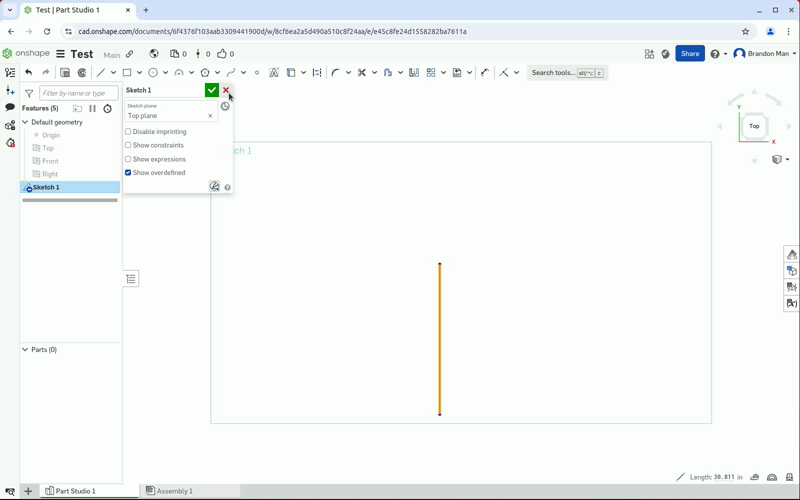
key(shift+h)
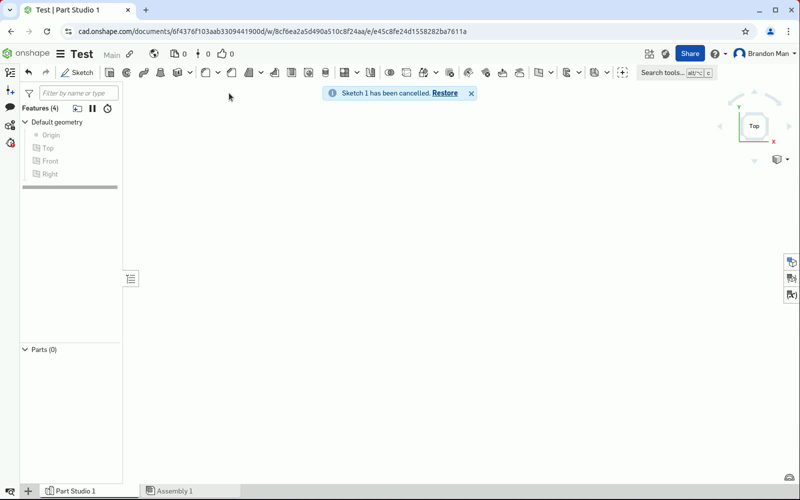
mouse_move(73, 352)
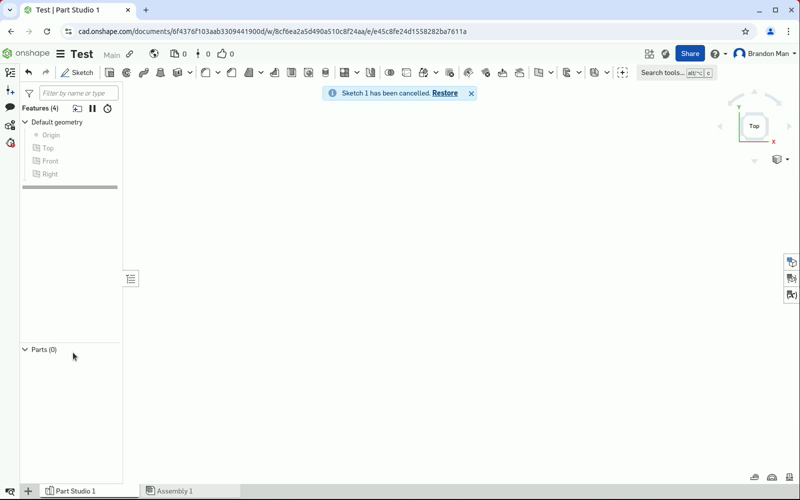
key(y)
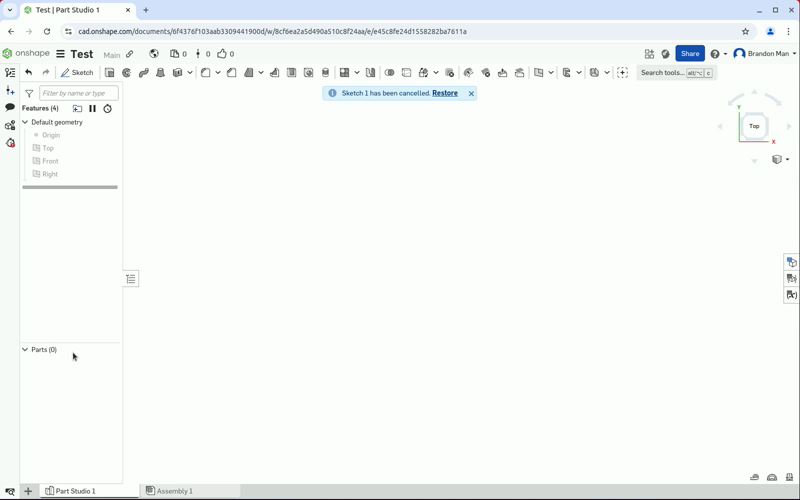
key(shift+p)
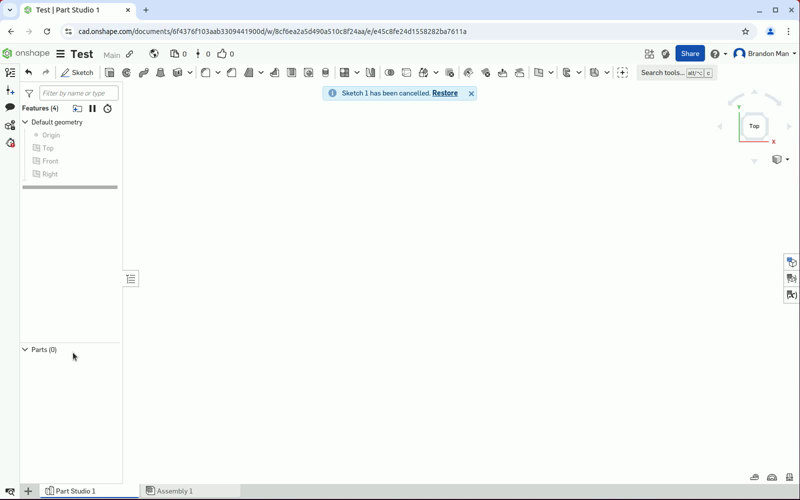
key(space)
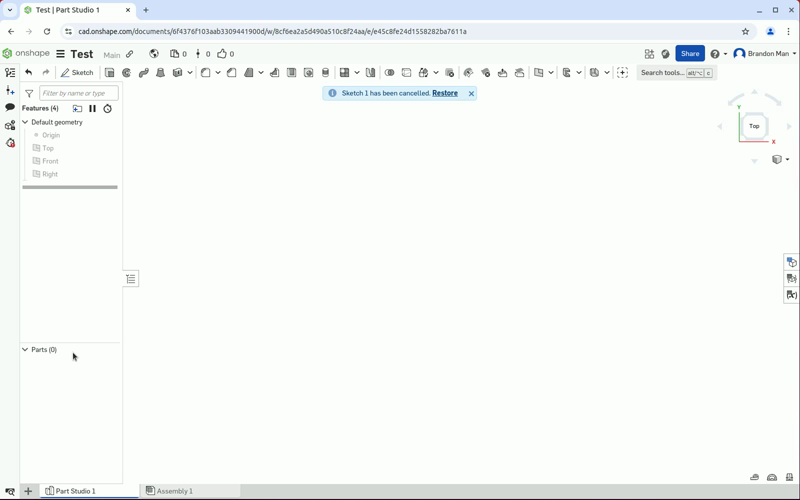
key_down(shift)
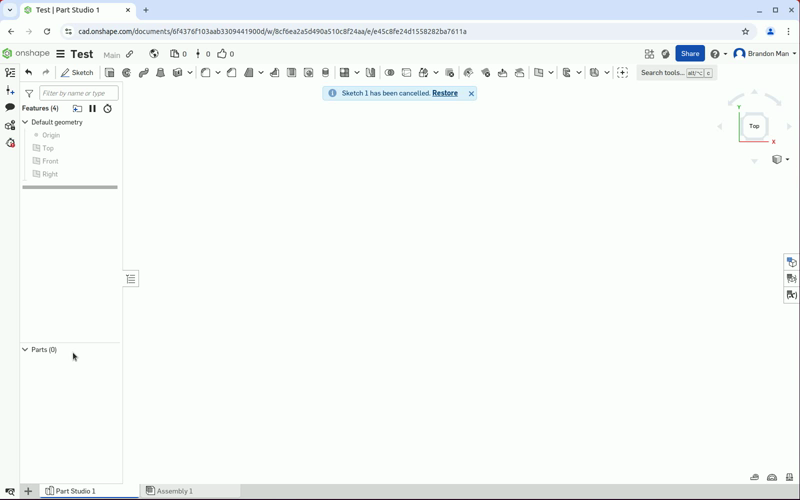
key(up)
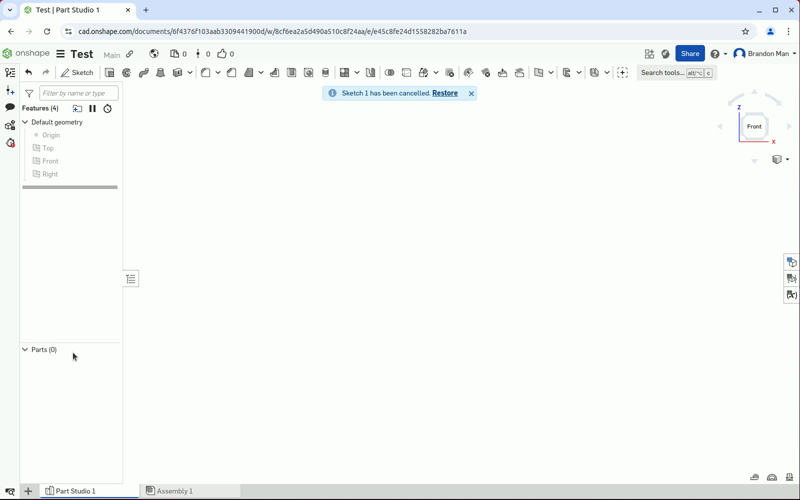
key_up(shift)
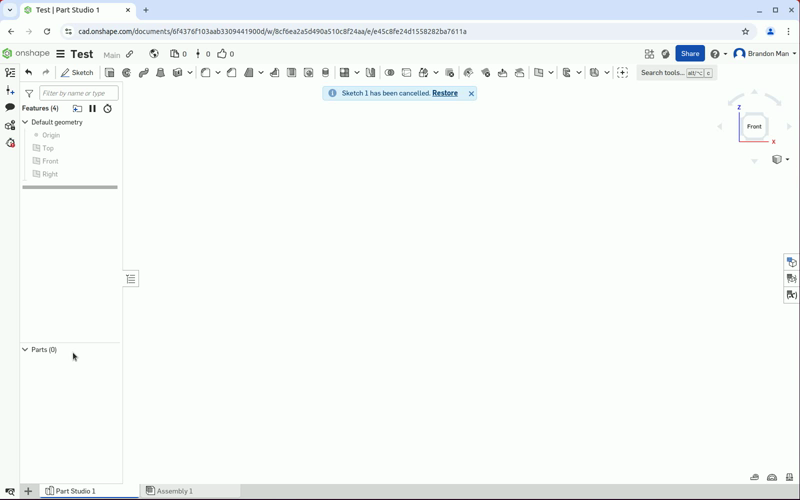
key(space)
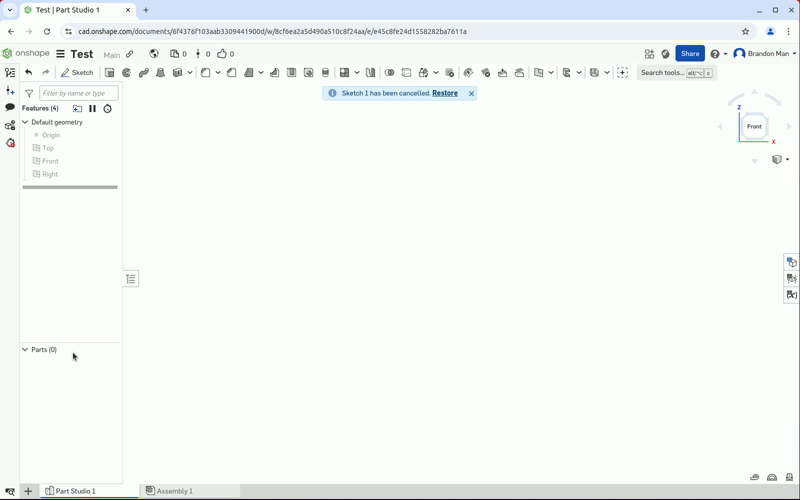
key_down(shift)
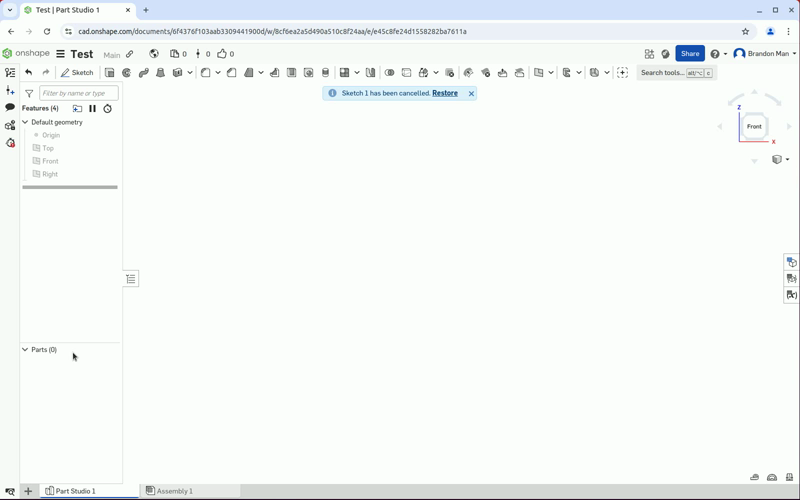
key(left)
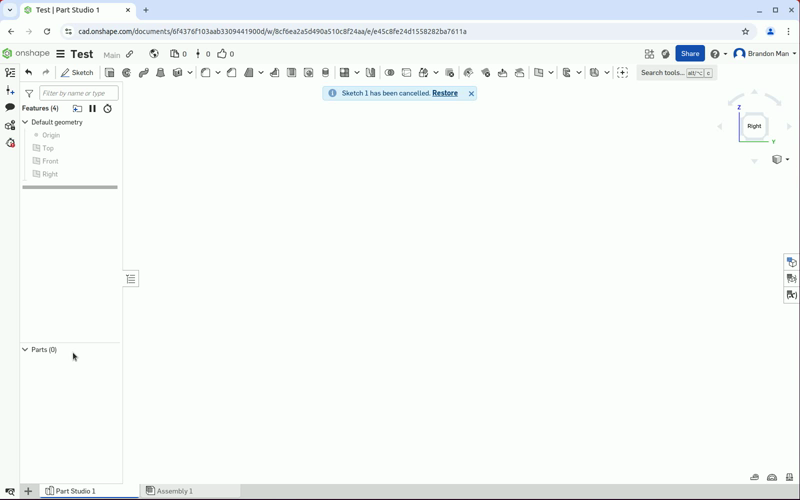
key_up(shift)
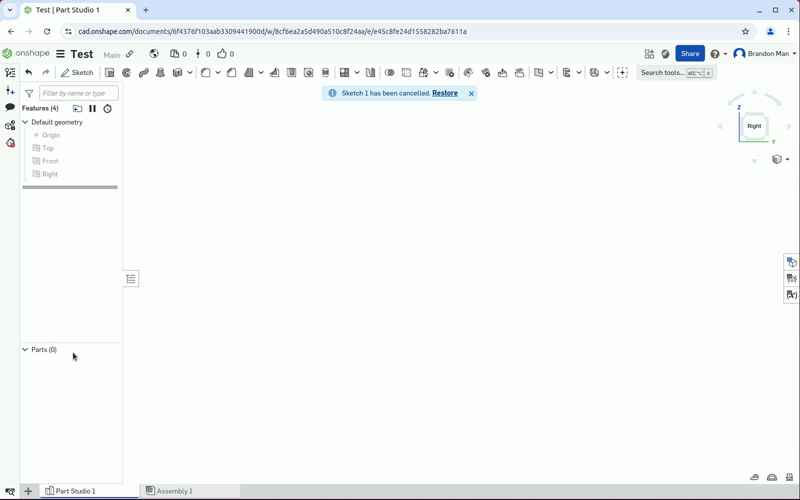
mouse_move(73, 352)
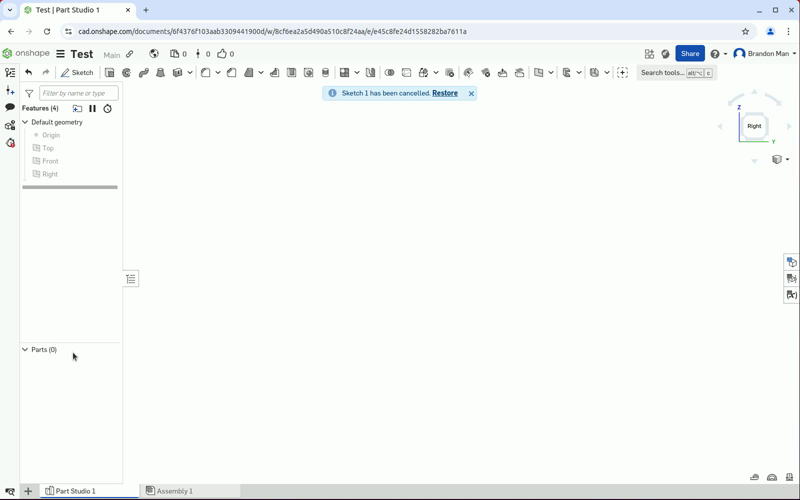
key(shift+y)
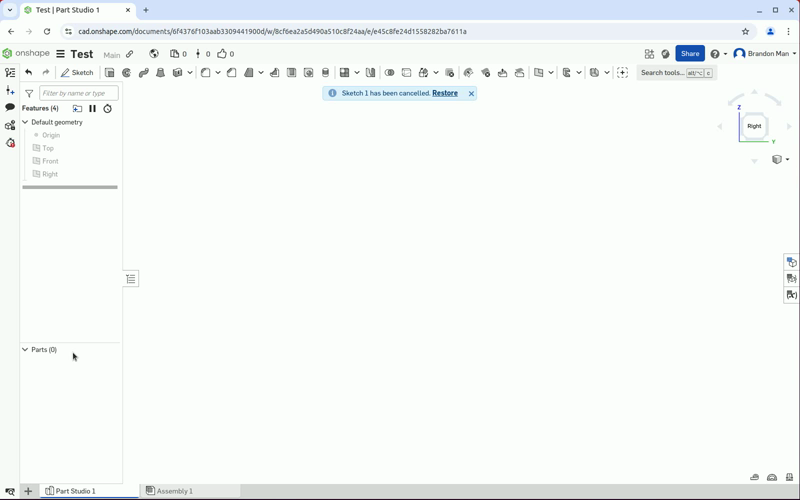
key(shift+s)
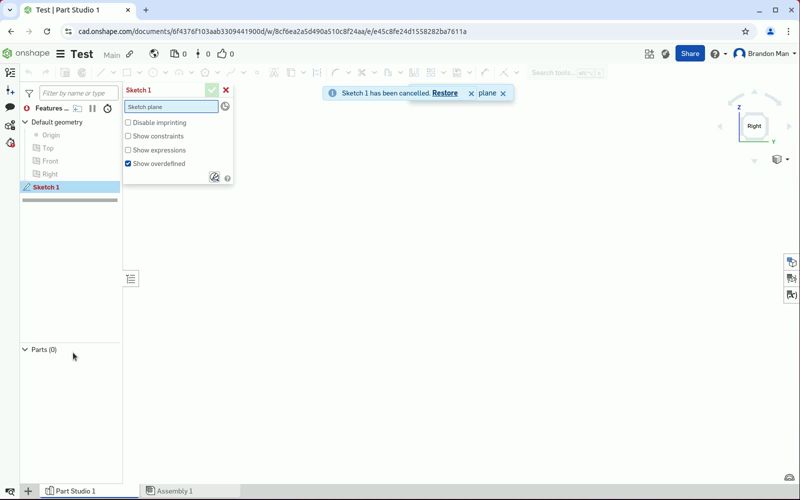
mouse_move(73, 176)
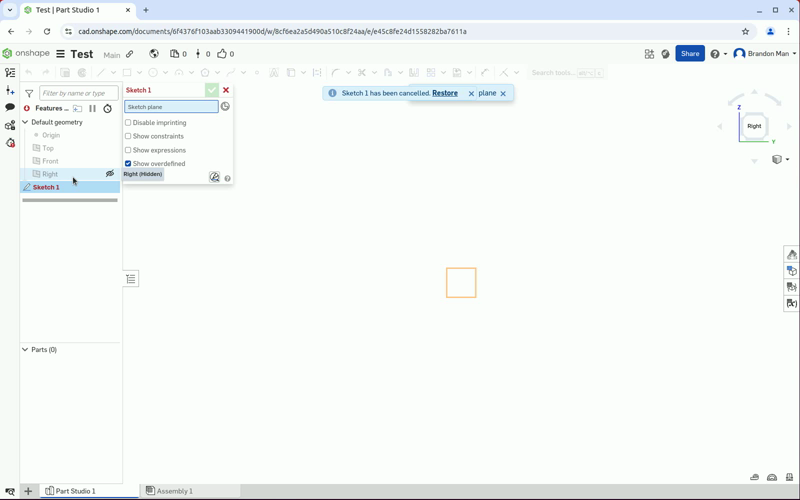
click(73, 176)
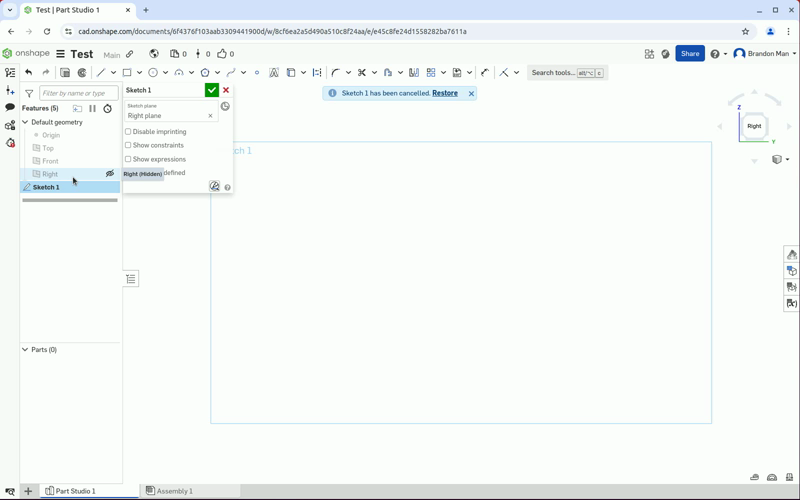
mouse_move(73, 352)
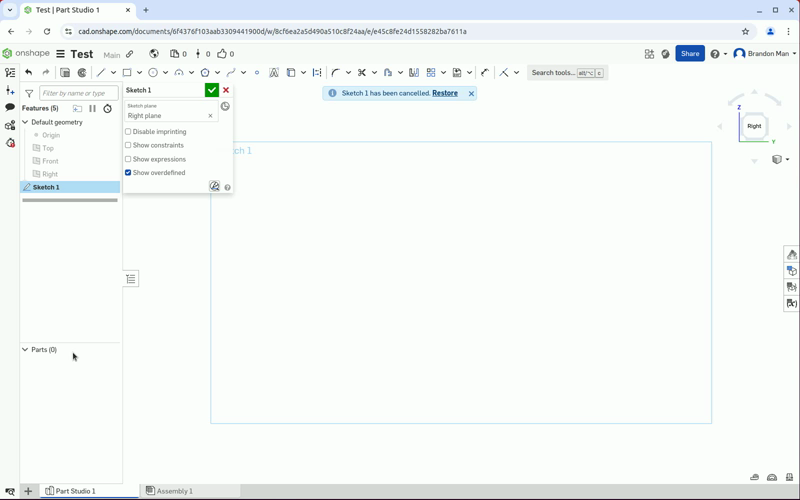
key(y)
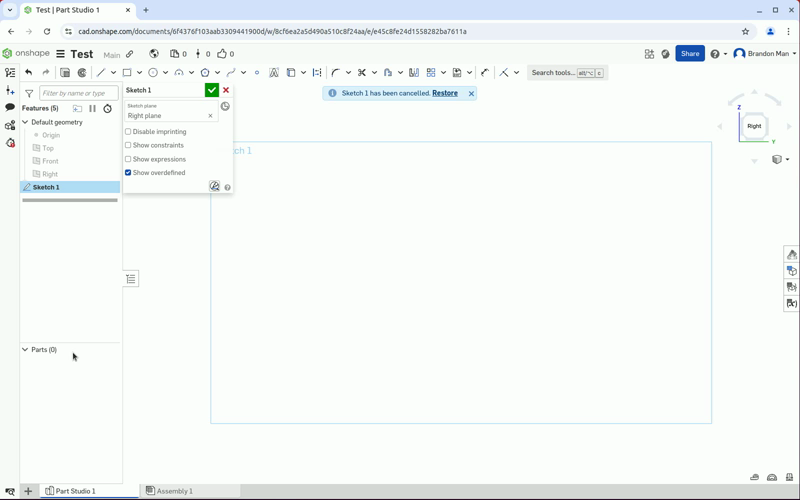
key(a)
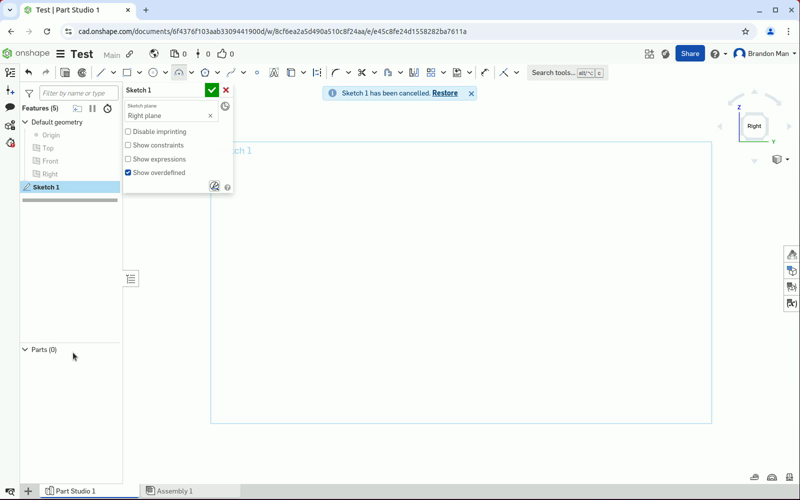
key_down(shift)
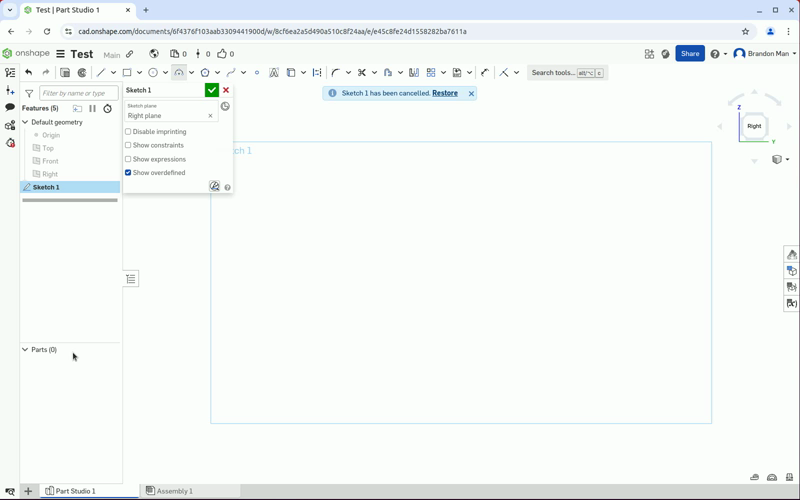
mouse_move(356, 369)
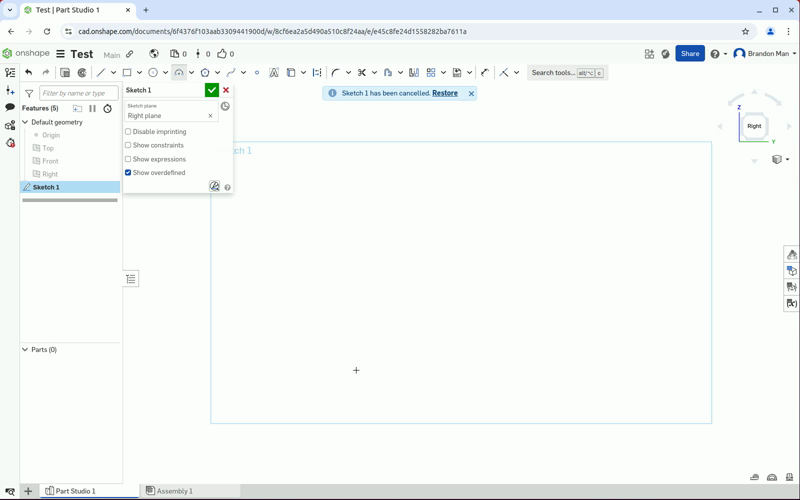
click(356, 369)
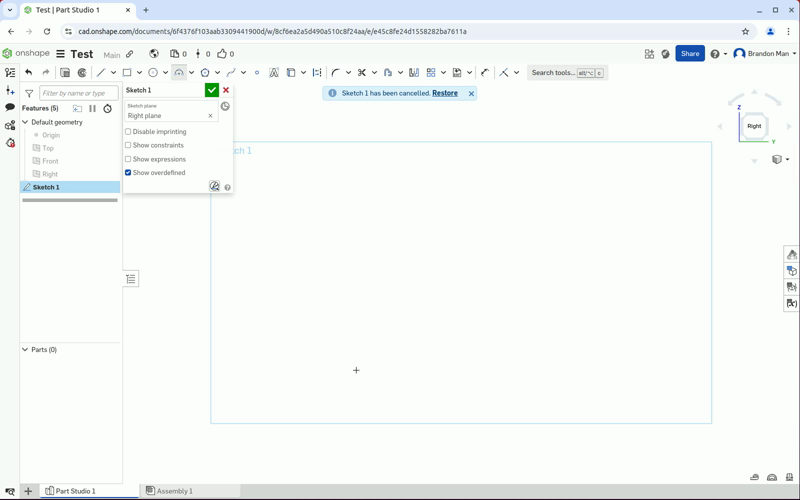
key_up(shift)
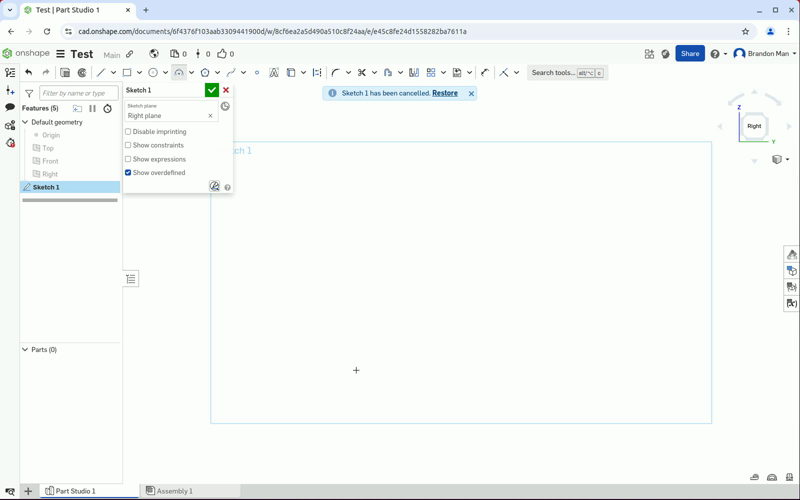
key_down(shift)
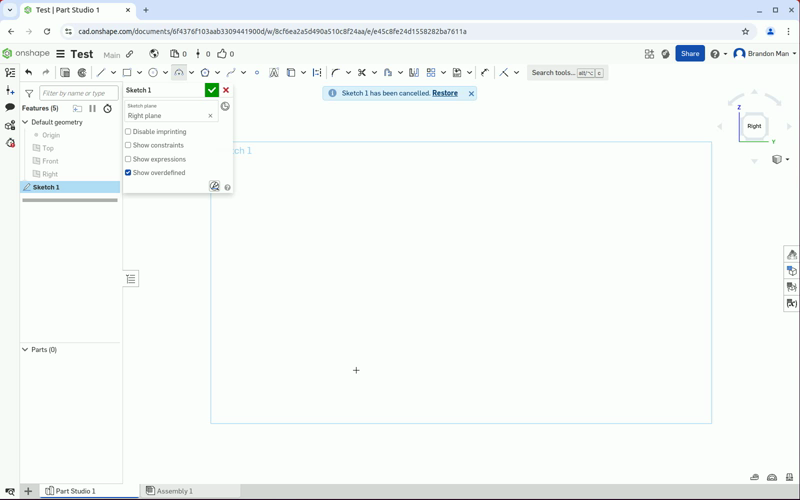
mouse_move(368, 382)
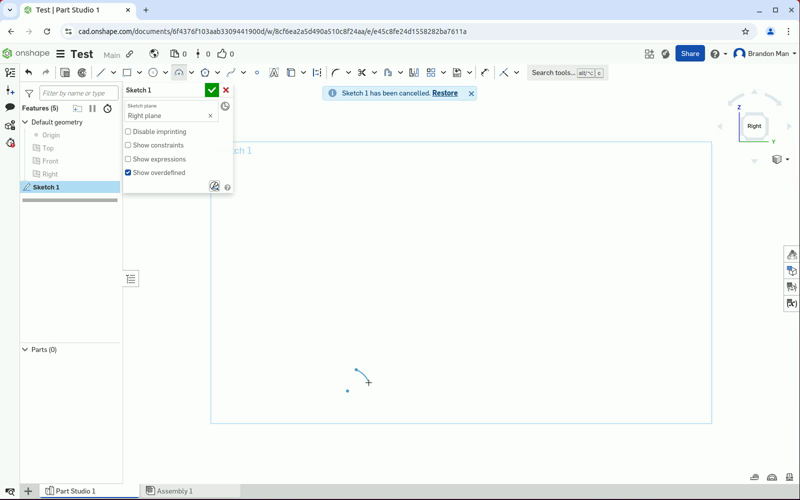
click(368, 382)
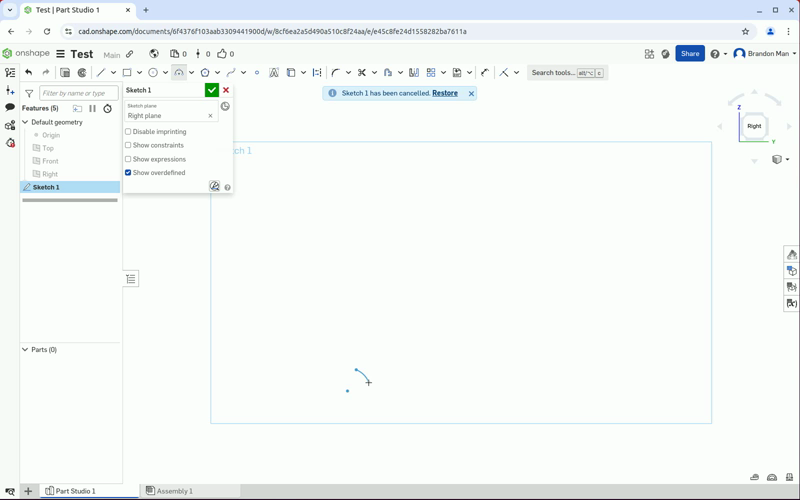
mouse_move(360, 378)
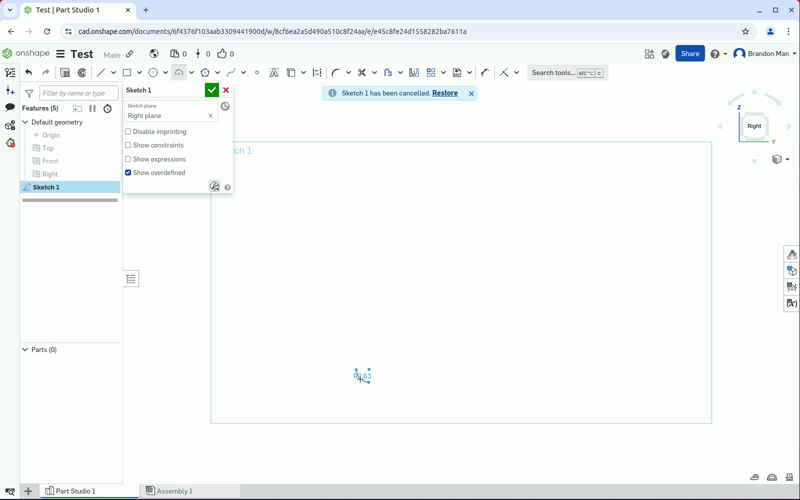
click(360, 378)
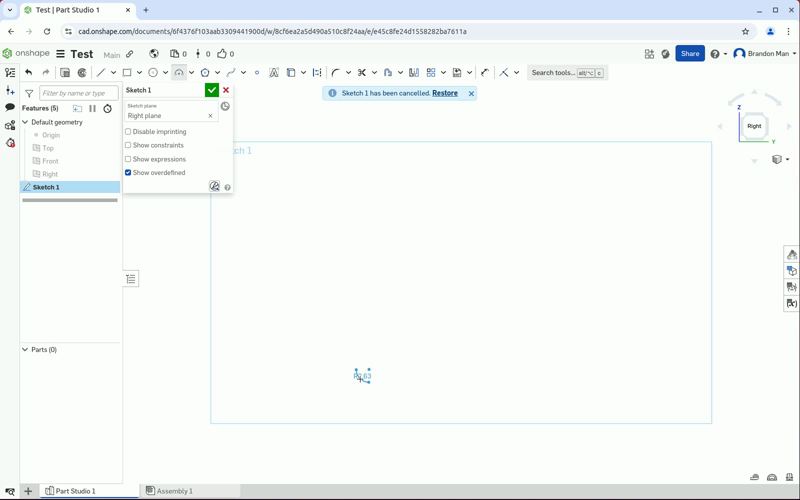
key_up(shift)
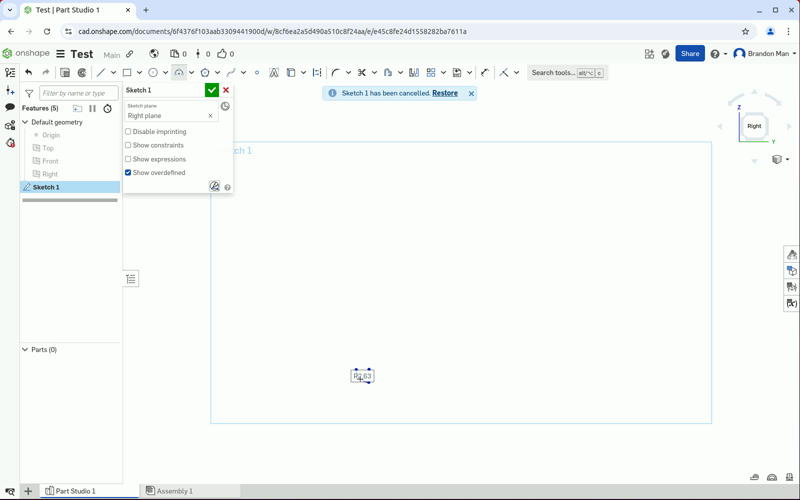
key(esc)
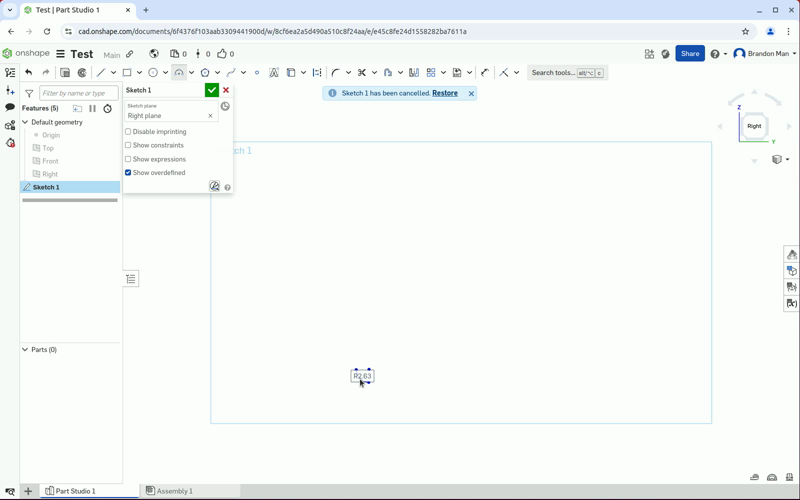
key(l)
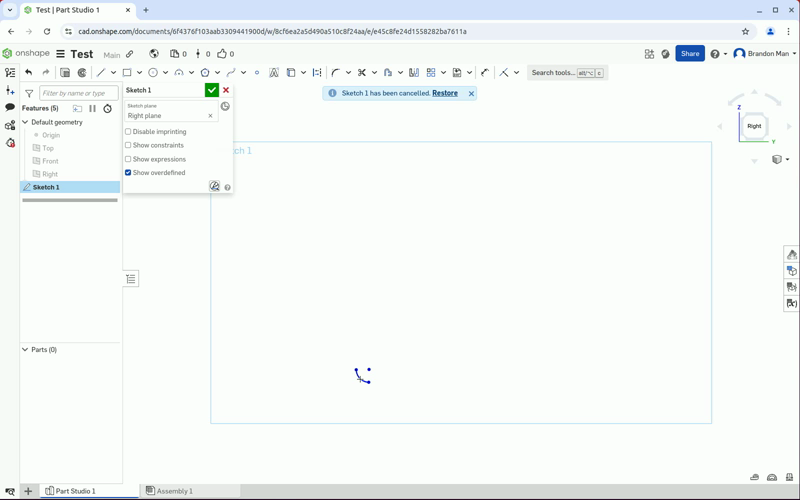
mouse_move(368, 382)
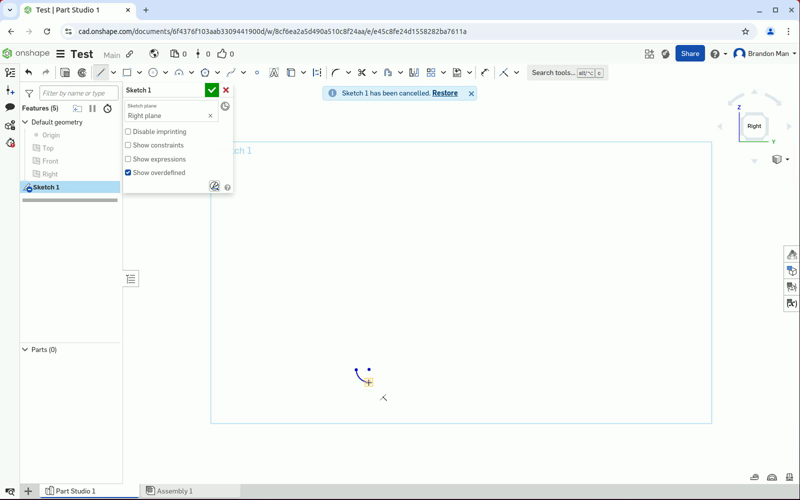
click(368, 382)
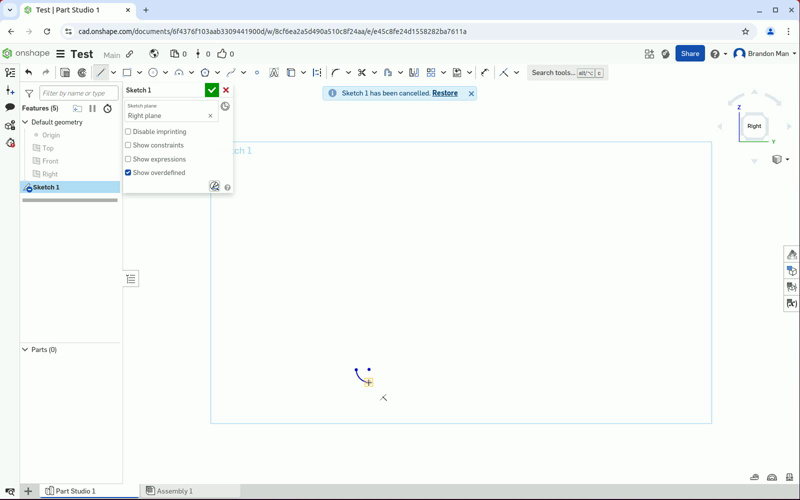
key_down(shift)
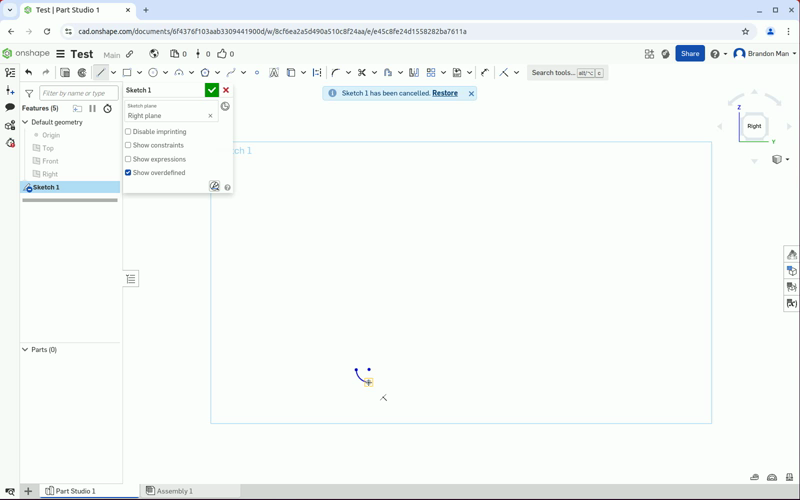
mouse_move(448, 382)
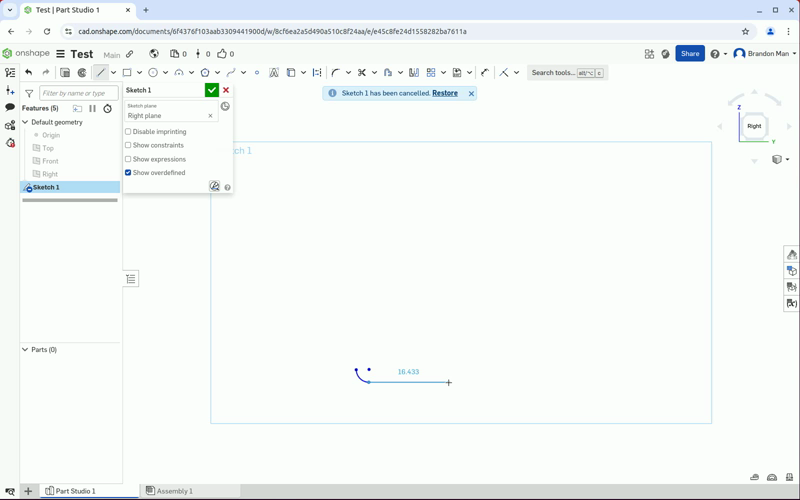
click(448, 382)
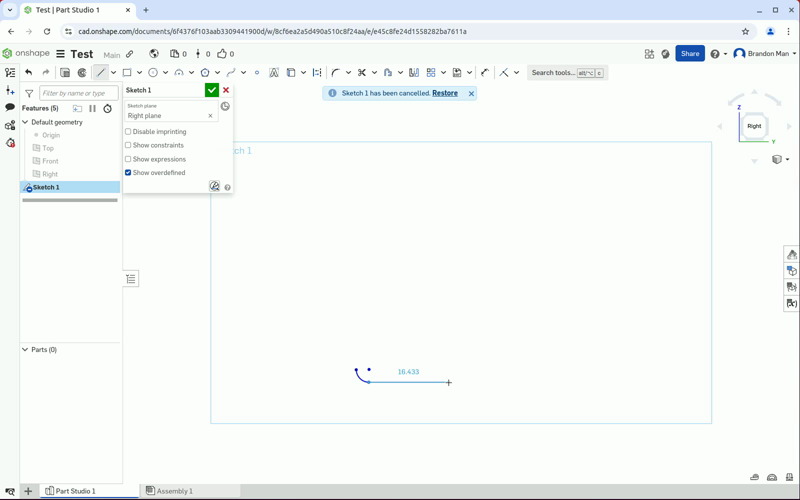
key_up(shift)
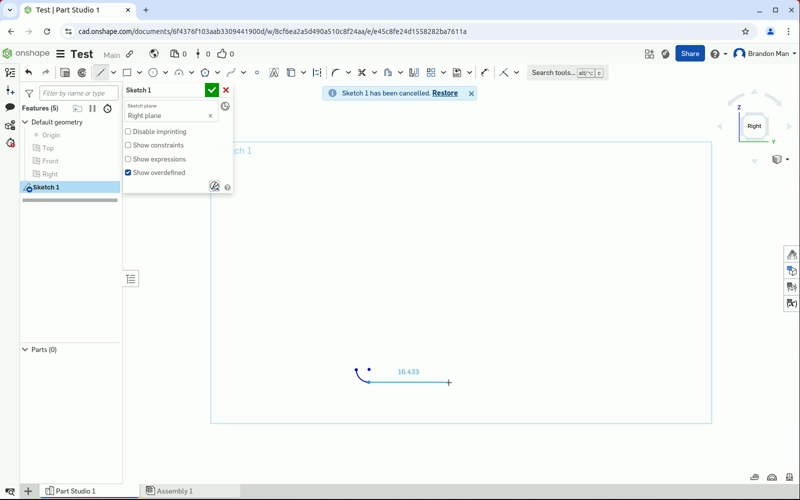
key(esc)
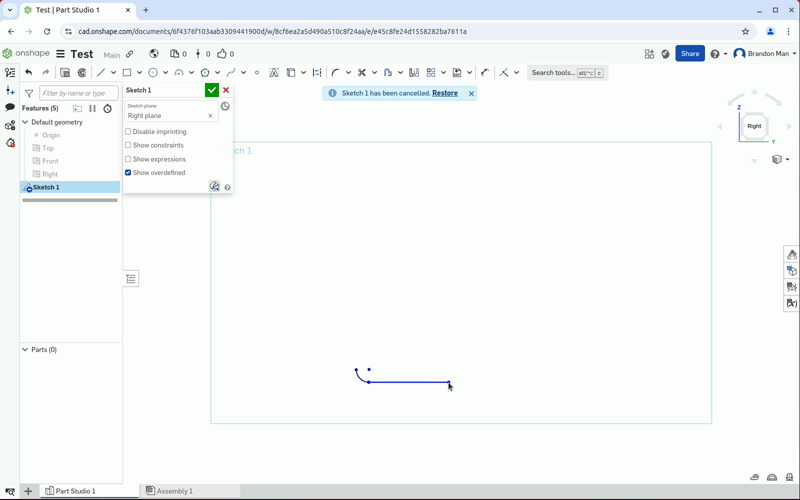
key(a)
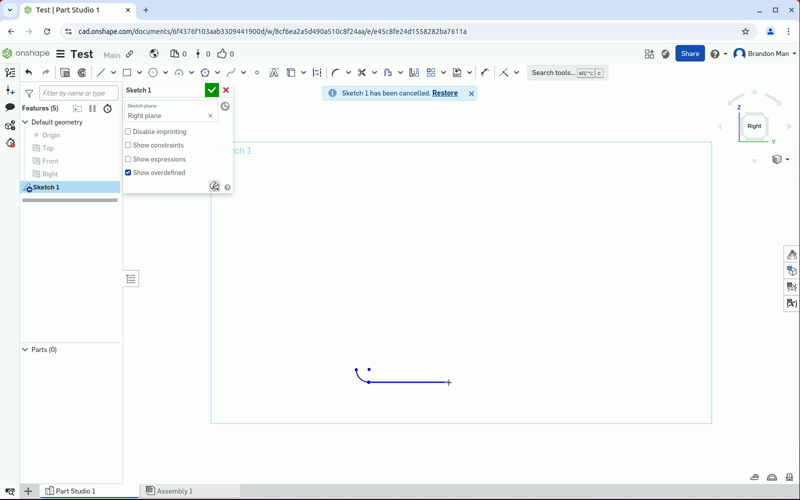
mouse_move(448, 382)
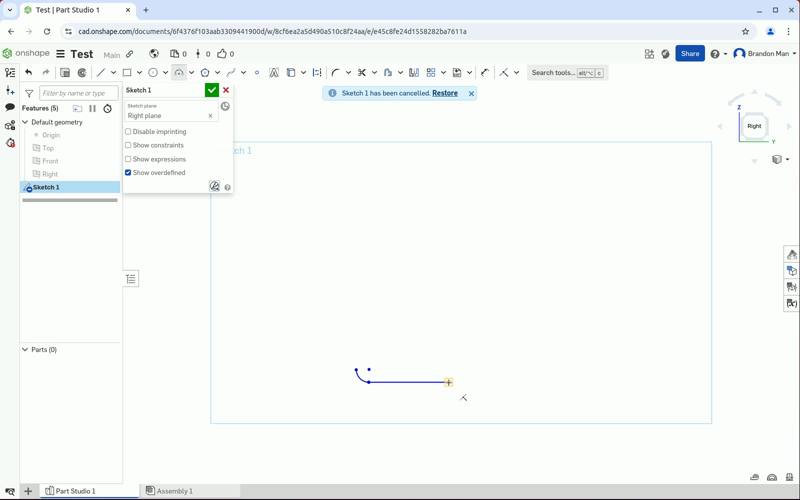
click(448, 382)
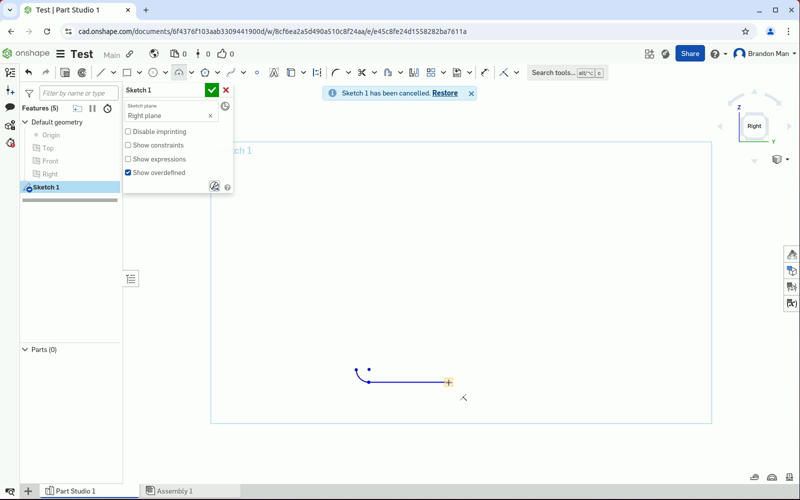
key_down(shift)
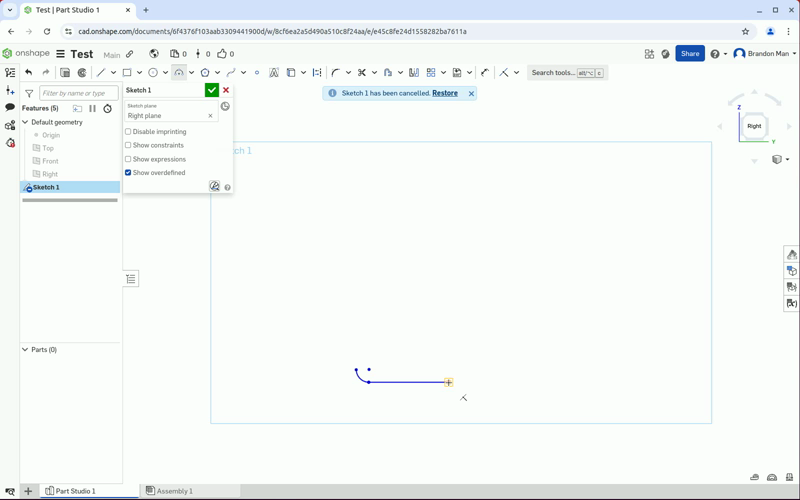
mouse_move(462, 369)
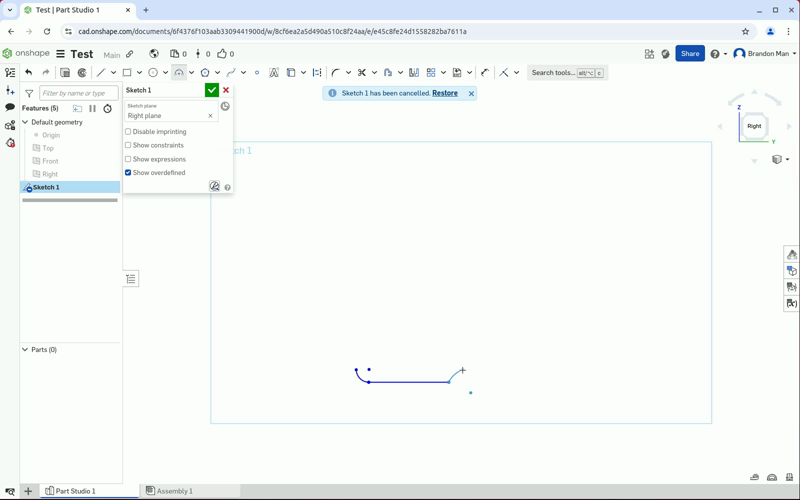
click(462, 369)
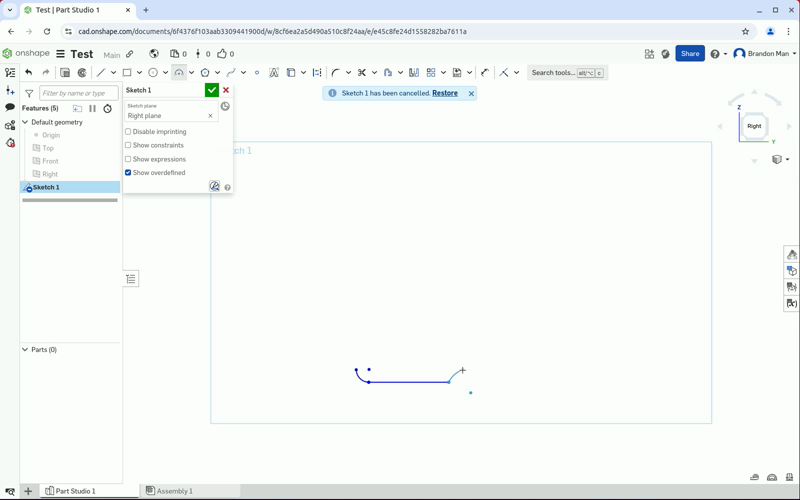
mouse_move(458, 378)
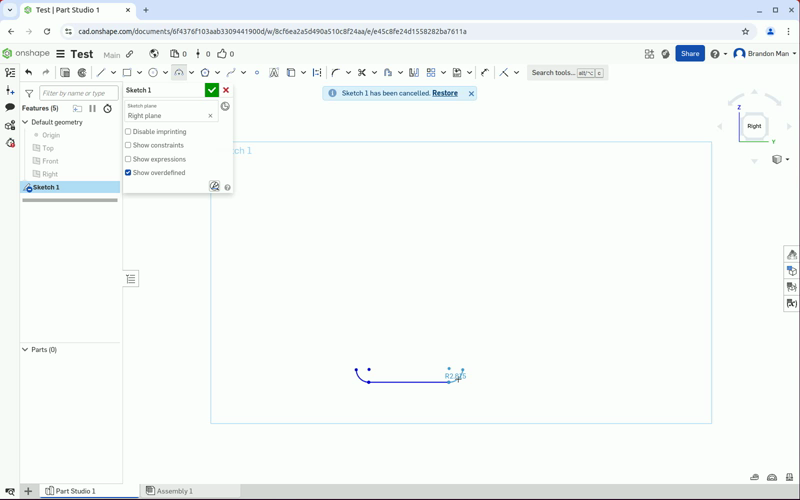
click(458, 378)
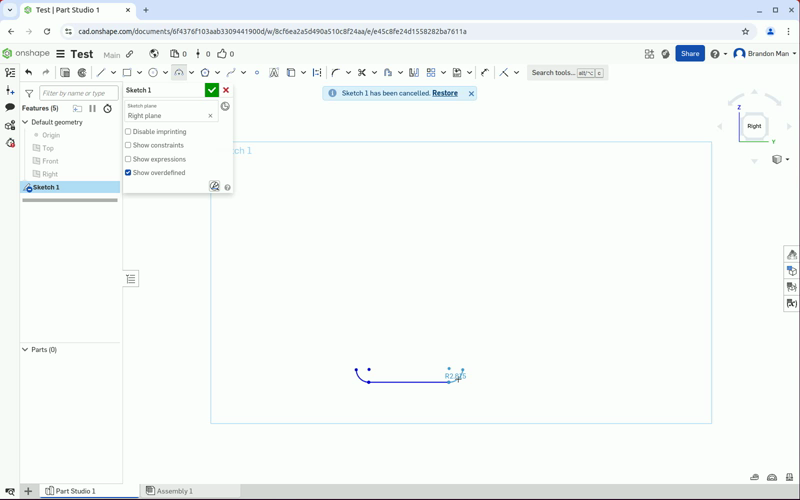
key_up(shift)
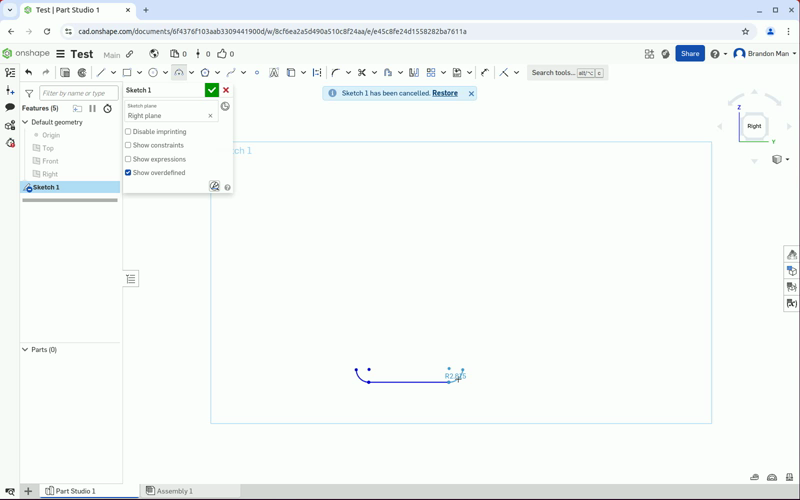
key(esc)
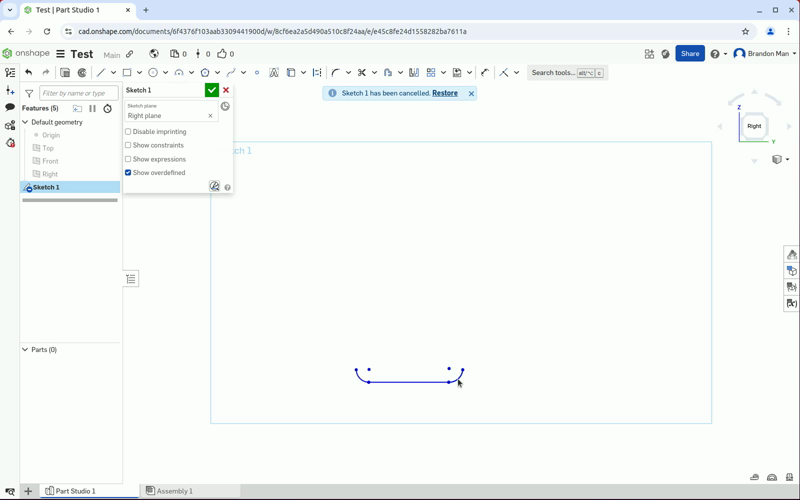
key(l)
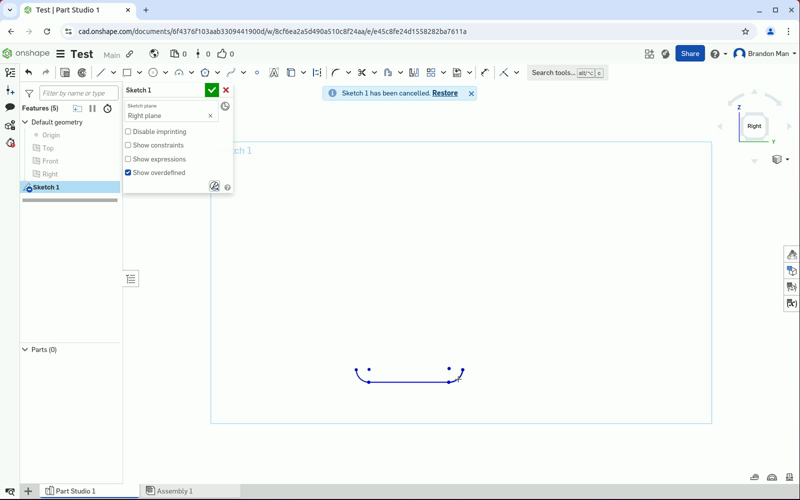
mouse_move(462, 369)
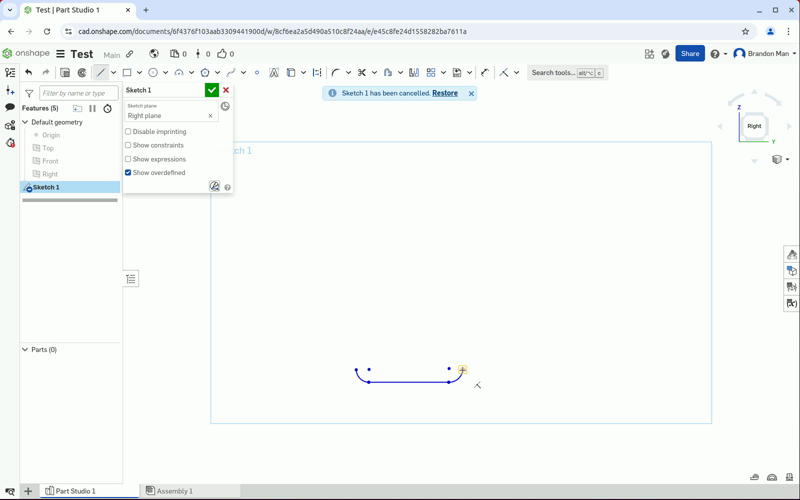
click(462, 369)
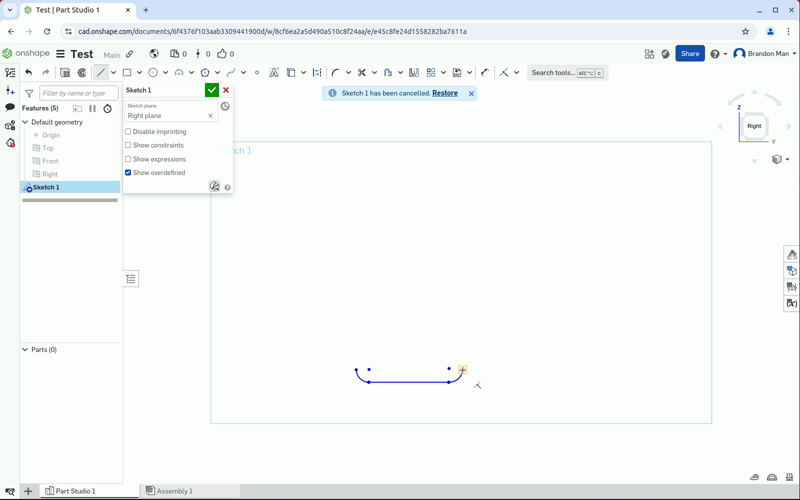
key_down(shift)
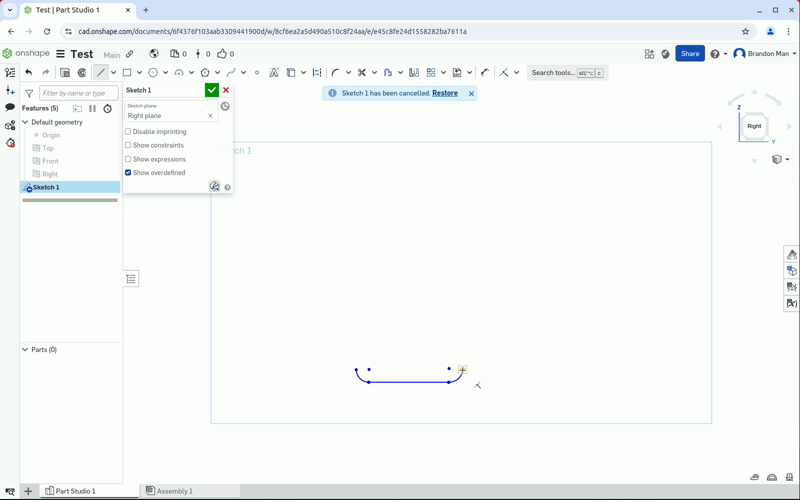
mouse_move(462, 183)
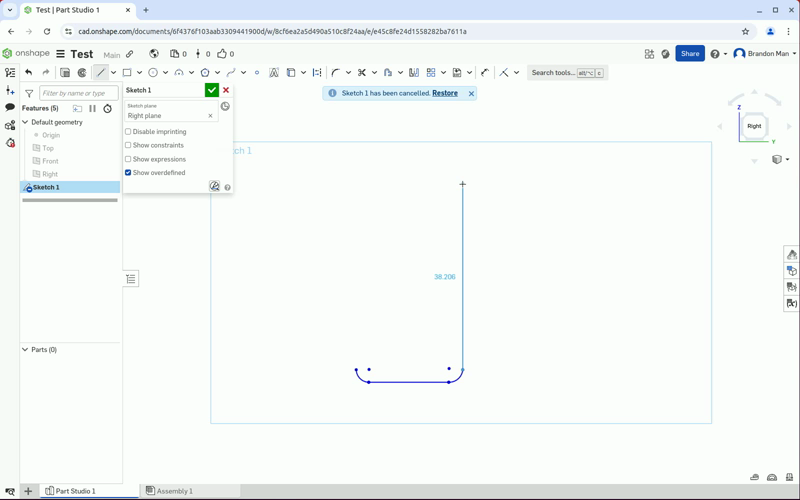
click(462, 183)
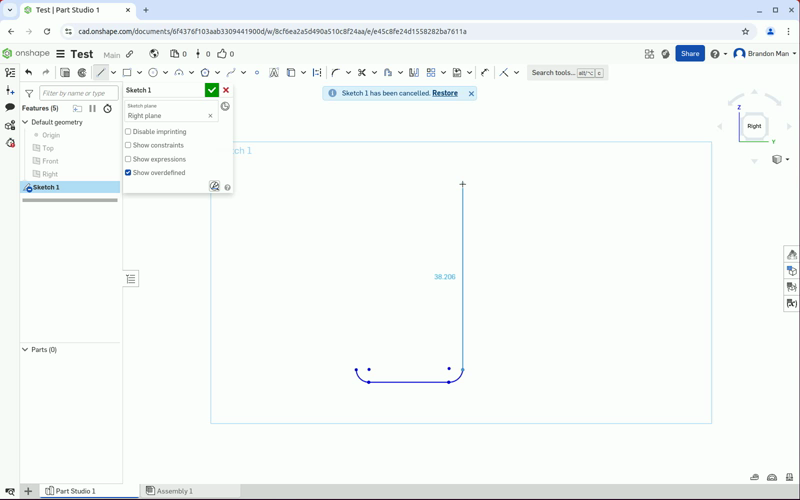
key_up(shift)
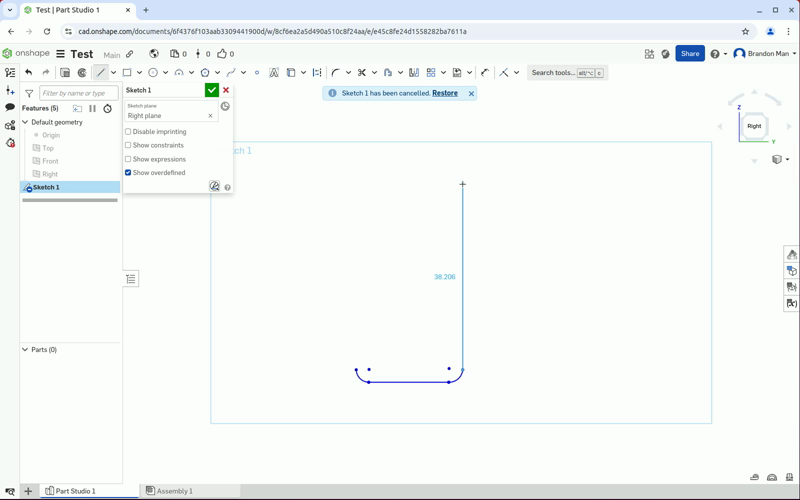
key(esc)
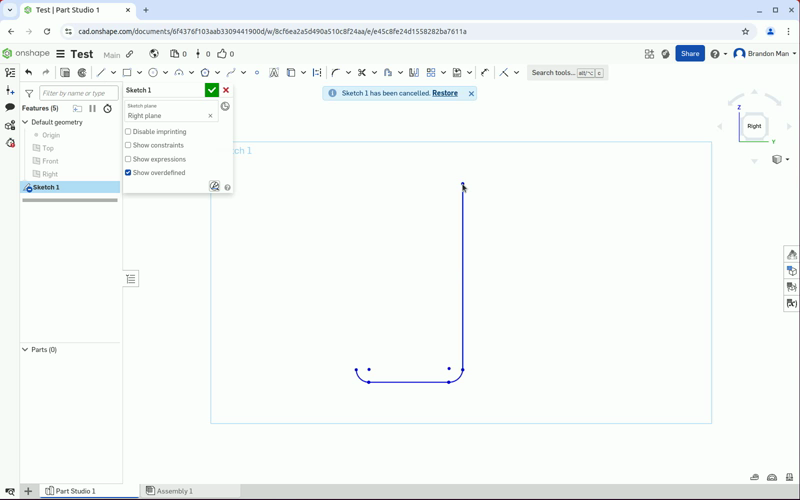
key(a)
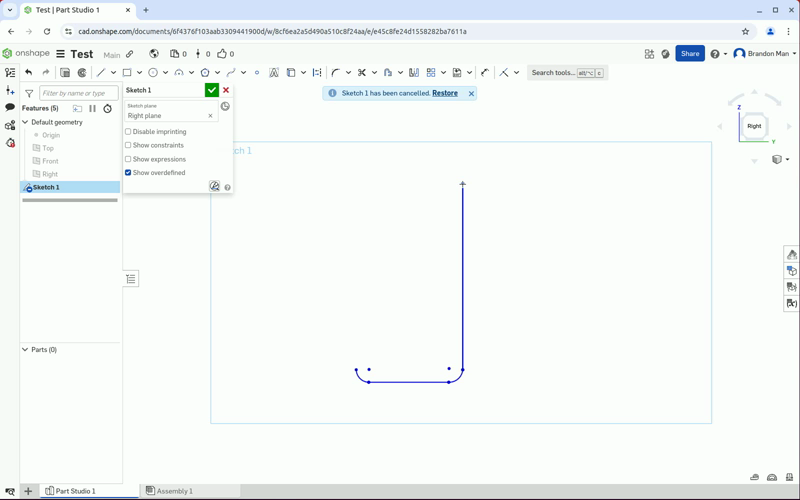
mouse_move(462, 183)
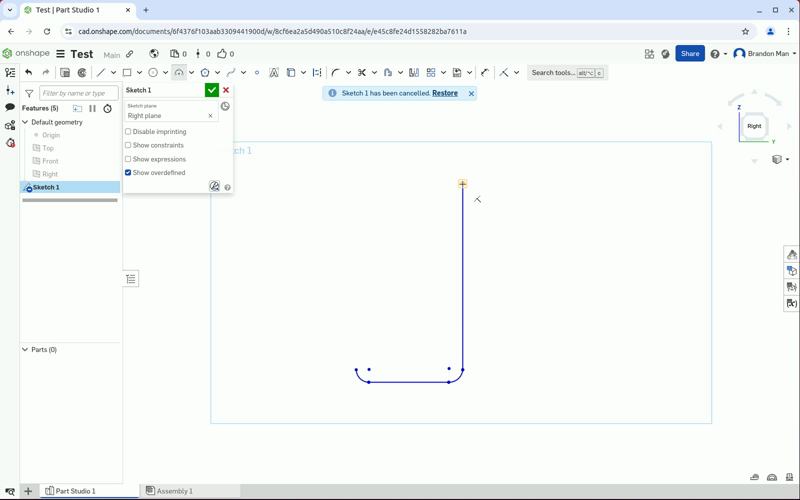
click(462, 183)
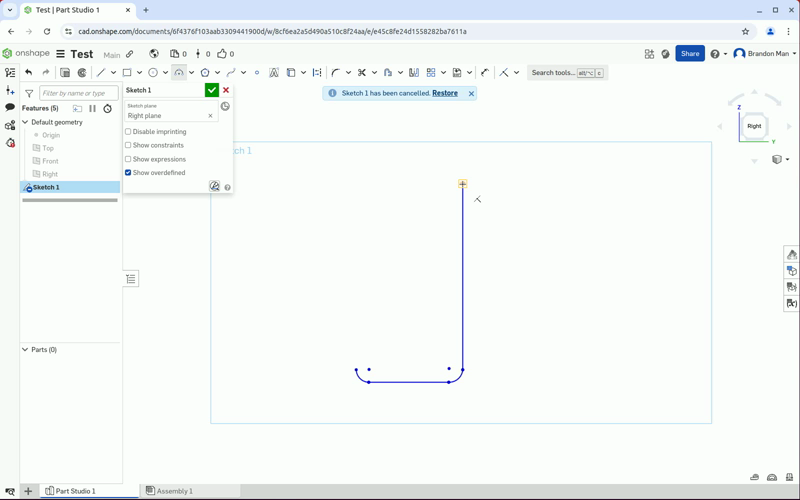
key_down(shift)
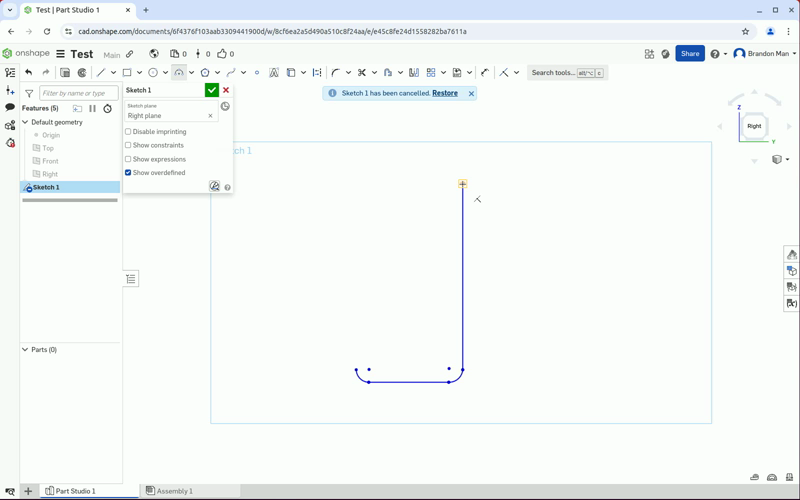
mouse_move(448, 171)
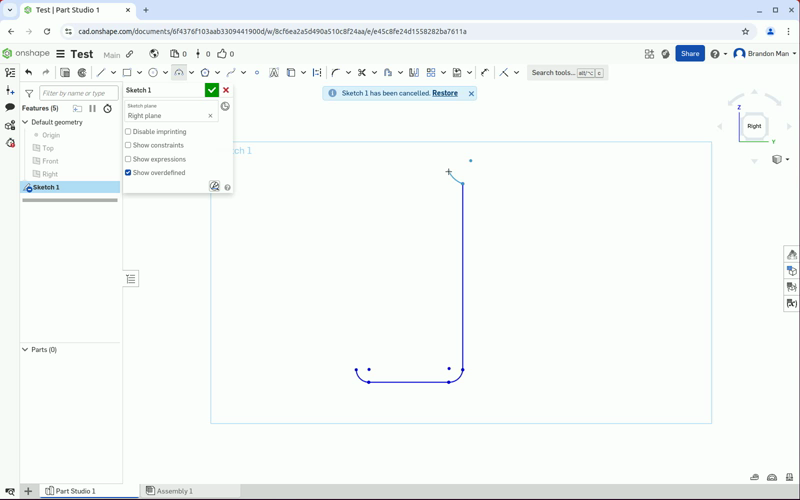
click(448, 171)
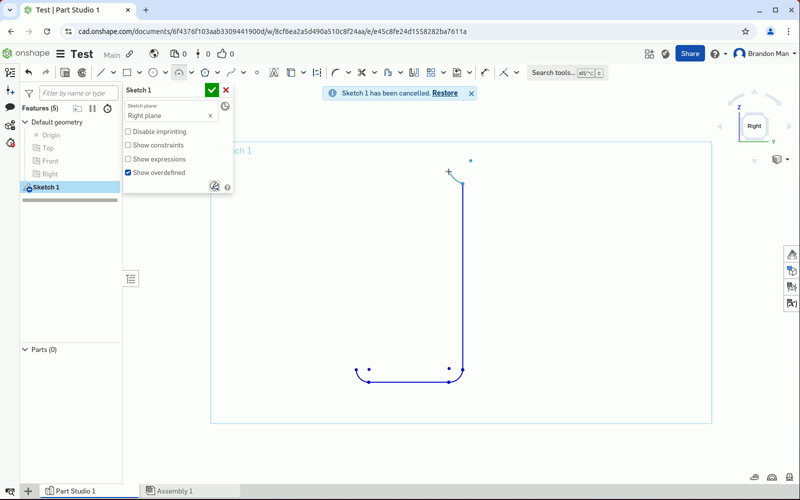
mouse_move(458, 174)
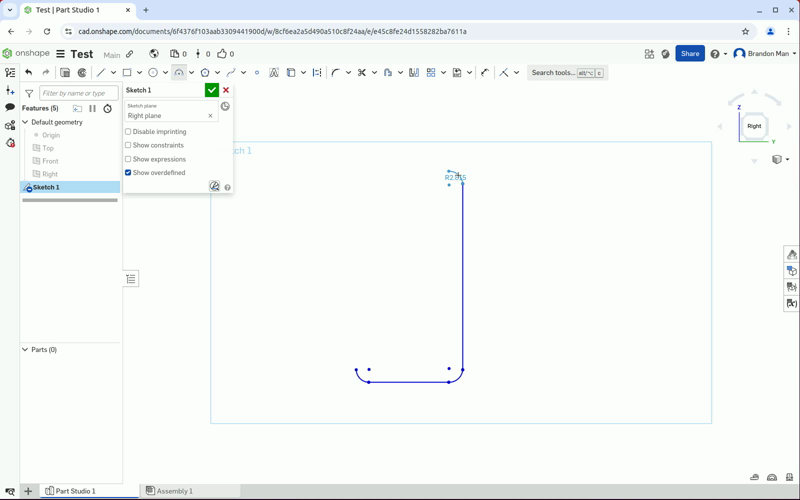
click(458, 174)
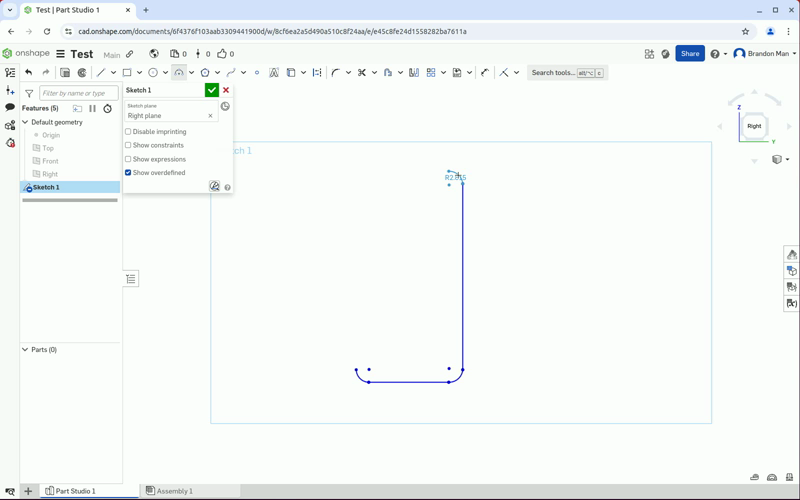
key_up(shift)
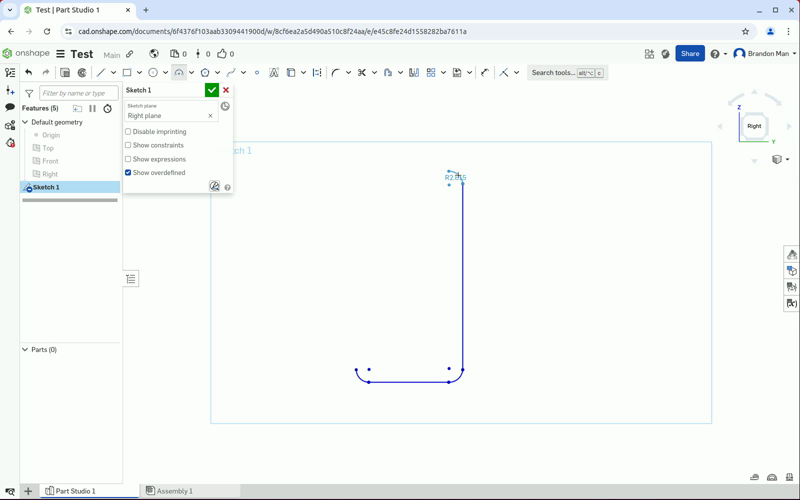
key(esc)
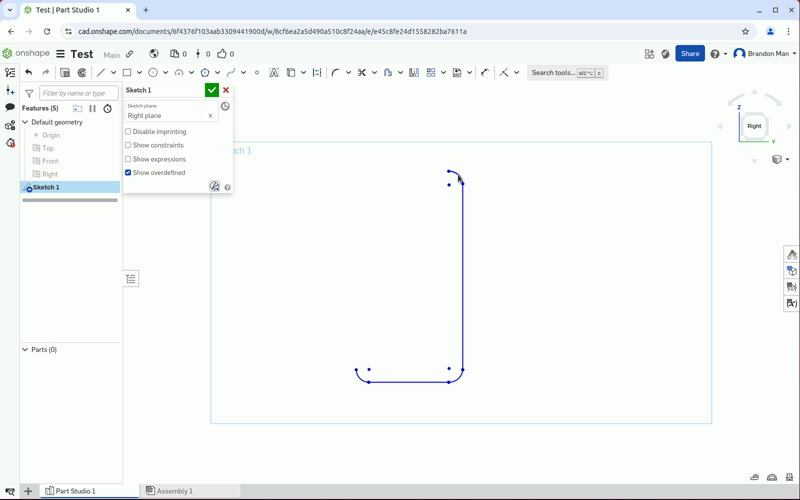
key(l)
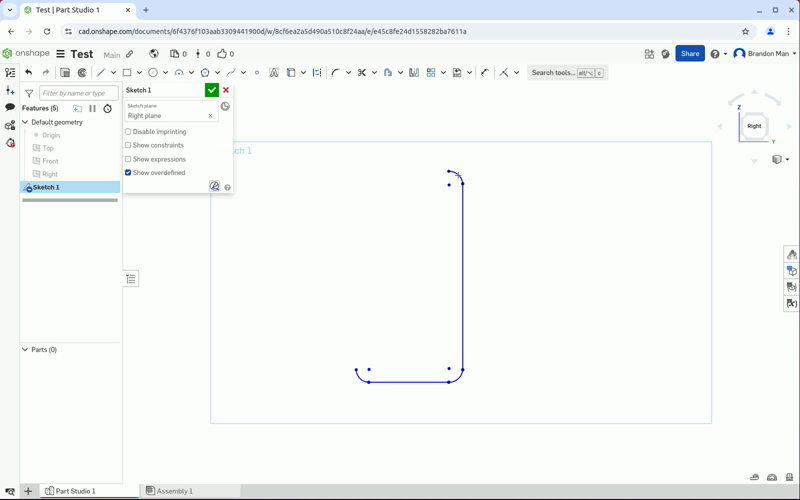
mouse_move(448, 171)
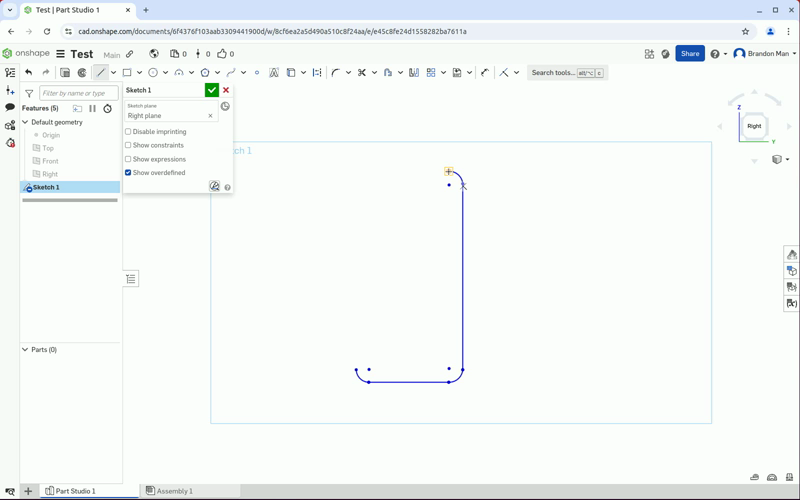
click(448, 171)
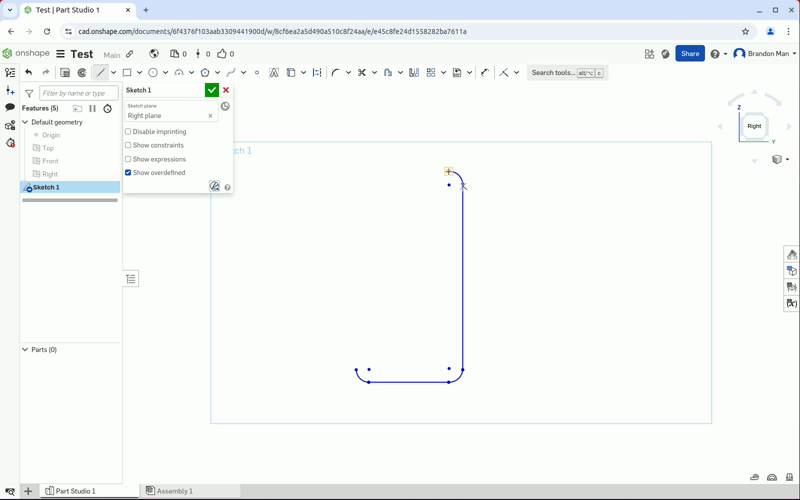
key_down(shift)
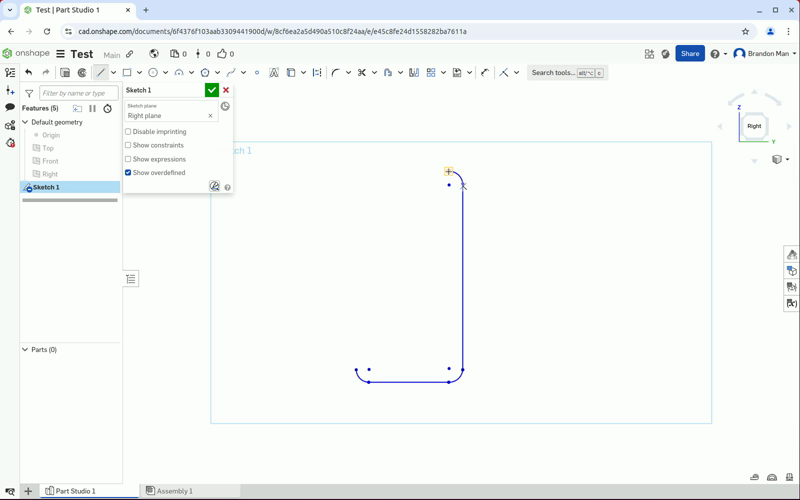
mouse_move(368, 171)
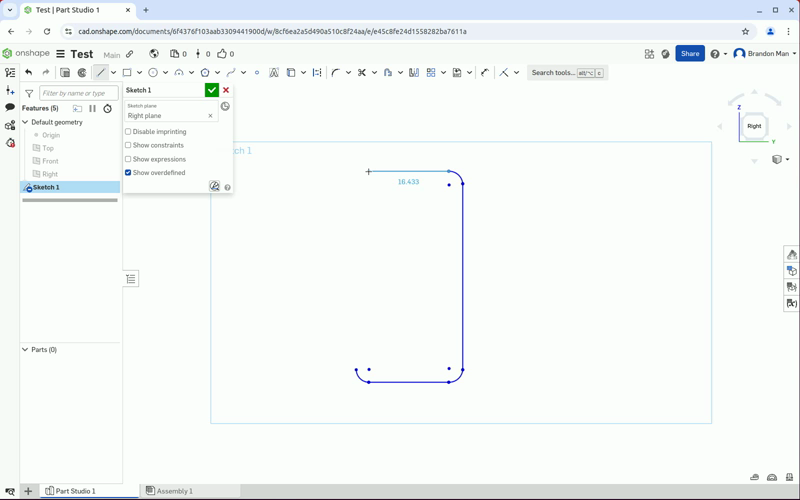
click(368, 171)
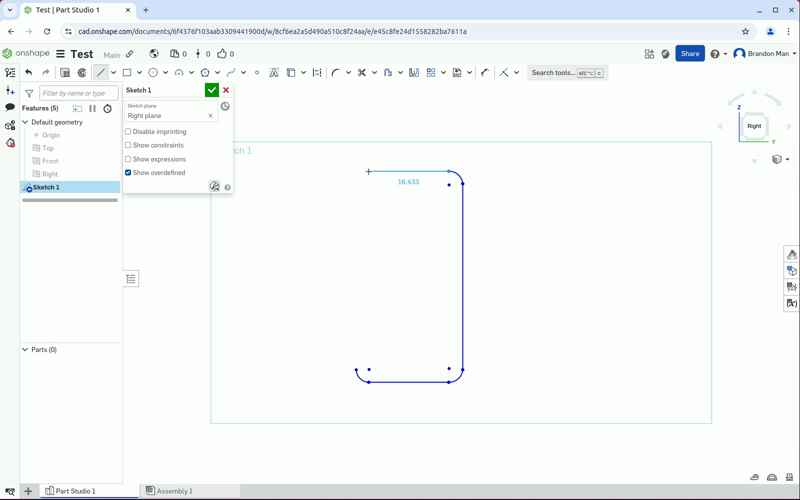
key_up(shift)
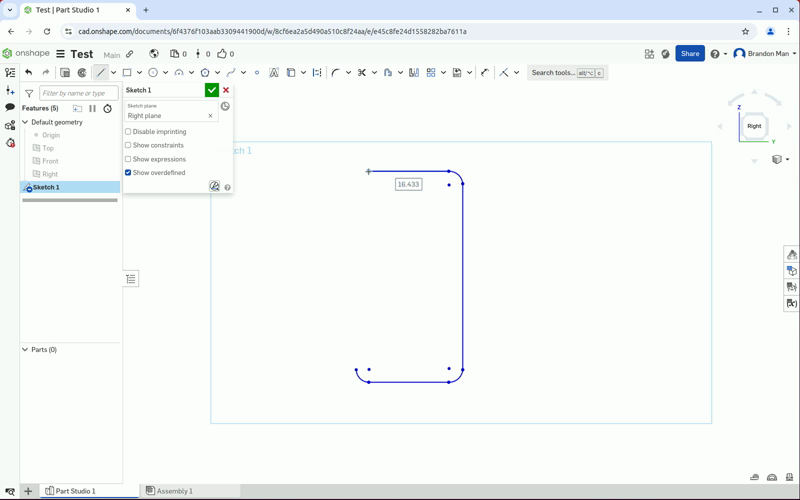
key(esc)
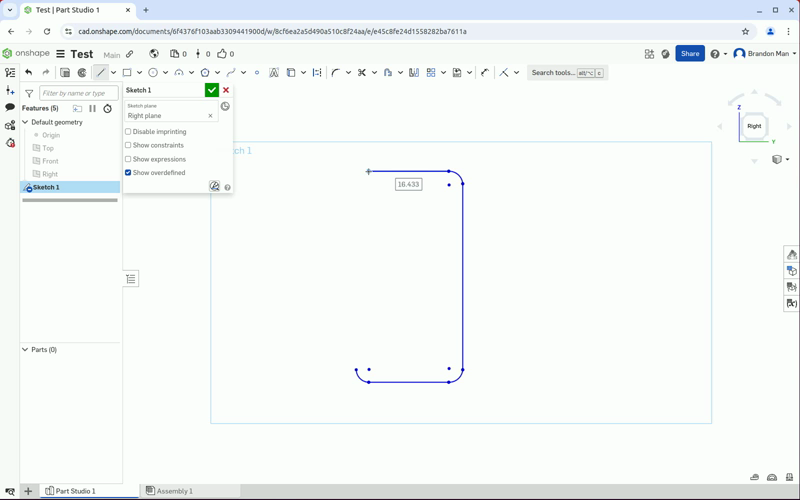
key(a)
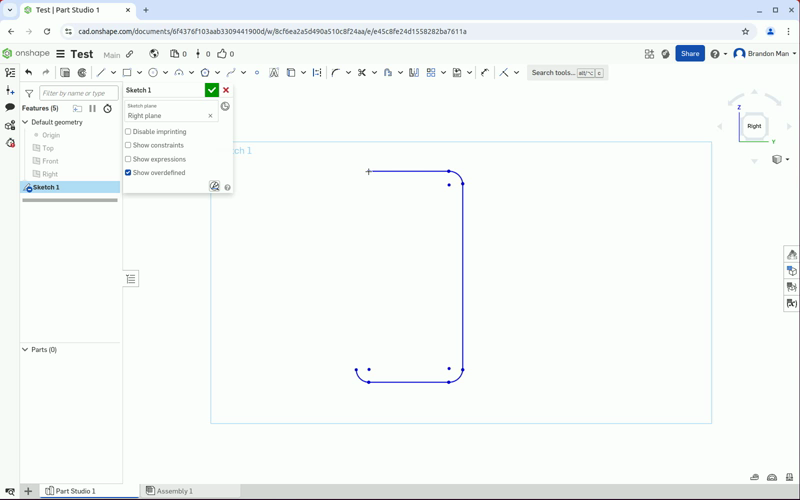
mouse_move(368, 171)
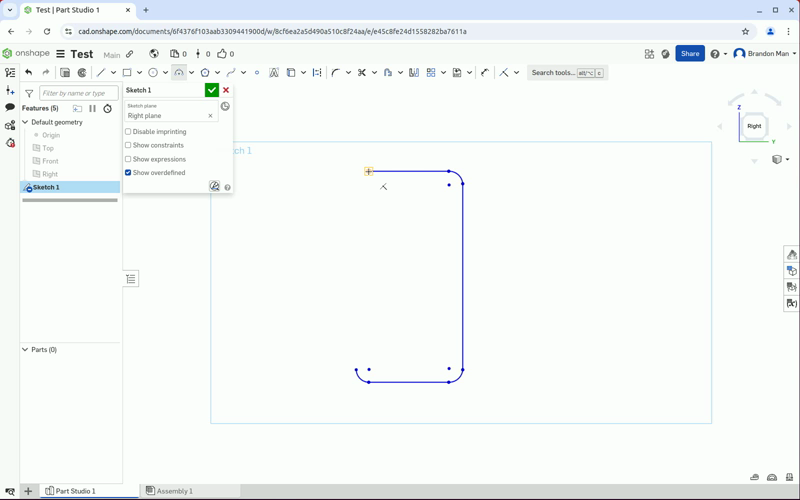
click(368, 171)
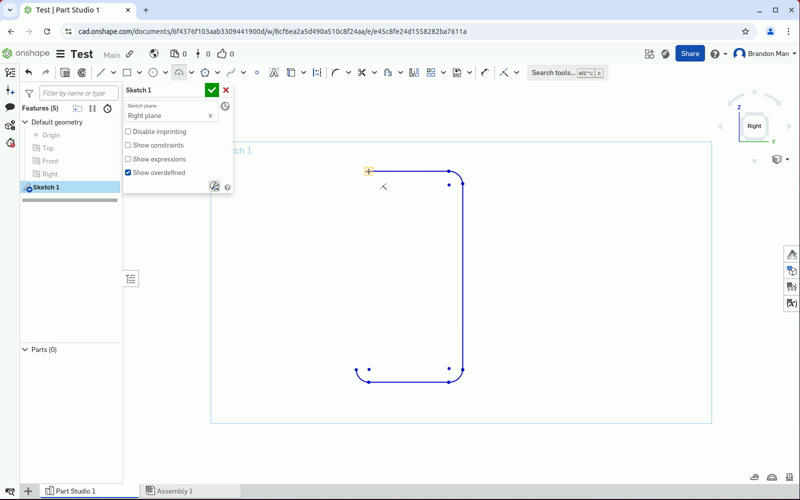
key_down(shift)
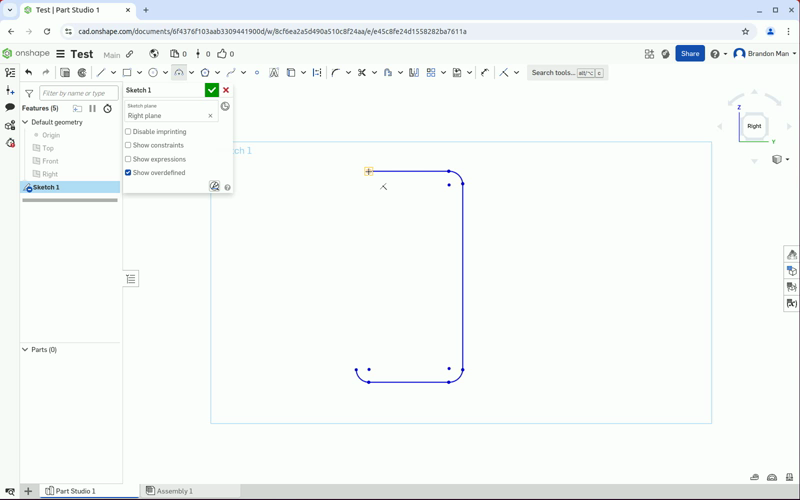
mouse_move(356, 183)
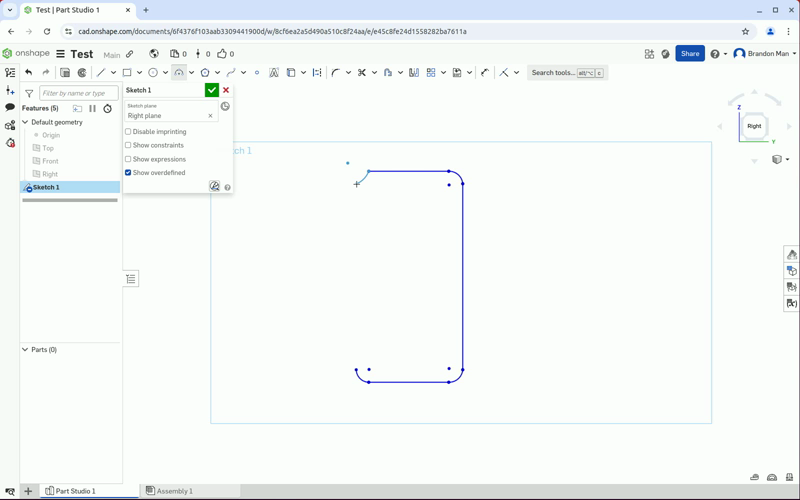
click(356, 183)
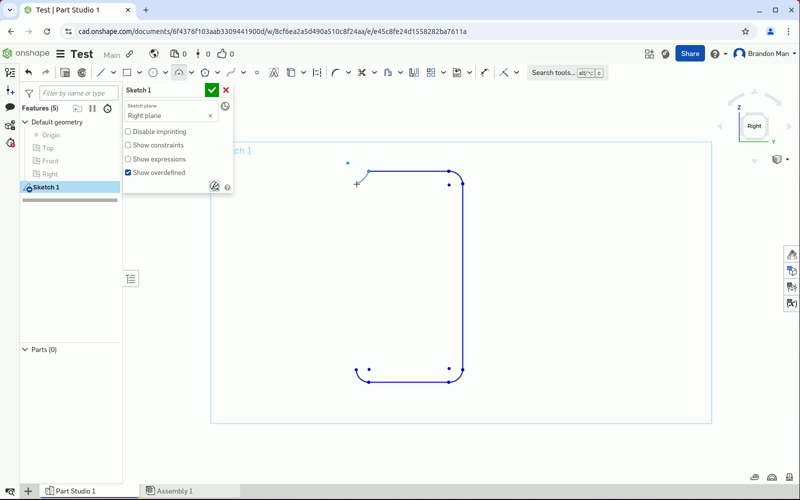
mouse_move(360, 174)
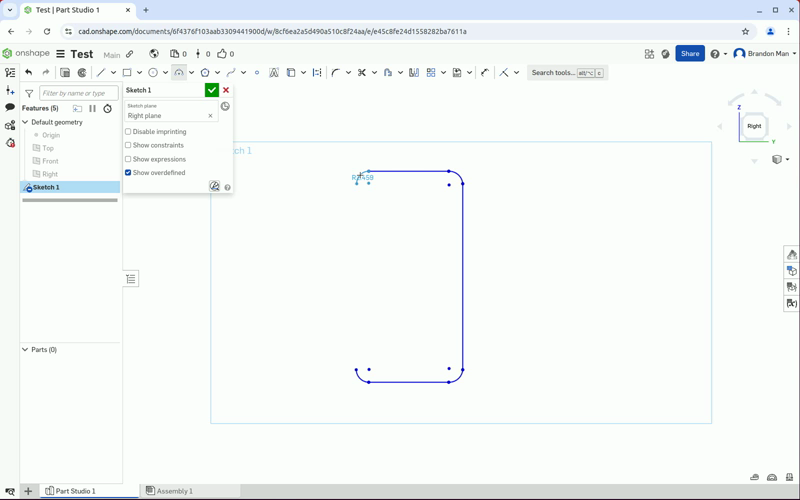
click(360, 174)
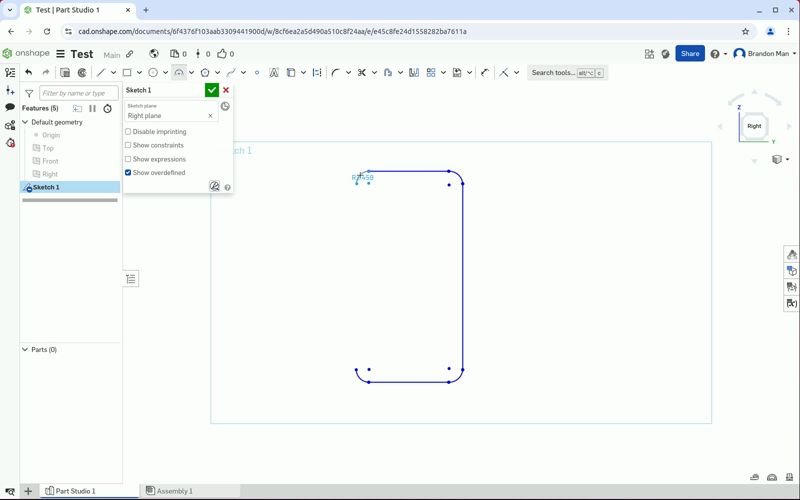
key_up(shift)
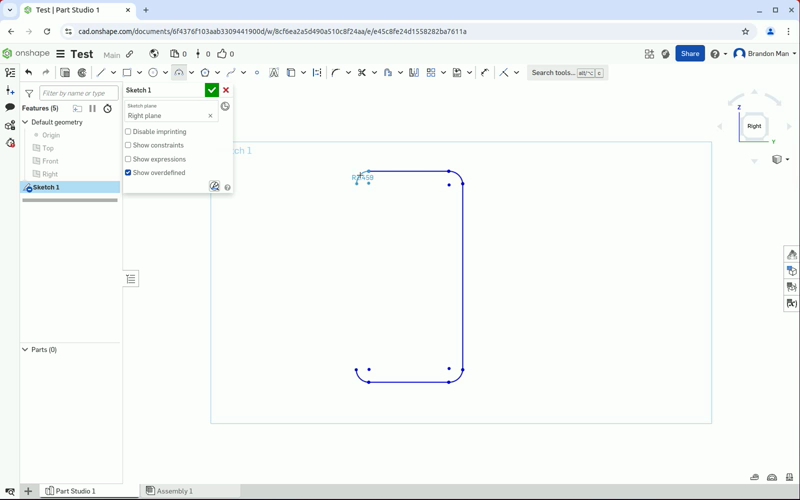
key(esc)
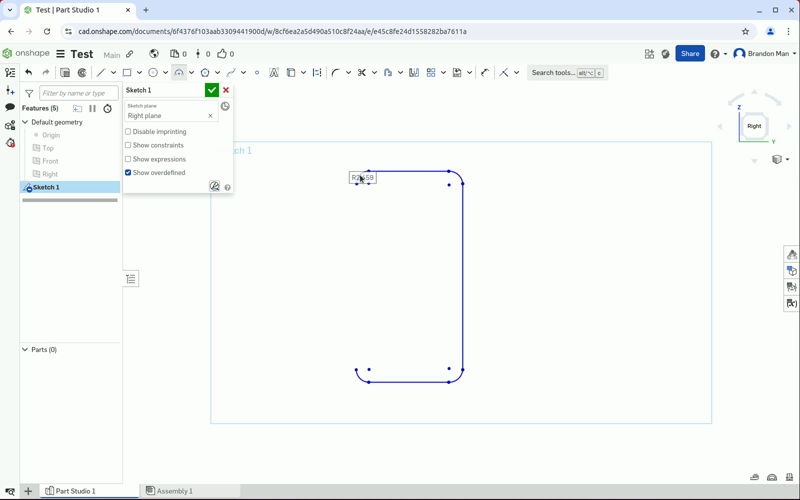
key(l)
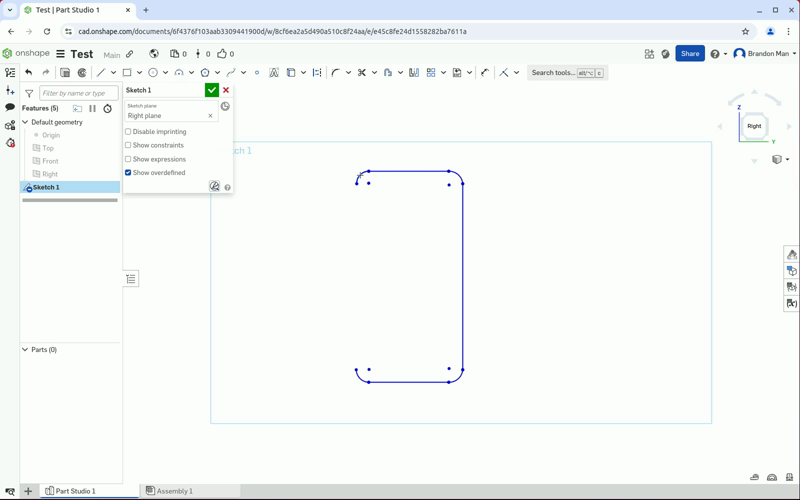
mouse_move(356, 183)
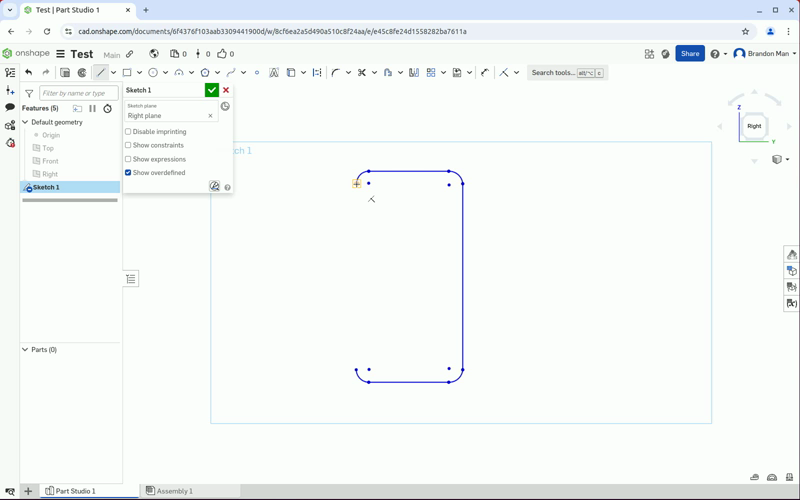
click(356, 183)
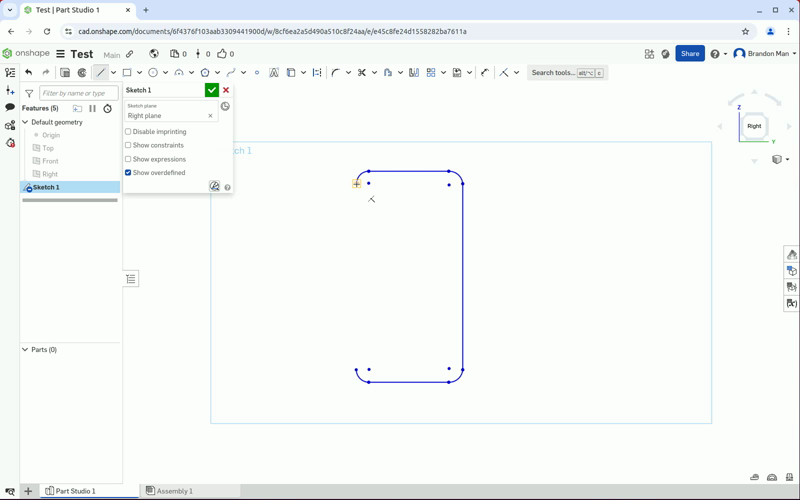
key_down(shift)
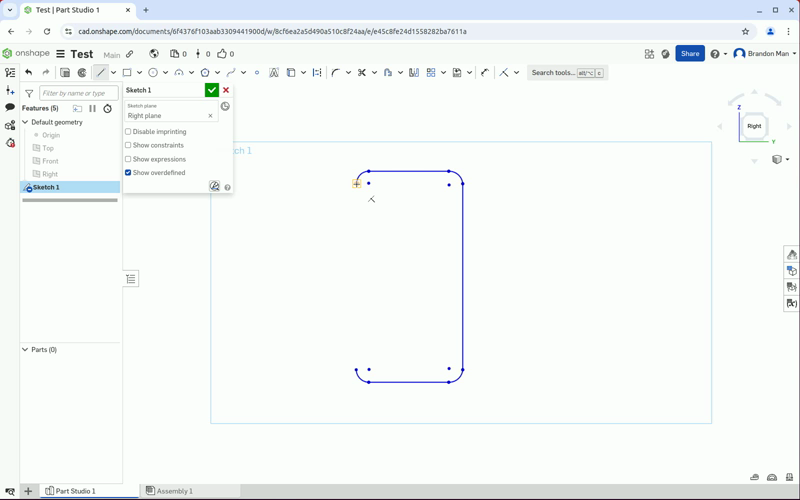
mouse_move(356, 369)
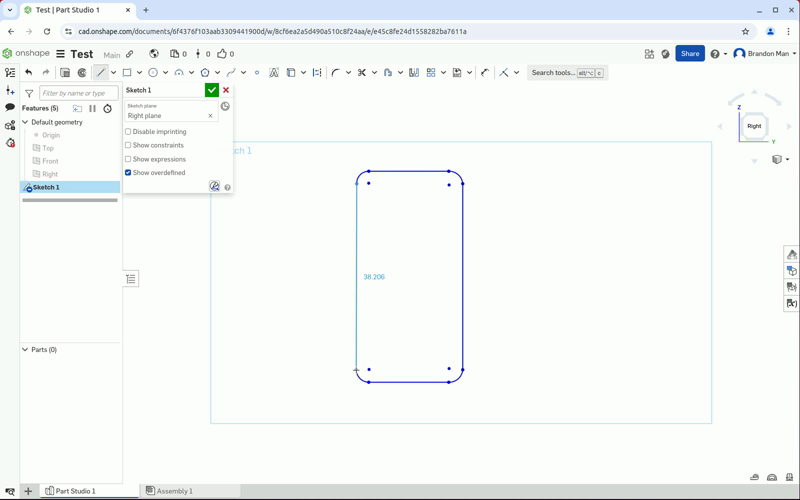
key_up(shift)
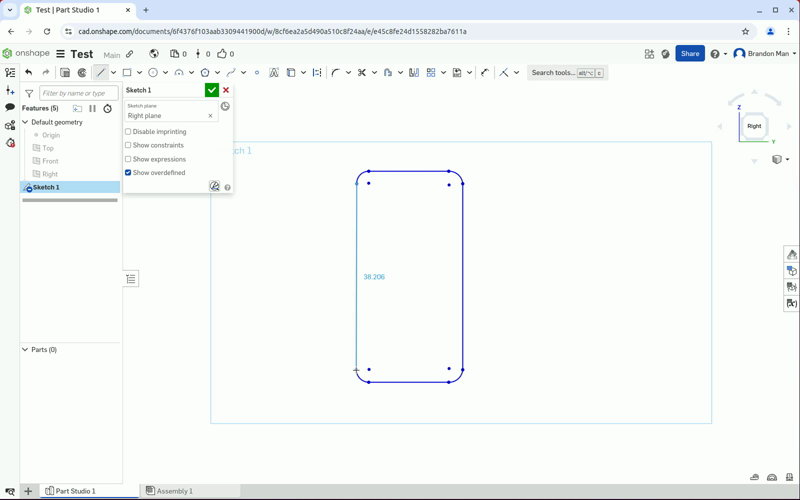
click(356, 369)
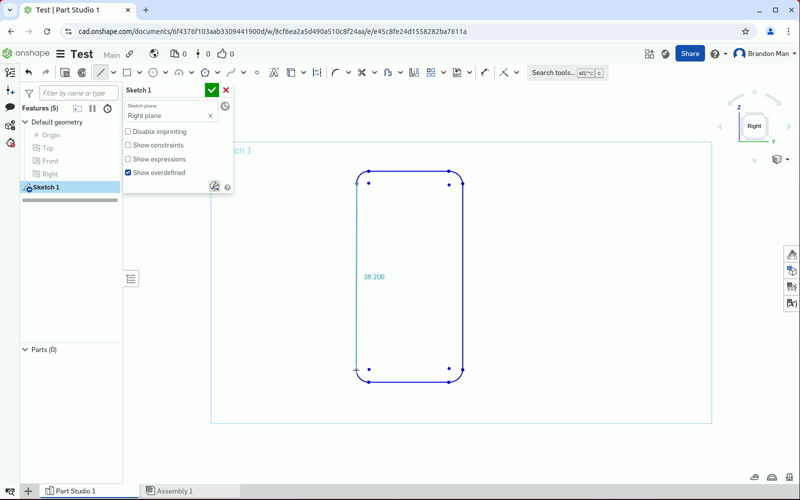
key(esc)
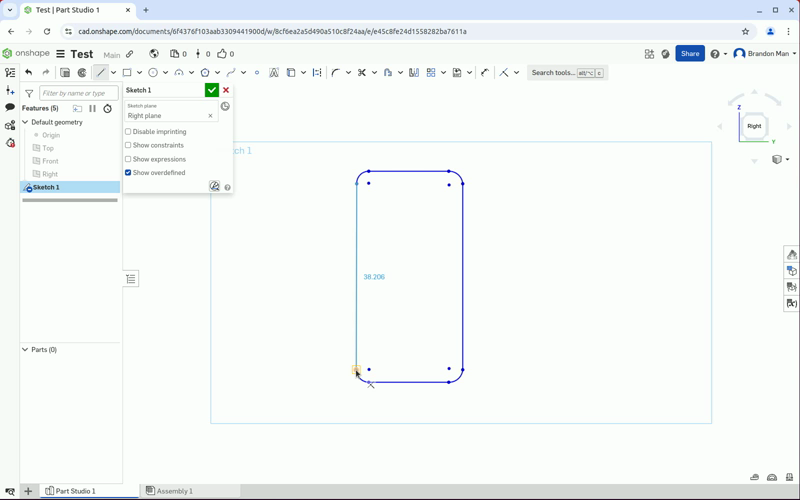
mouse_move(373, 247)
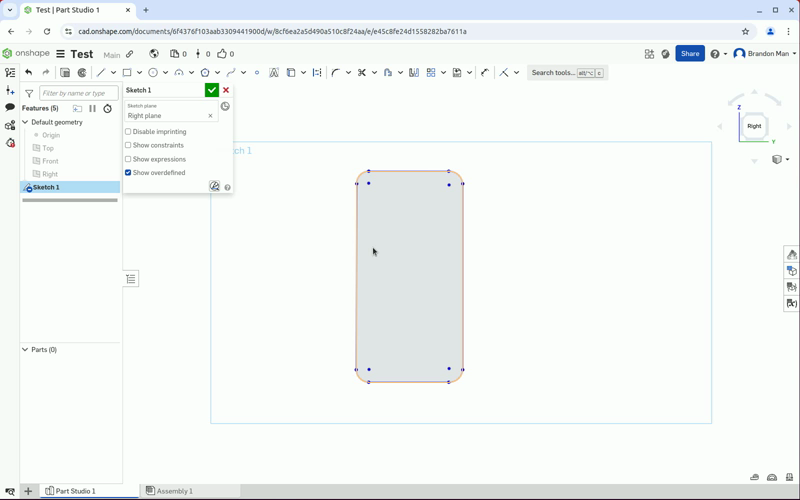
click(373, 247)
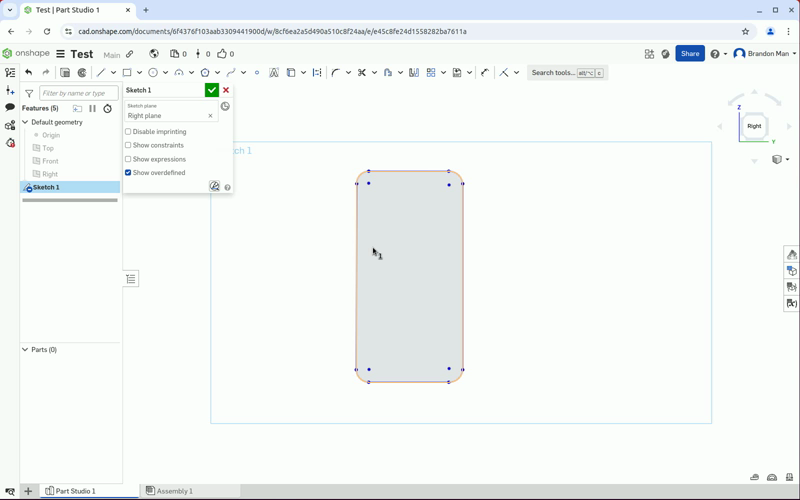
mouse_move(73, 352)
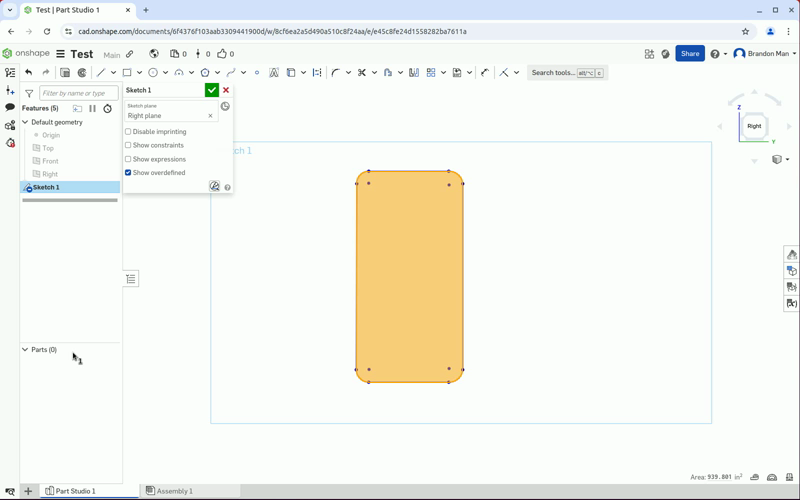
key(shift+y)
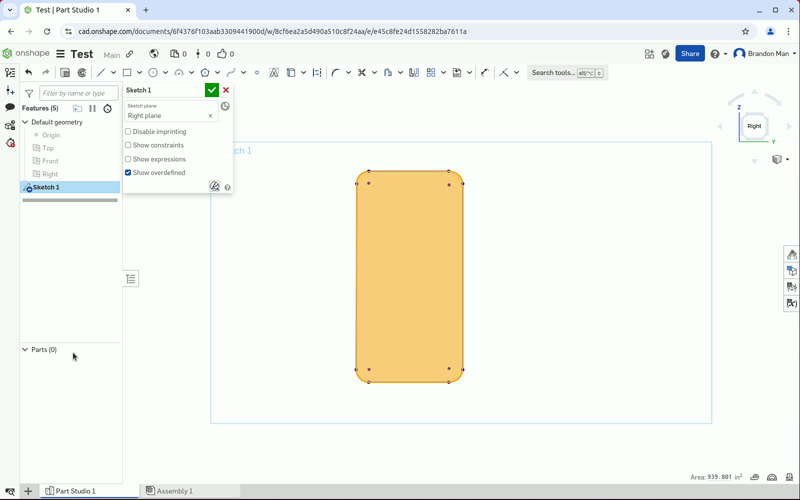
key(shift+e)
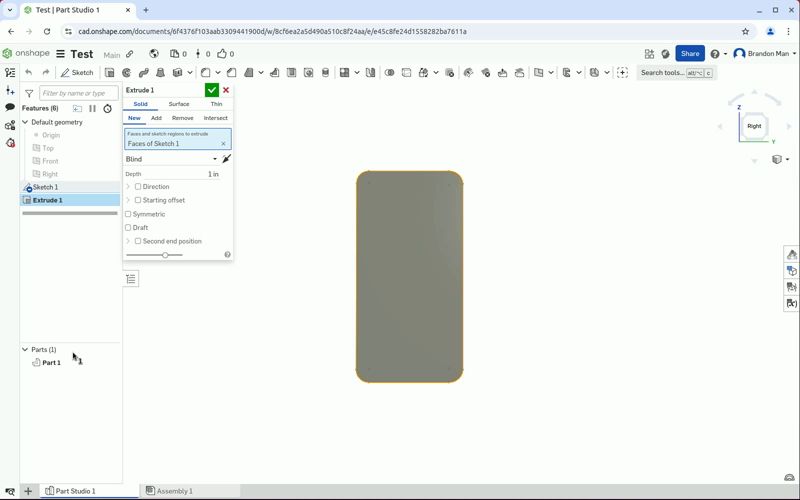
mouse_move(143, 106)
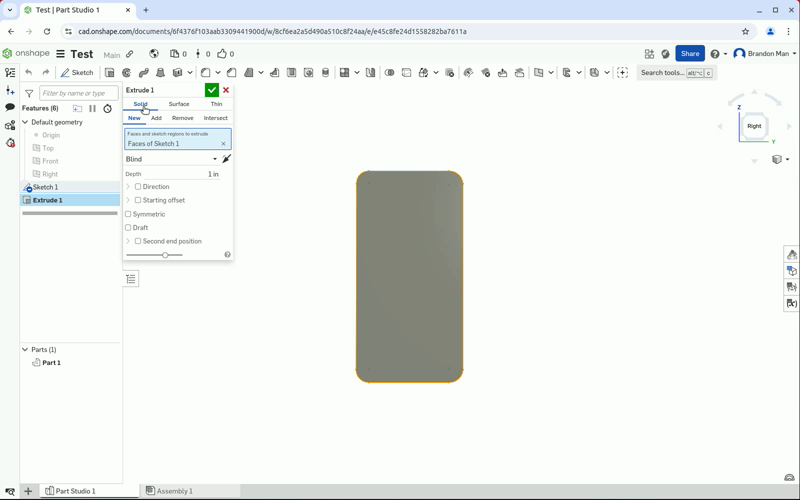
click(143, 106)
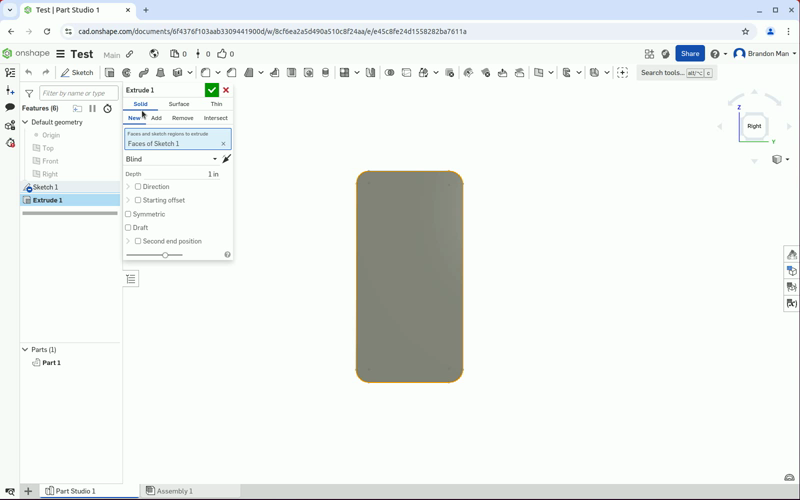
mouse_move(137, 120)
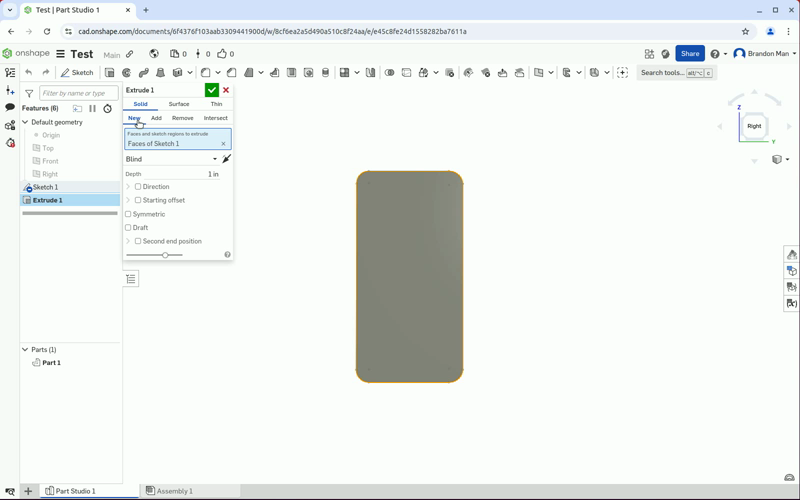
click(137, 120)
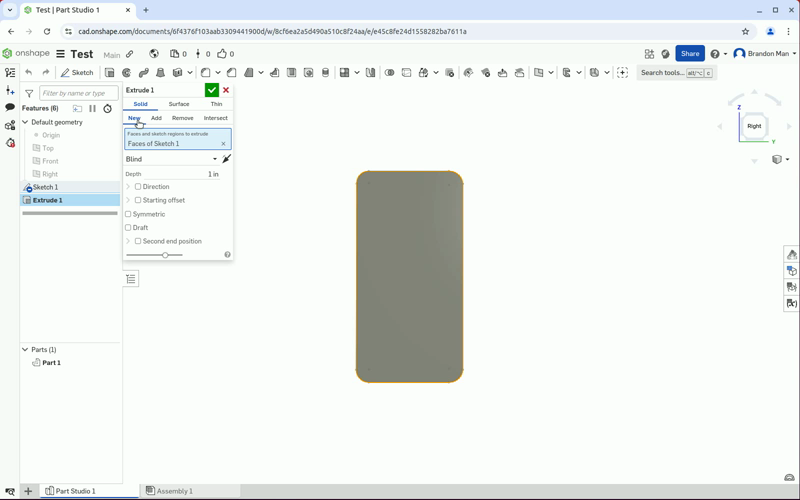
key(tab, 4)
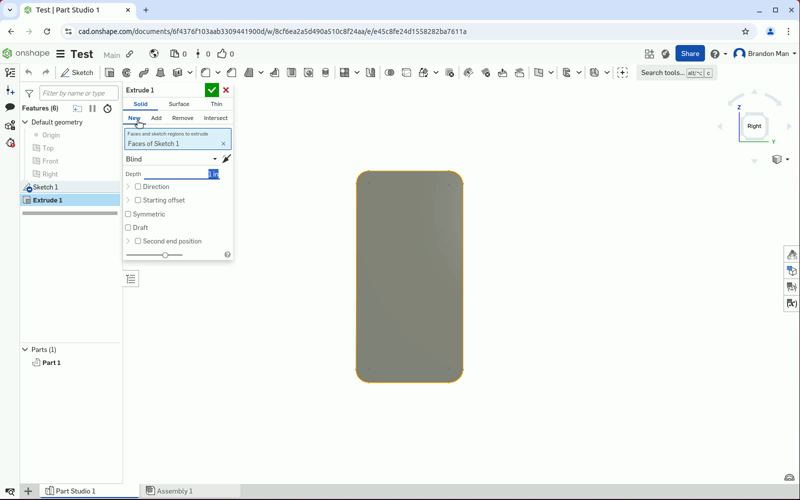
text(10.832)
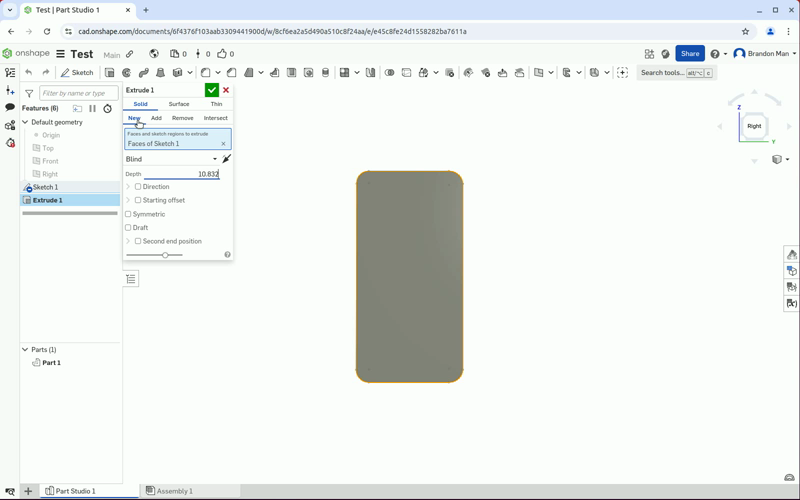
key(enter)
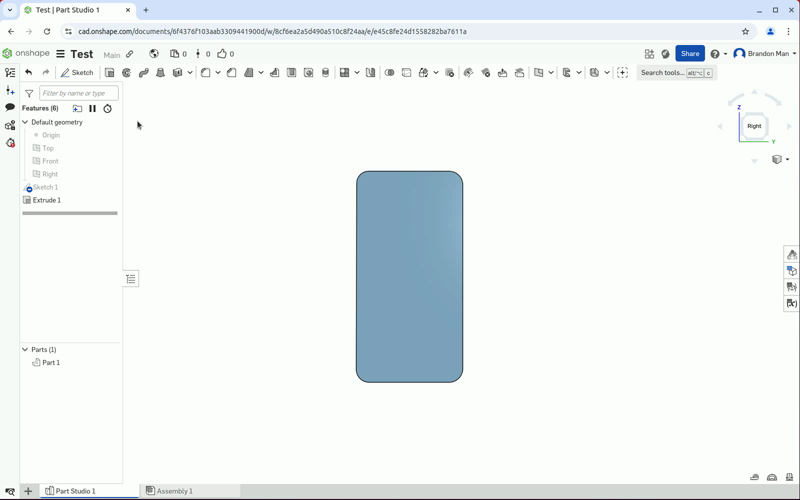
key(shift+h)
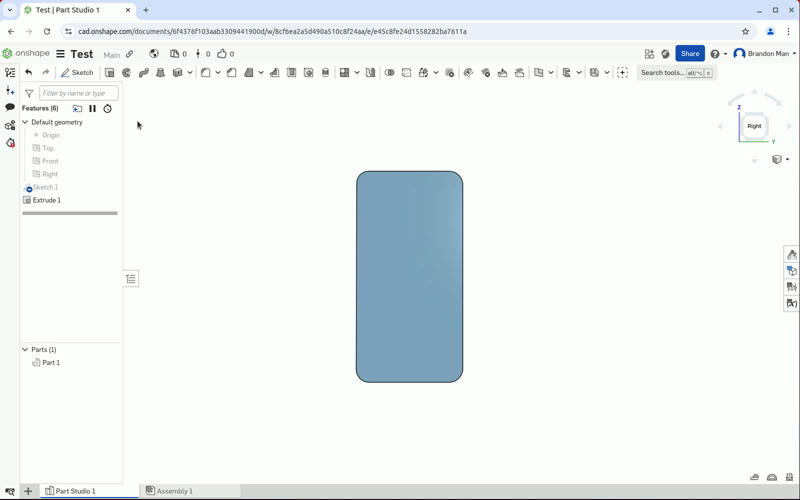
key(shift+h)
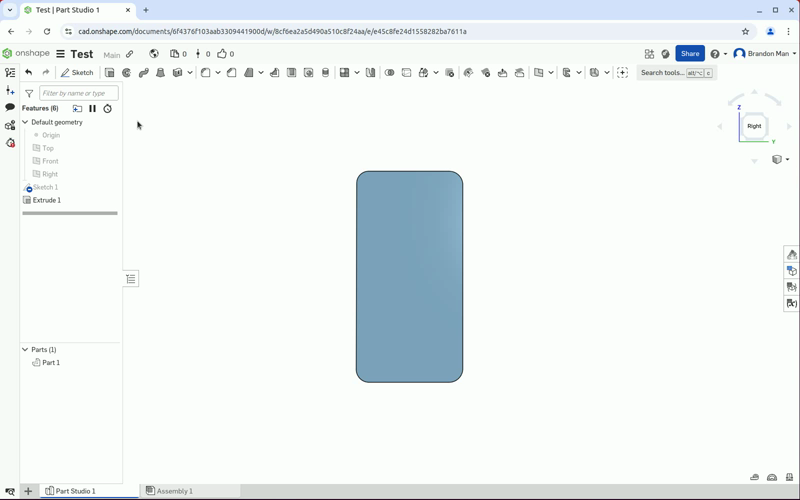
mouse_move(73, 189)
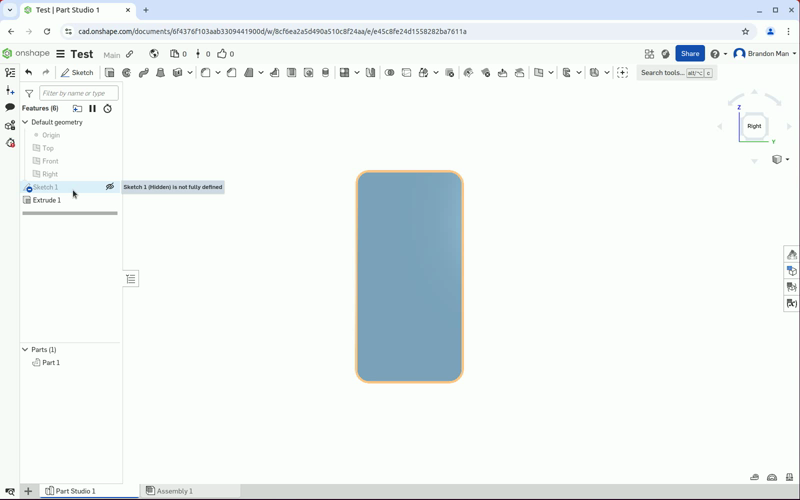
click(73, 189)
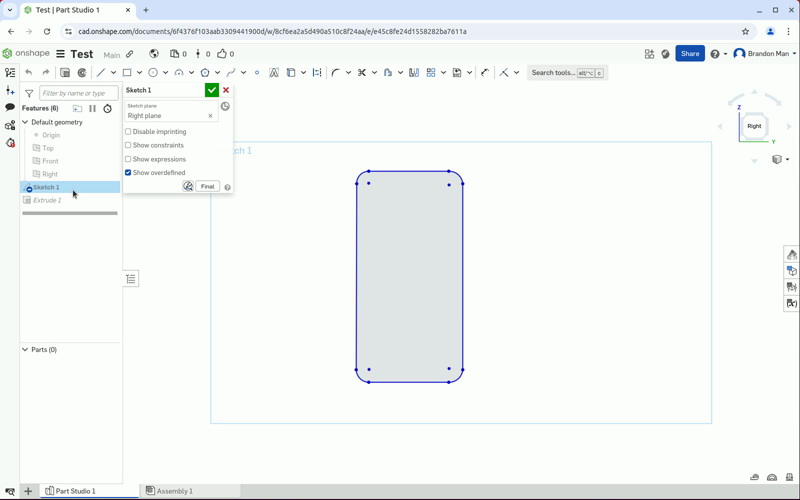
mouse_move(229, 92)
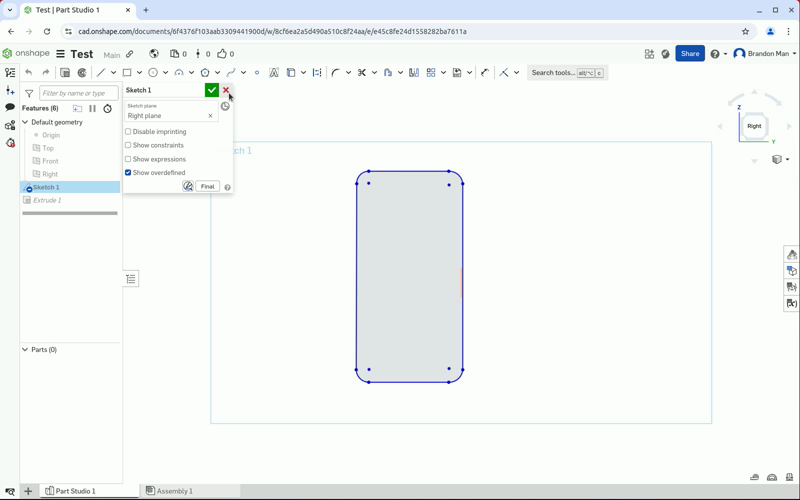
click(229, 92)
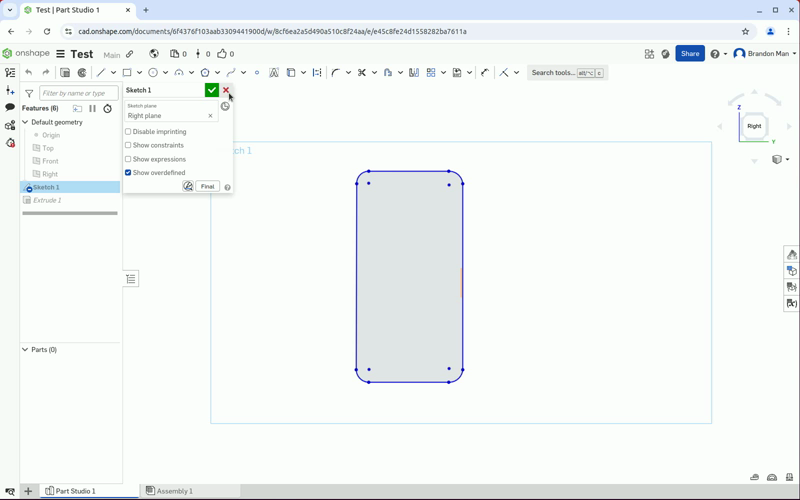
key(shift+s)
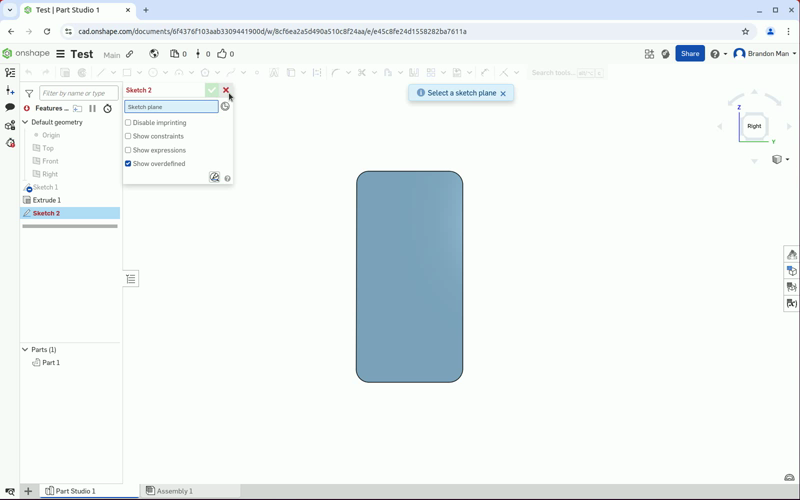
mouse_move(73, 176)
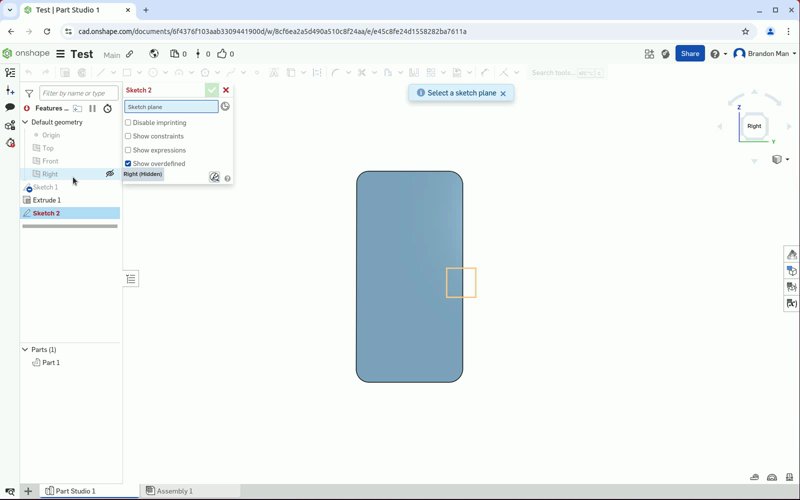
click(73, 176)
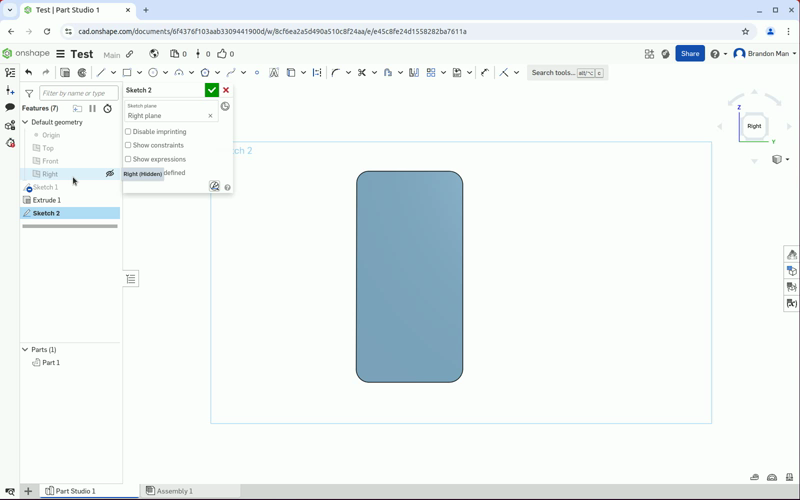
mouse_move(73, 352)
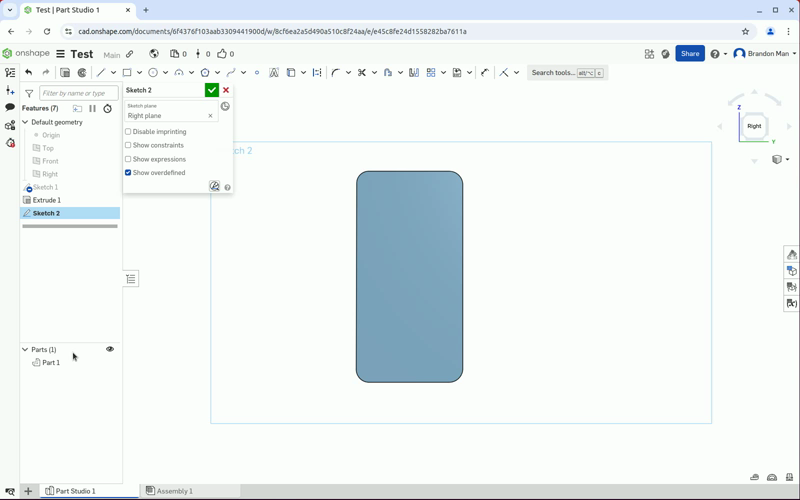
key(y)
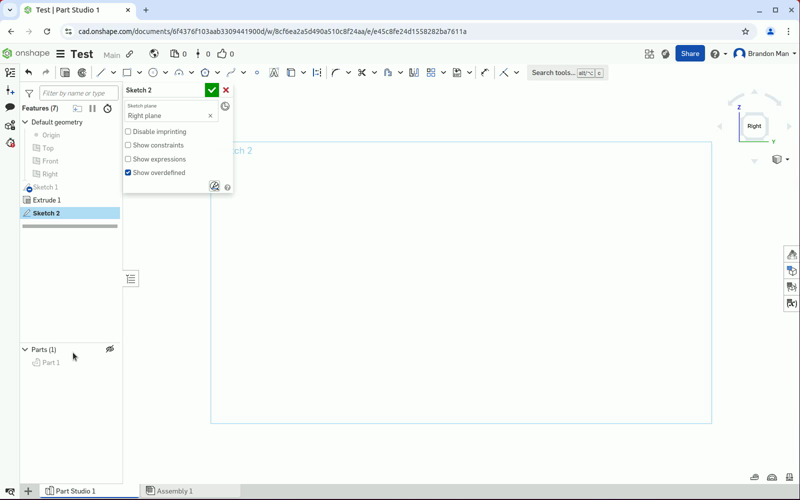
key(a)
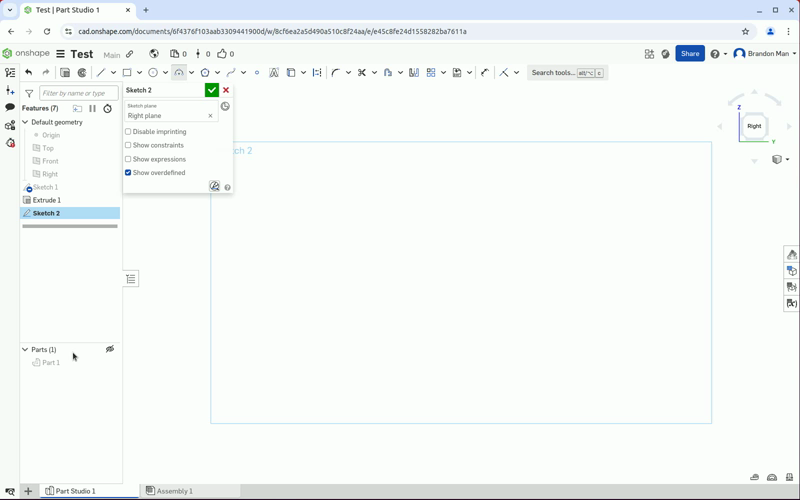
key_down(shift)
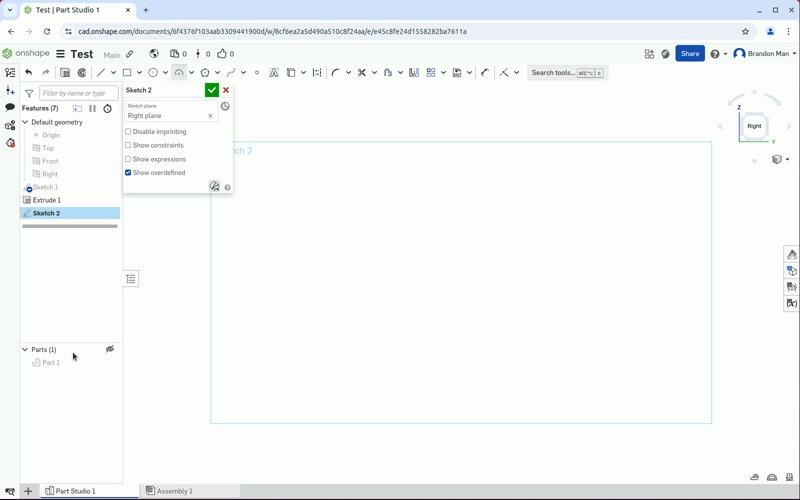
mouse_move(356, 369)
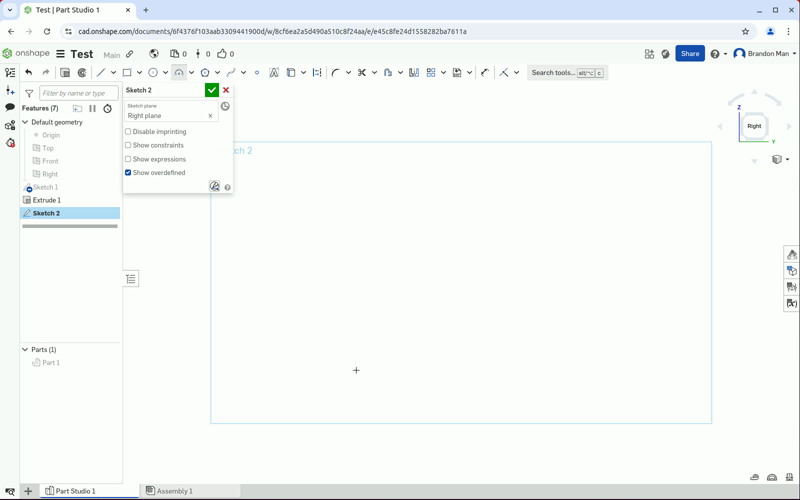
click(356, 369)
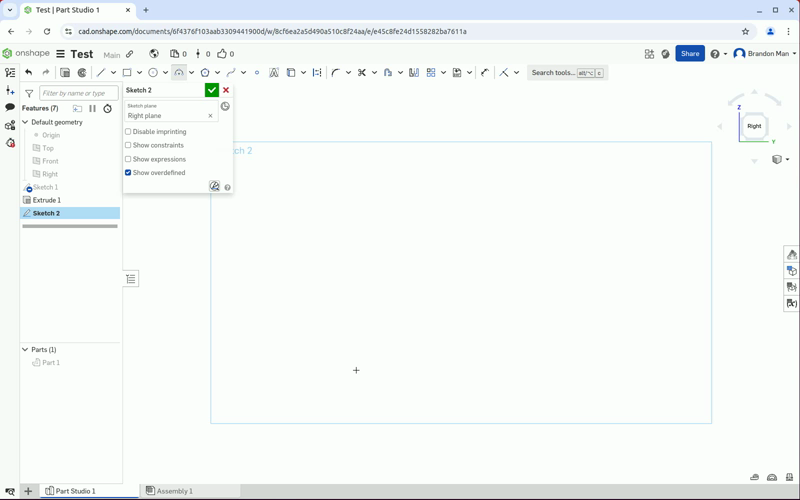
key_up(shift)
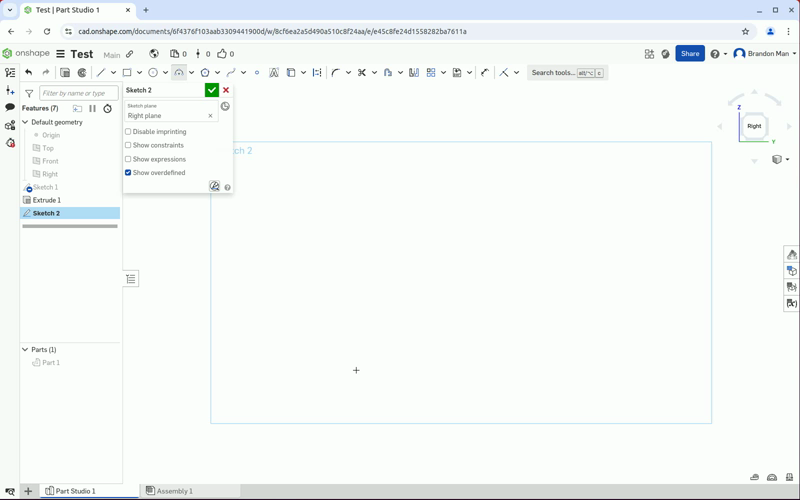
key_down(shift)
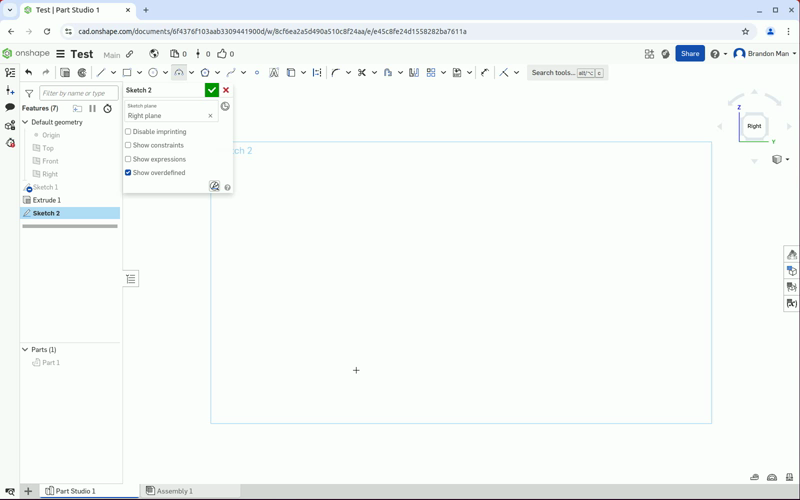
mouse_move(368, 382)
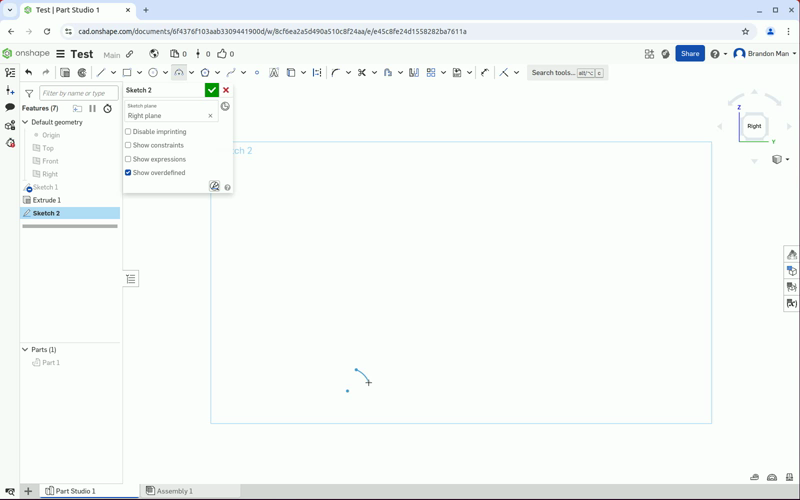
click(368, 382)
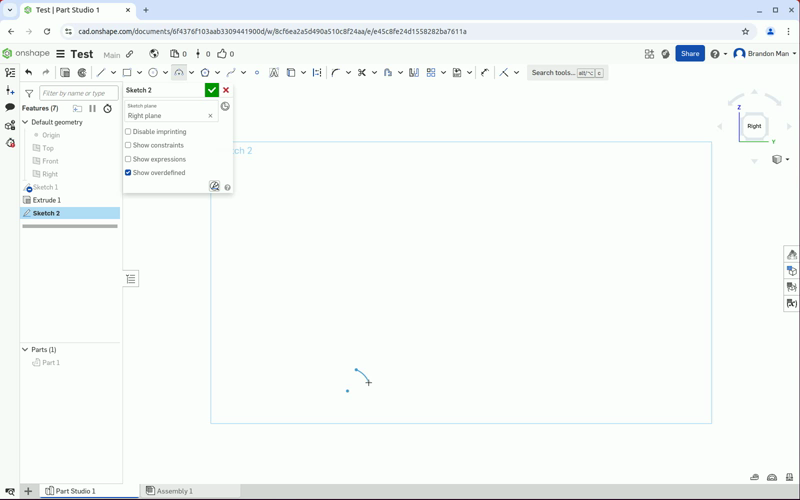
mouse_move(360, 378)
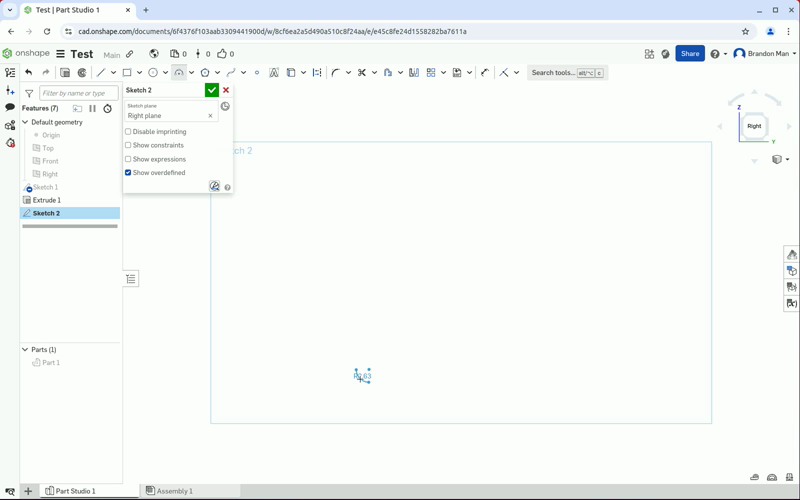
click(360, 378)
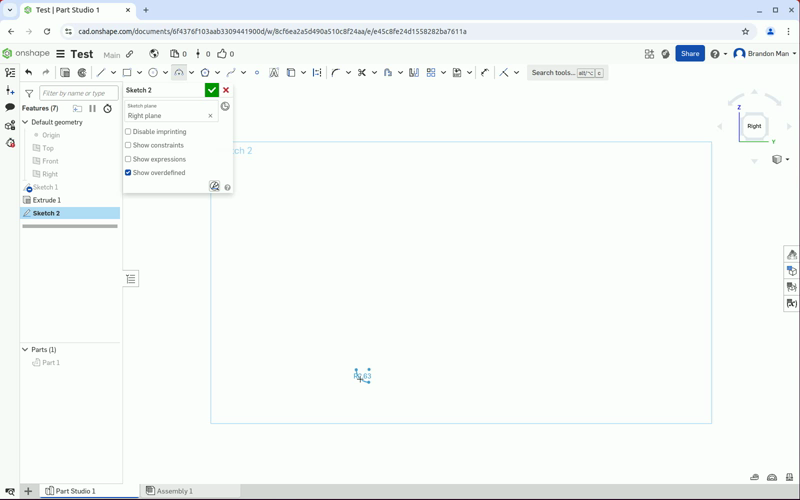
key_up(shift)
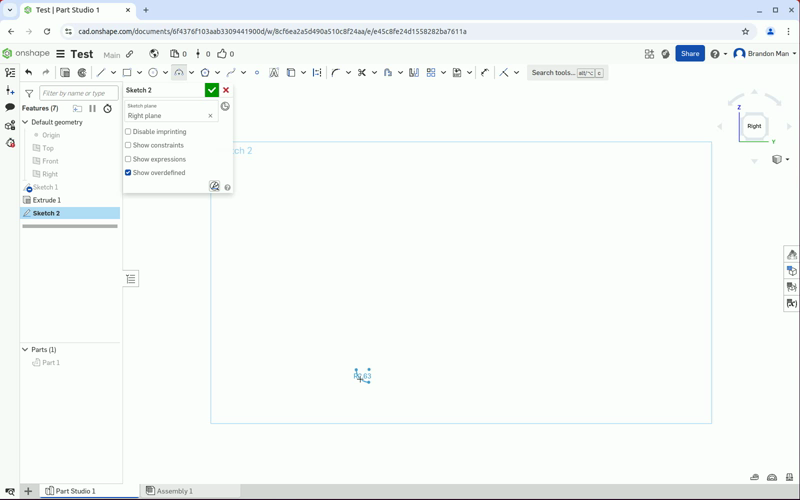
key(esc)
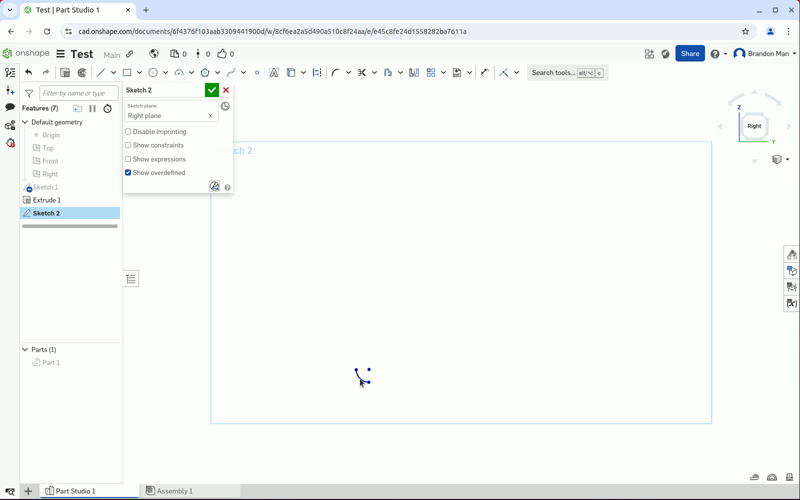
key(l)
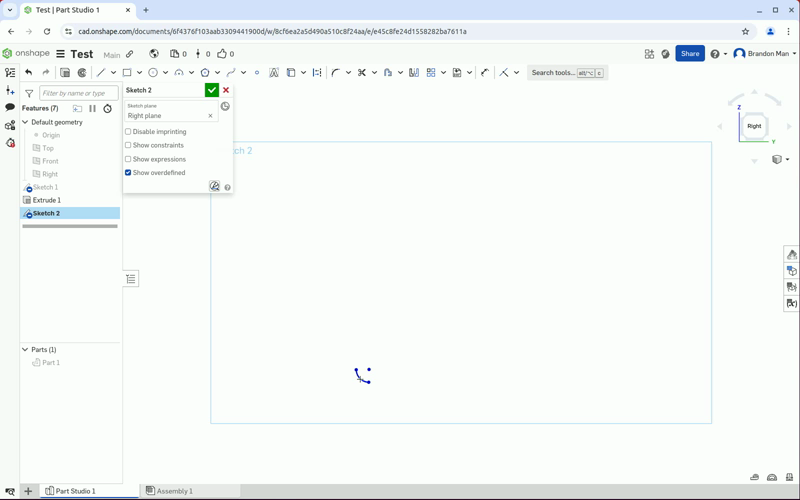
mouse_move(368, 382)
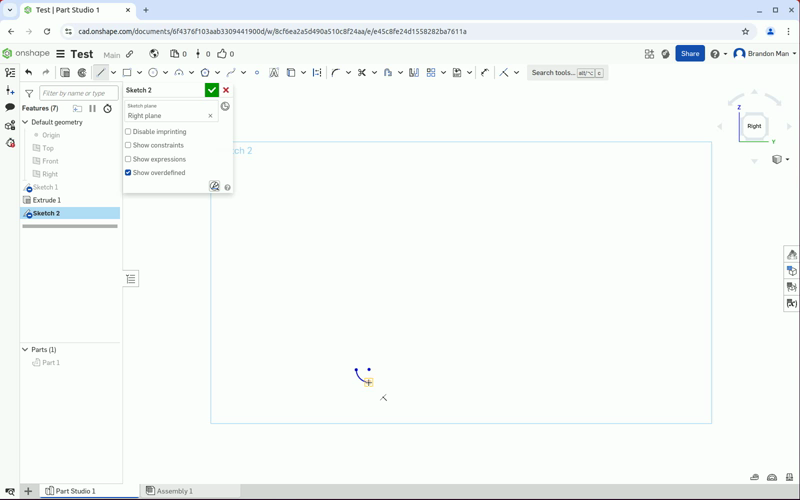
click(368, 382)
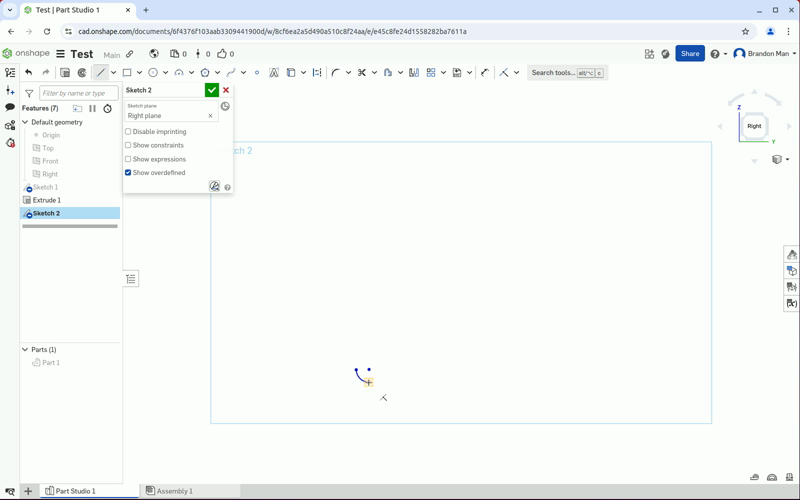
key_down(shift)
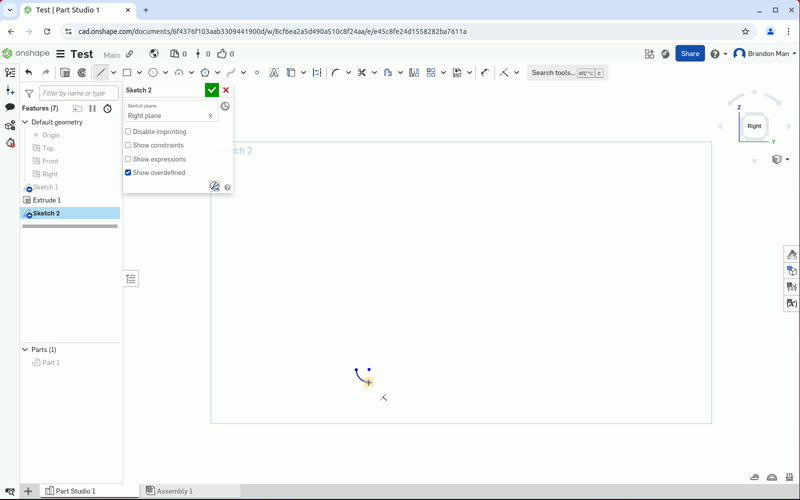
mouse_move(448, 382)
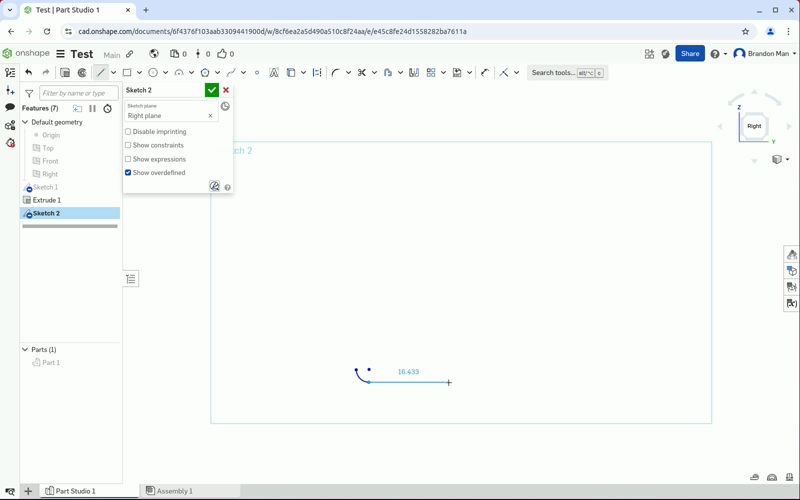
click(448, 382)
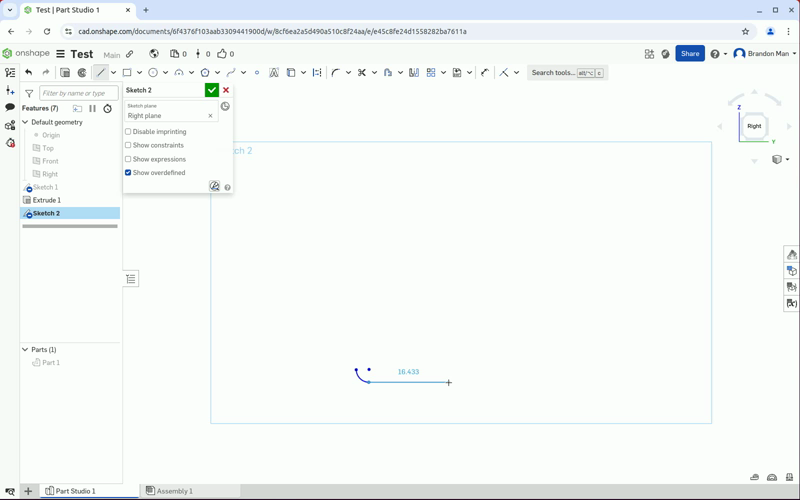
key_up(shift)
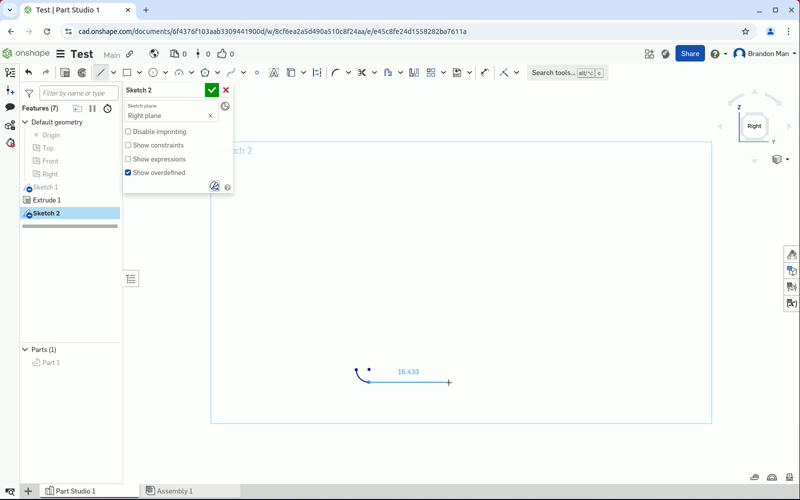
key(esc)
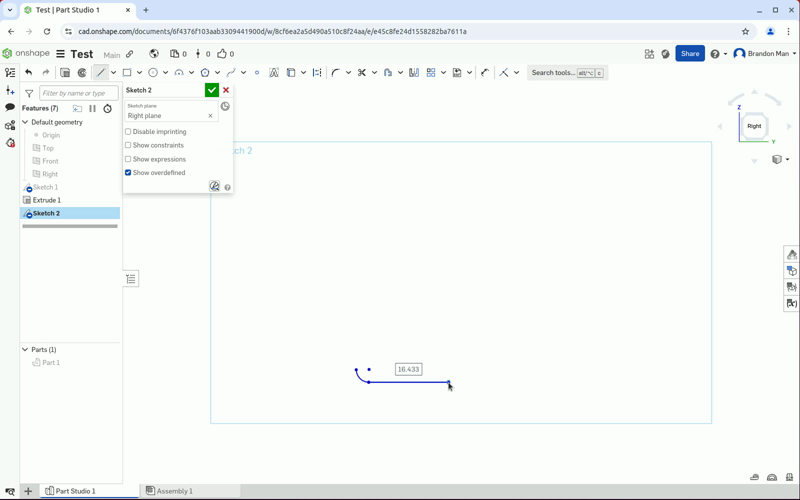
key(a)
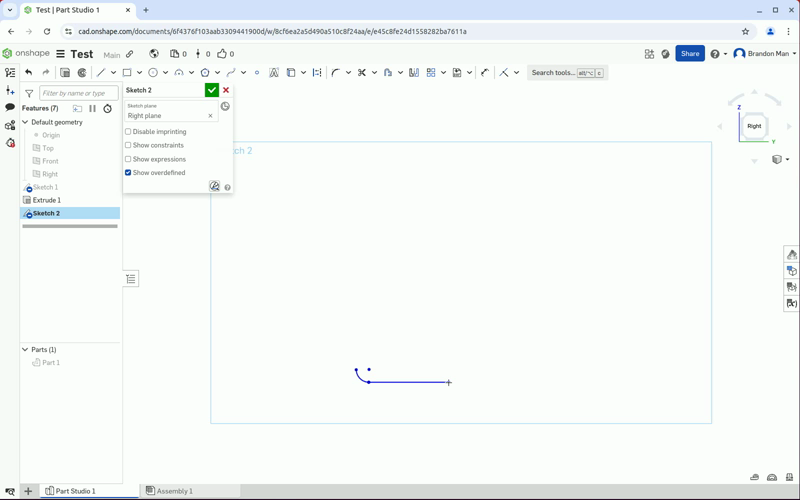
mouse_move(448, 382)
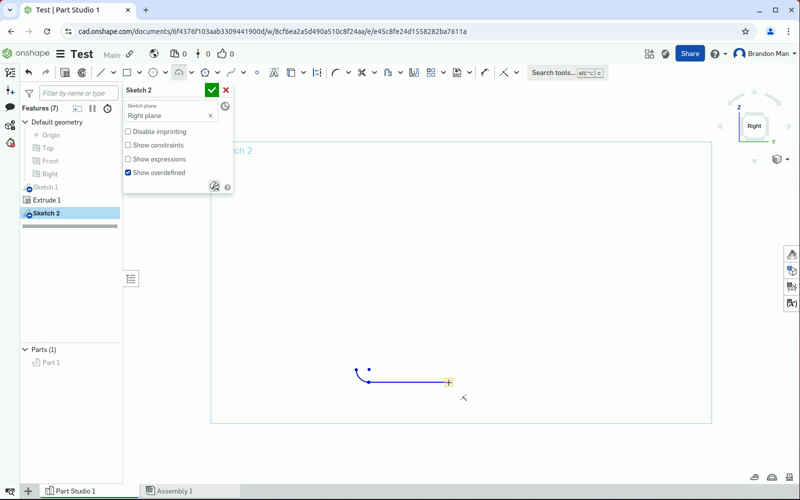
click(448, 382)
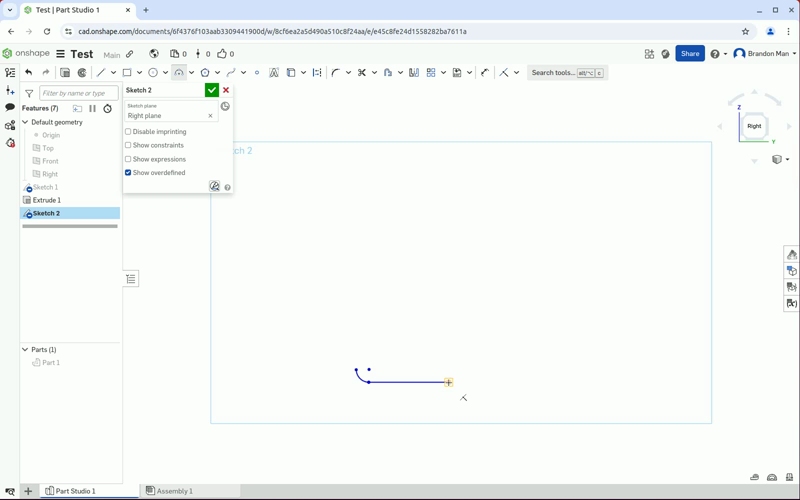
key_down(shift)
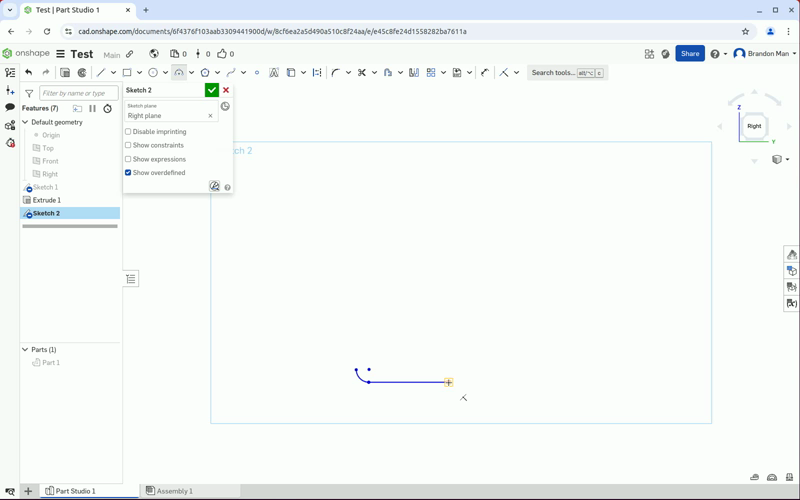
mouse_move(462, 369)
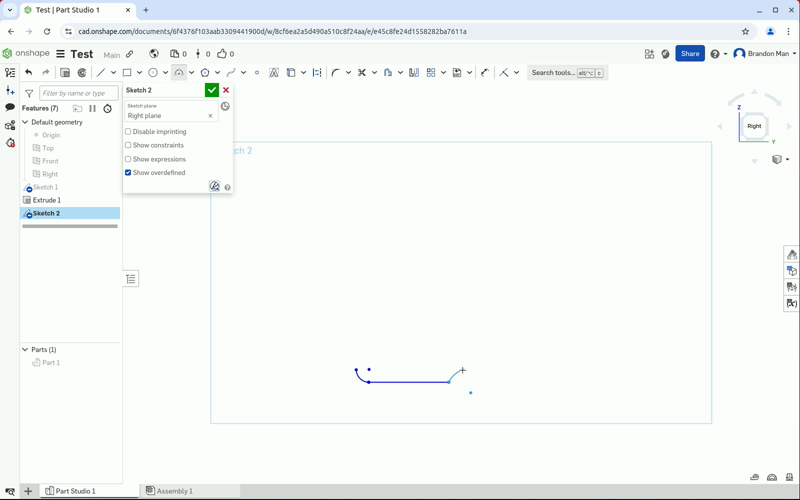
click(462, 369)
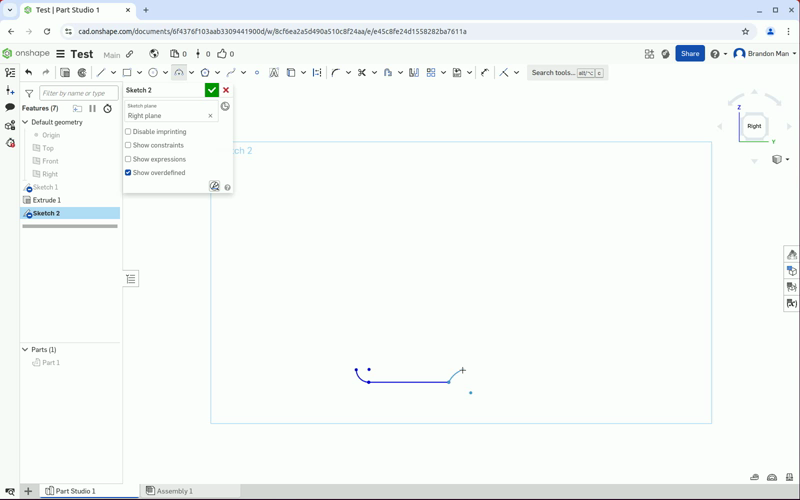
mouse_move(458, 378)
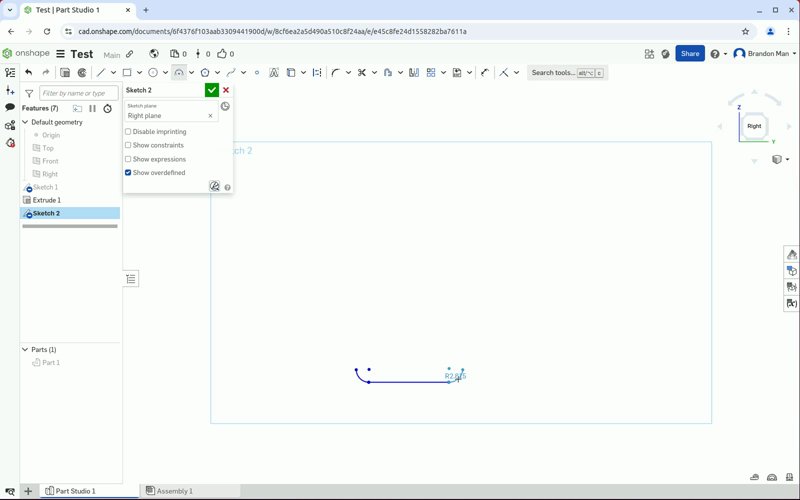
click(458, 378)
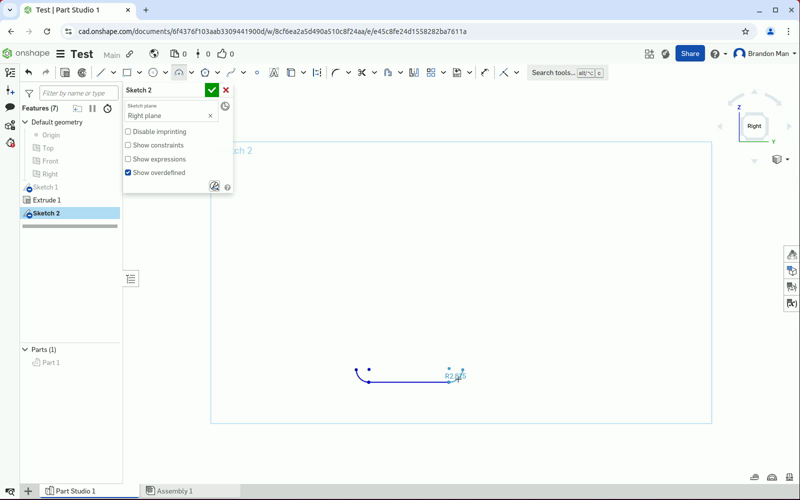
key_up(shift)
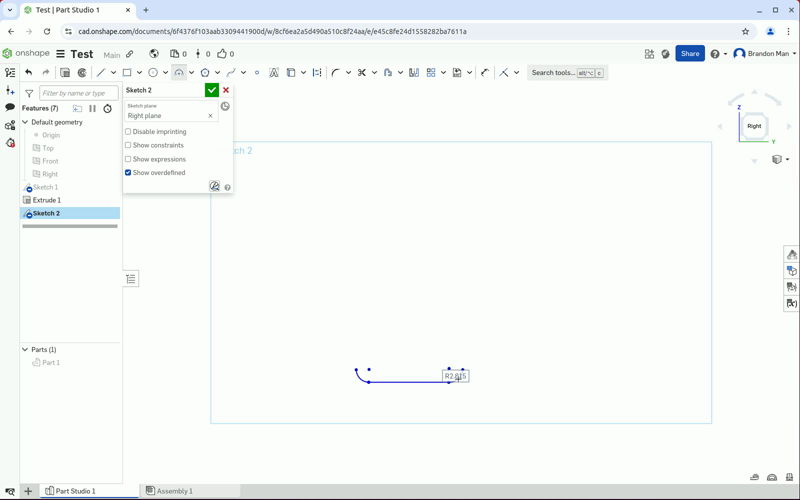
key(esc)
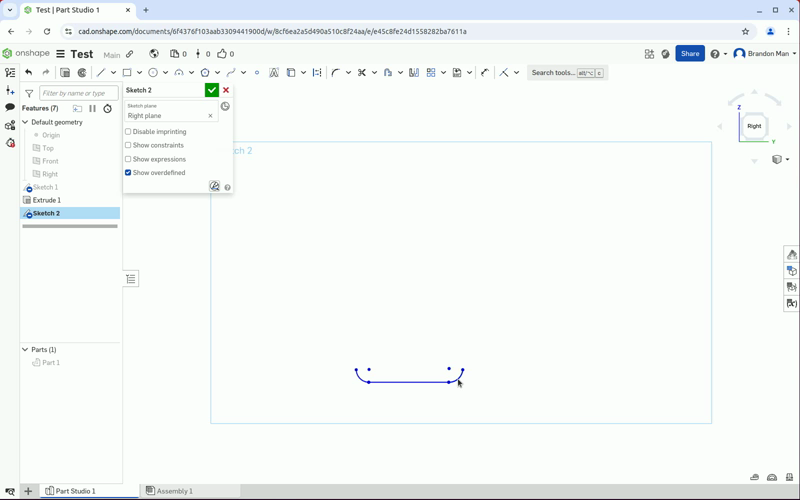
key(l)
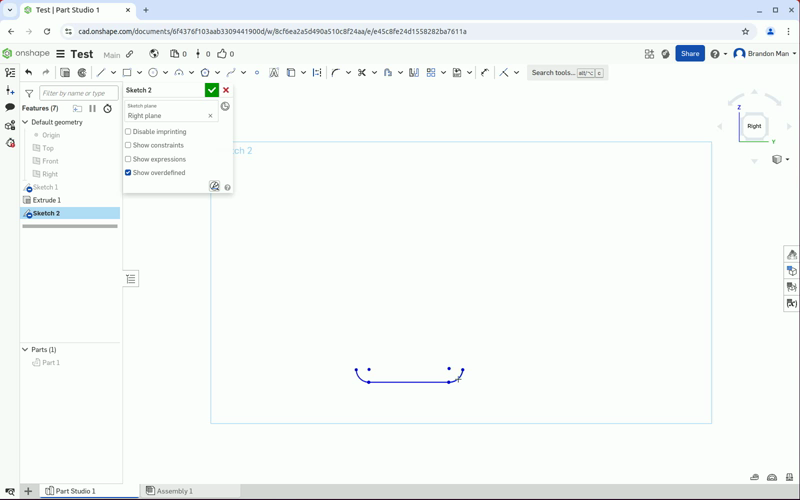
mouse_move(462, 369)
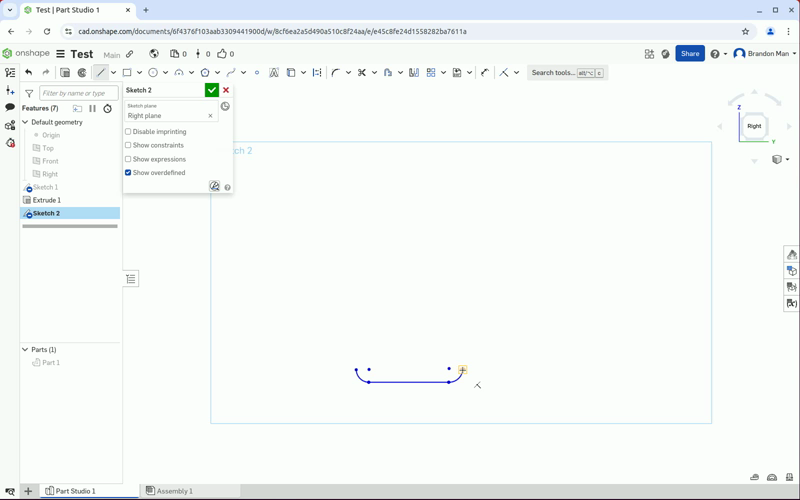
click(462, 369)
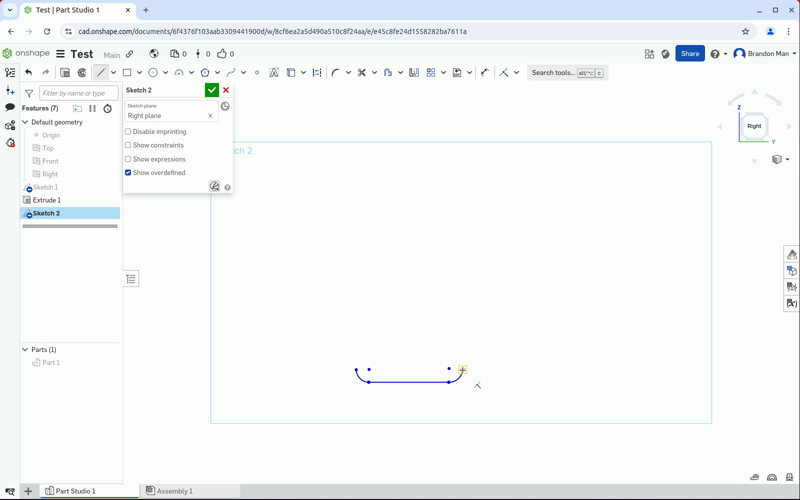
key_down(shift)
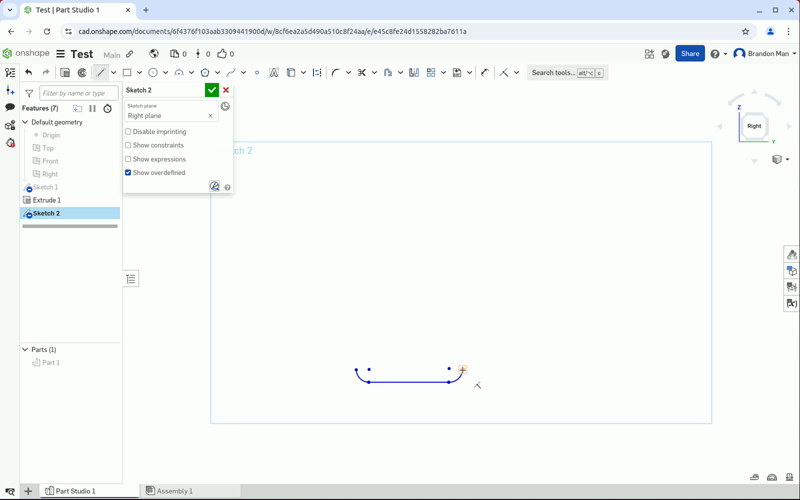
mouse_move(462, 183)
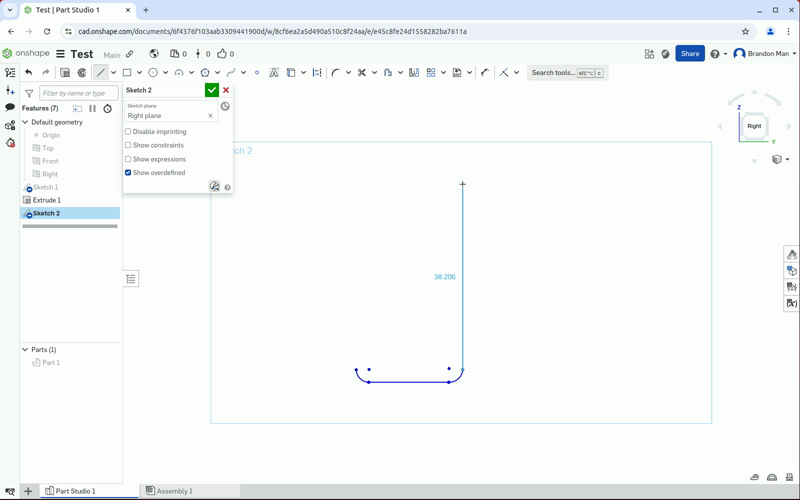
click(462, 183)
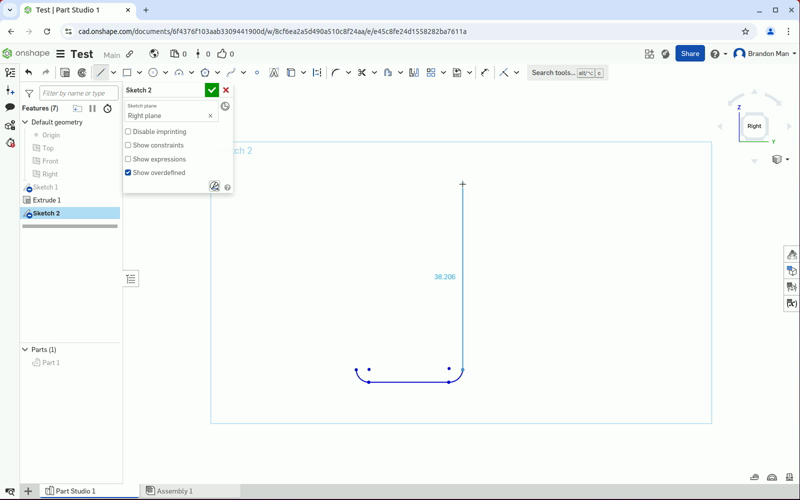
key_up(shift)
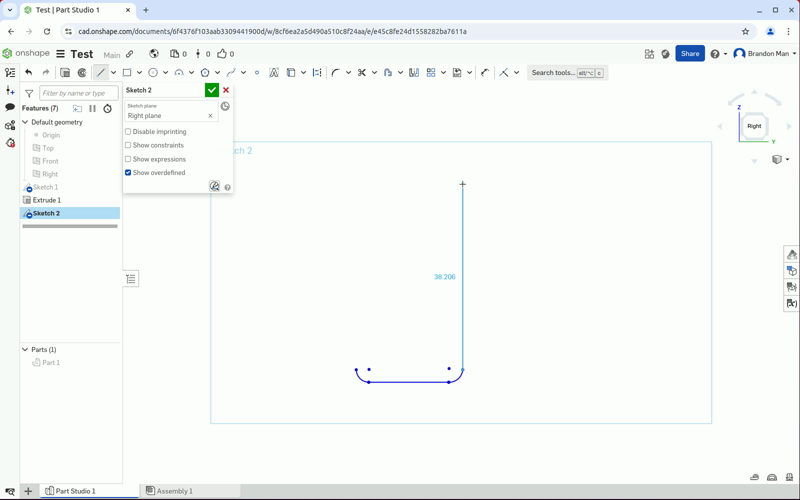
key(esc)
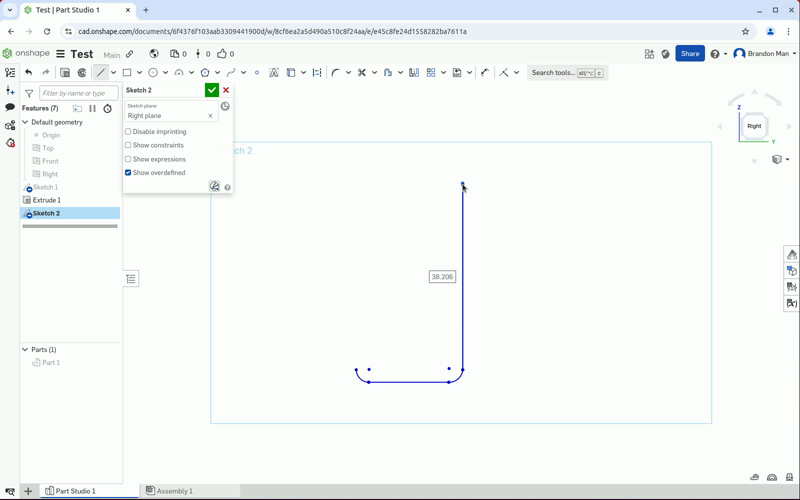
key(a)
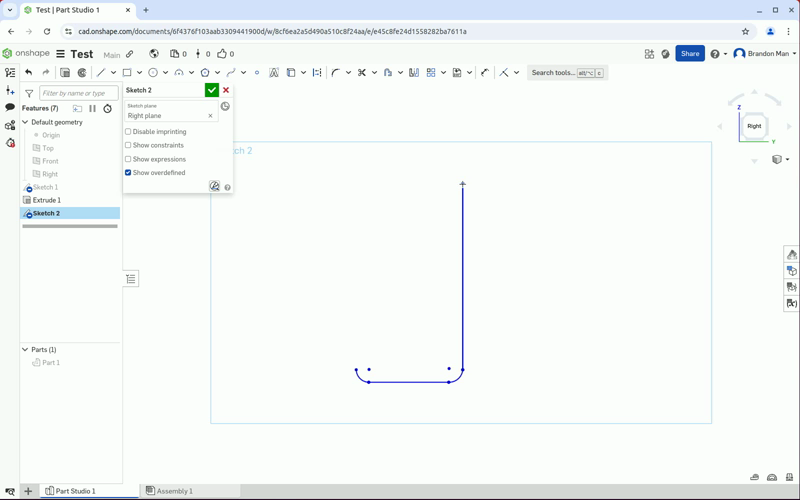
mouse_move(462, 183)
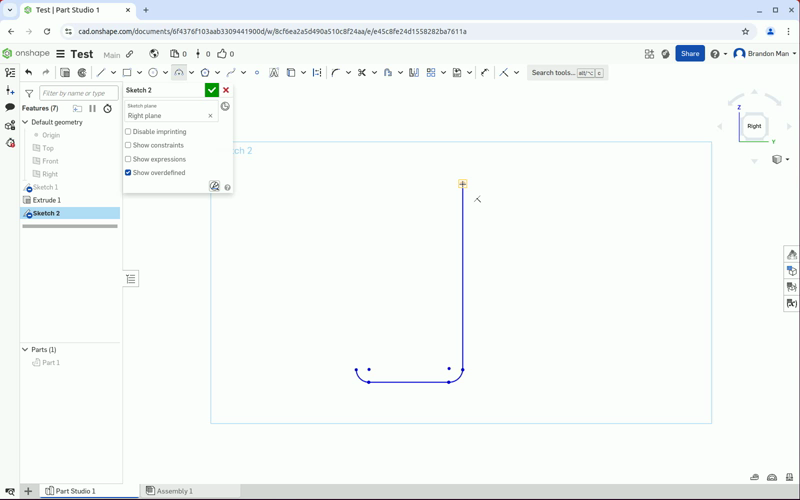
click(462, 183)
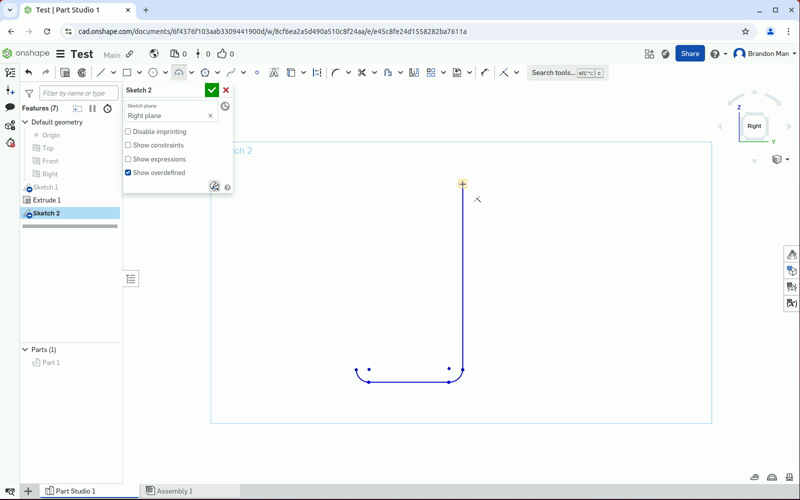
key_down(shift)
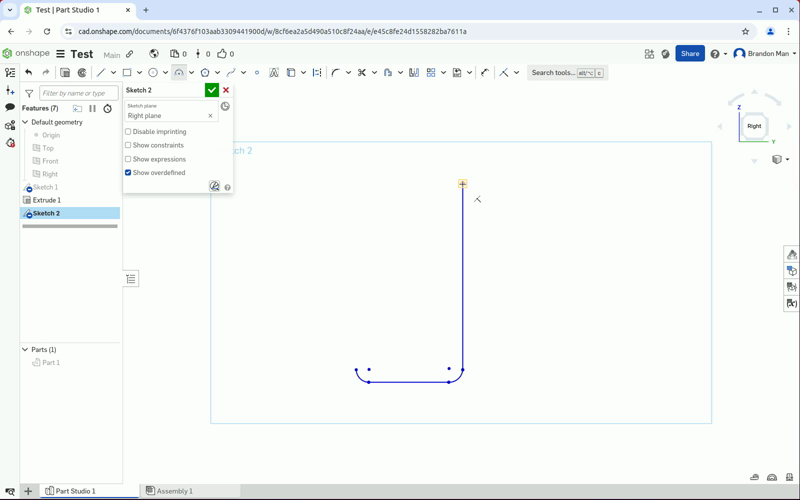
mouse_move(448, 171)
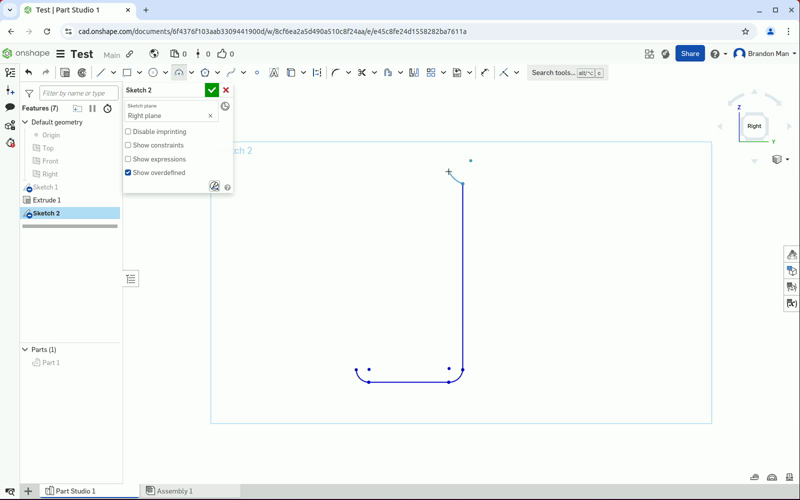
click(448, 171)
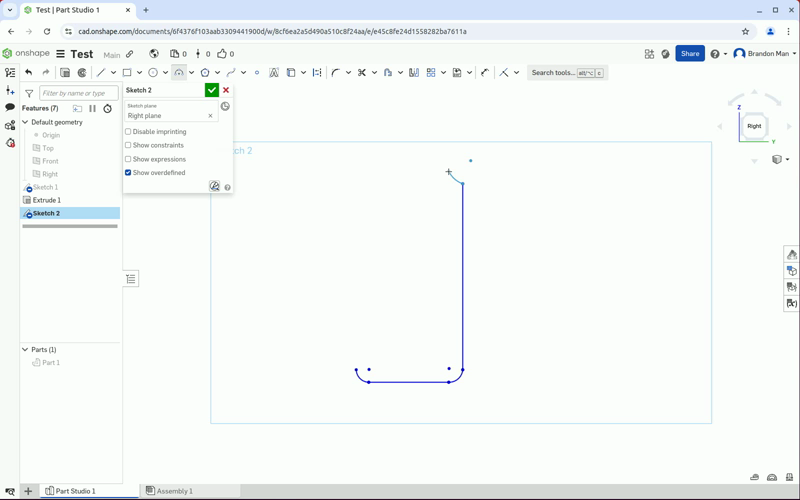
mouse_move(458, 174)
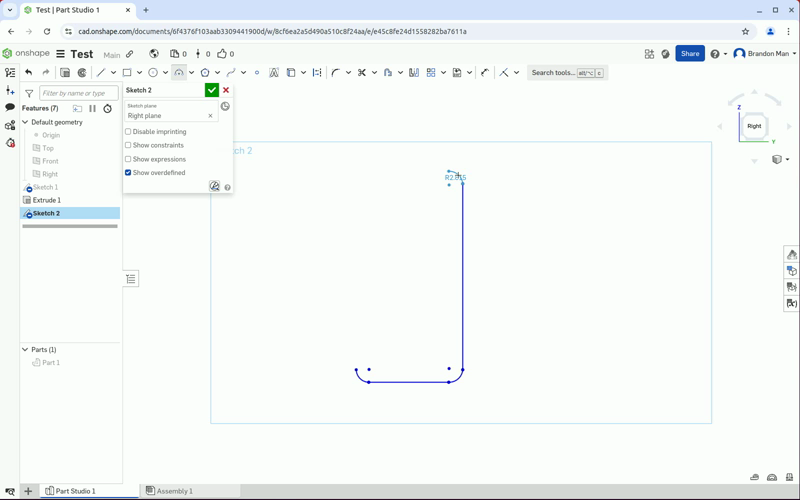
click(458, 174)
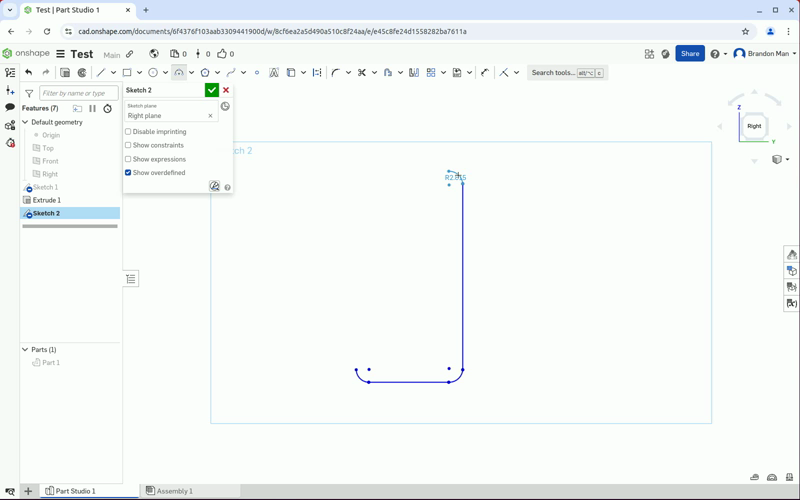
key_up(shift)
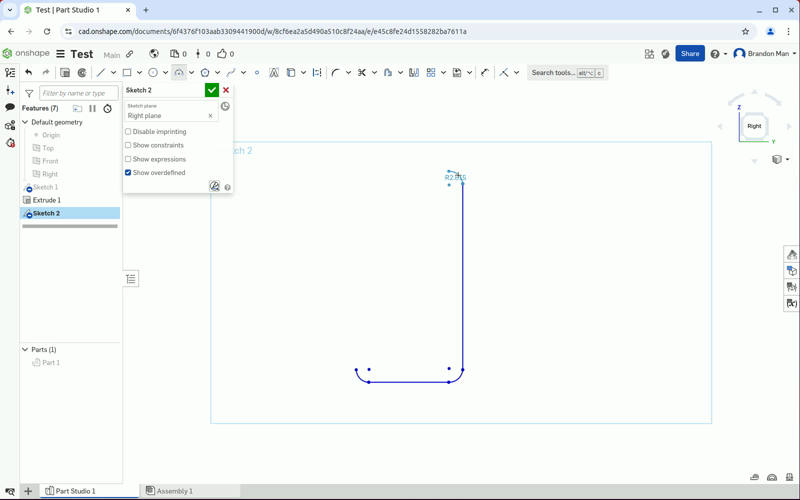
key(esc)
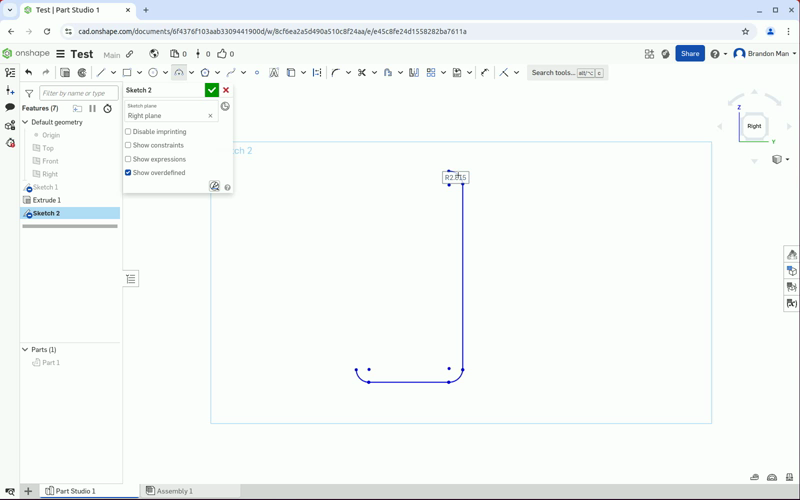
key(l)
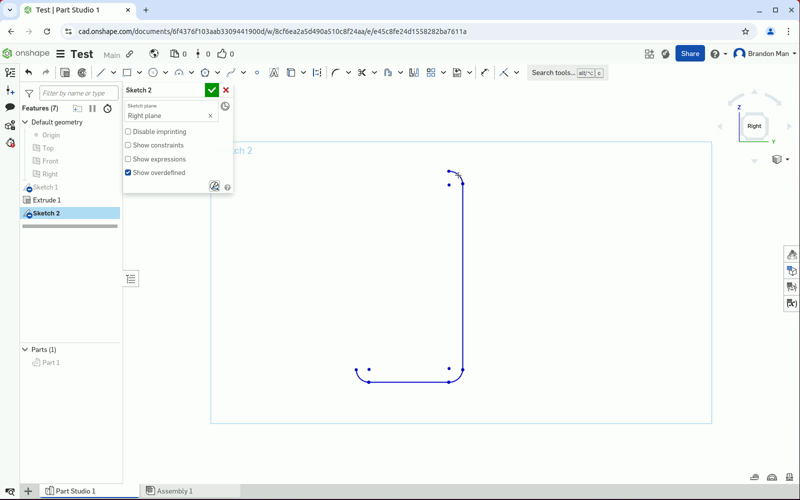
mouse_move(448, 171)
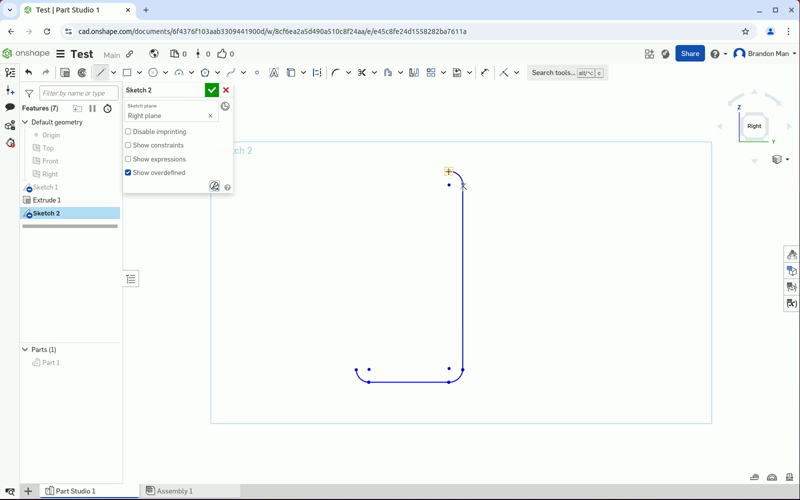
click(448, 171)
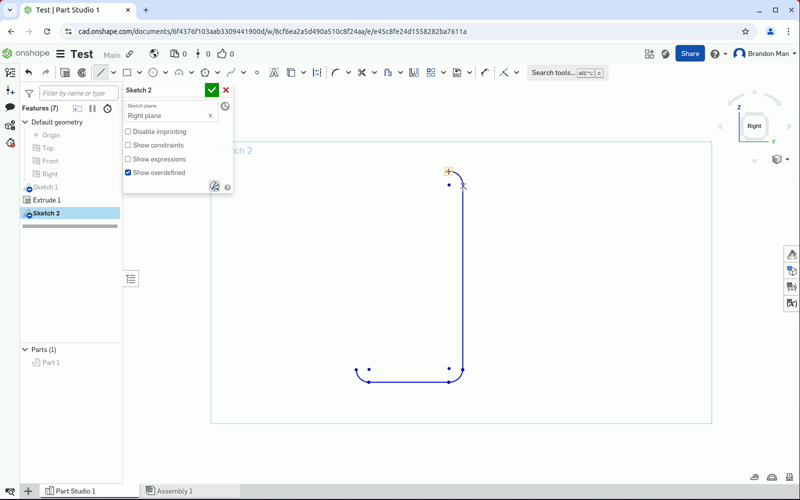
key_down(shift)
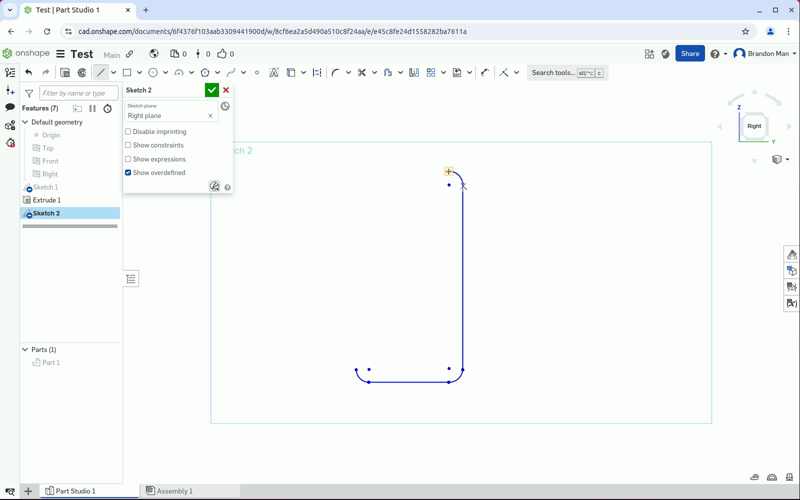
mouse_move(368, 171)
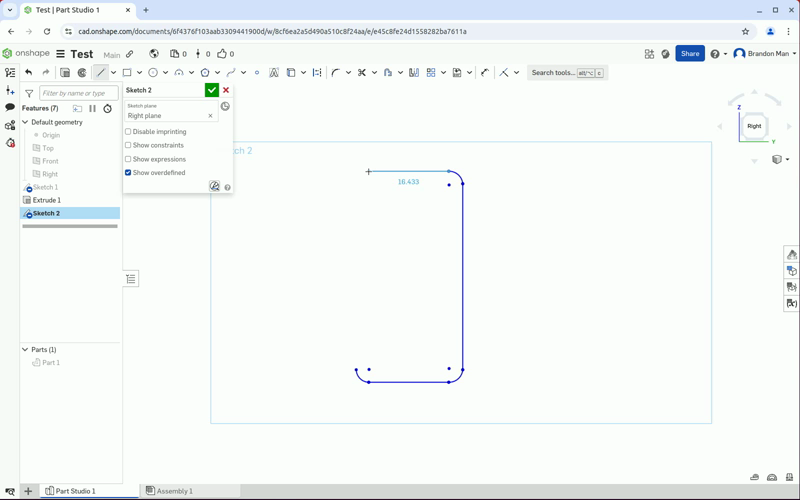
click(368, 171)
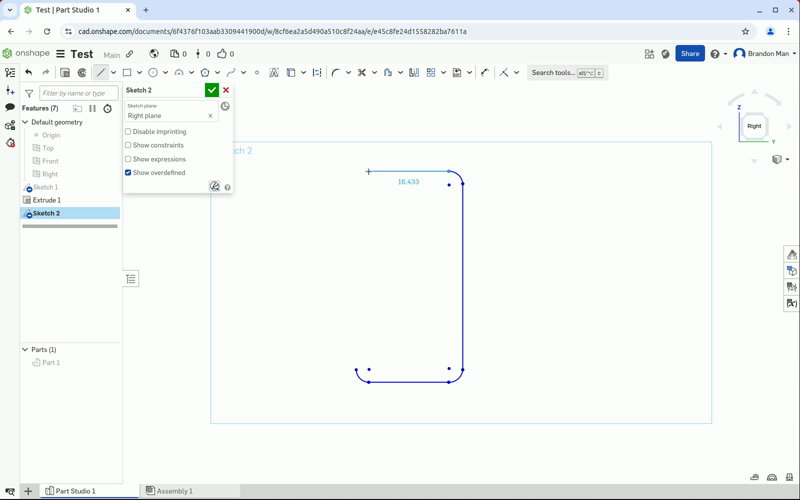
key_up(shift)
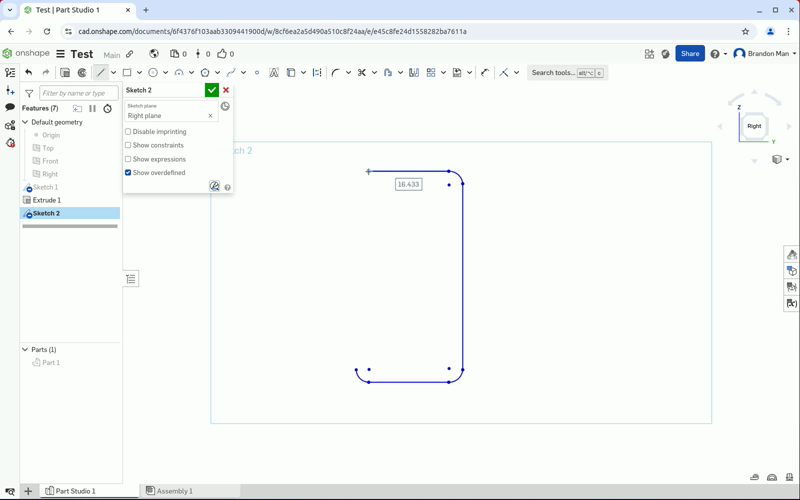
key(esc)
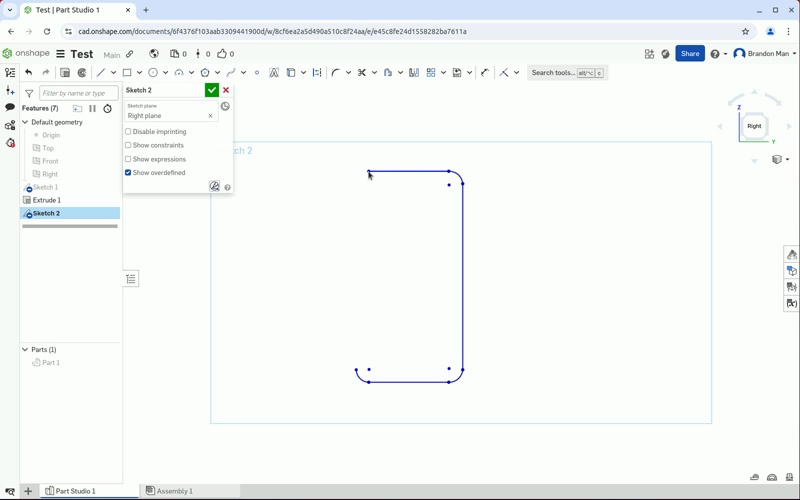
key(a)
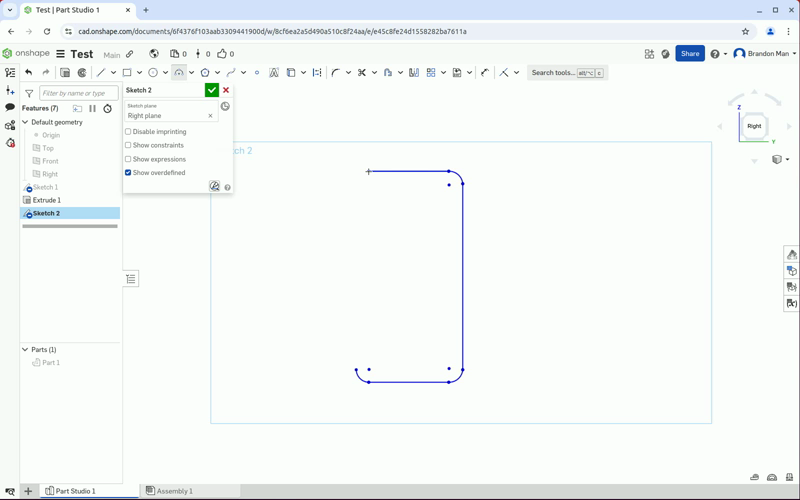
mouse_move(368, 171)
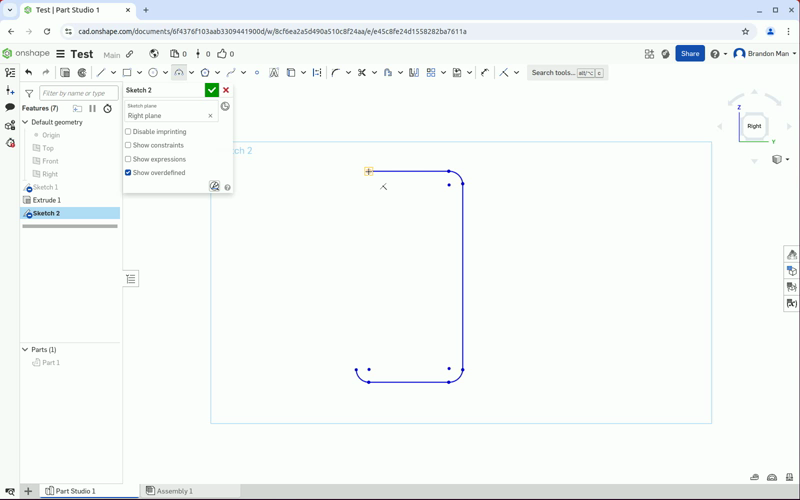
click(368, 171)
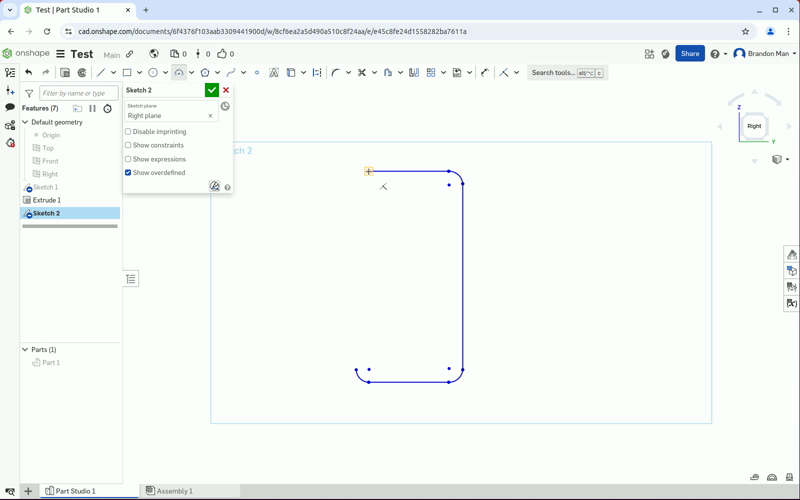
key_down(shift)
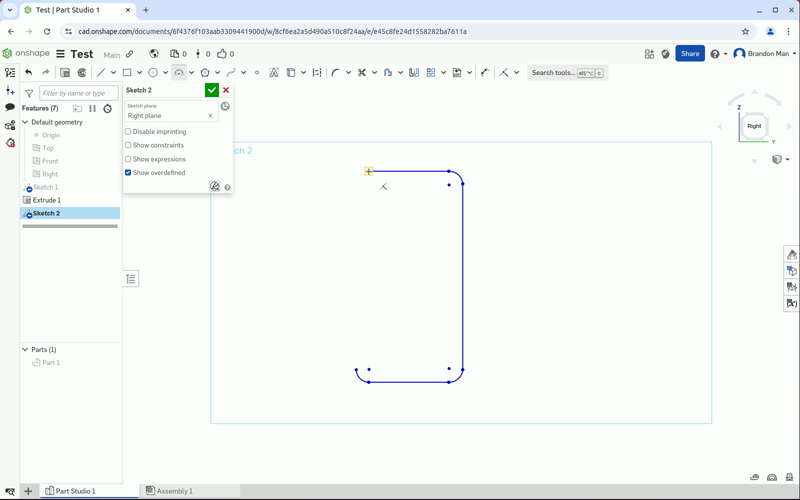
mouse_move(356, 183)
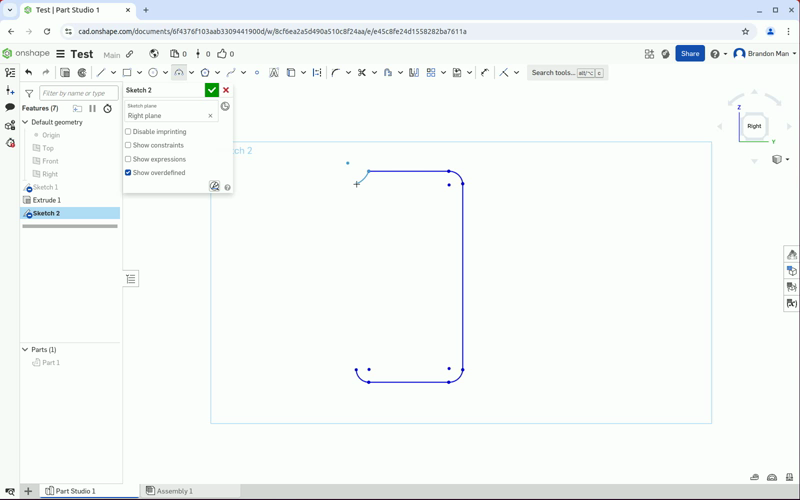
click(356, 183)
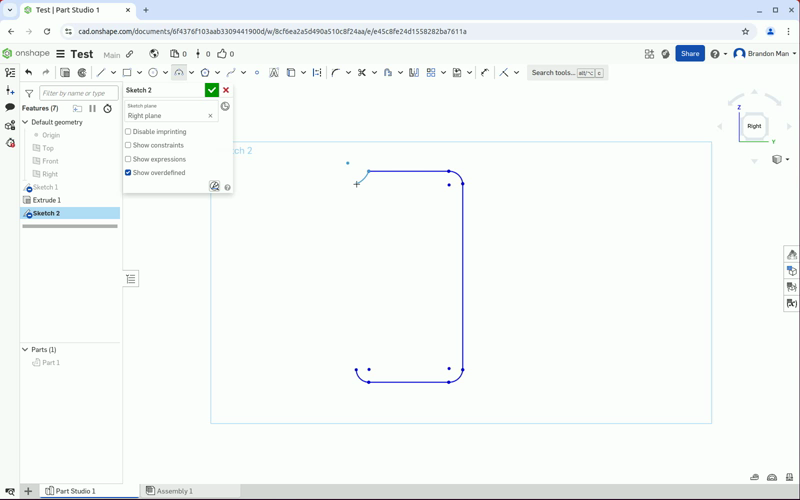
mouse_move(360, 174)
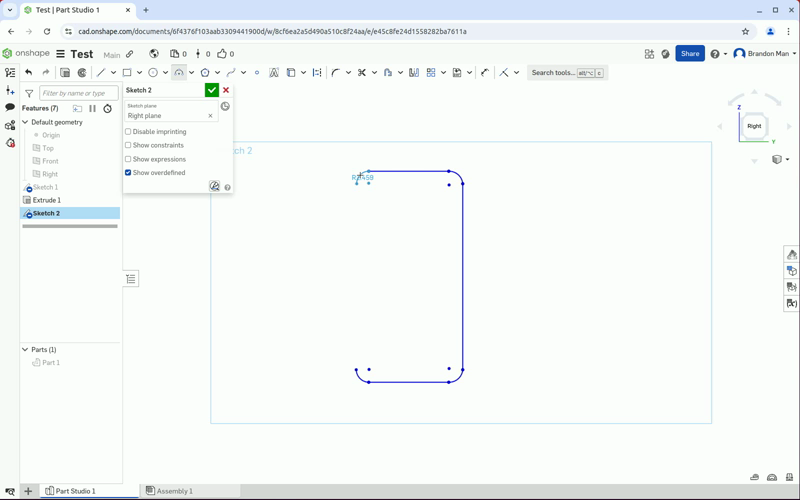
click(360, 174)
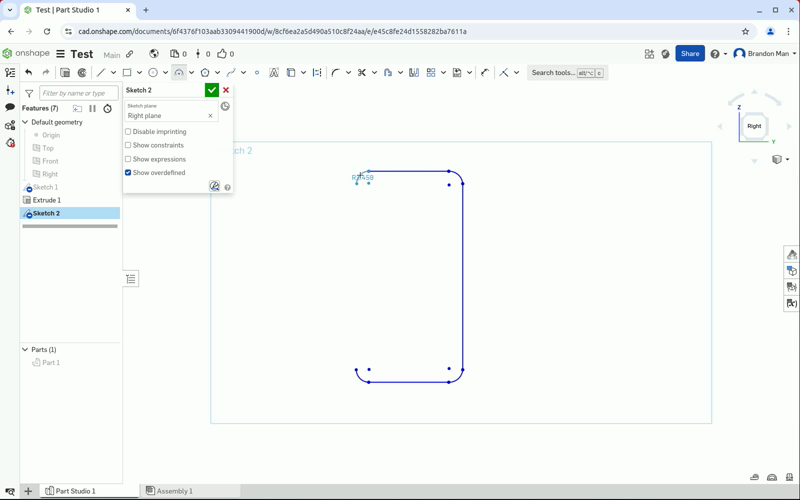
key_up(shift)
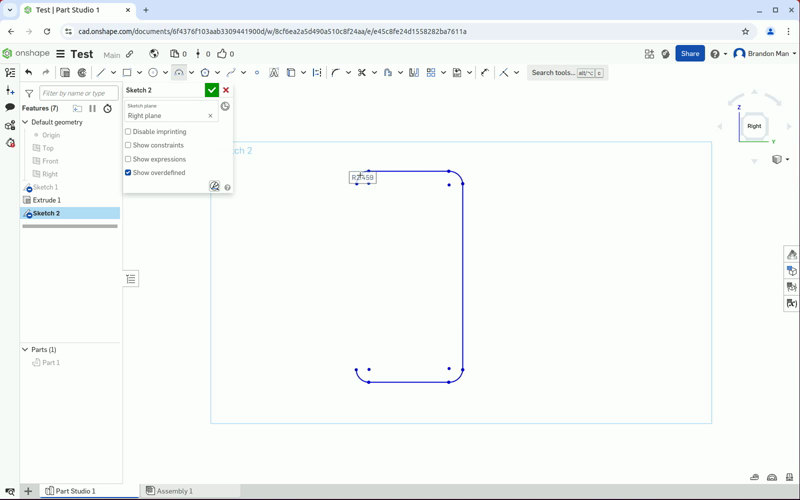
key(esc)
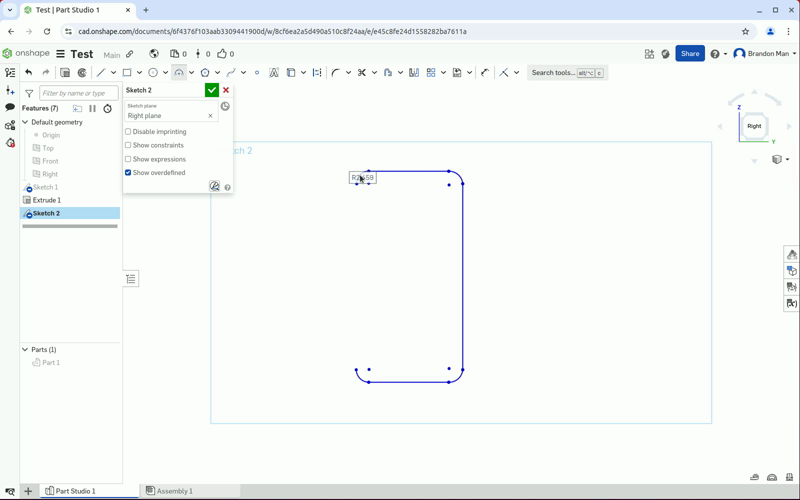
key(l)
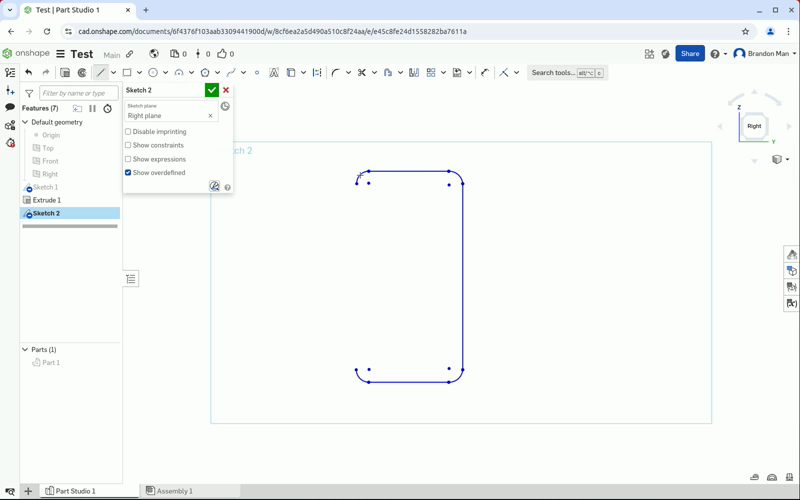
mouse_move(356, 183)
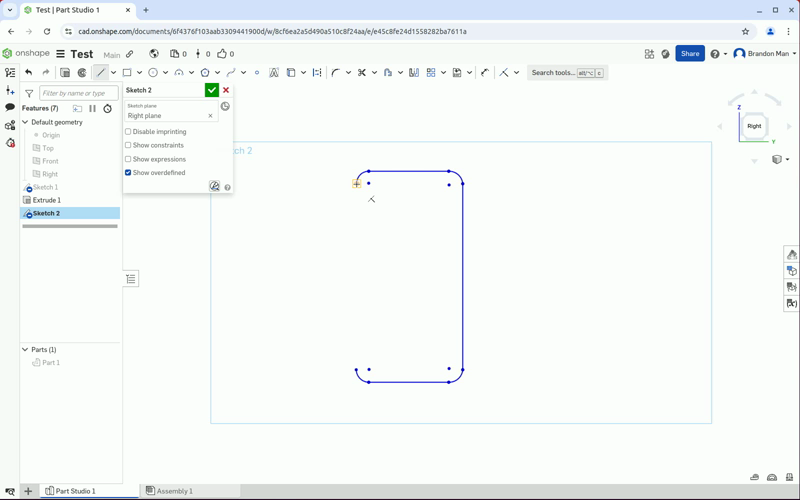
click(356, 183)
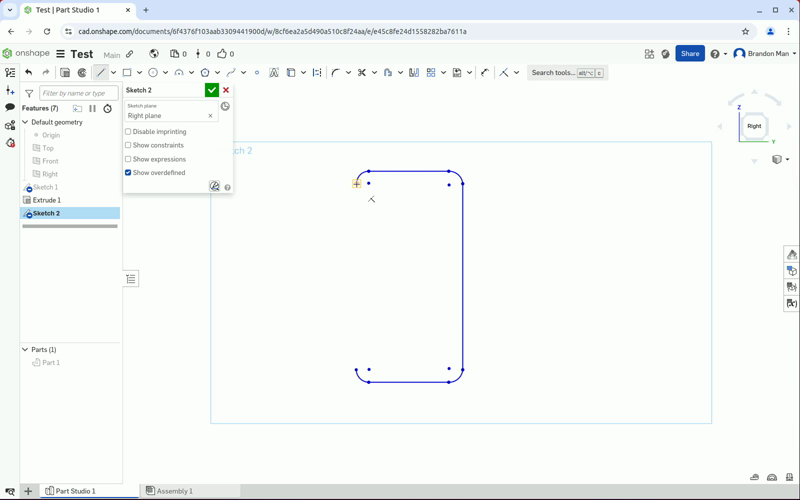
key_down(shift)
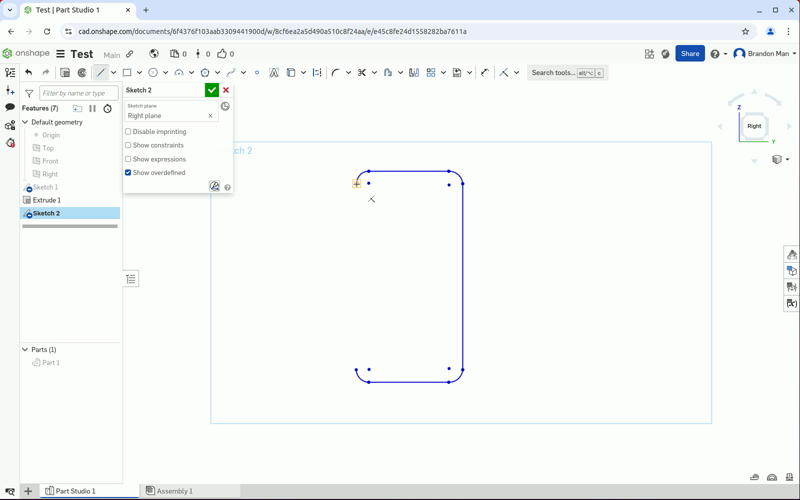
mouse_move(356, 369)
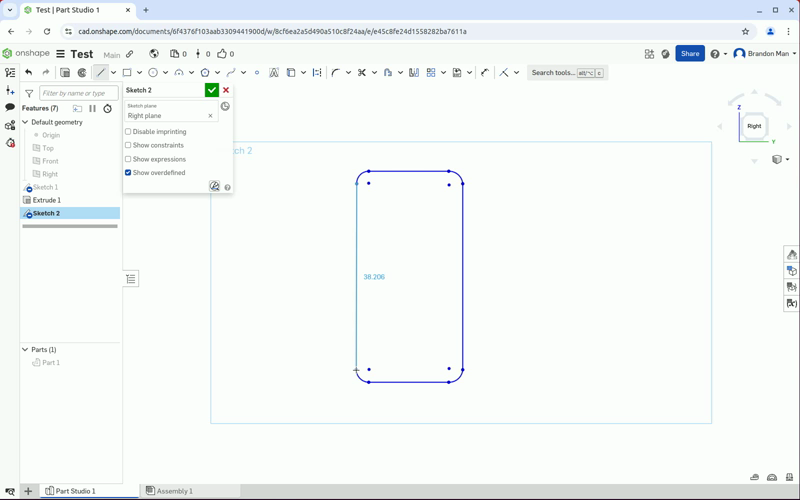
key_up(shift)
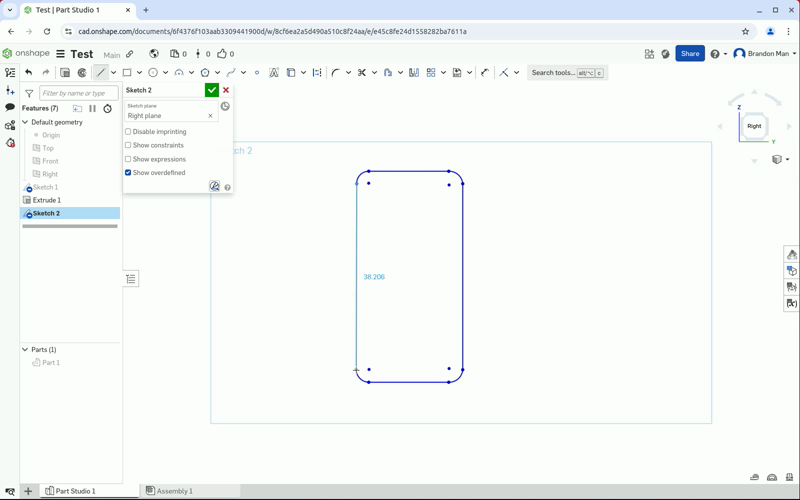
click(356, 369)
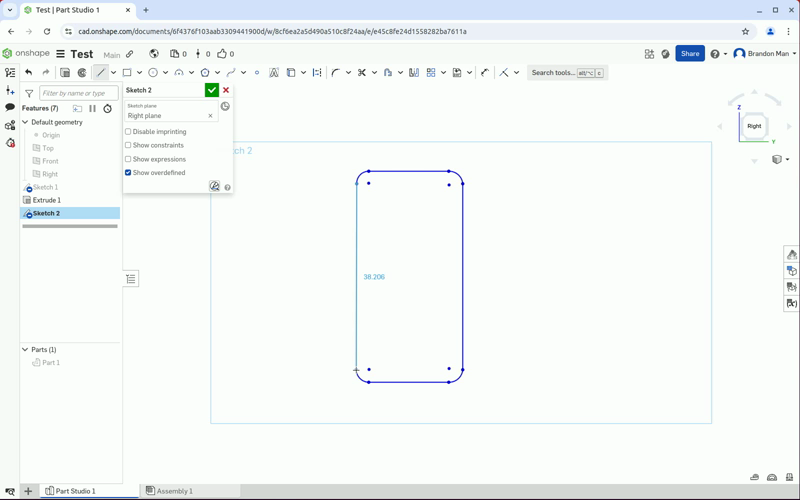
key(esc)
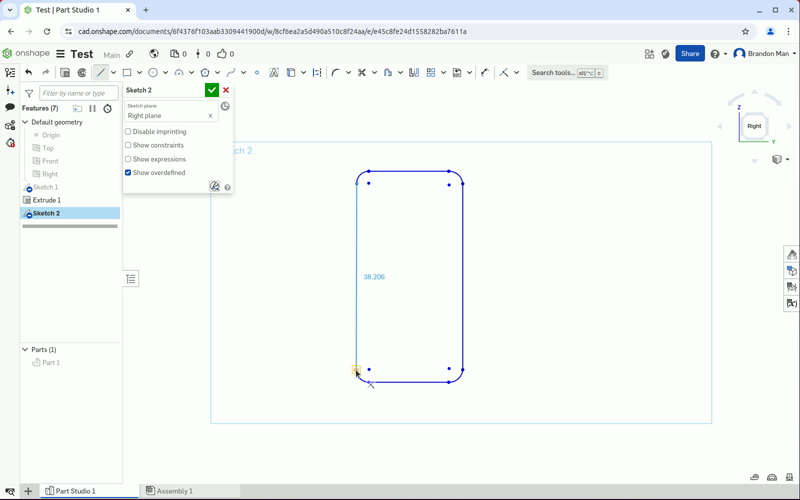
mouse_move(439, 263)
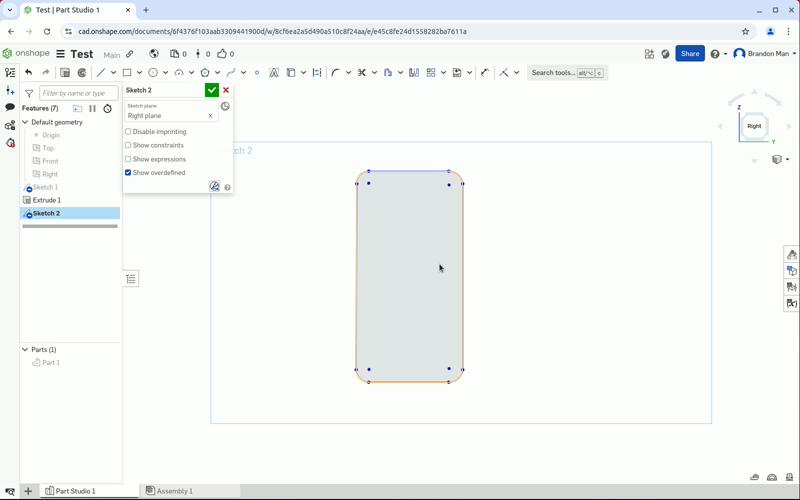
click(439, 263)
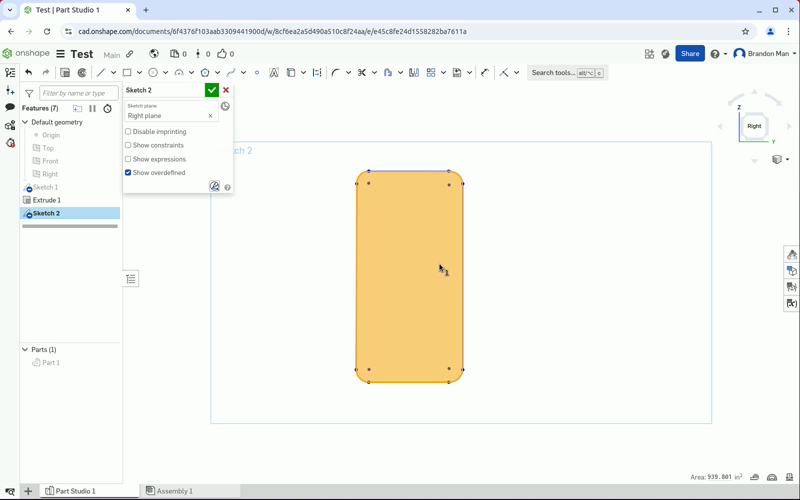
mouse_move(73, 352)
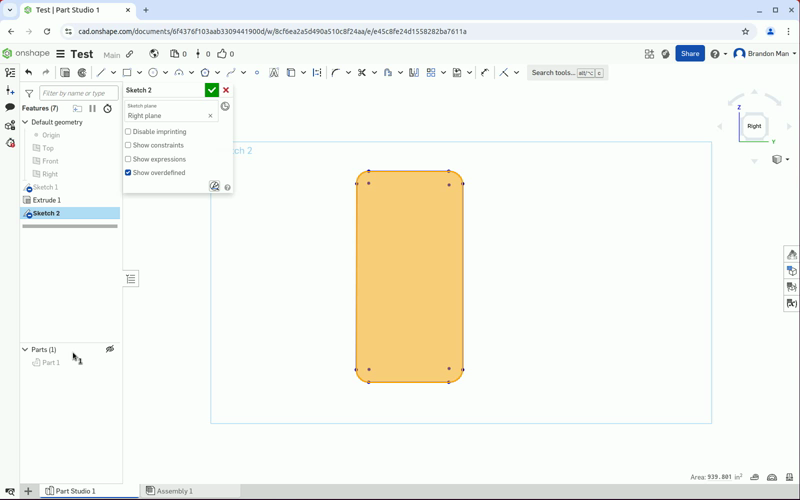
key(shift+y)
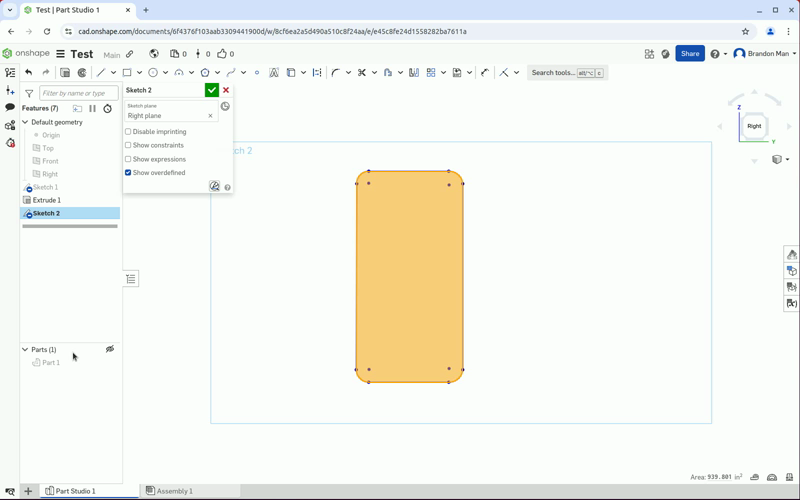
key(shift+e)
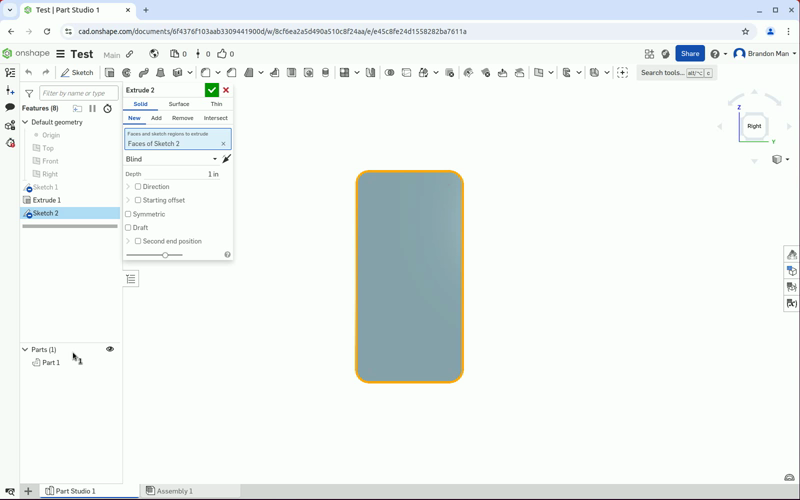
mouse_move(143, 106)
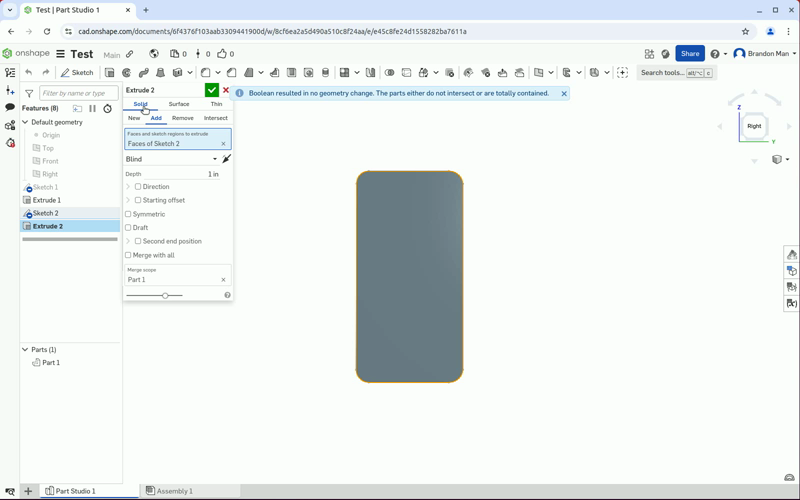
click(143, 106)
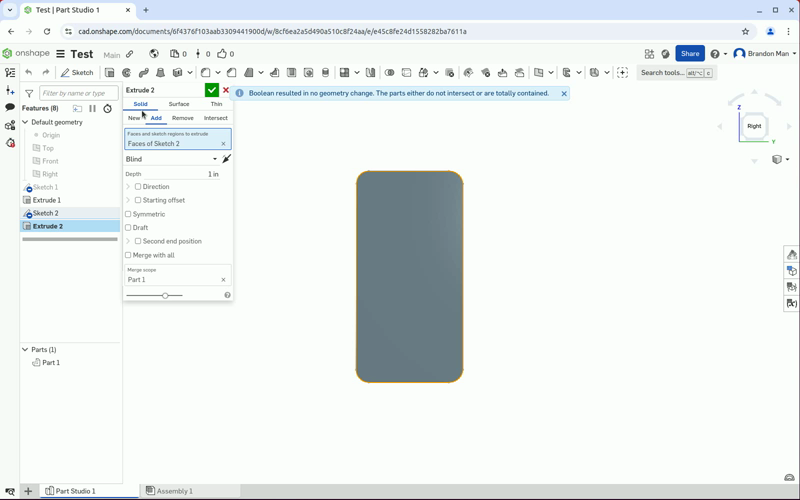
mouse_move(137, 120)
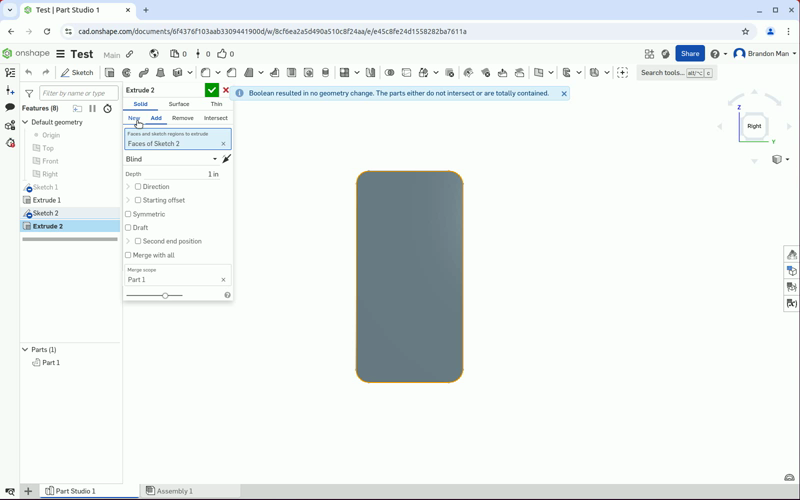
click(137, 120)
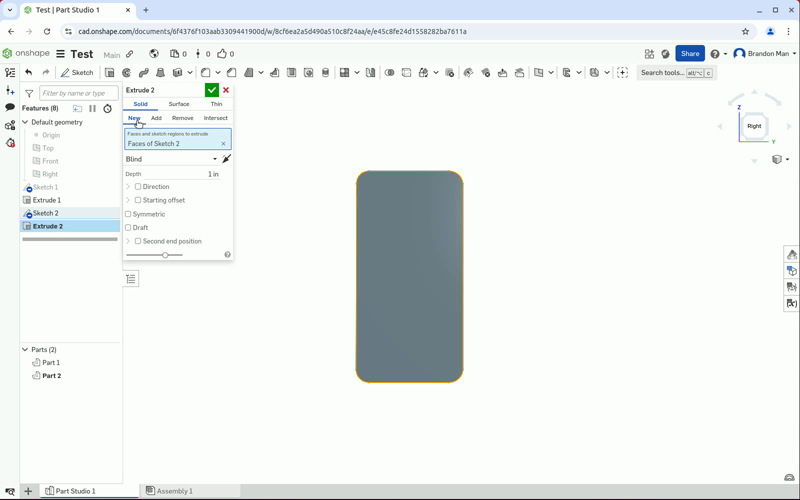
key(tab, 4)
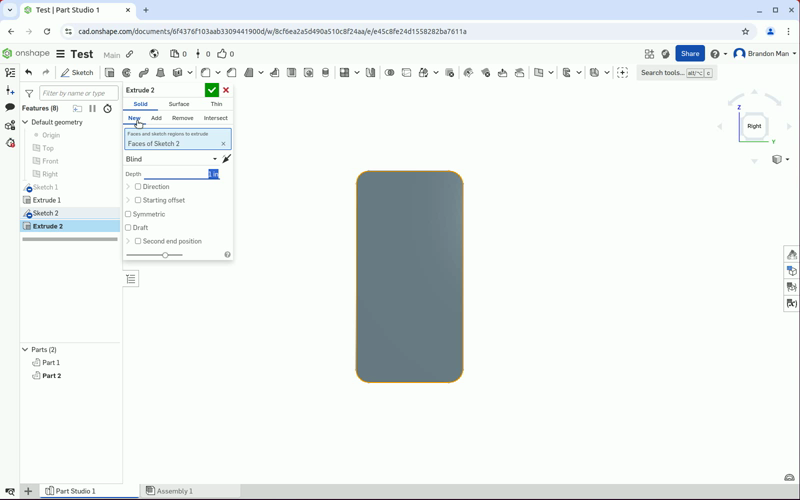
text(10.832)
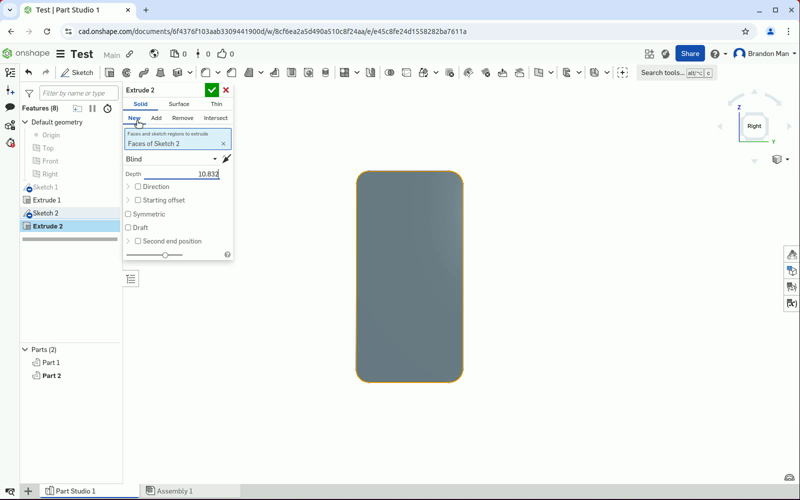
key(enter)
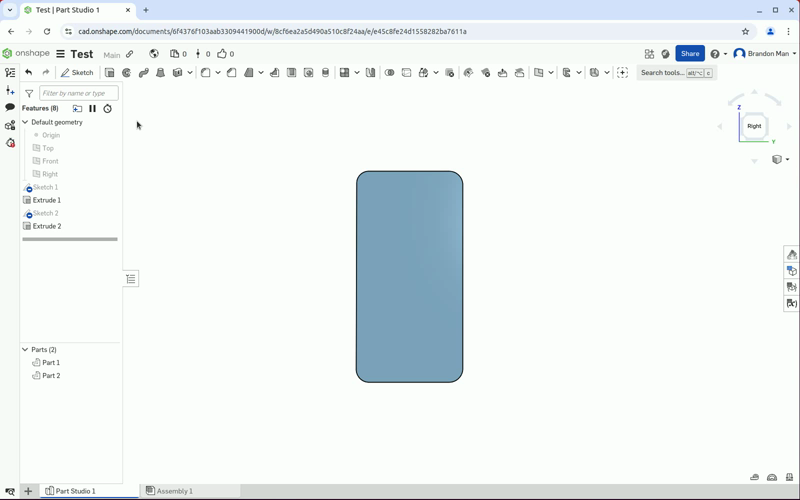
key(shift+h)
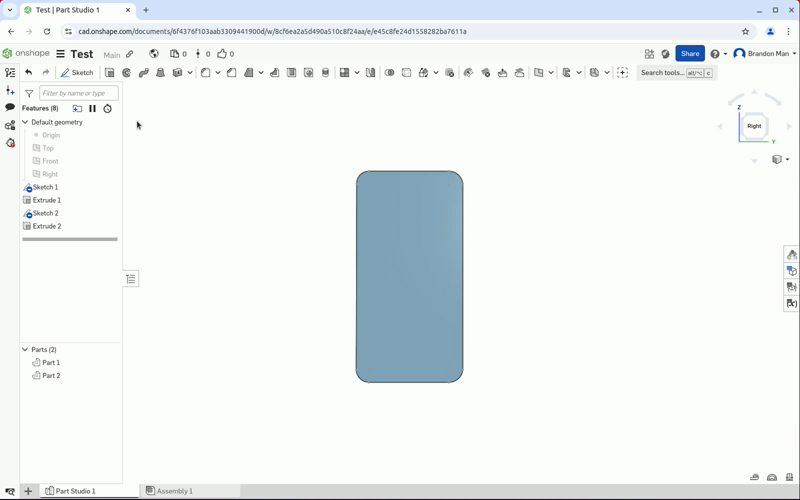
key(shift+h)
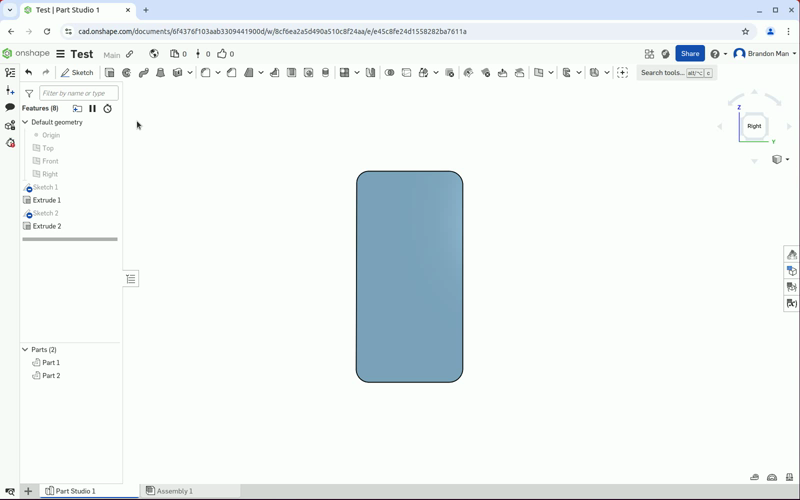
mouse_move(73, 189)
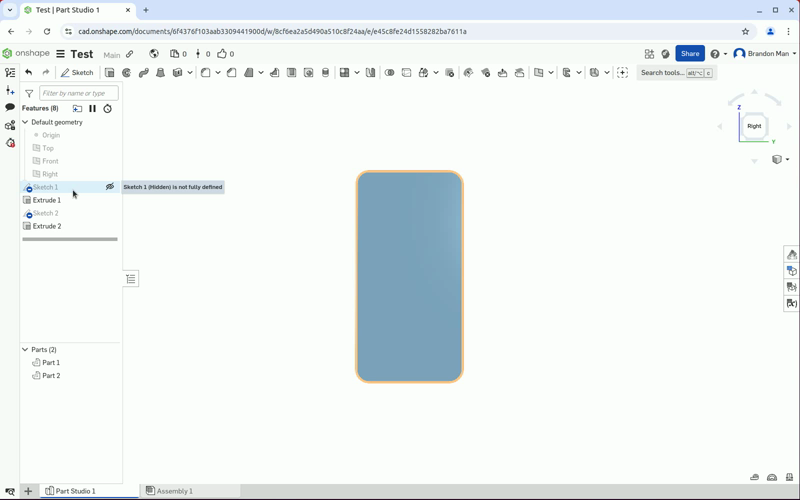
click(73, 189)
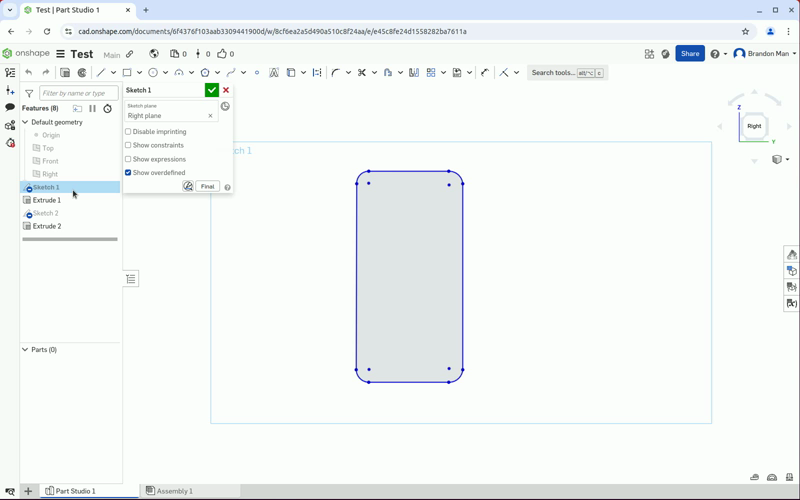
mouse_move(229, 92)
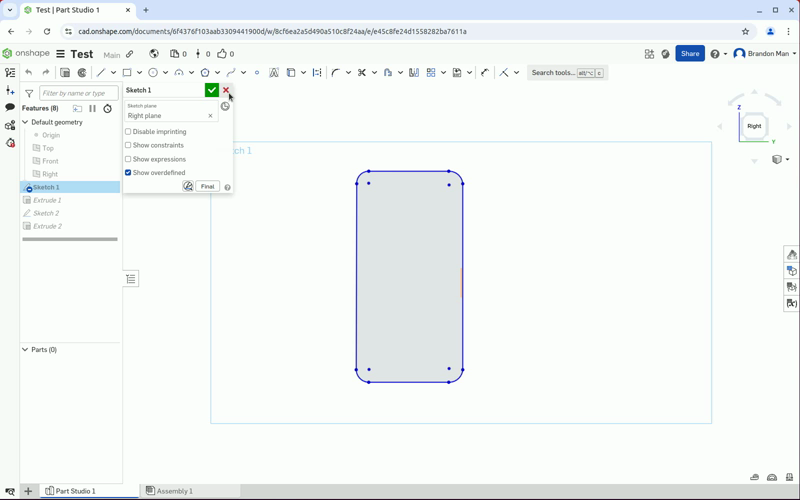
click(229, 92)
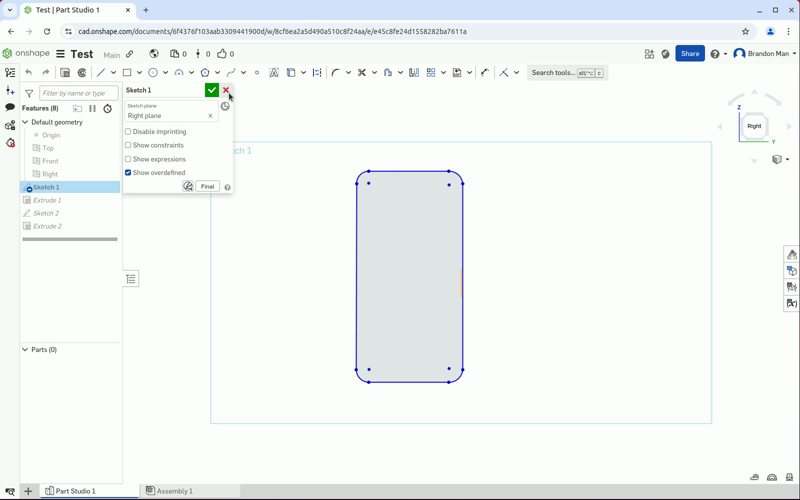
key(shift+s)
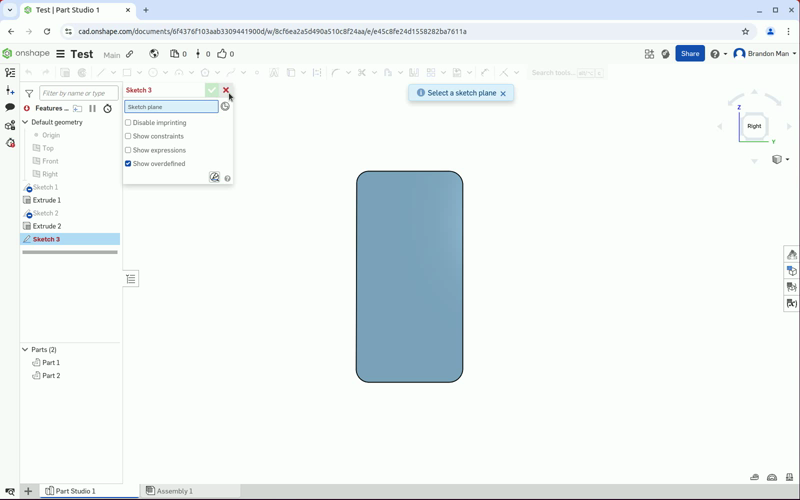
mouse_move(73, 176)
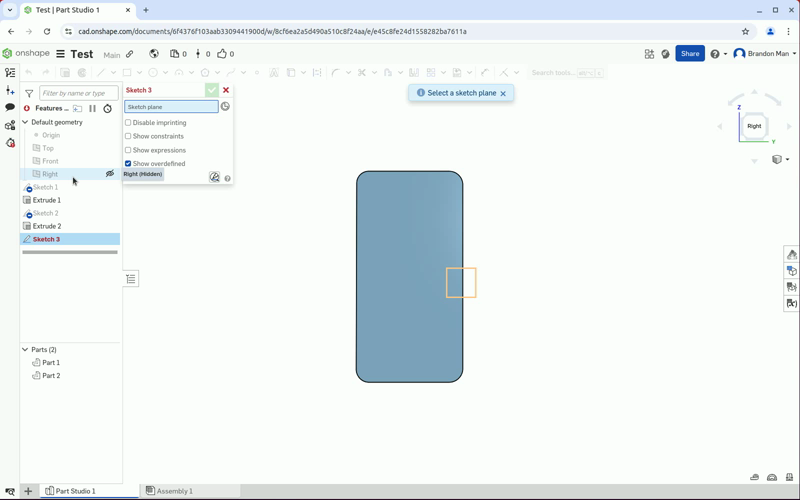
click(73, 176)
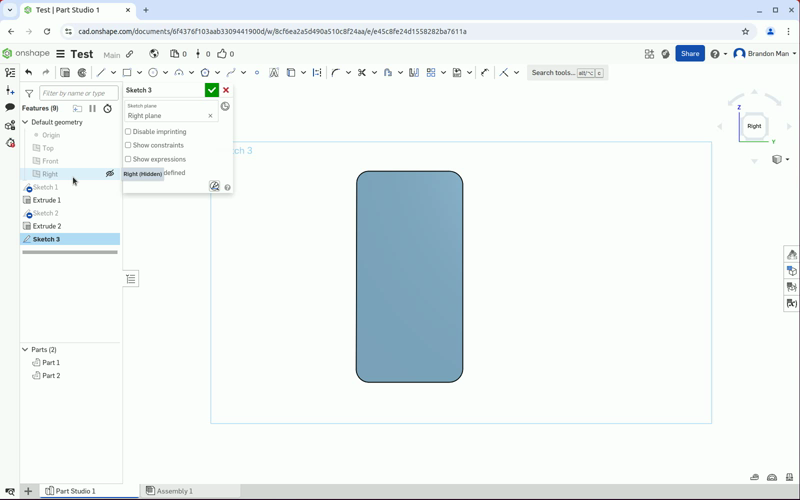
mouse_move(73, 352)
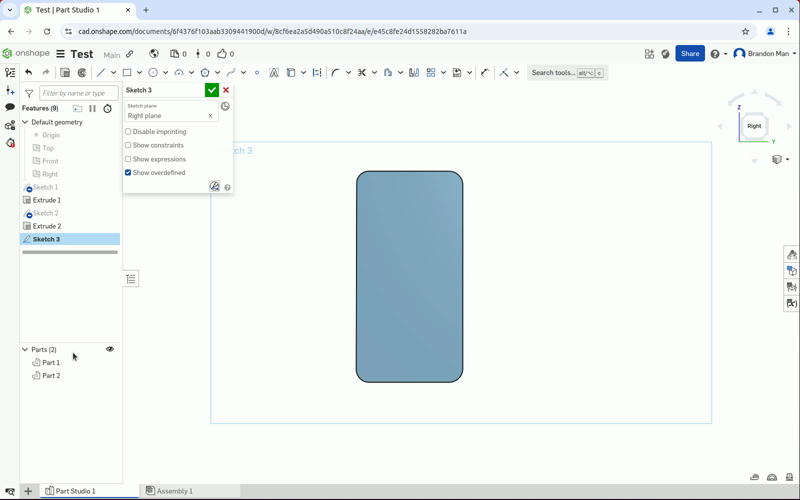
key(y)
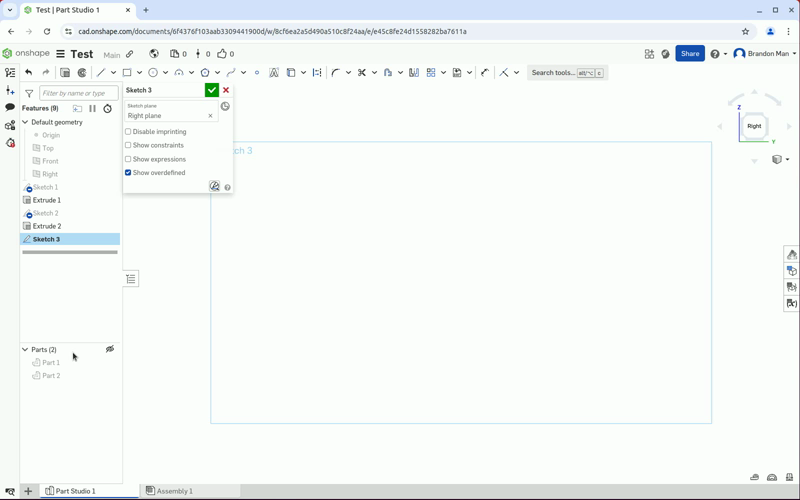
key(a)
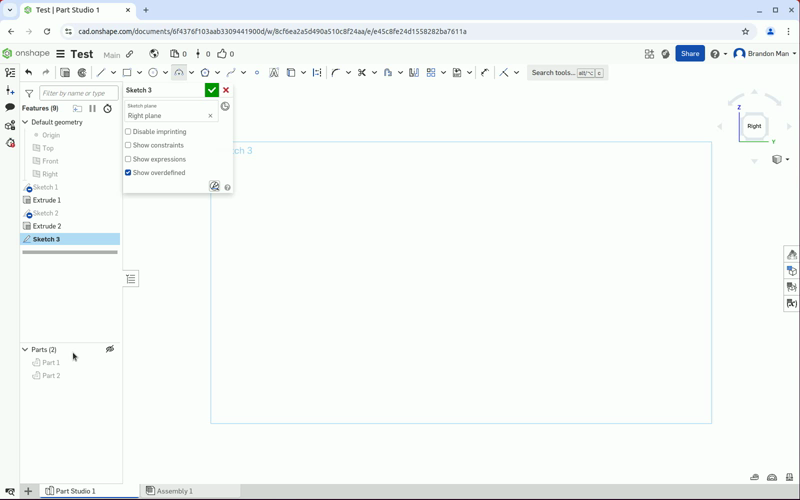
key_down(shift)
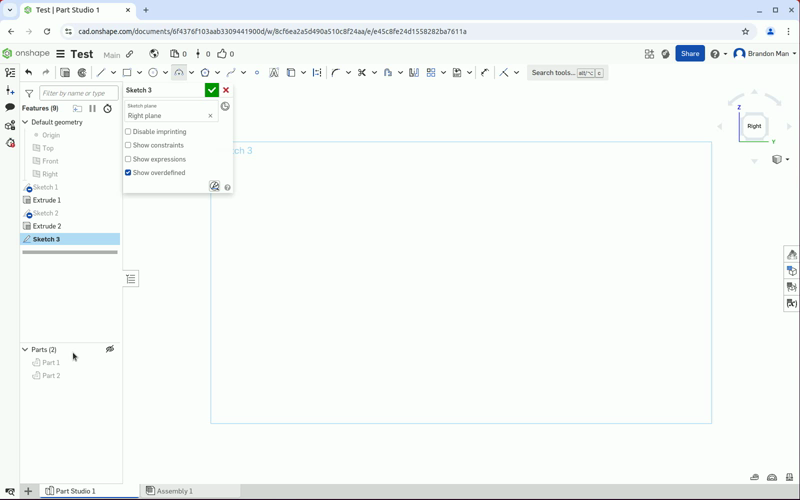
mouse_move(507, 351)
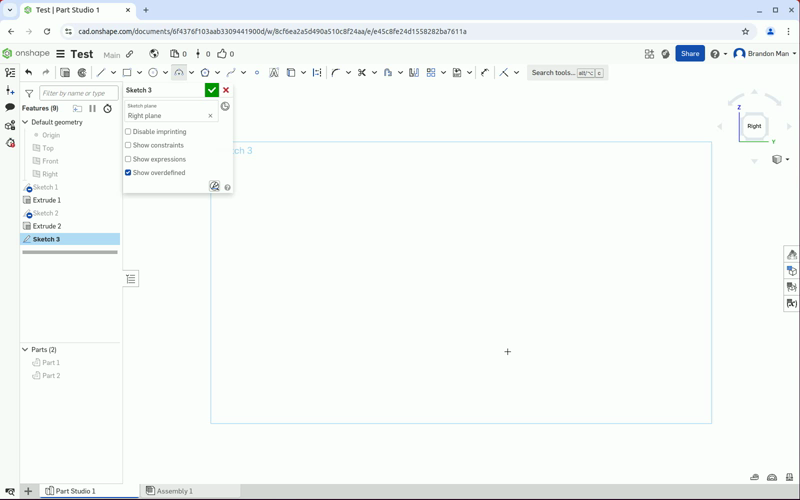
click(507, 351)
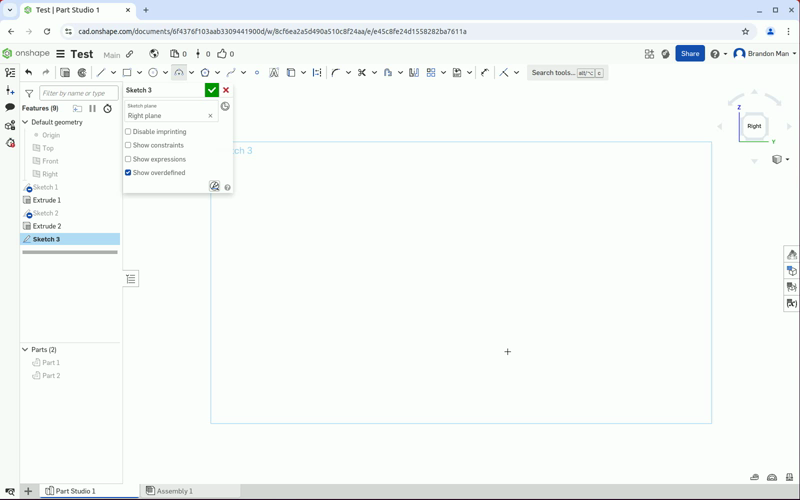
key_up(shift)
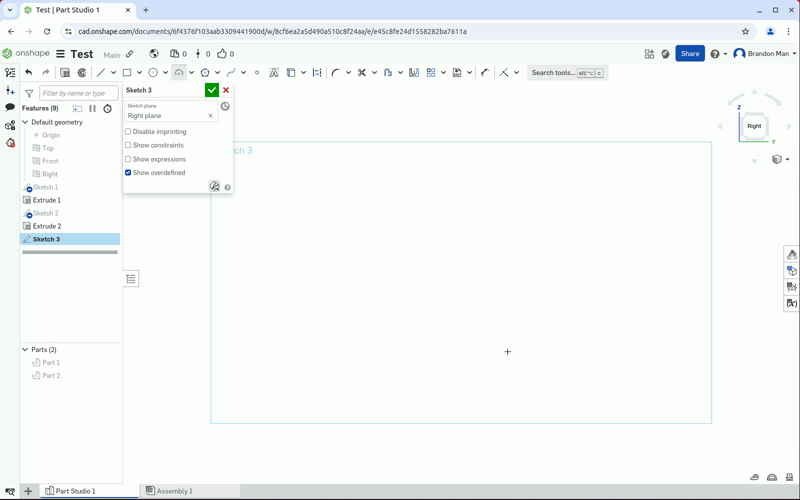
key_down(shift)
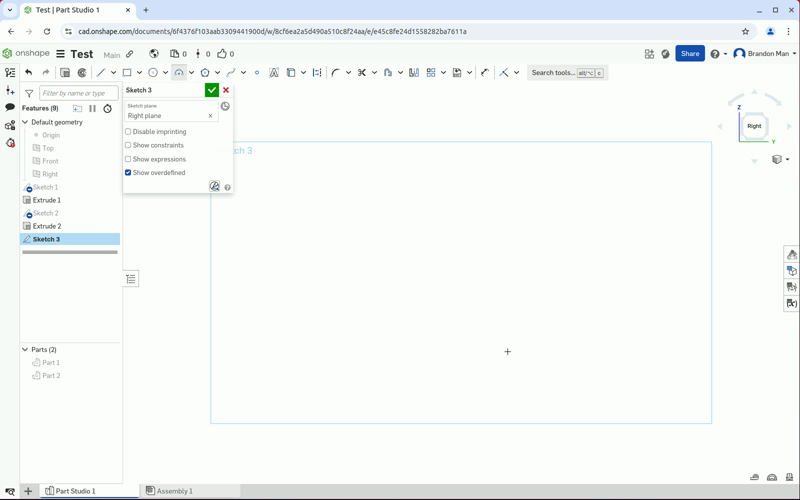
mouse_move(512, 355)
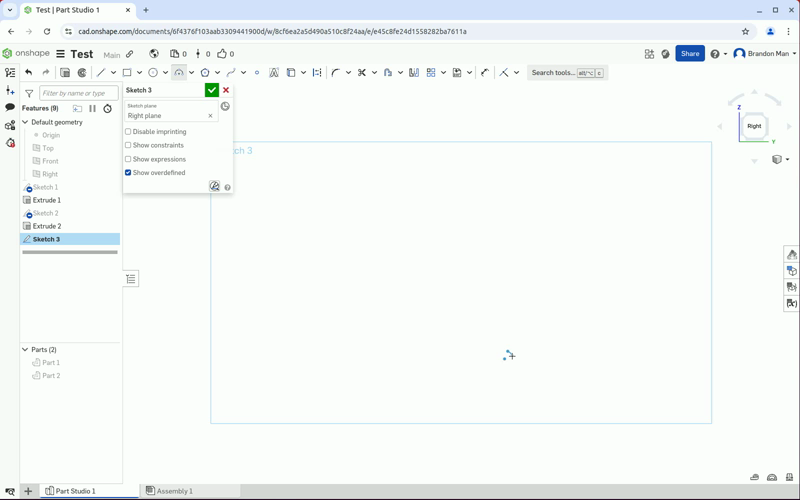
scroll(6)
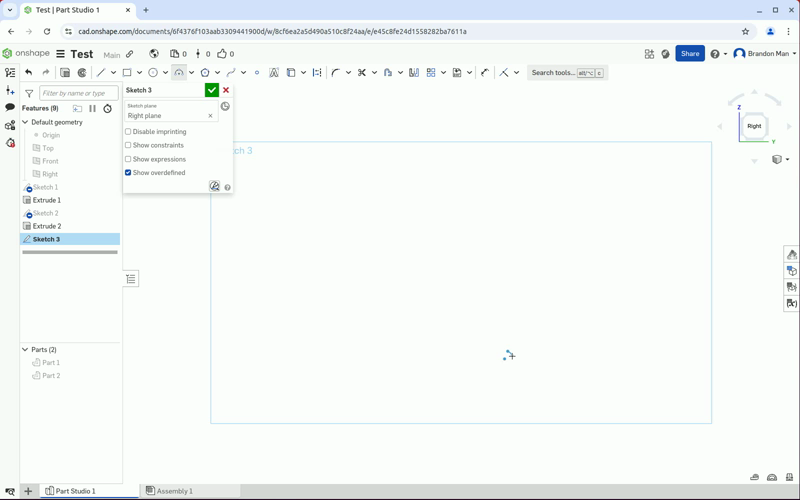
scroll(6)
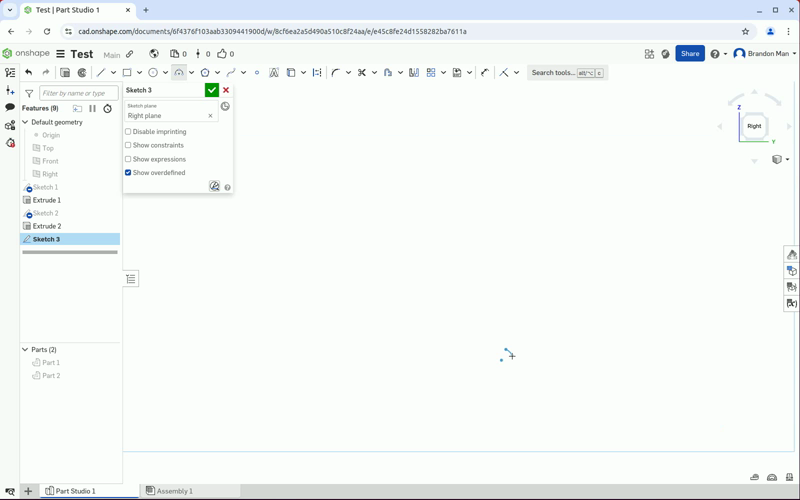
scroll(6)
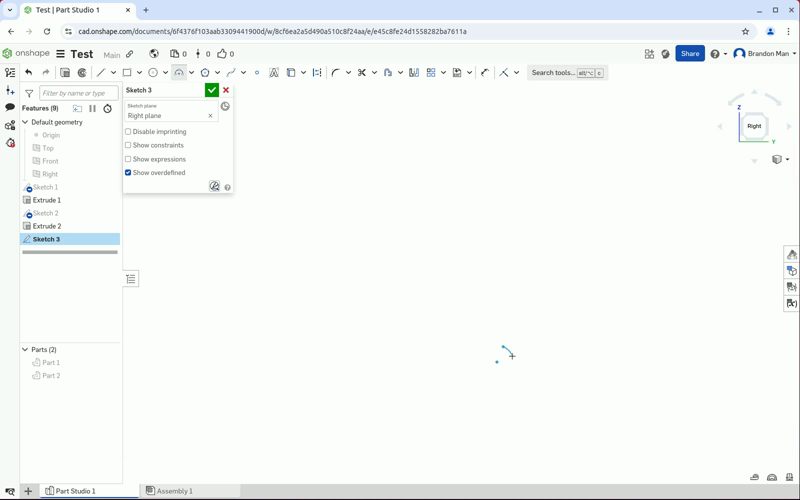
scroll(6)
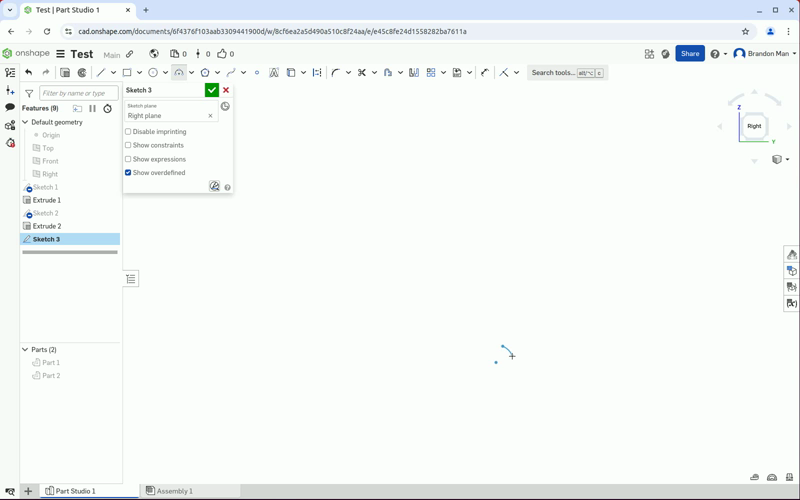
scroll(6)
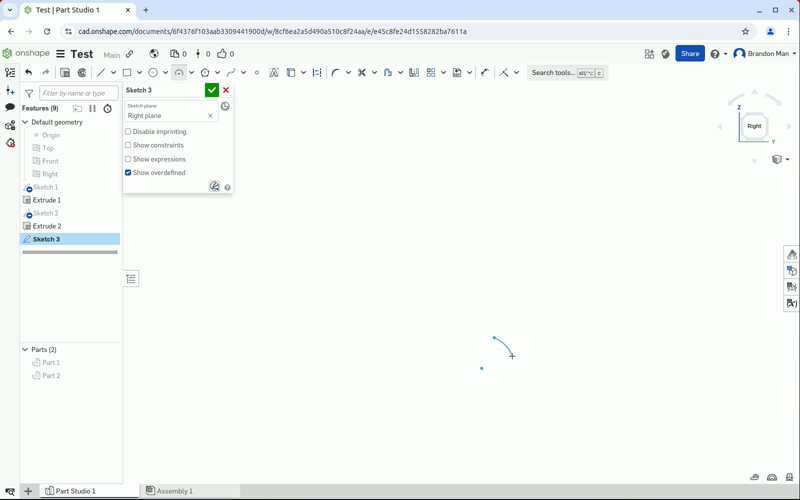
scroll(6)
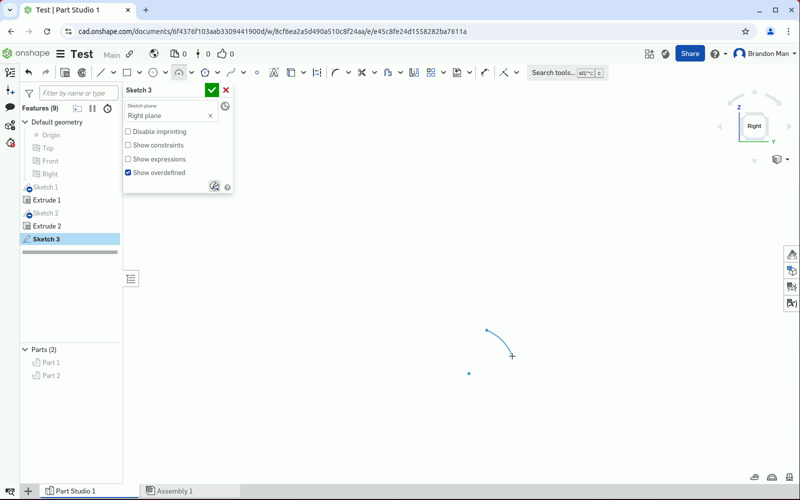
scroll(6)
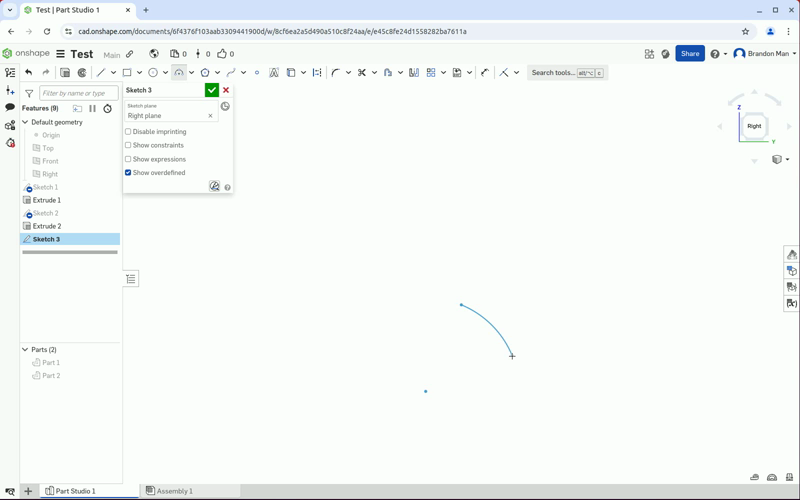
click(512, 355)
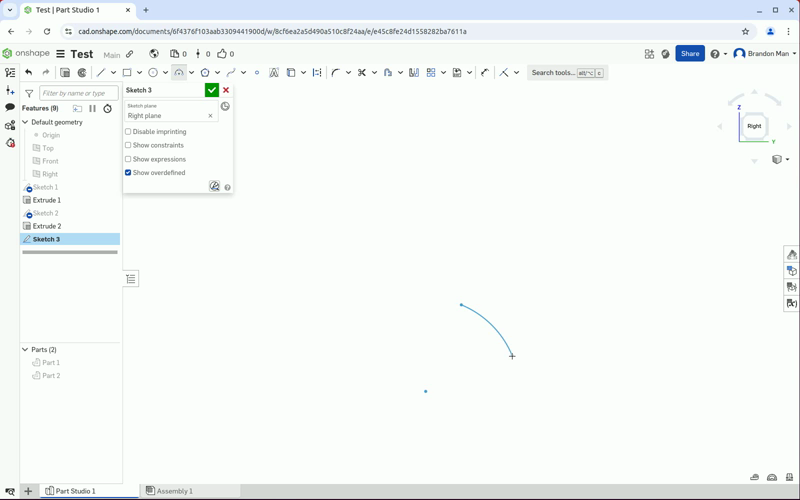
scroll(-6)
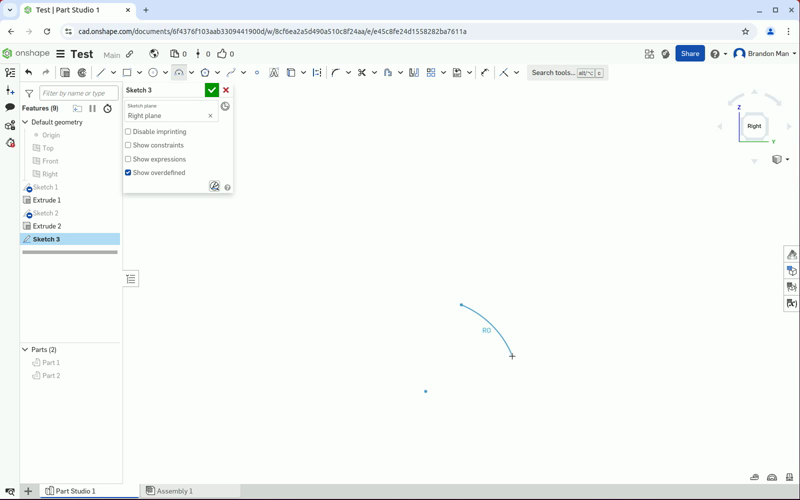
scroll(-6)
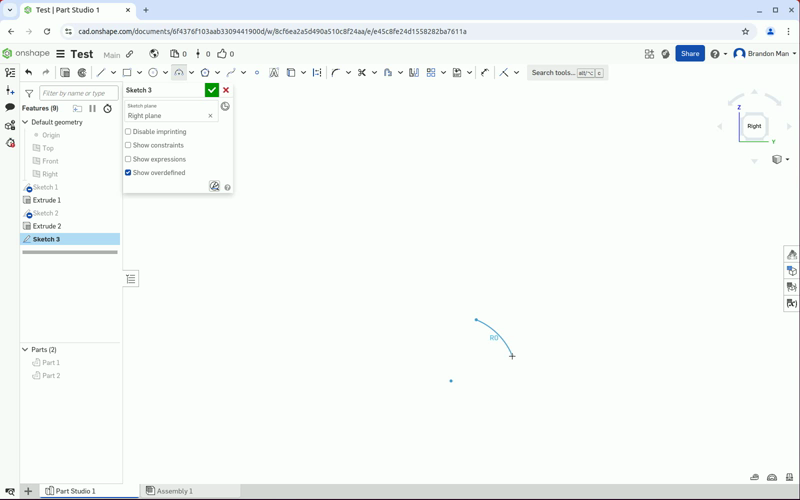
scroll(-6)
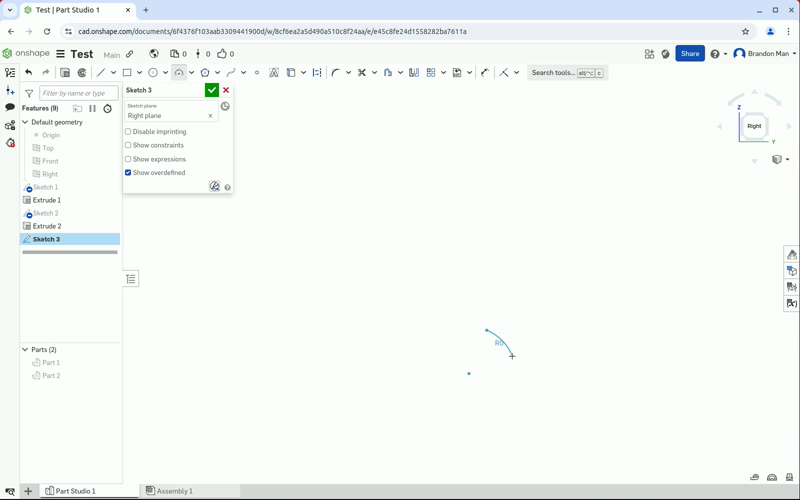
scroll(-6)
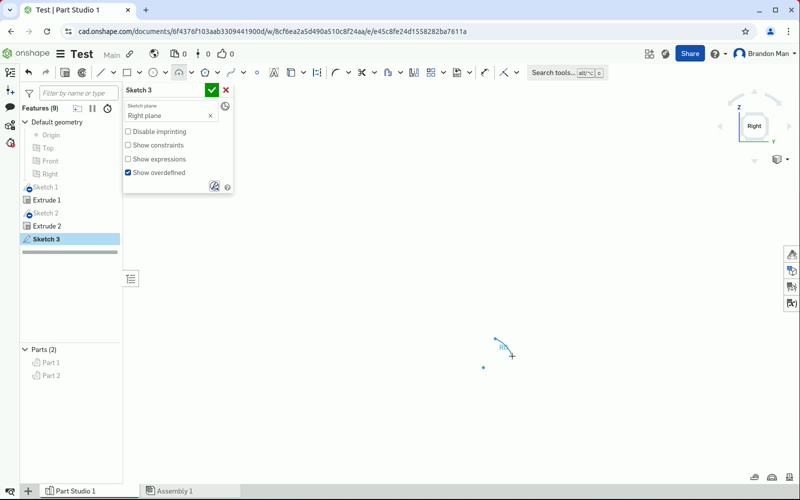
scroll(-6)
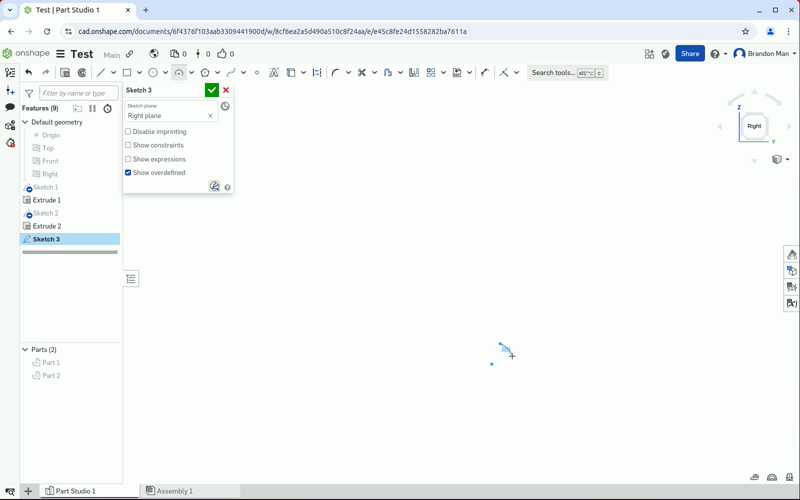
scroll(-6)
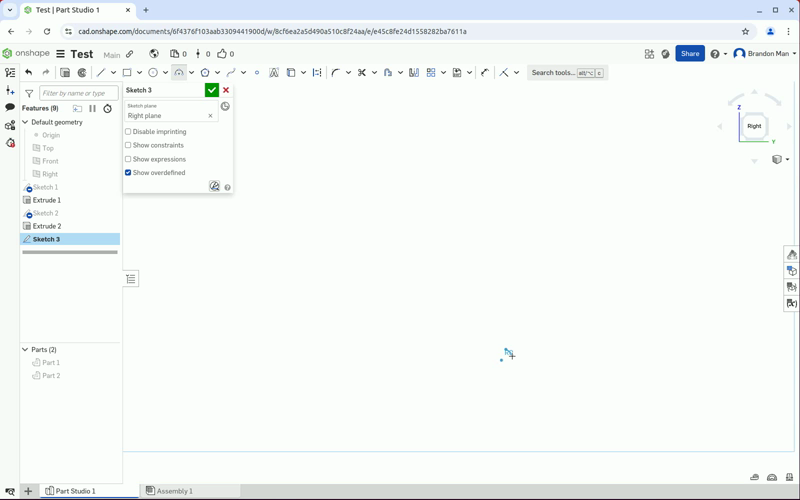
scroll(-6)
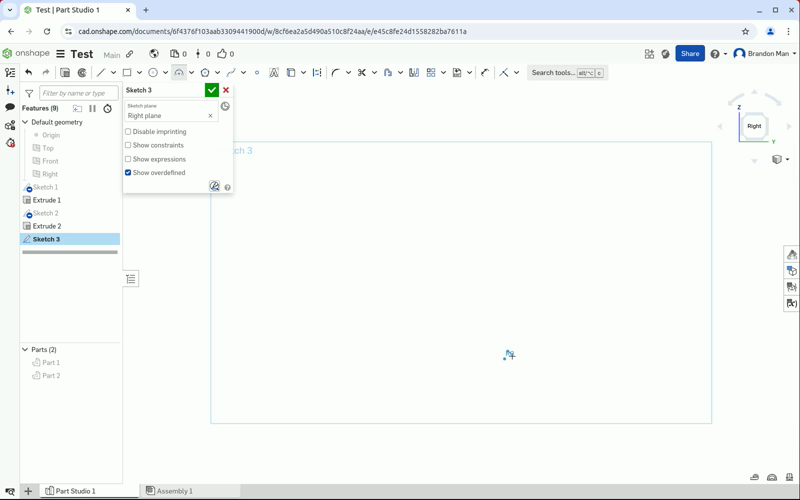
mouse_move(509, 354)
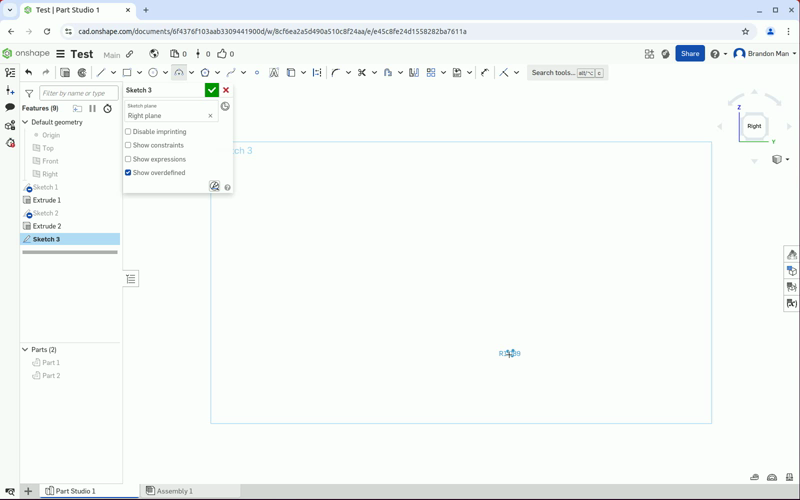
scroll(6)
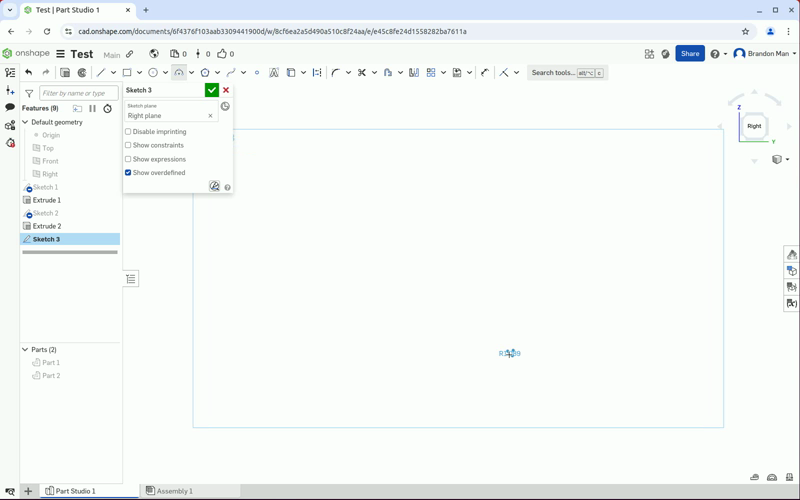
scroll(6)
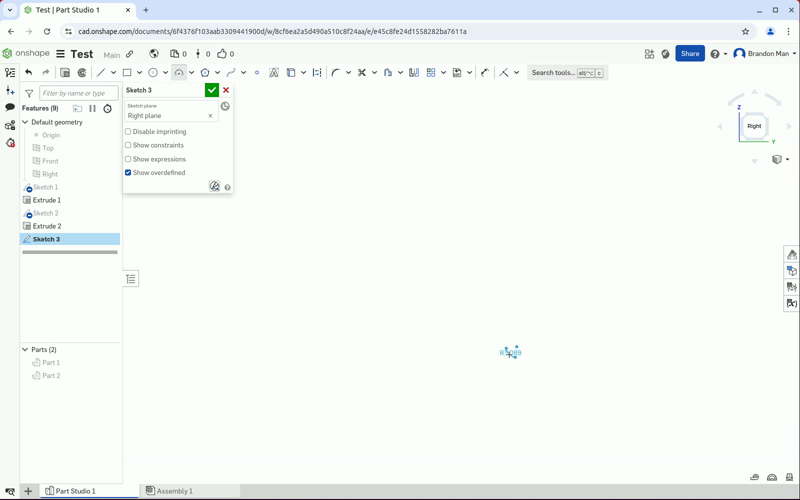
scroll(6)
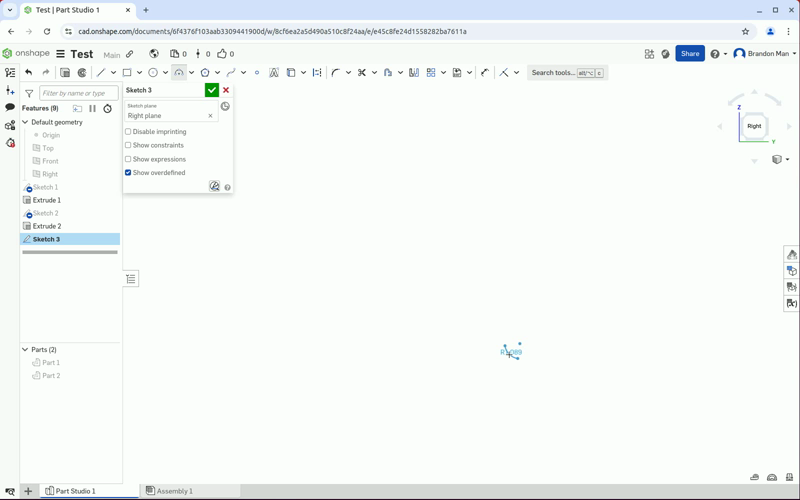
scroll(6)
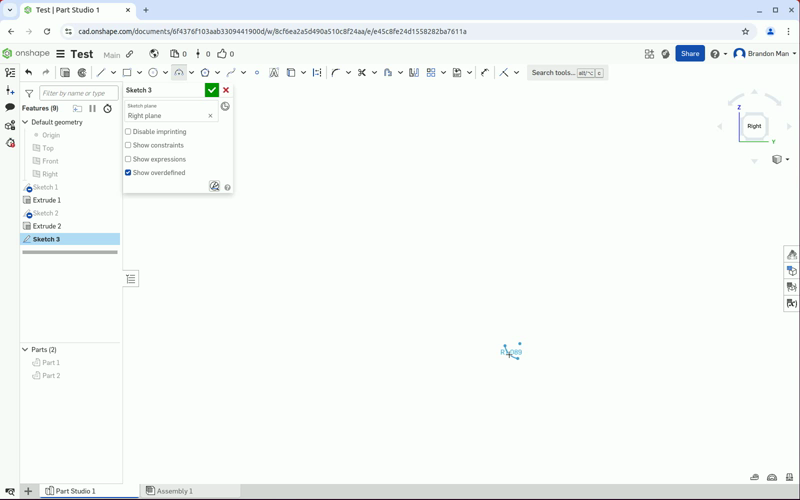
scroll(6)
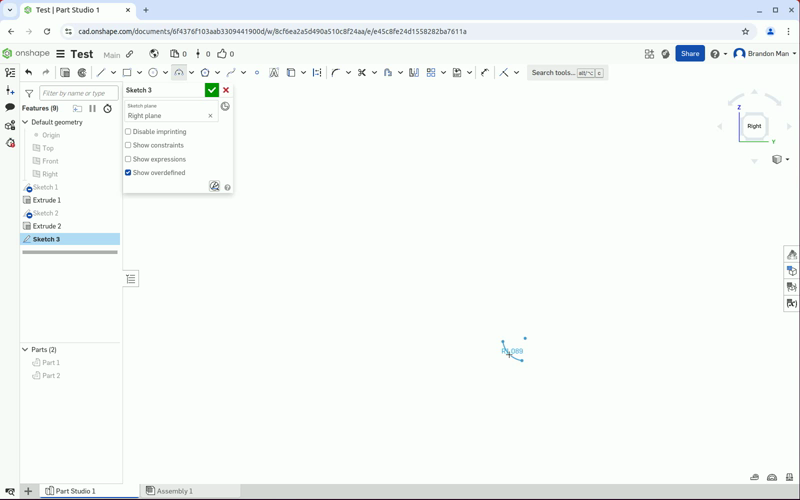
scroll(6)
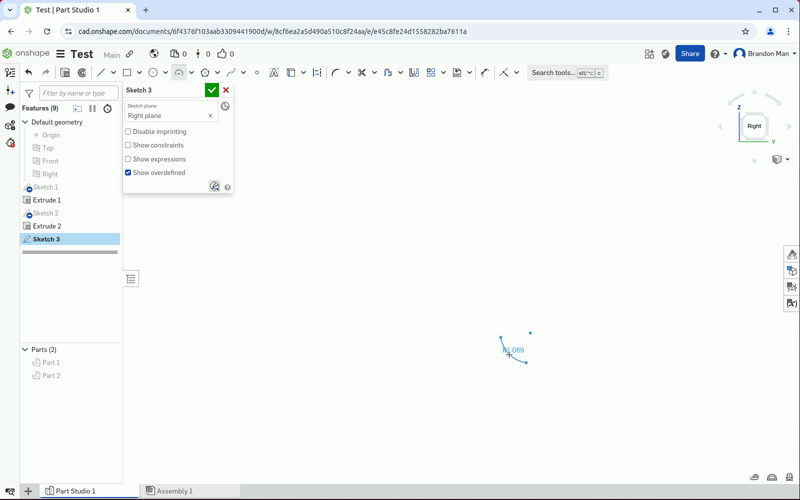
scroll(6)
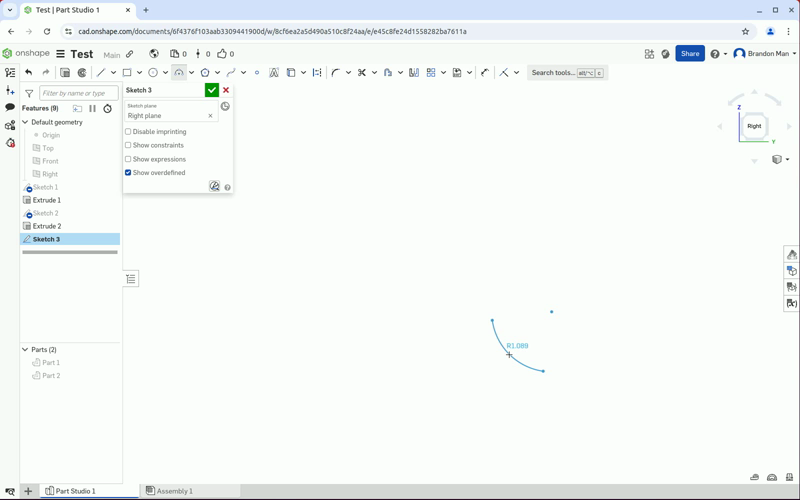
click(509, 354)
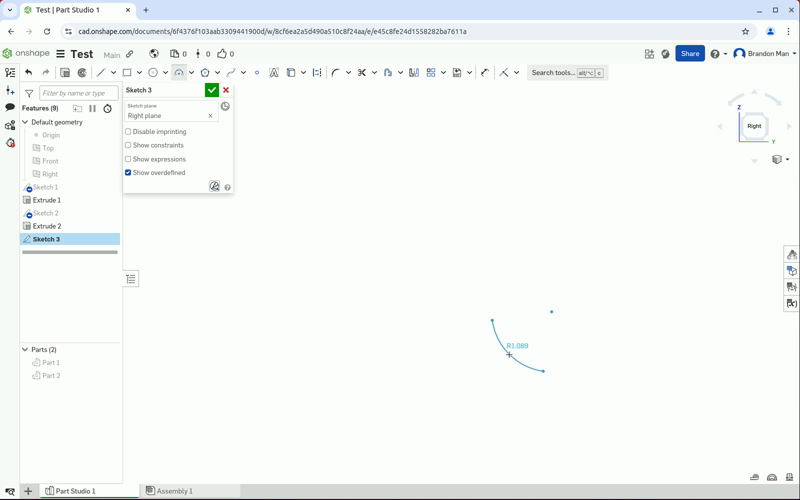
scroll(-6)
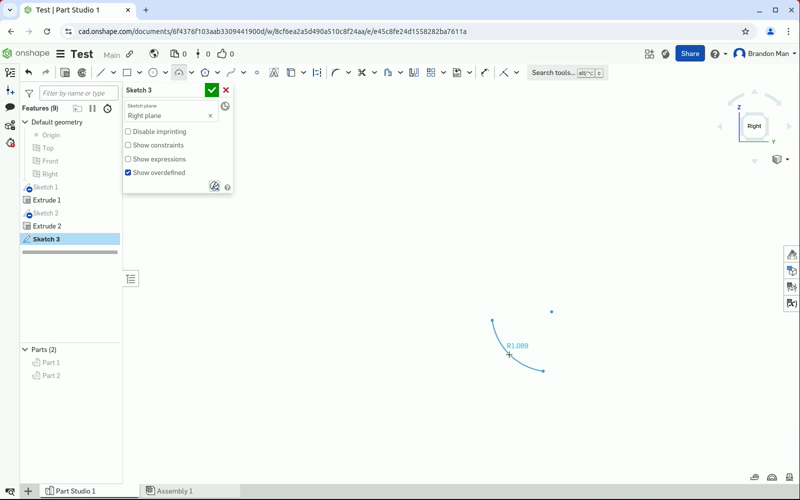
scroll(-6)
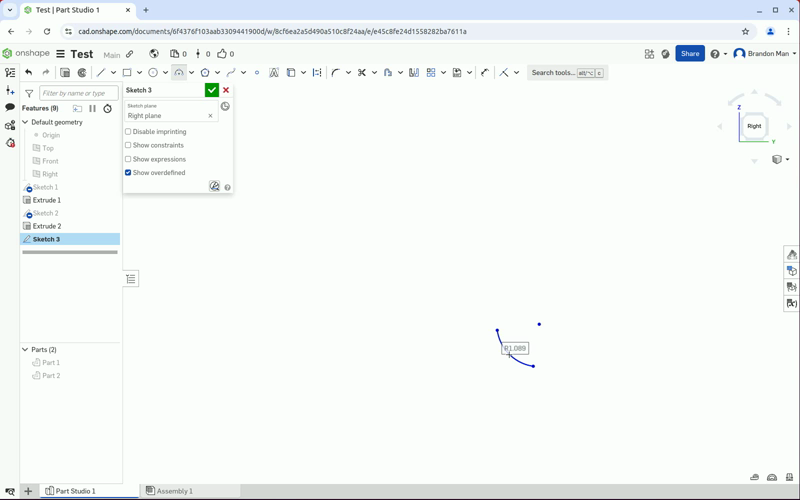
scroll(-6)
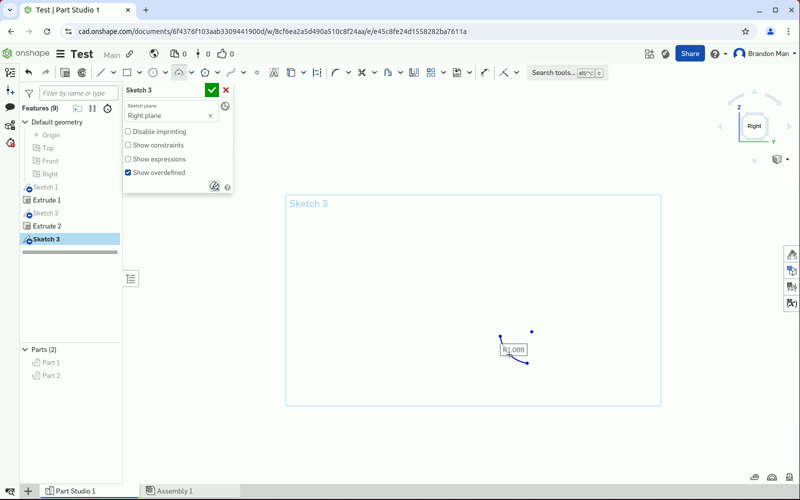
scroll(-6)
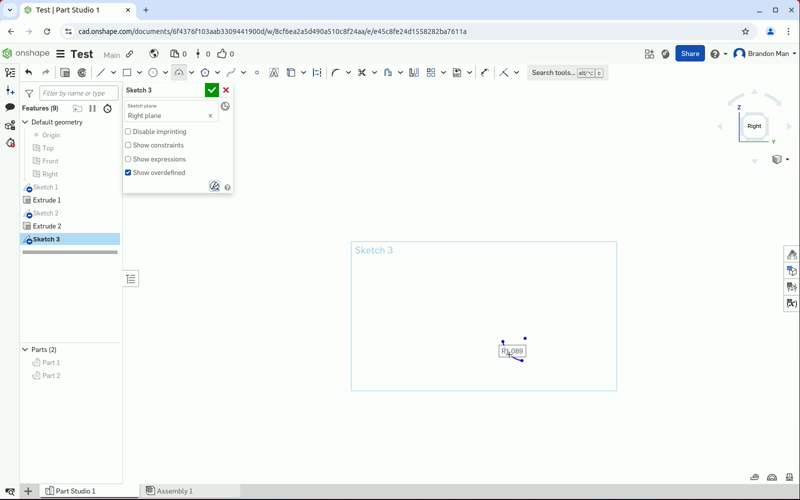
scroll(-6)
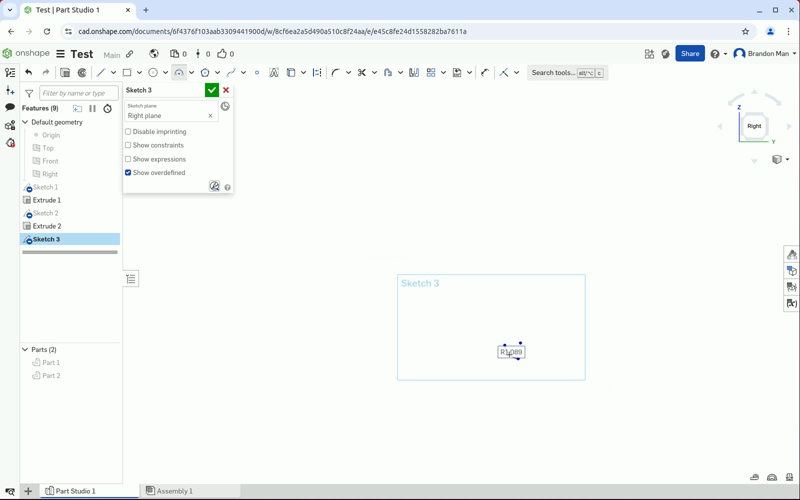
scroll(-6)
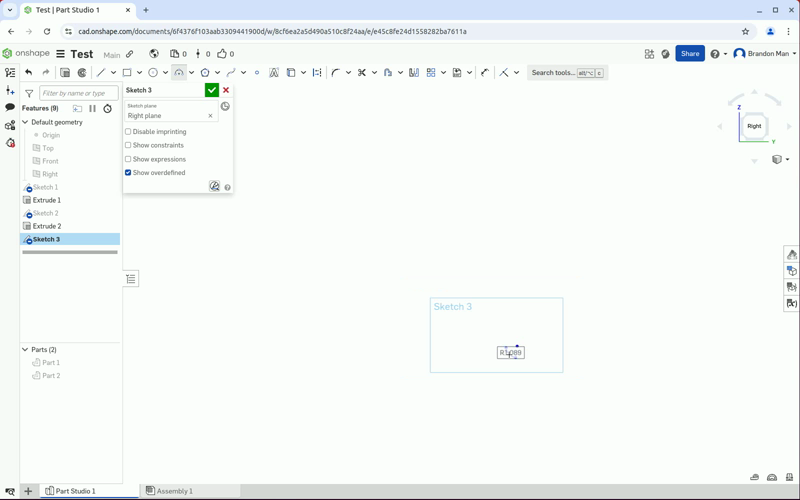
scroll(-6)
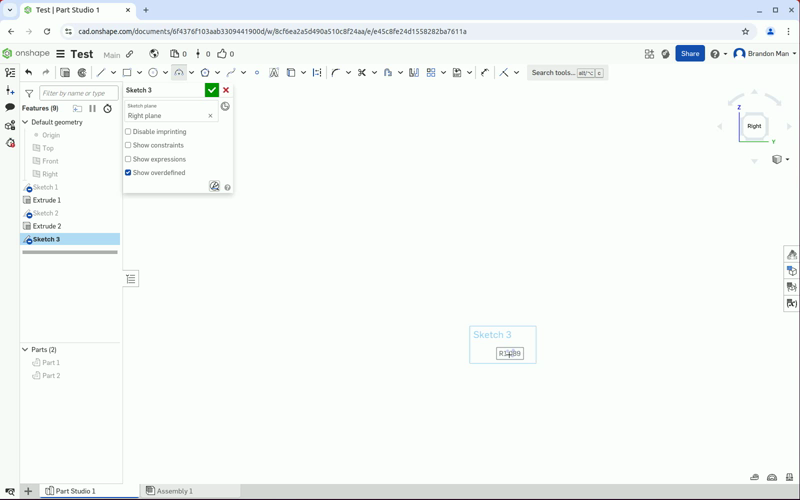
key_up(shift)
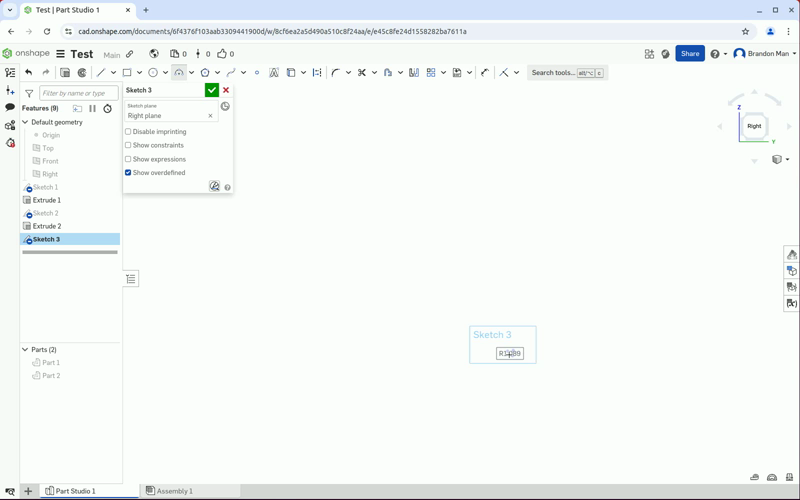
key(esc)
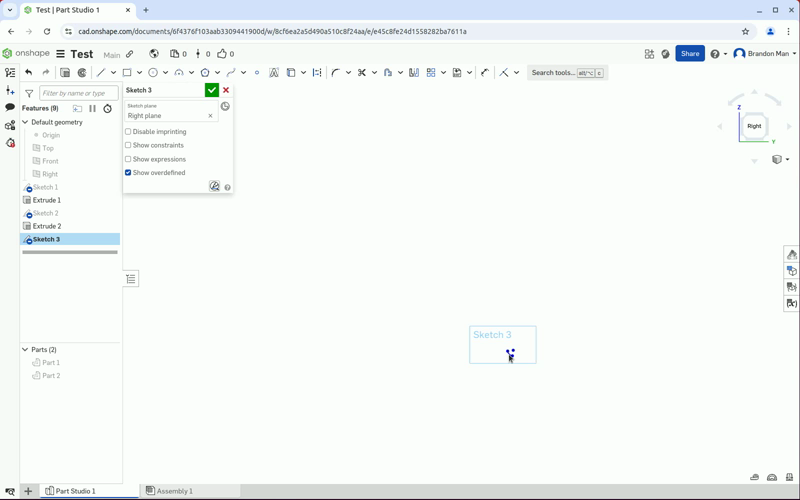
key(l)
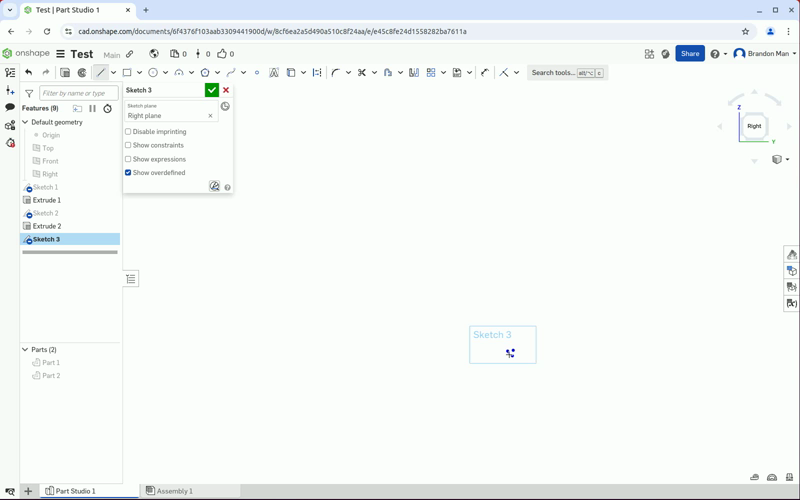
mouse_move(512, 355)
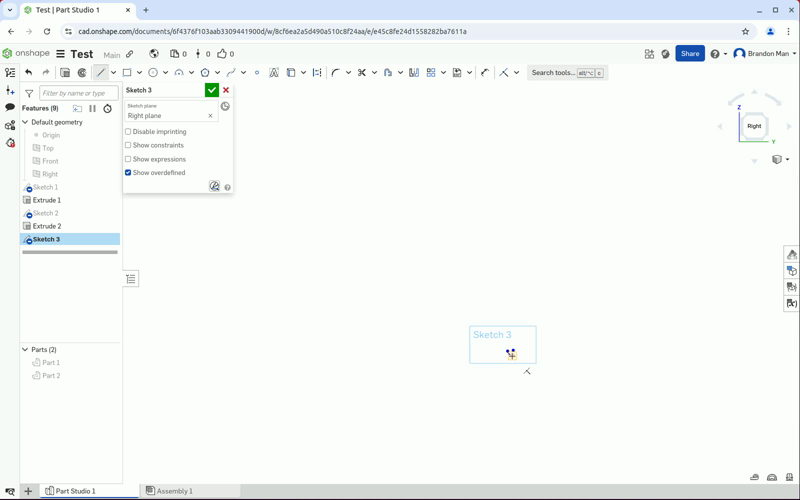
scroll(6)
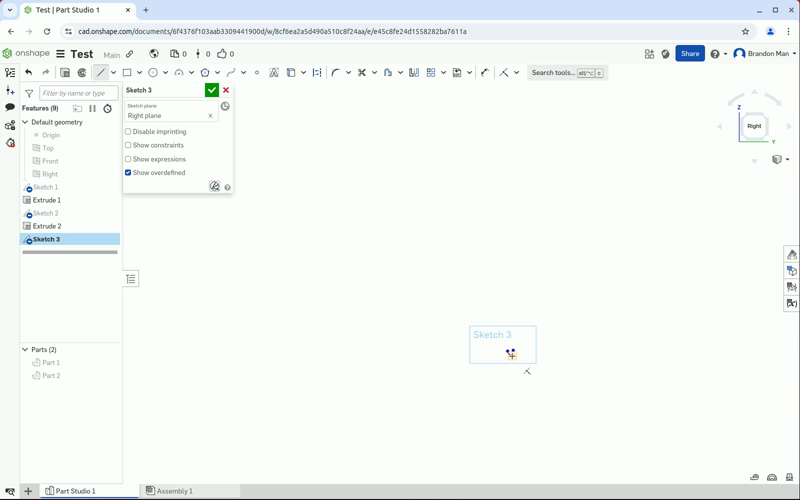
scroll(6)
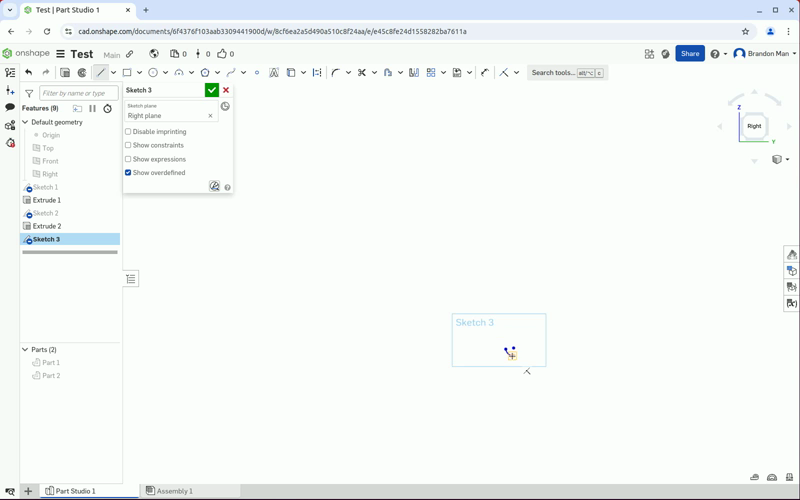
scroll(6)
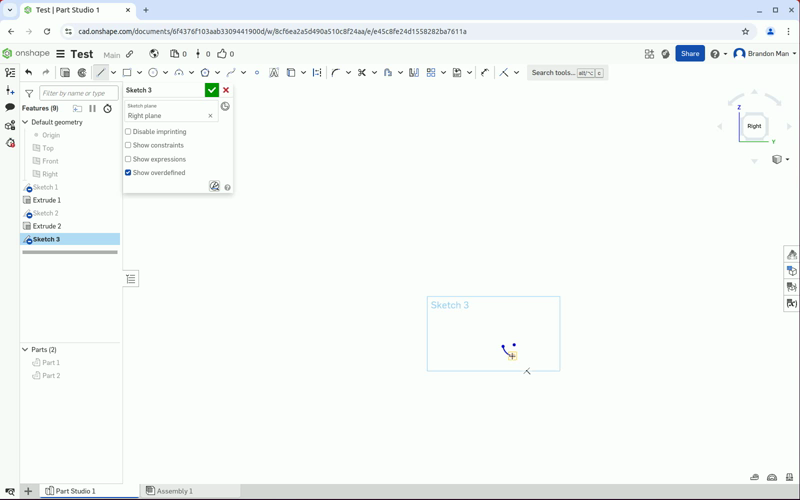
scroll(6)
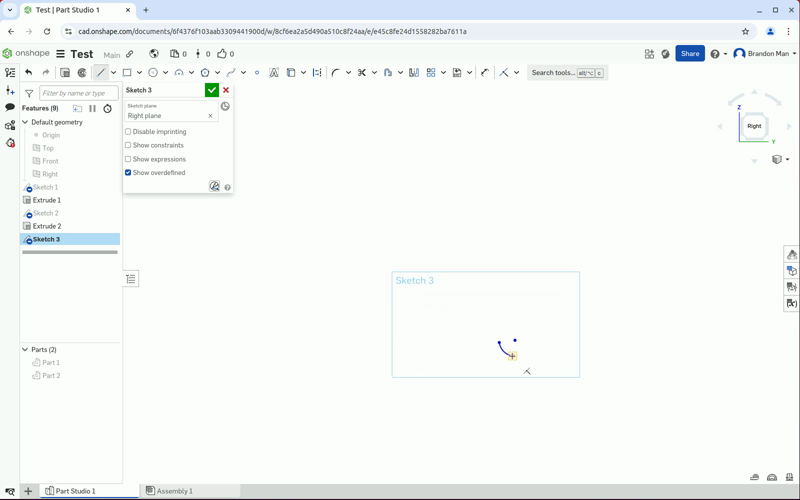
scroll(6)
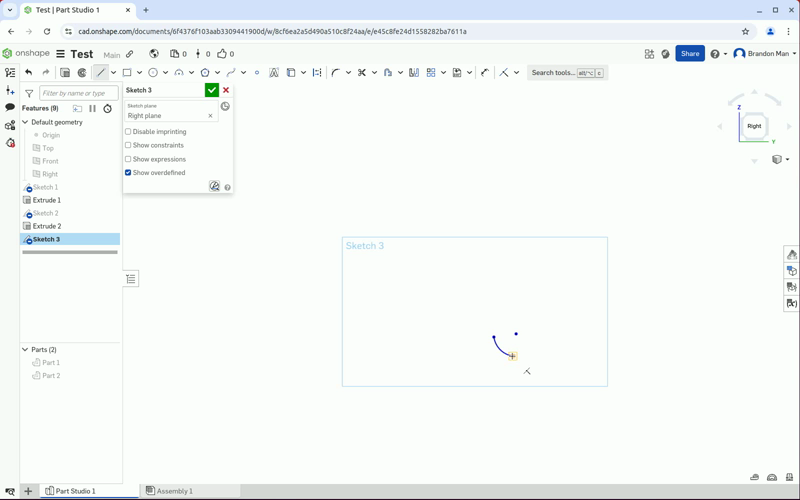
scroll(6)
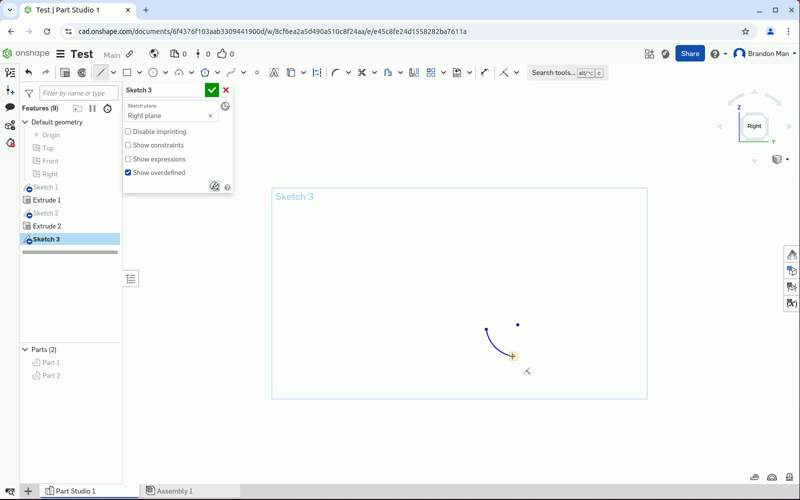
scroll(6)
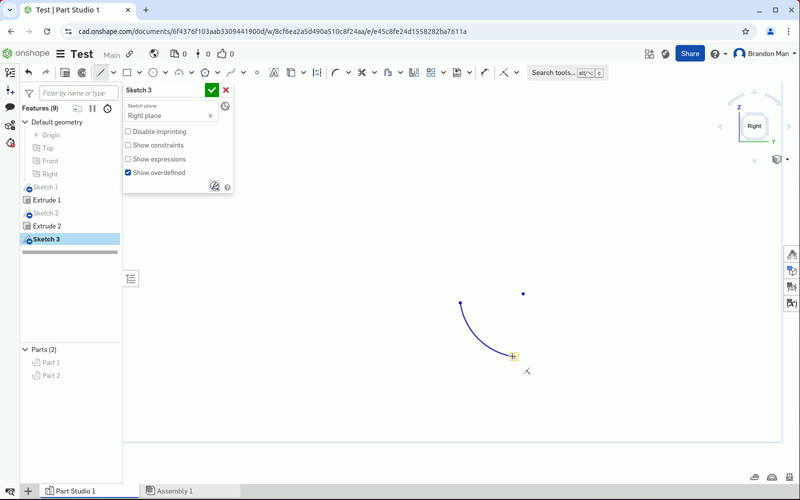
click(512, 355)
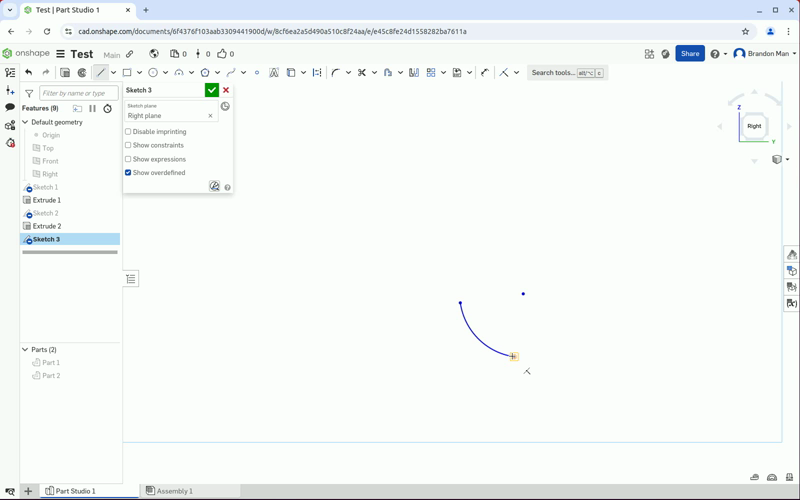
scroll(-6)
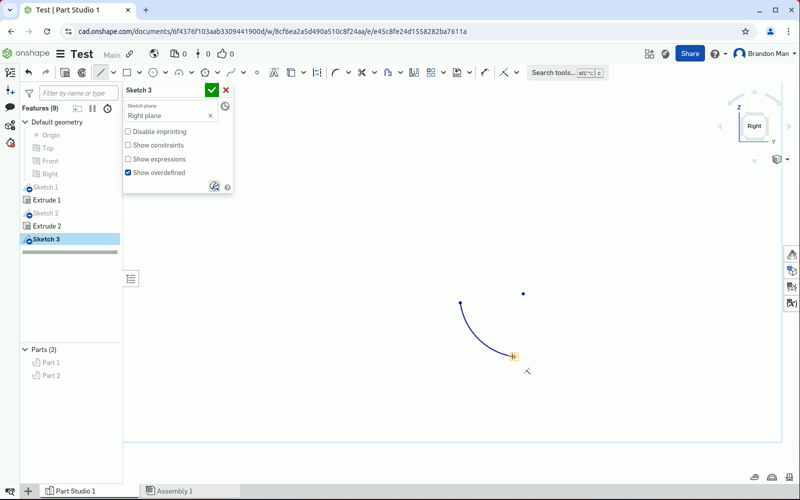
scroll(-6)
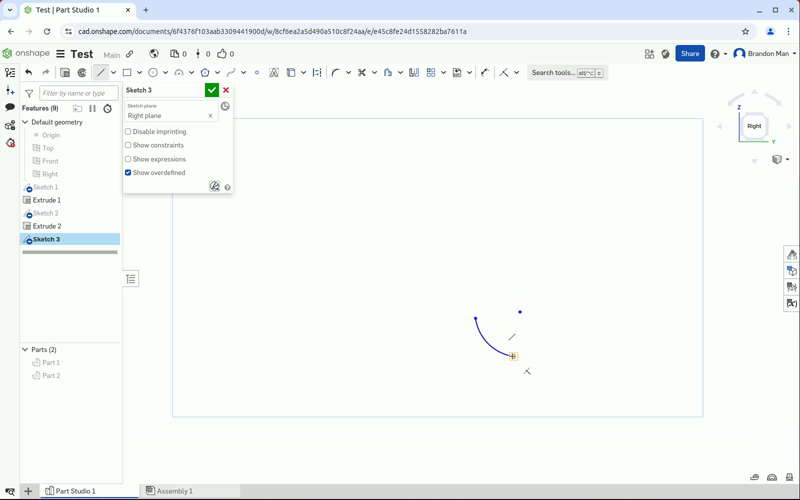
scroll(-6)
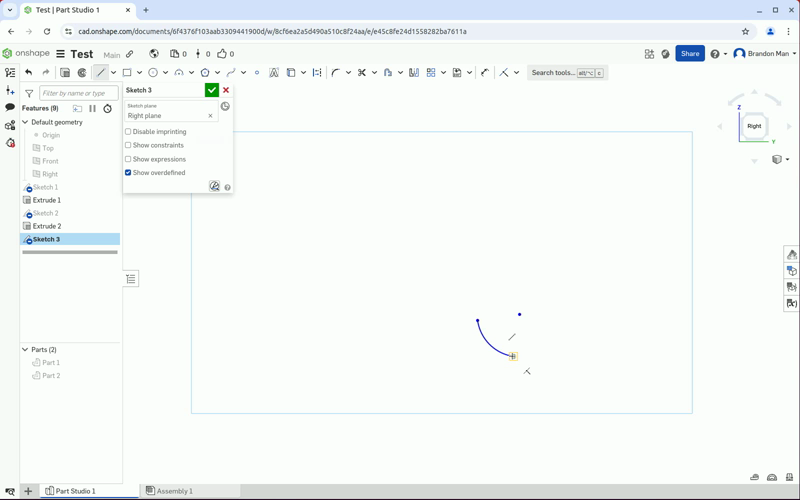
scroll(-6)
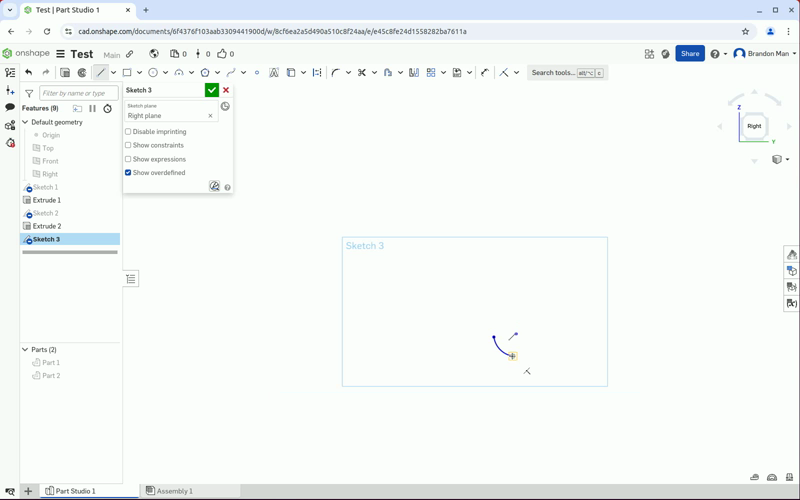
scroll(-6)
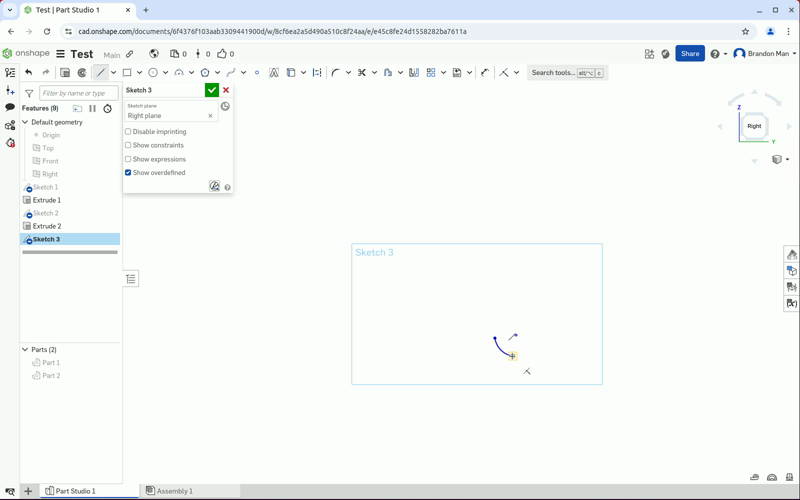
scroll(-6)
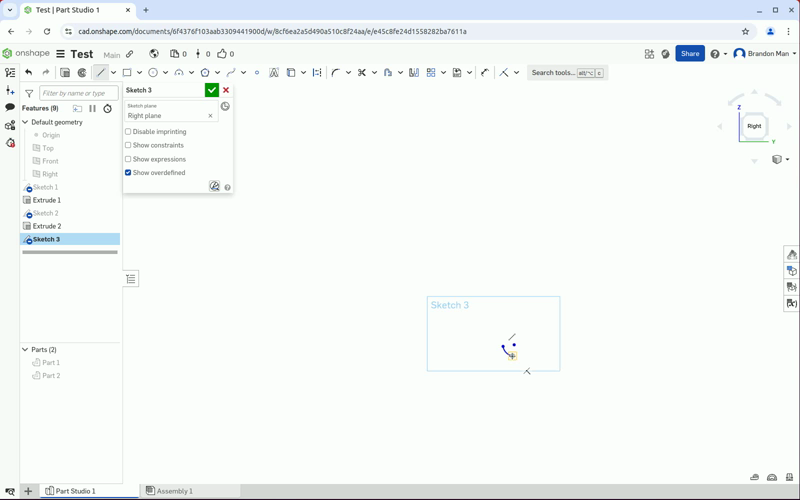
scroll(-6)
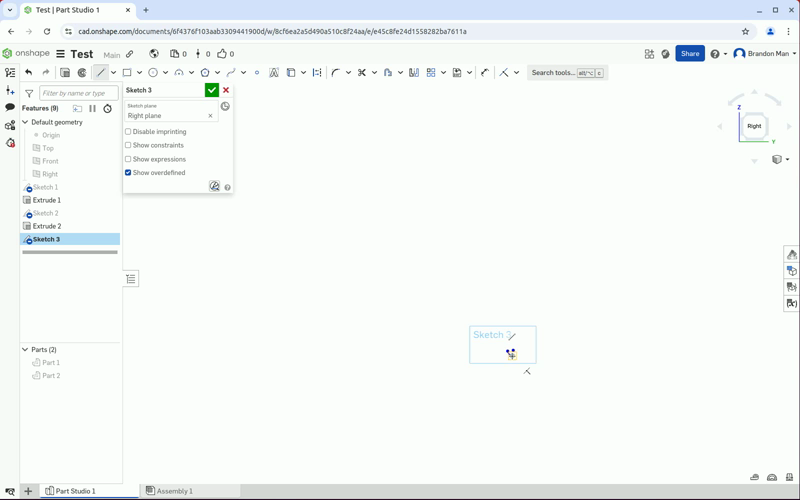
key_down(shift)
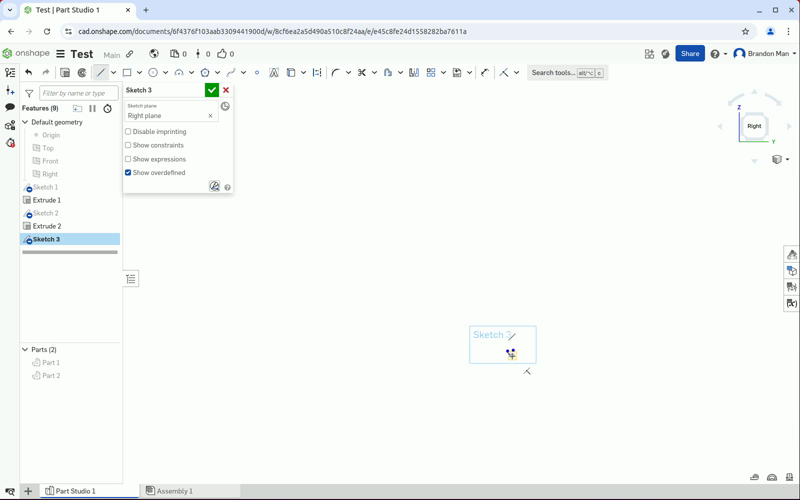
mouse_move(542, 355)
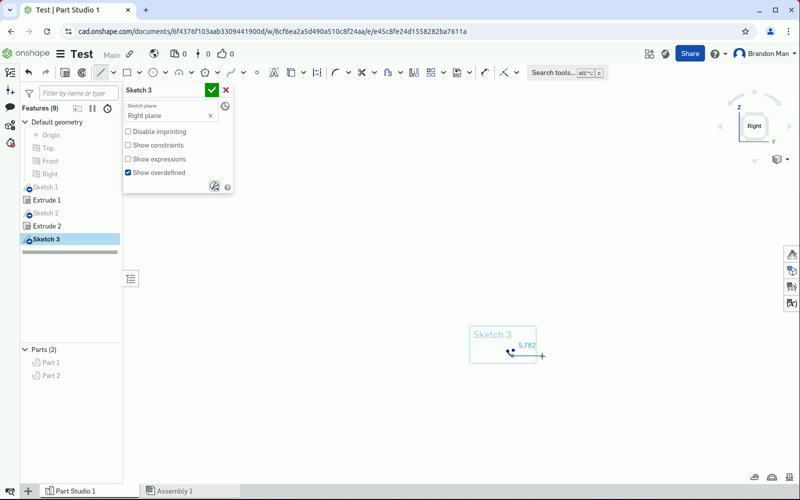
mouse_move(519, 355)
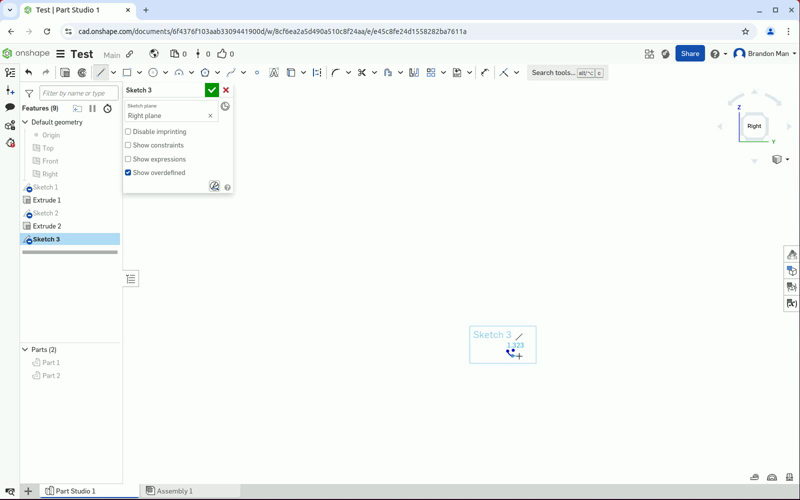
scroll(6)
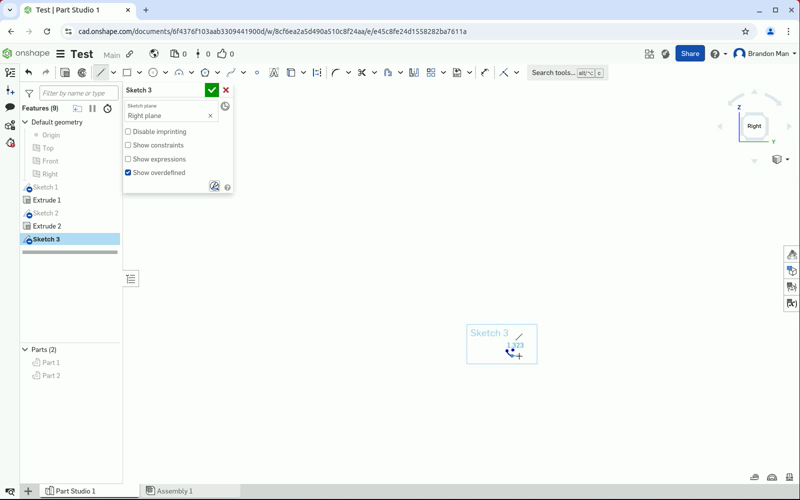
scroll(6)
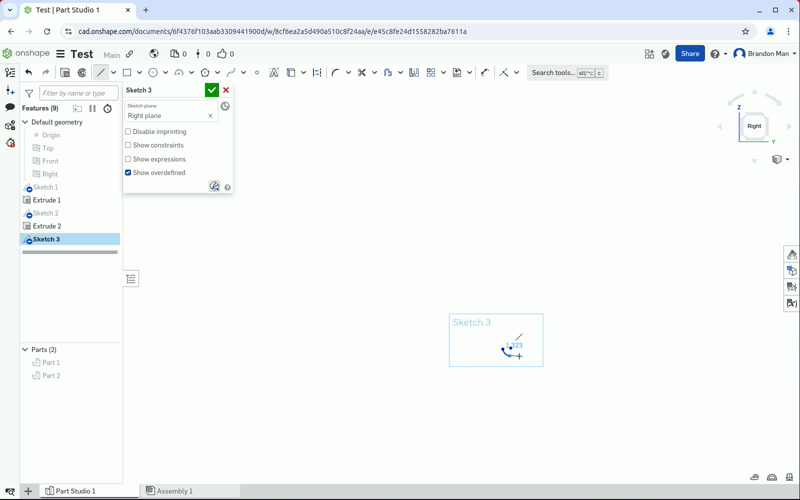
scroll(6)
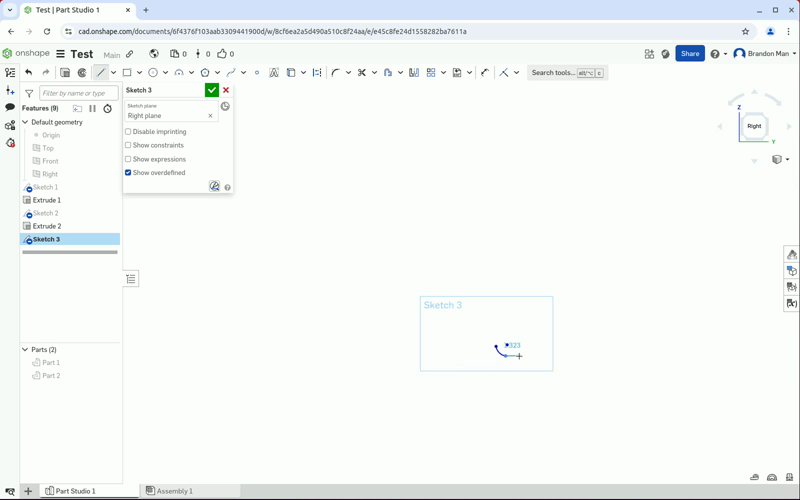
scroll(6)
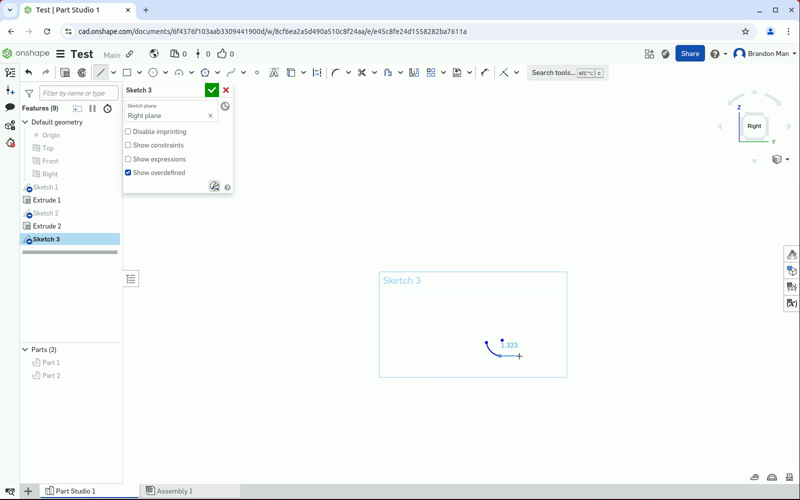
scroll(6)
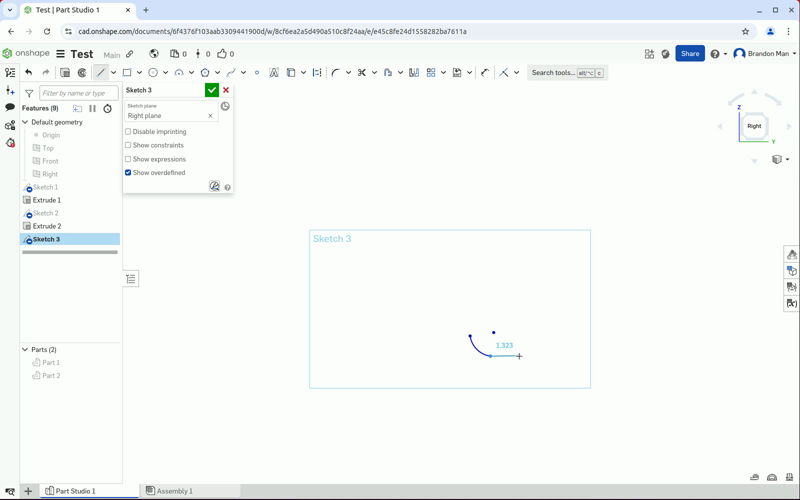
scroll(6)
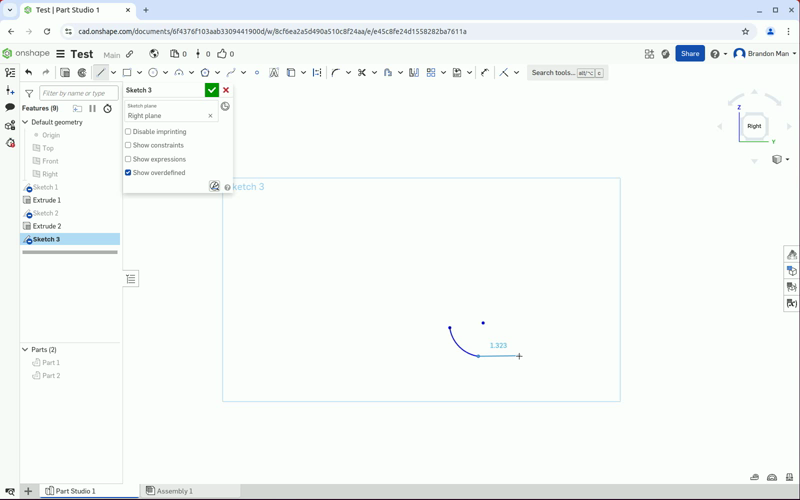
scroll(6)
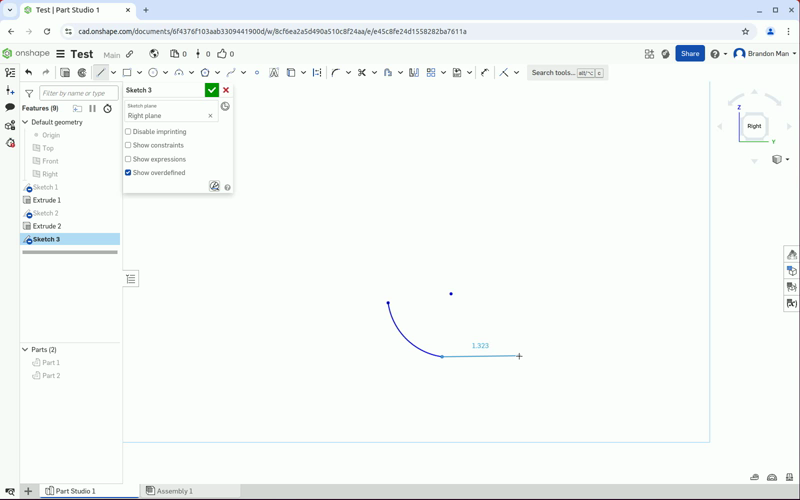
click(519, 355)
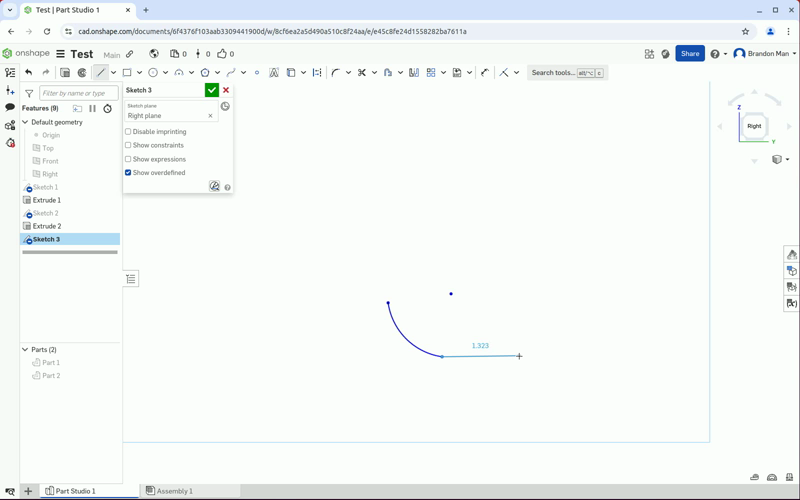
scroll(-6)
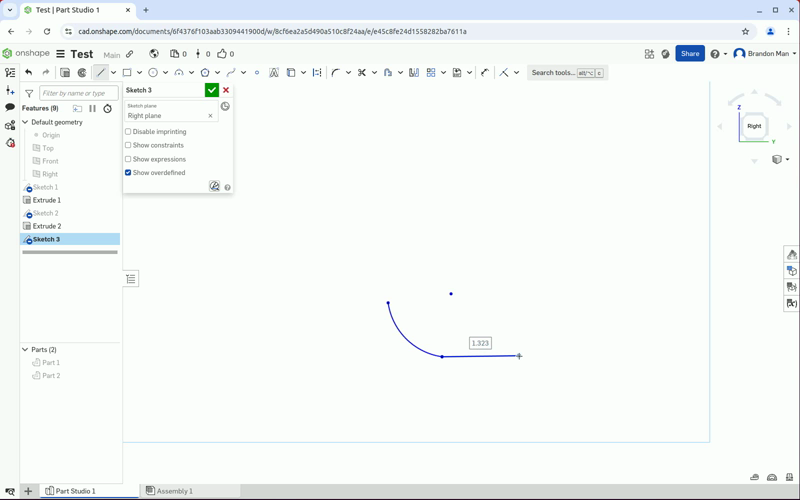
scroll(-6)
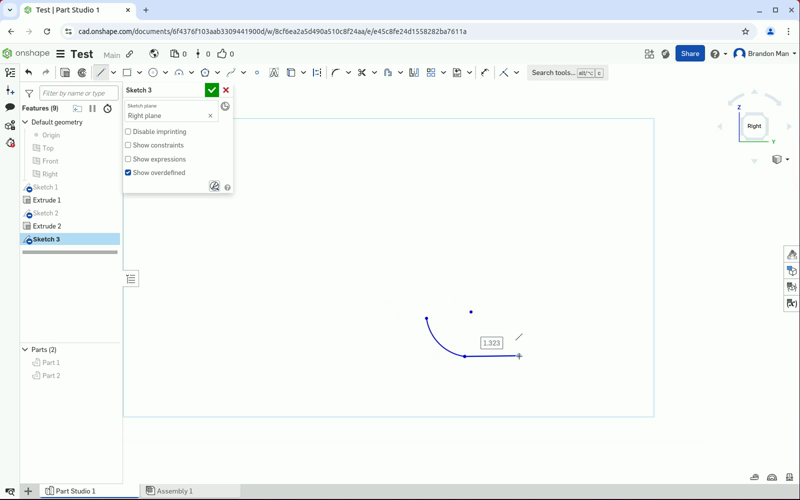
scroll(-6)
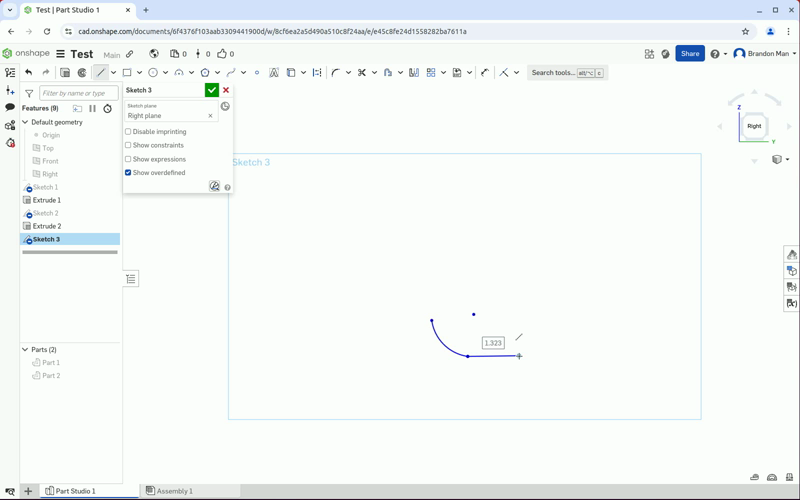
scroll(-6)
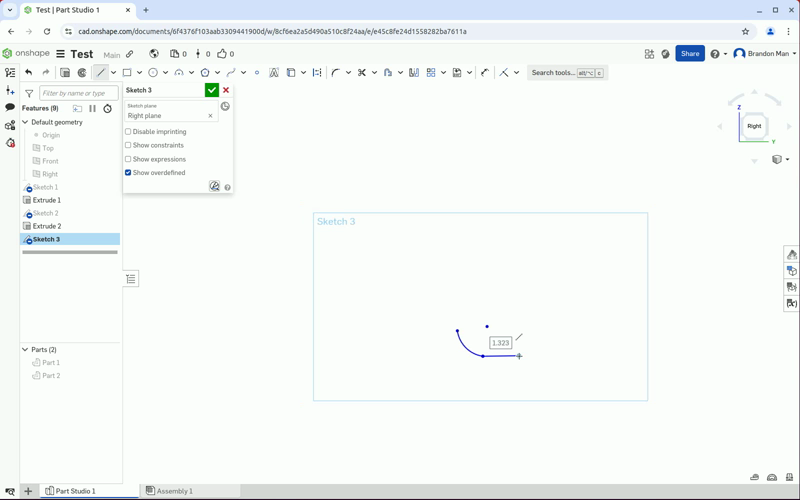
scroll(-6)
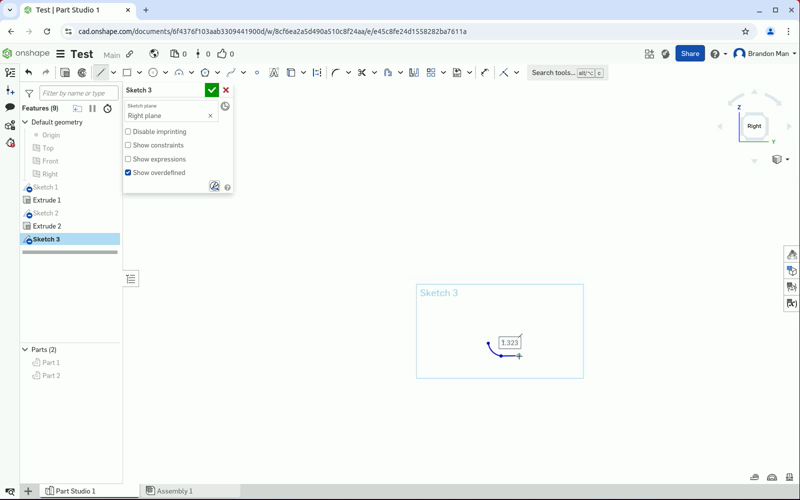
scroll(-6)
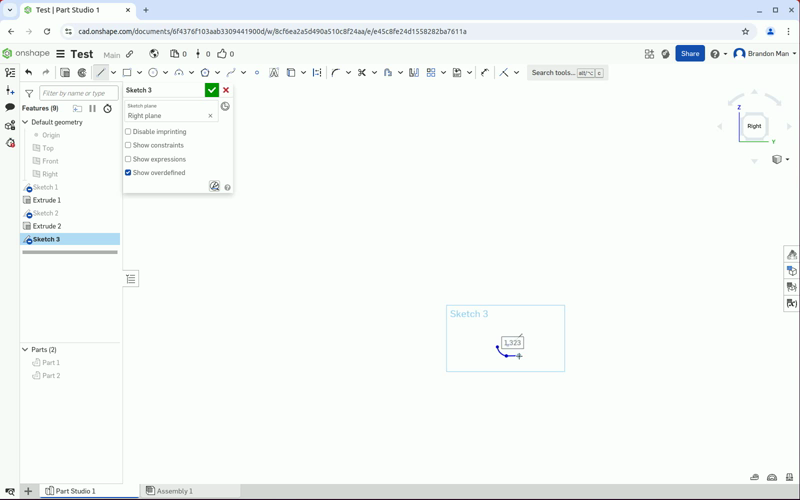
scroll(-6)
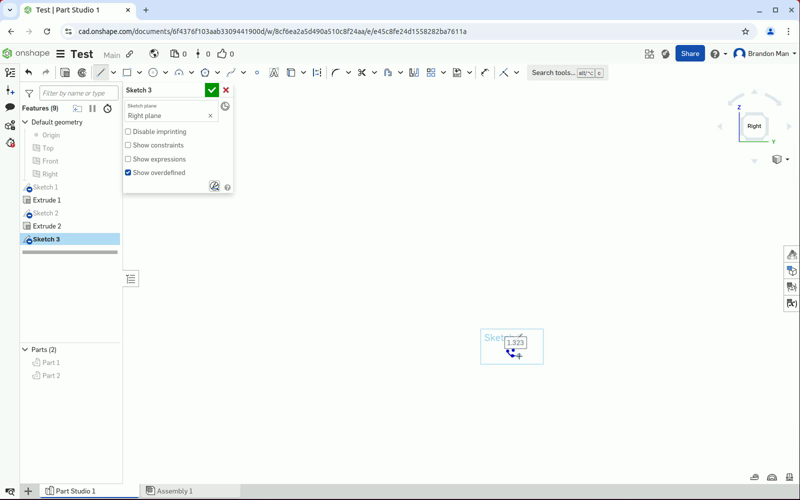
key_up(shift)
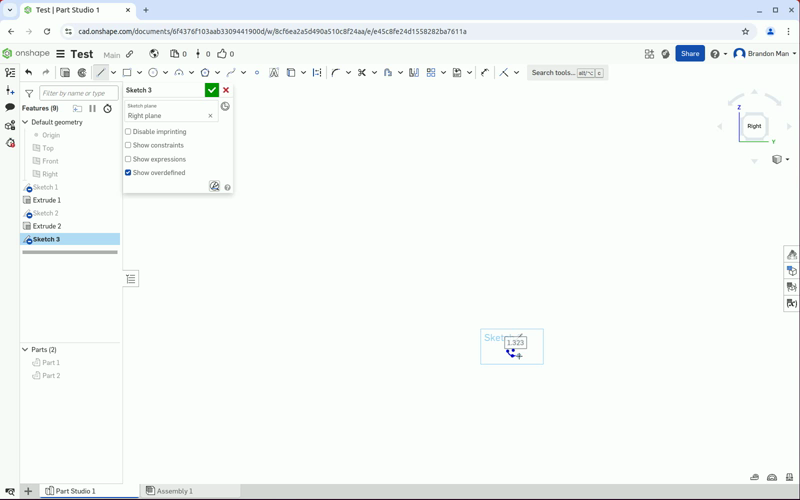
key(esc)
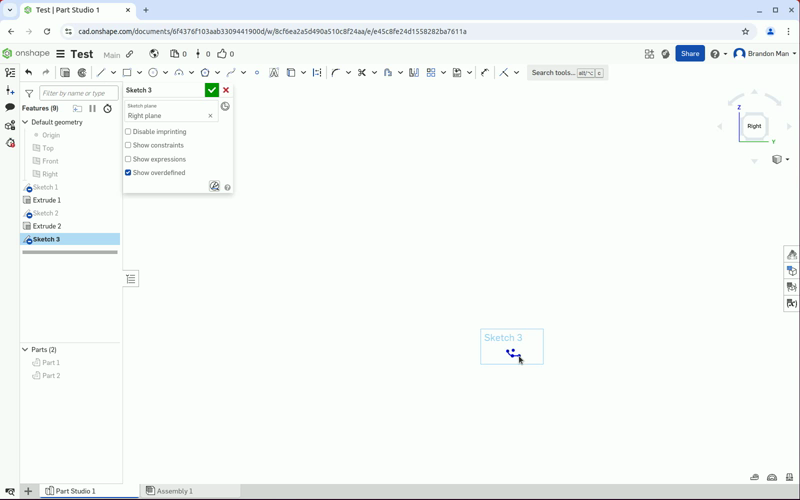
key(a)
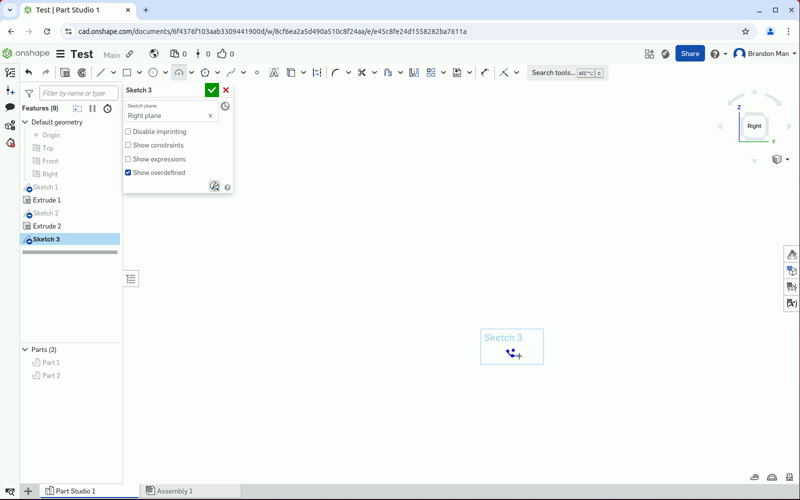
mouse_move(519, 355)
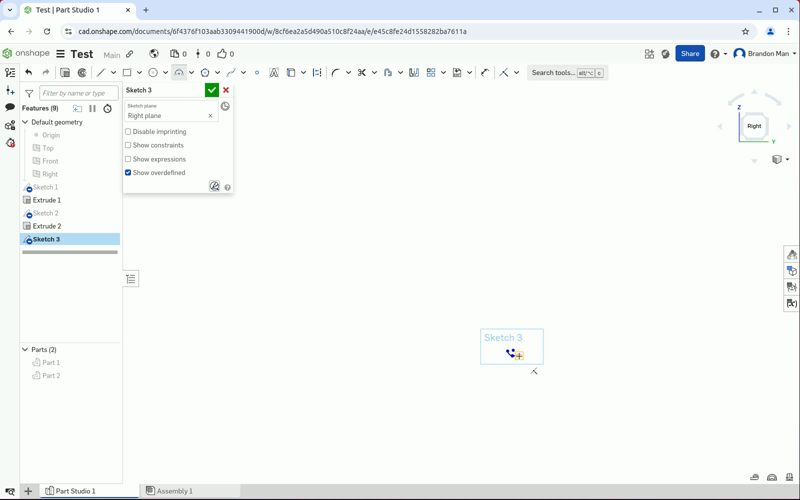
click(519, 355)
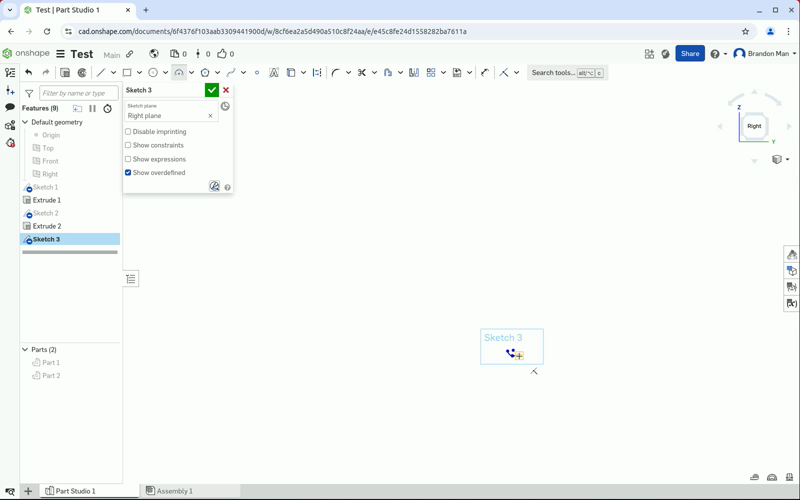
key_down(shift)
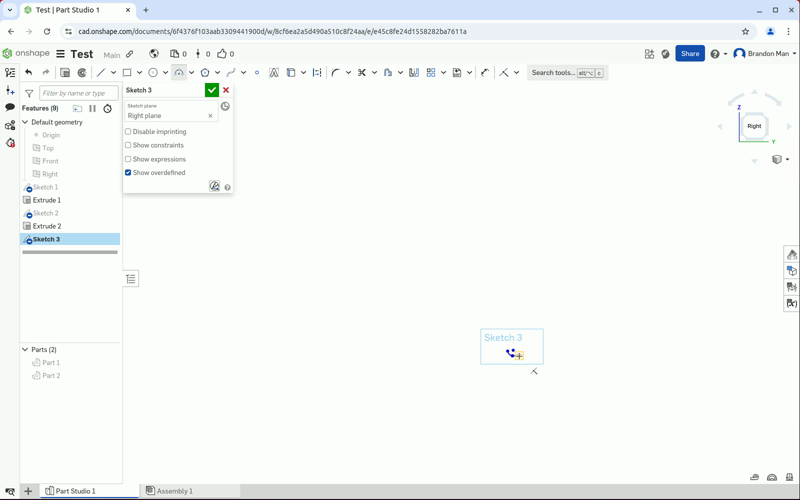
mouse_move(523, 351)
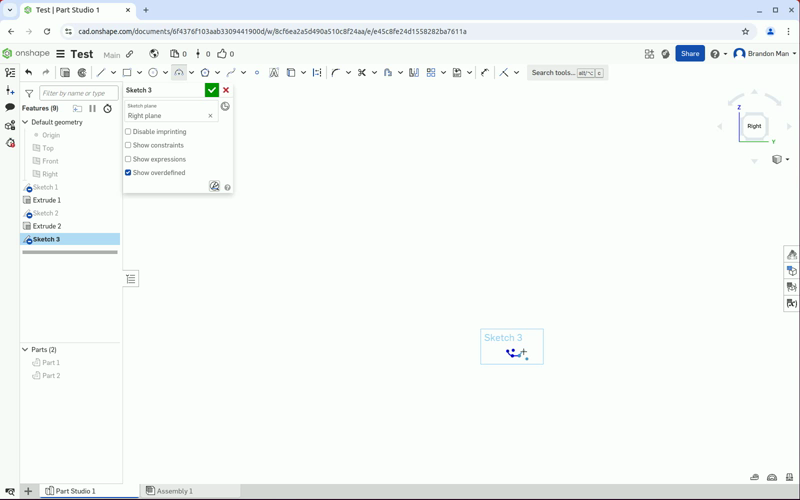
scroll(6)
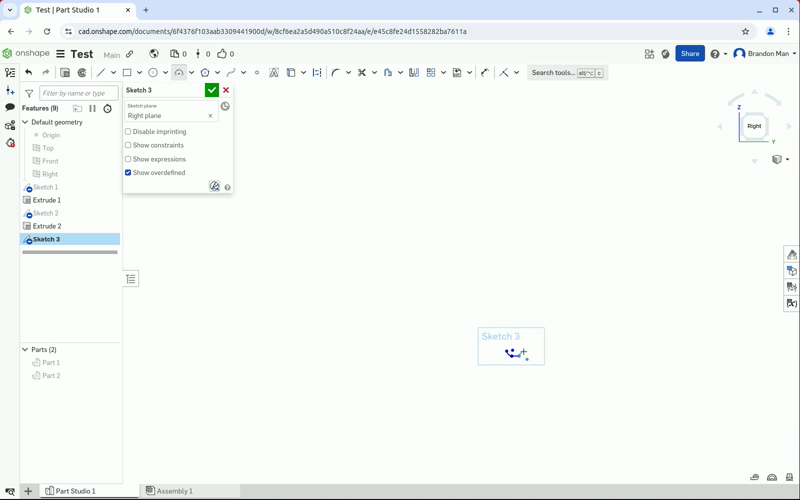
scroll(6)
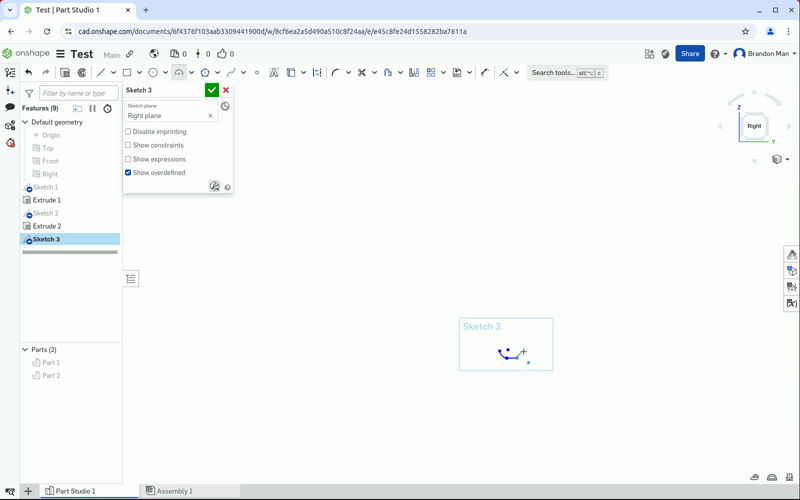
scroll(6)
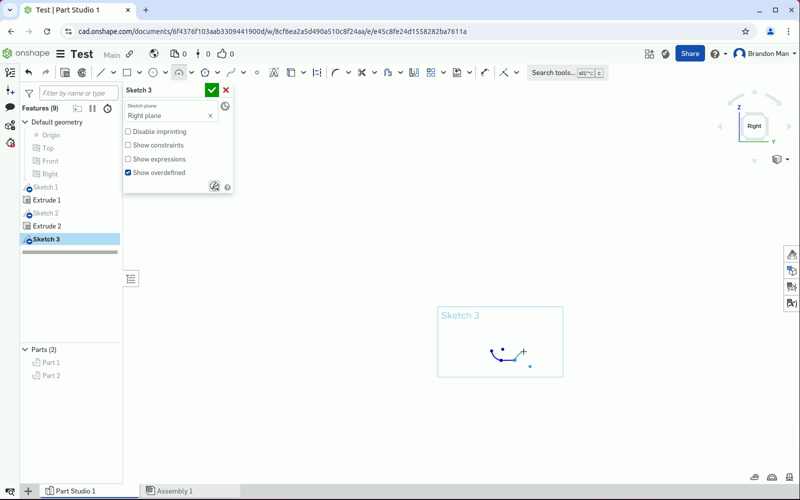
scroll(6)
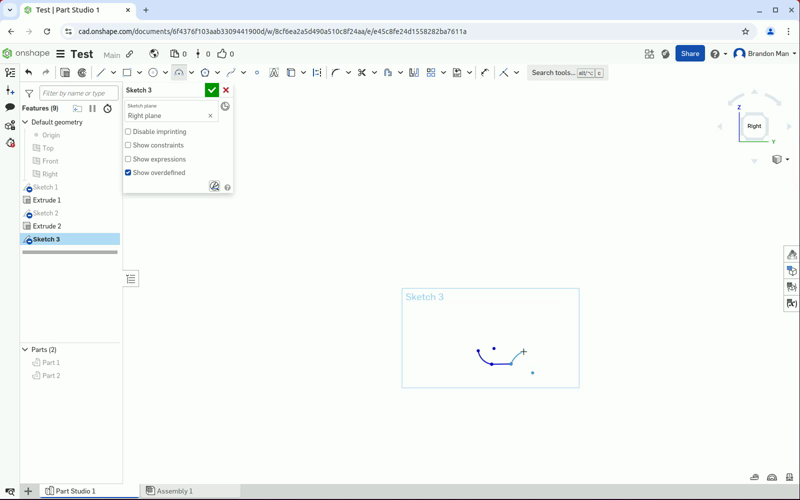
scroll(6)
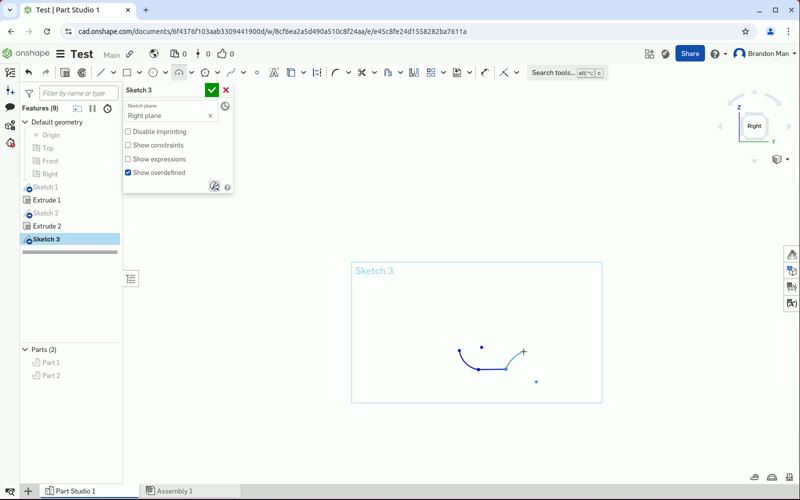
scroll(6)
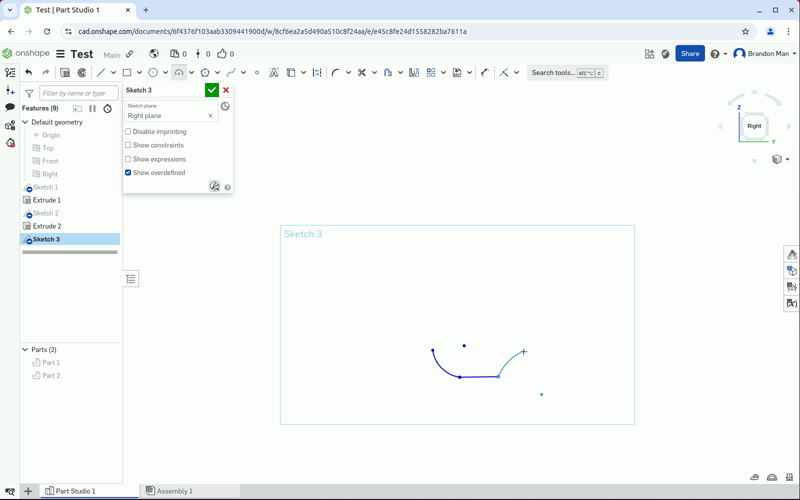
scroll(6)
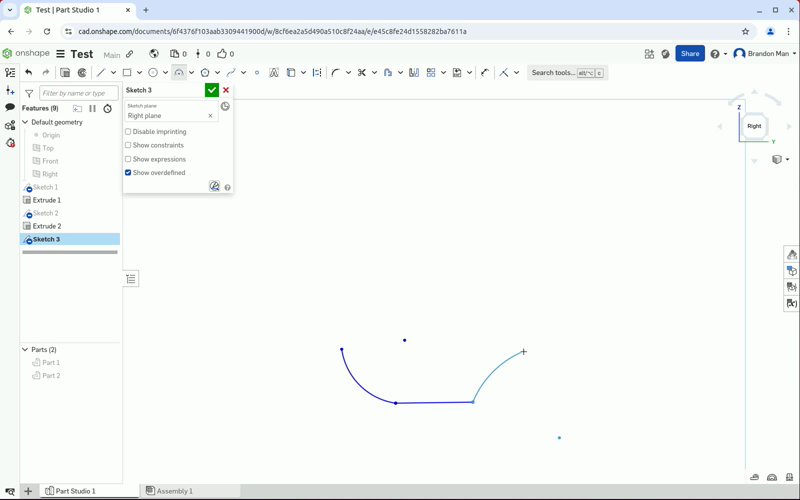
click(523, 351)
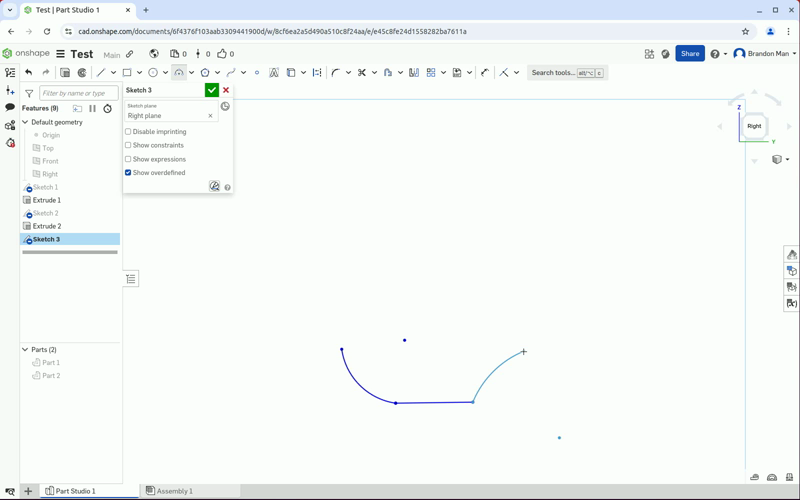
scroll(-6)
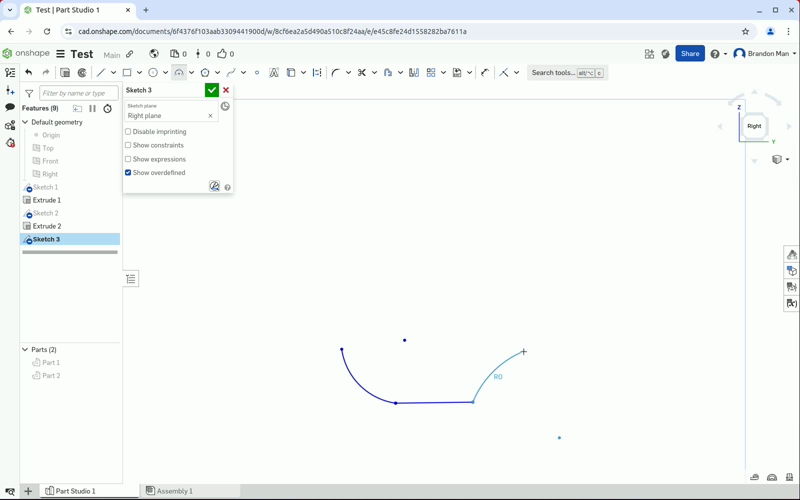
scroll(-6)
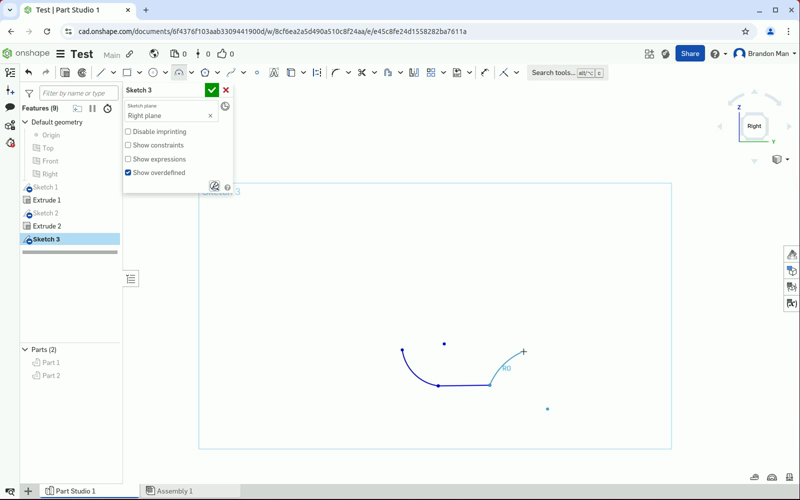
scroll(-6)
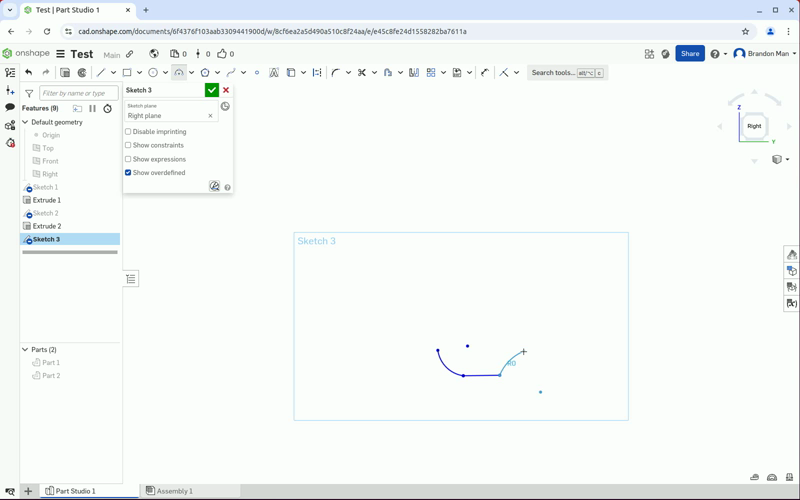
scroll(-6)
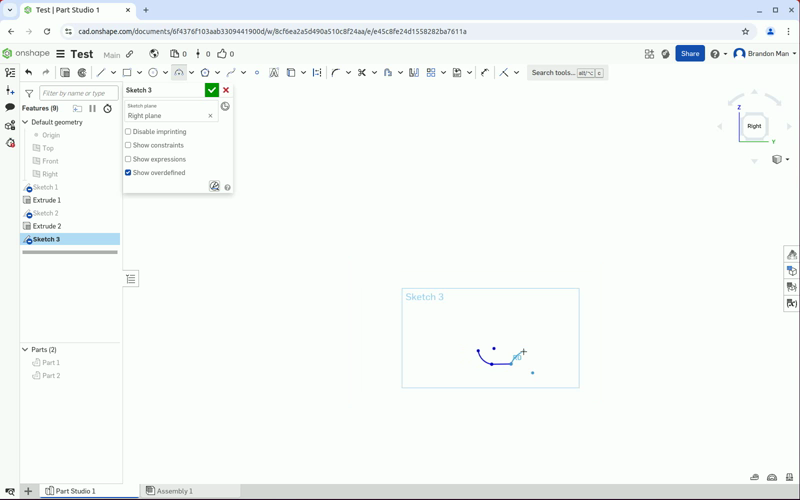
scroll(-6)
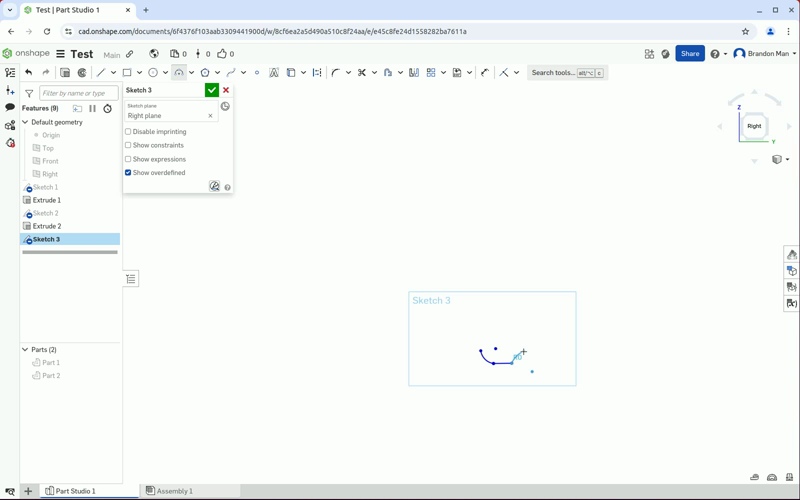
scroll(-6)
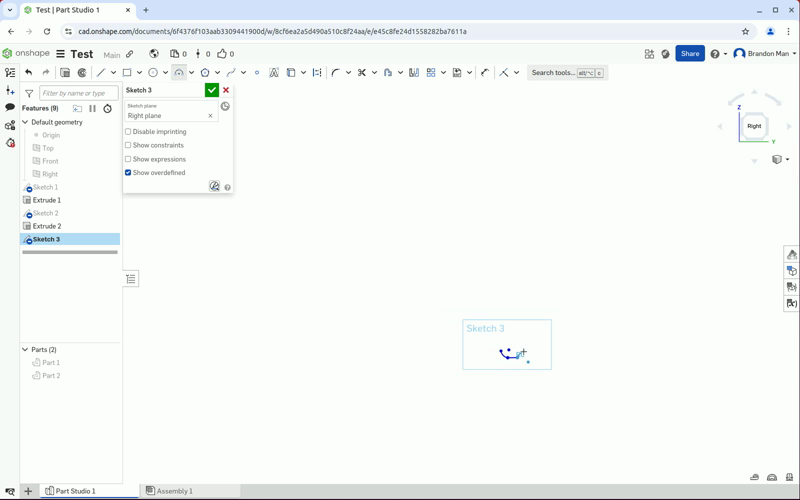
scroll(-6)
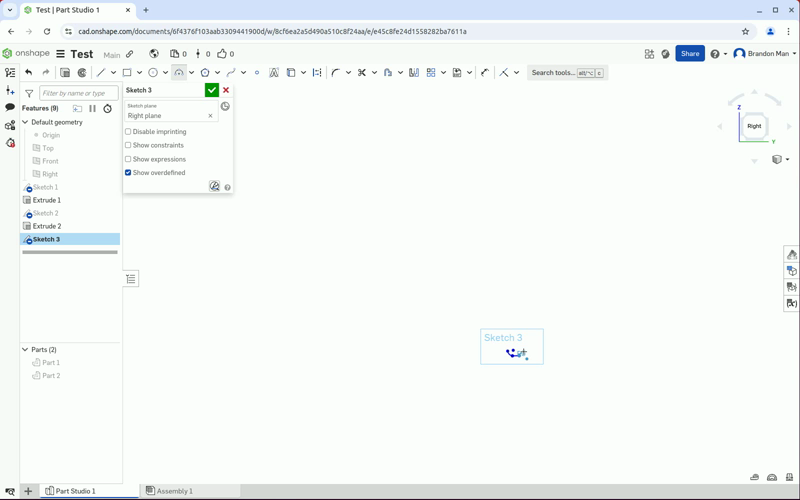
mouse_move(522, 354)
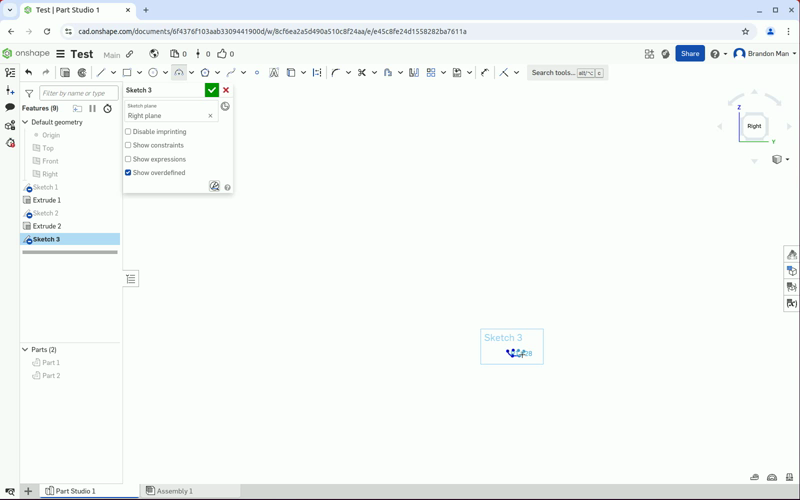
scroll(6)
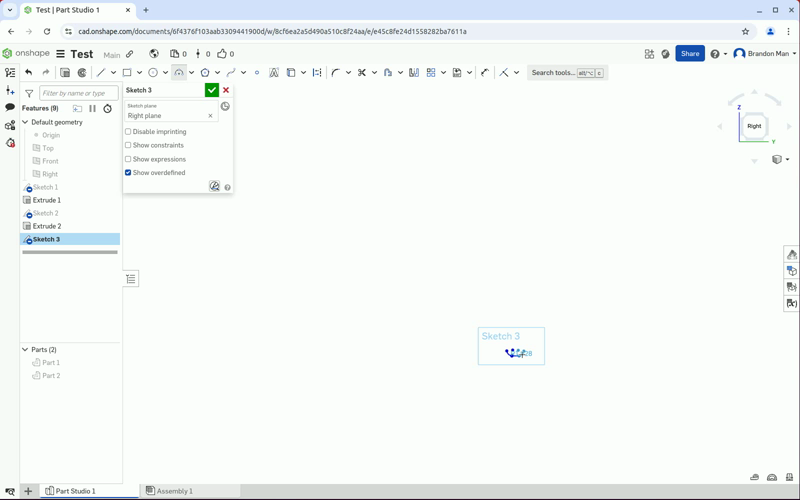
scroll(6)
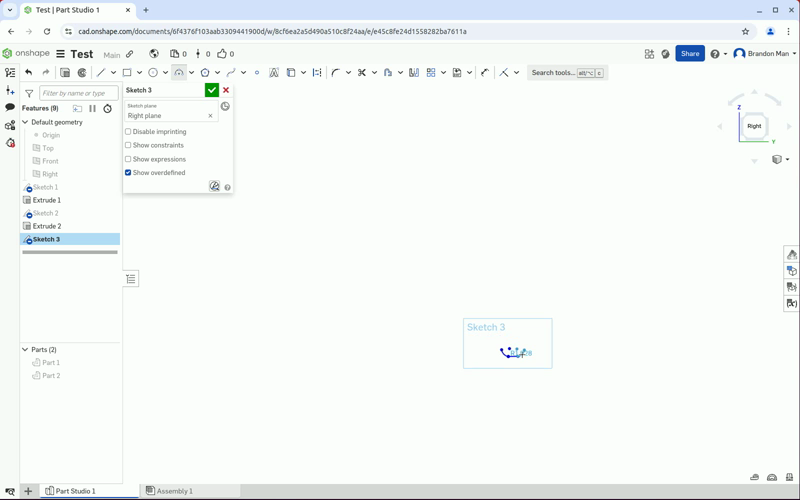
scroll(6)
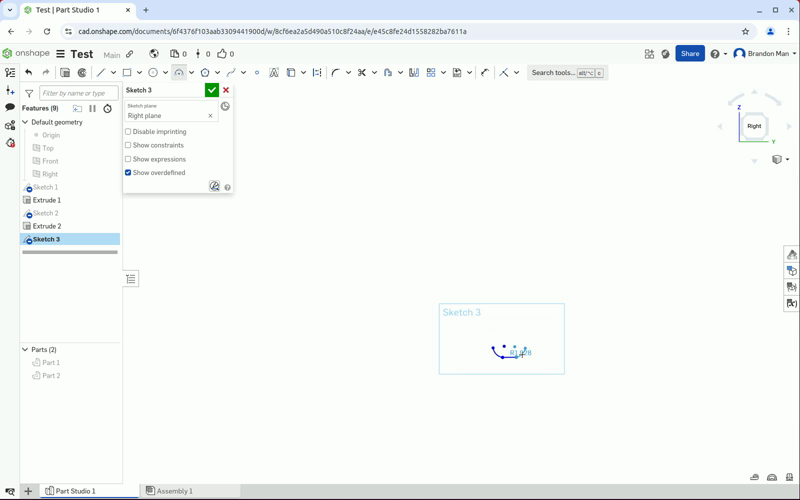
scroll(6)
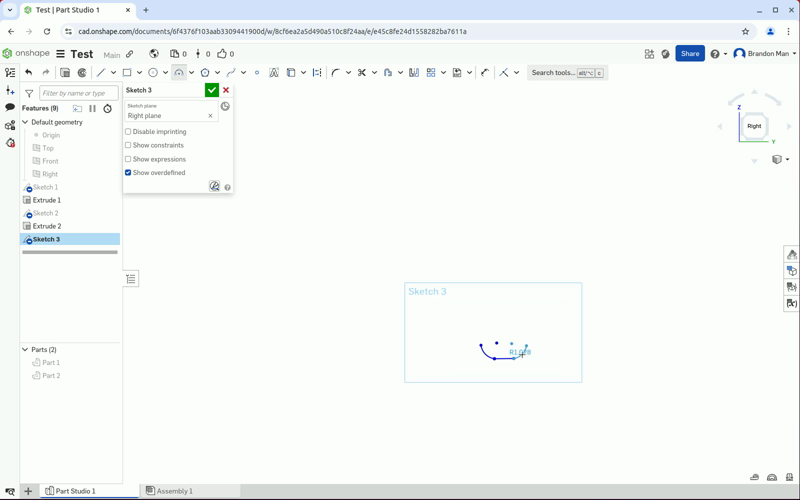
scroll(6)
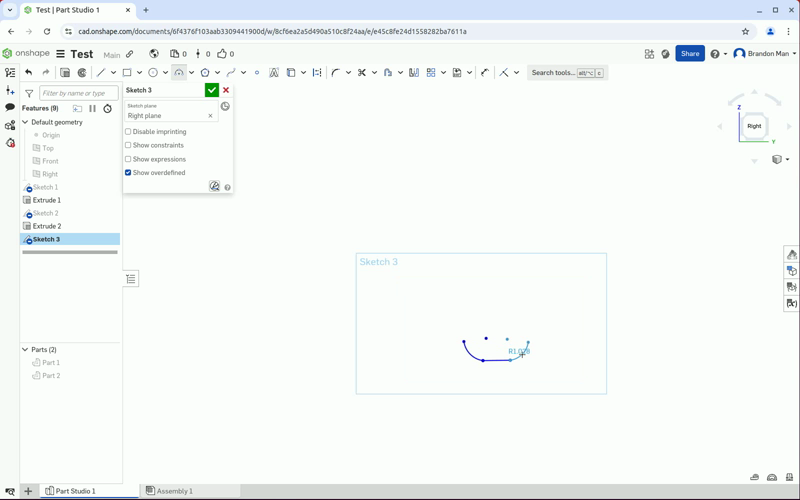
scroll(6)
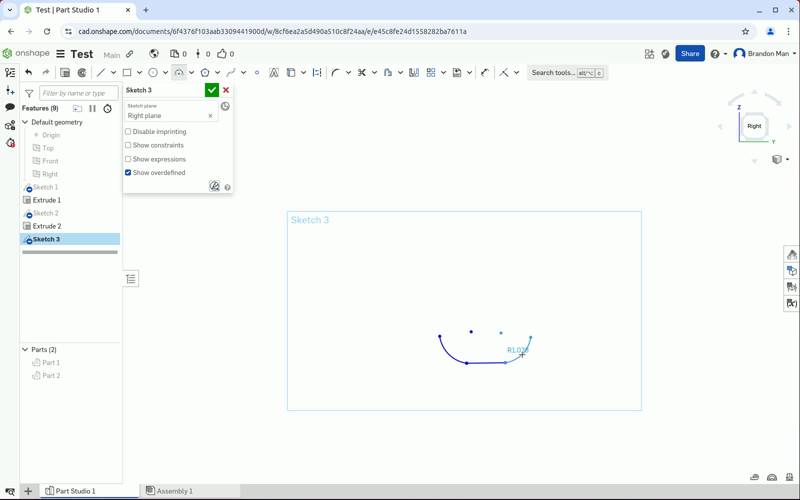
scroll(6)
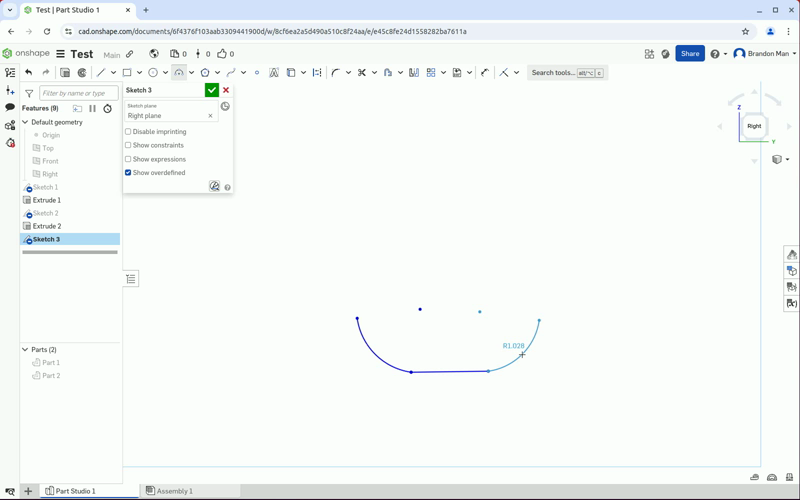
click(522, 354)
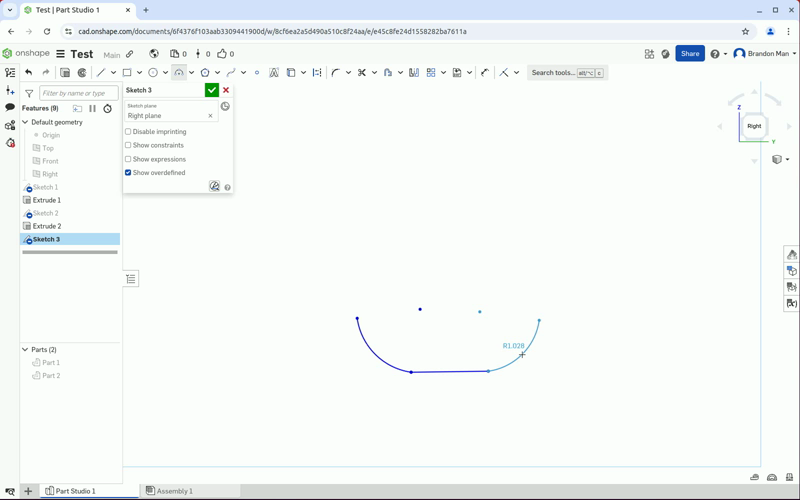
scroll(-6)
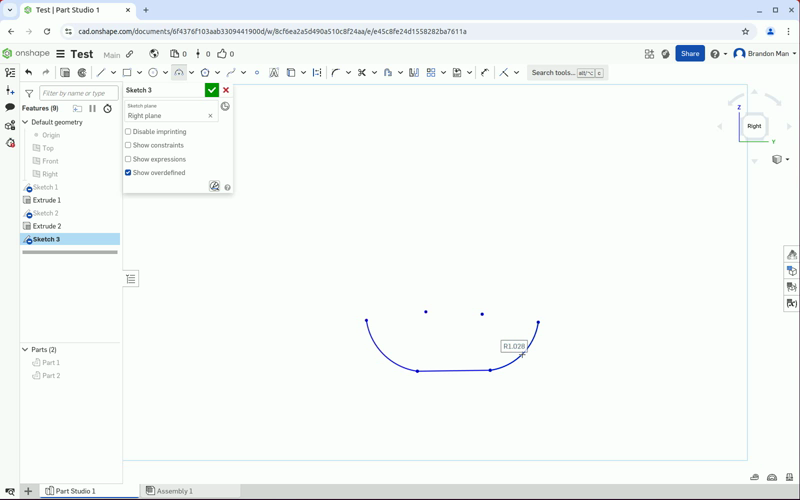
scroll(-6)
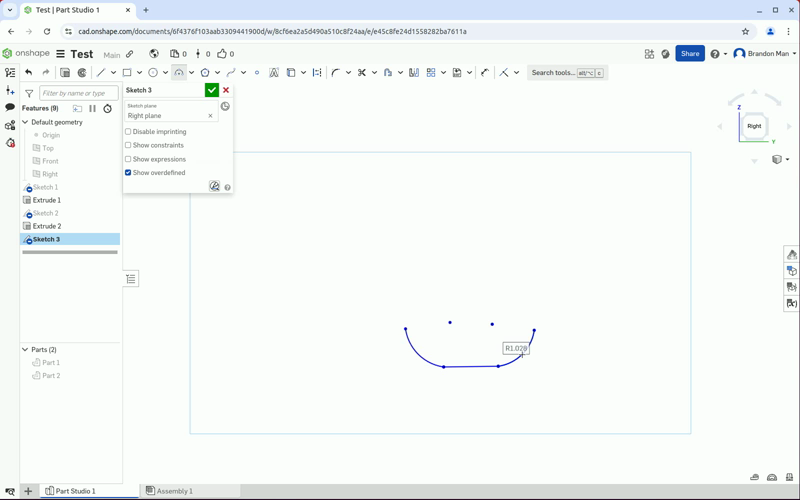
scroll(-6)
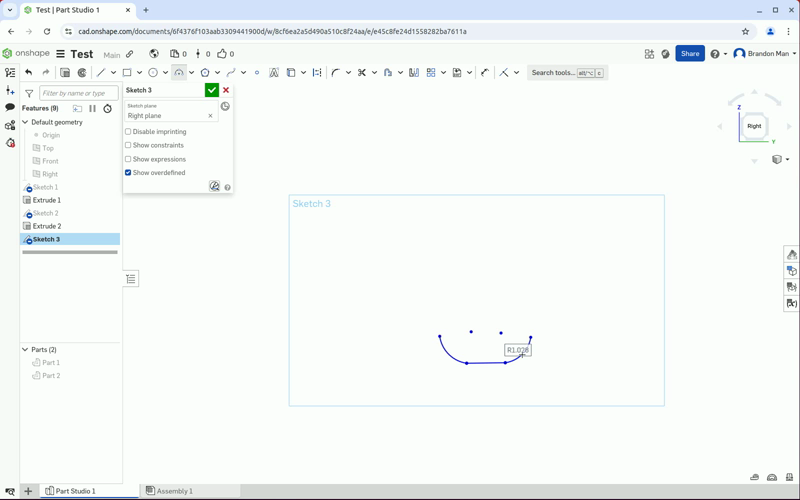
scroll(-6)
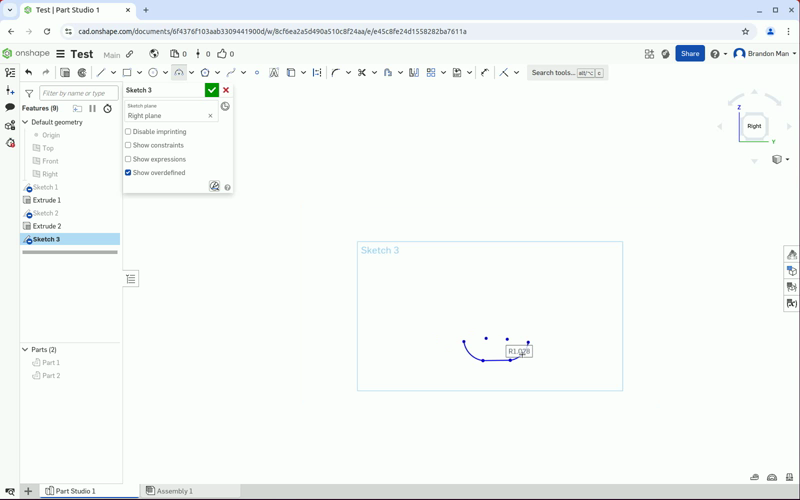
scroll(-6)
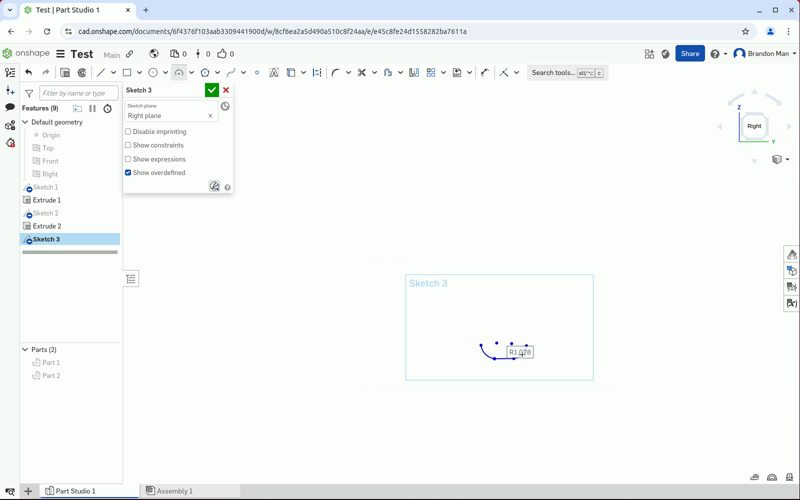
scroll(-6)
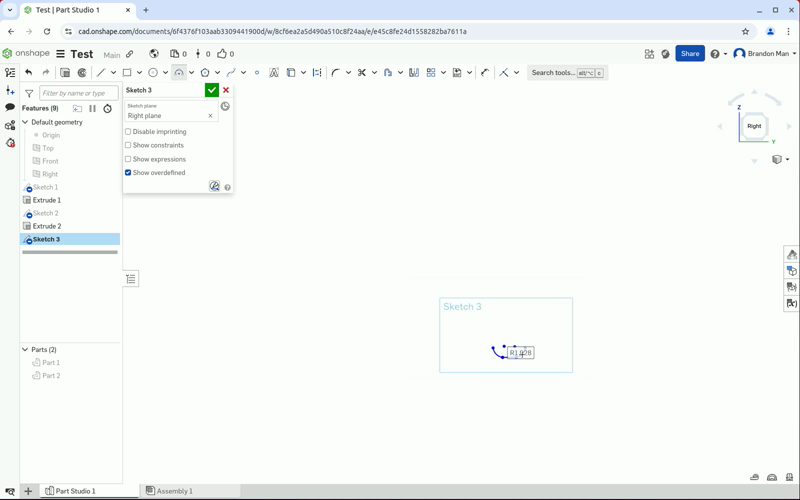
scroll(-6)
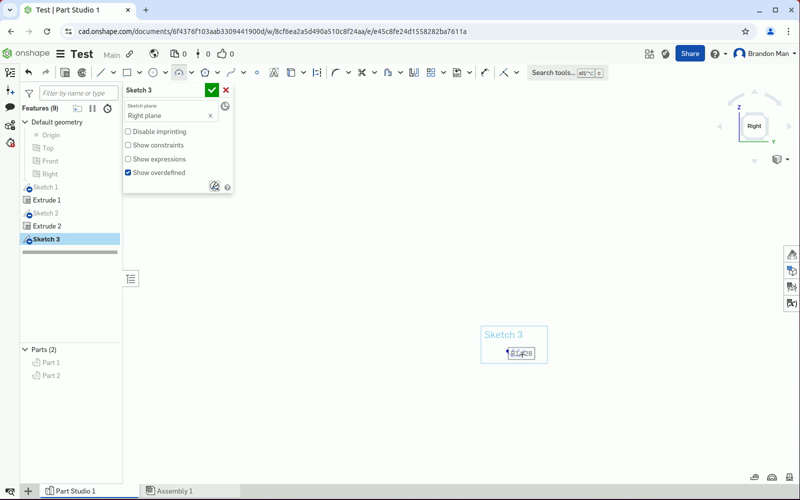
key_up(shift)
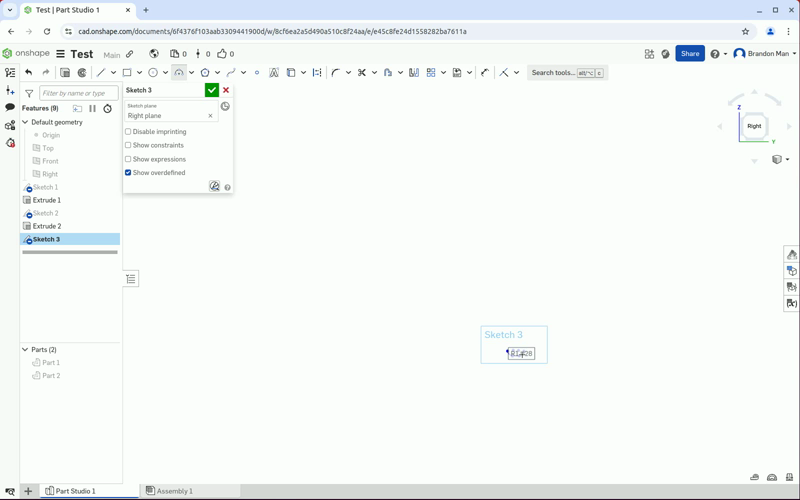
key(esc)
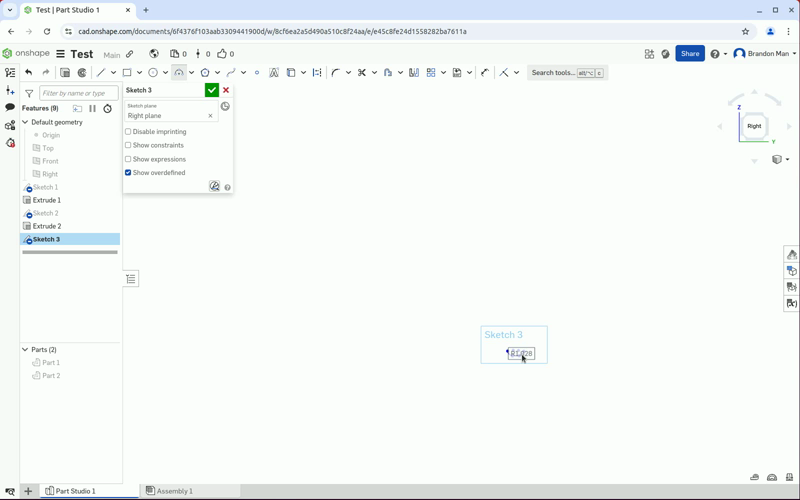
key(l)
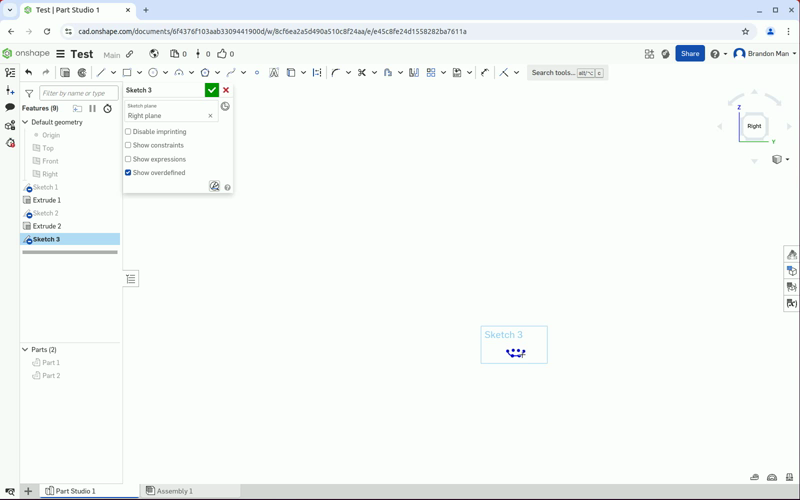
mouse_move(523, 351)
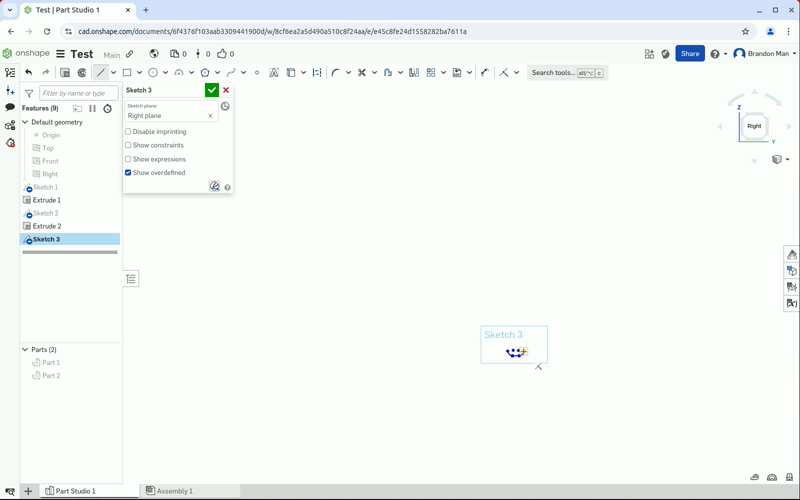
scroll(6)
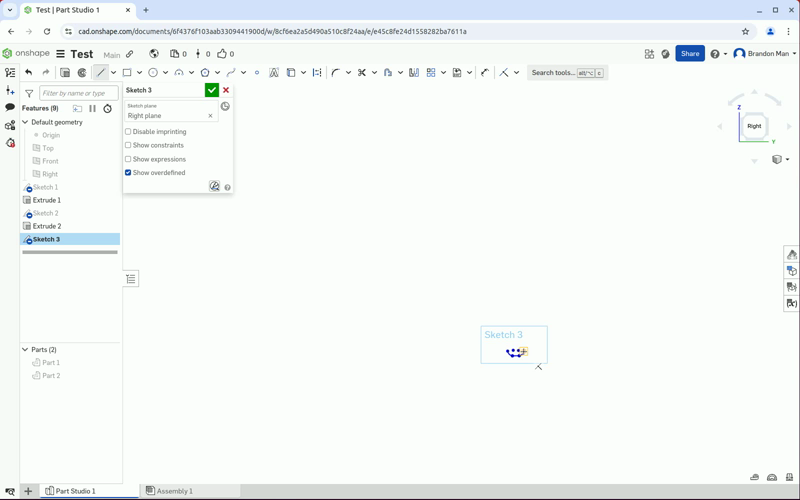
scroll(6)
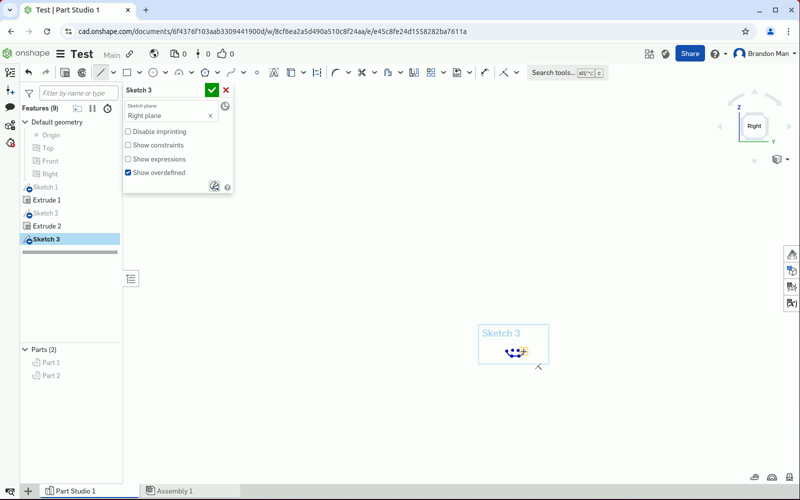
scroll(6)
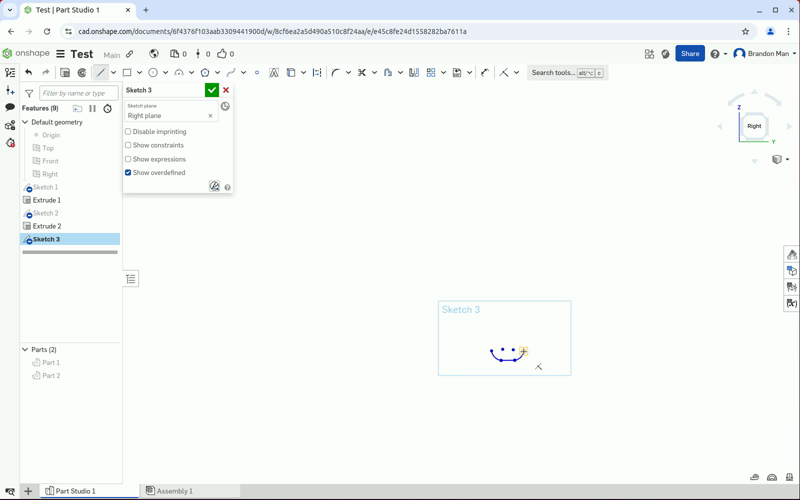
scroll(6)
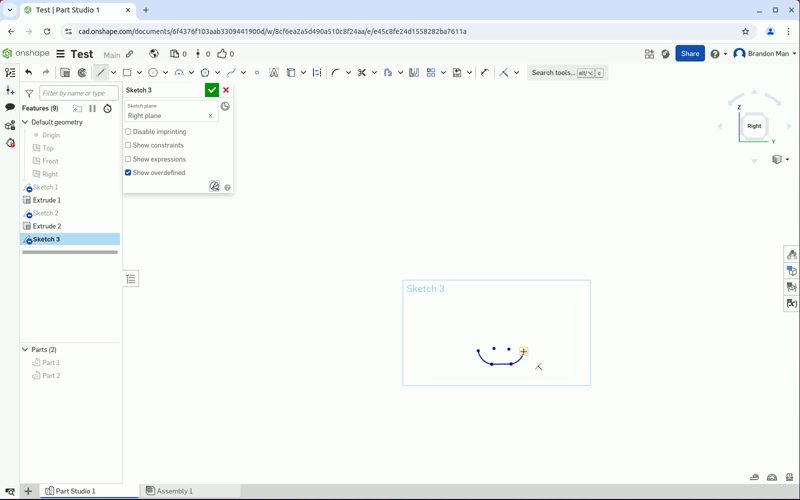
scroll(6)
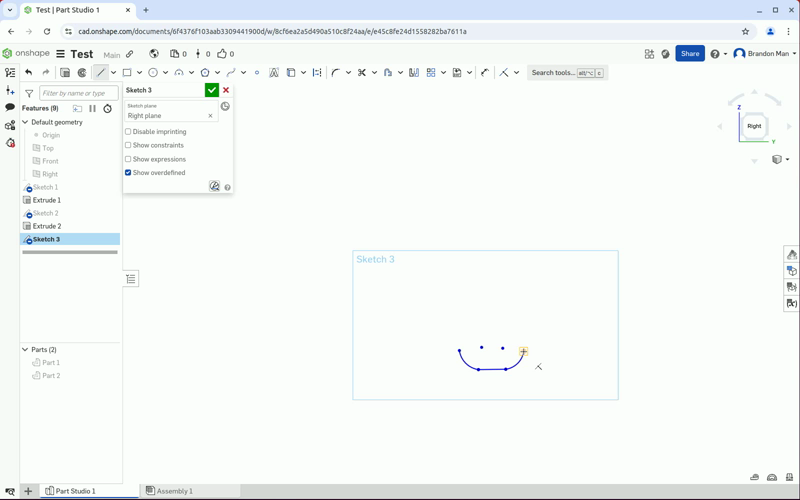
scroll(6)
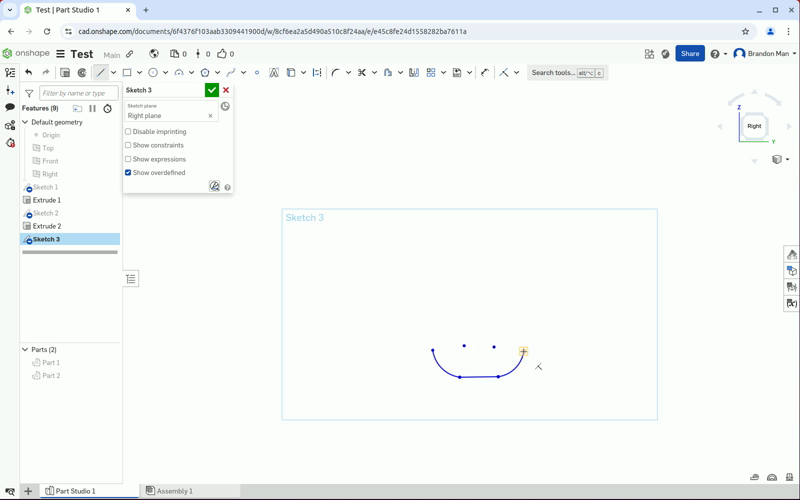
scroll(6)
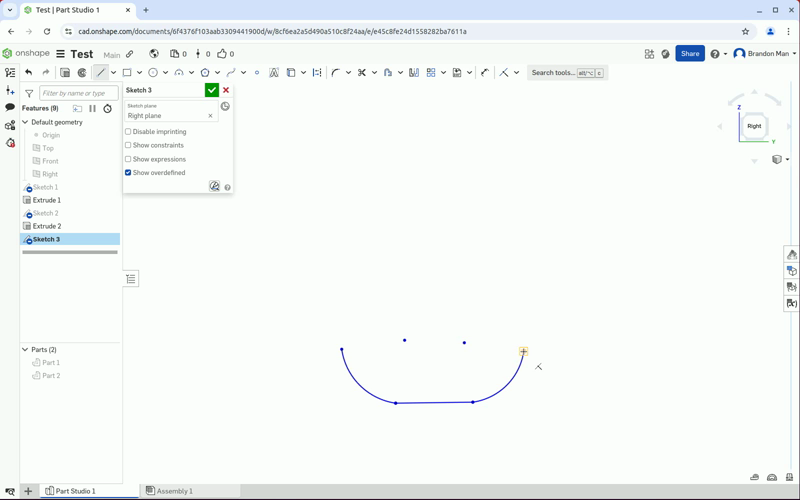
click(523, 351)
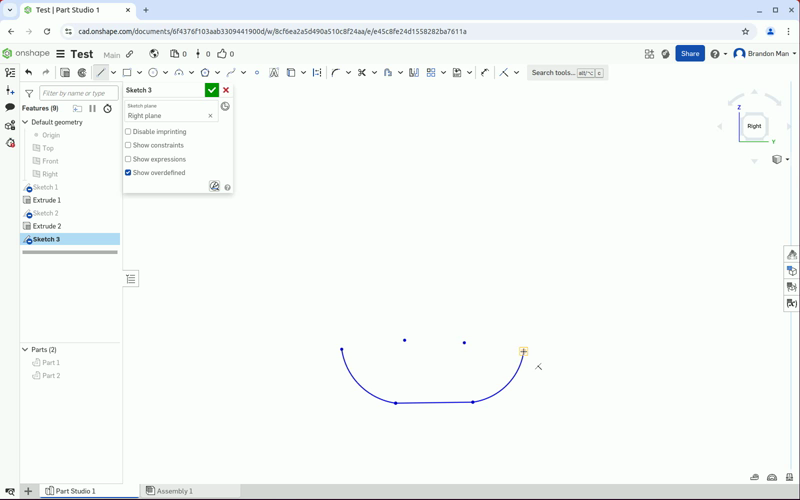
scroll(-6)
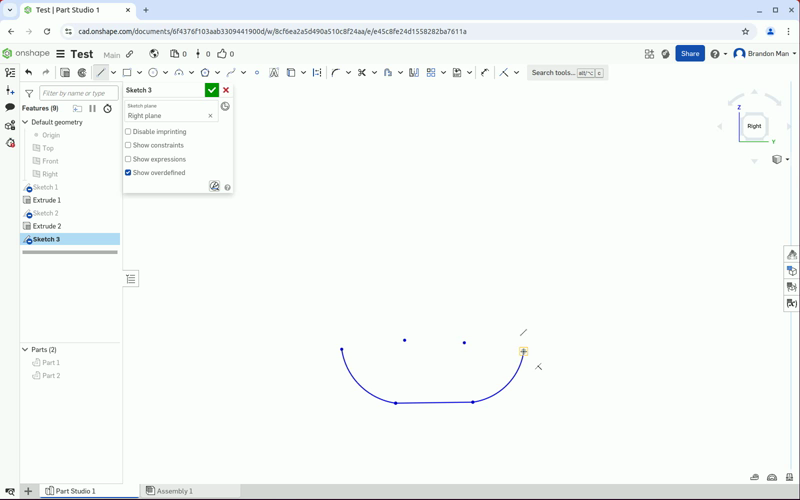
scroll(-6)
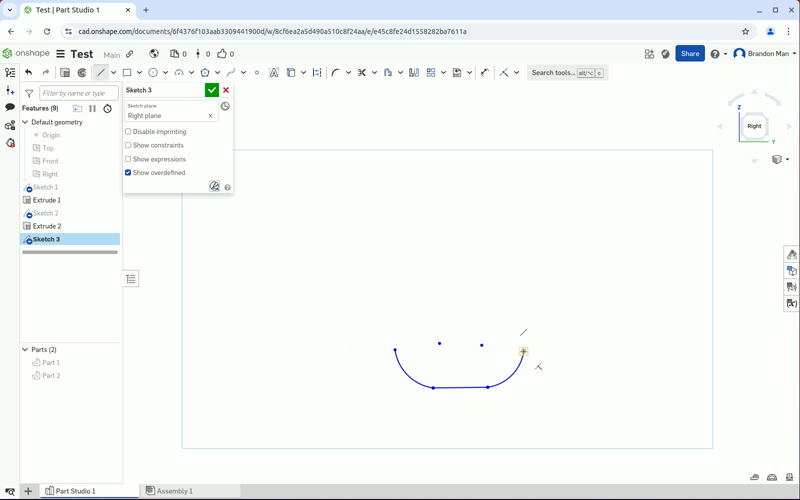
scroll(-6)
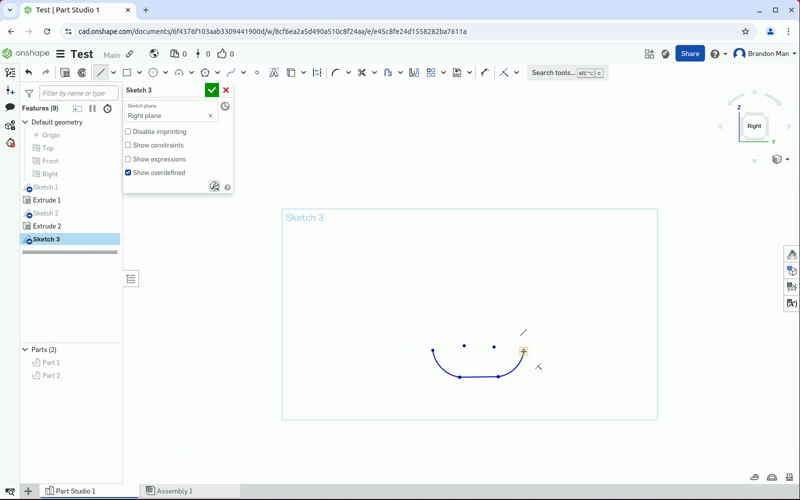
scroll(-6)
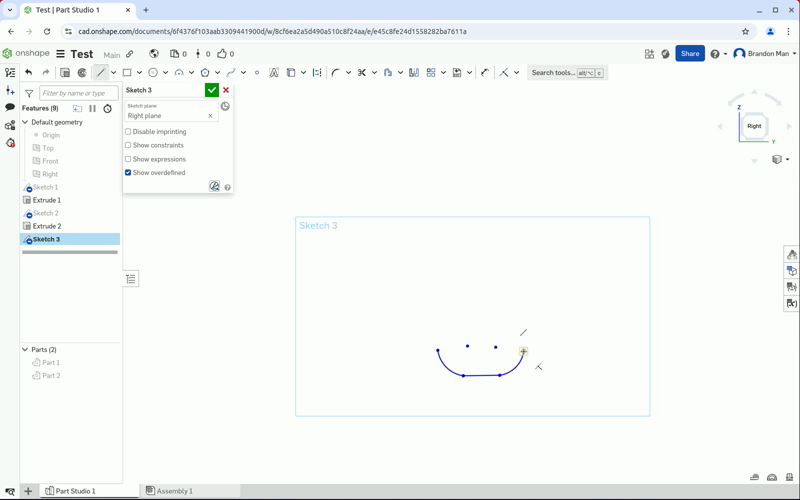
scroll(-6)
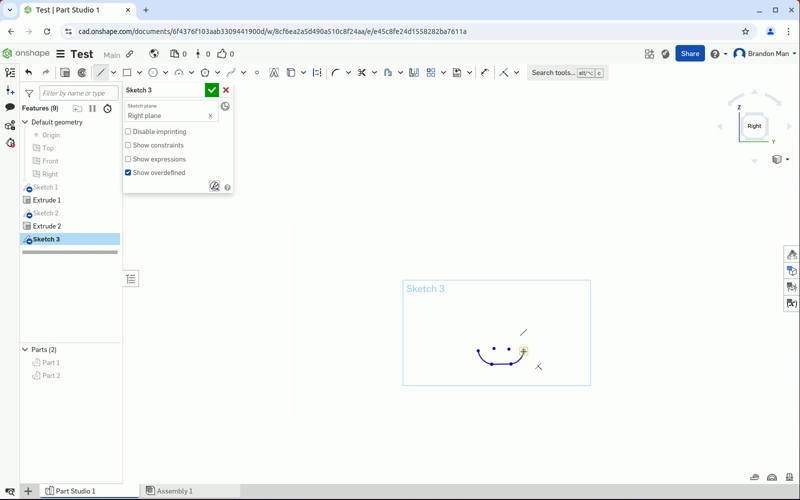
scroll(-6)
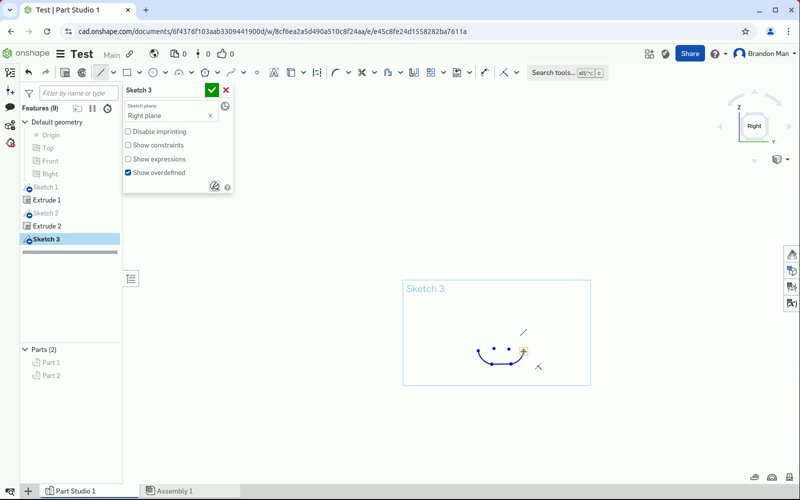
scroll(-6)
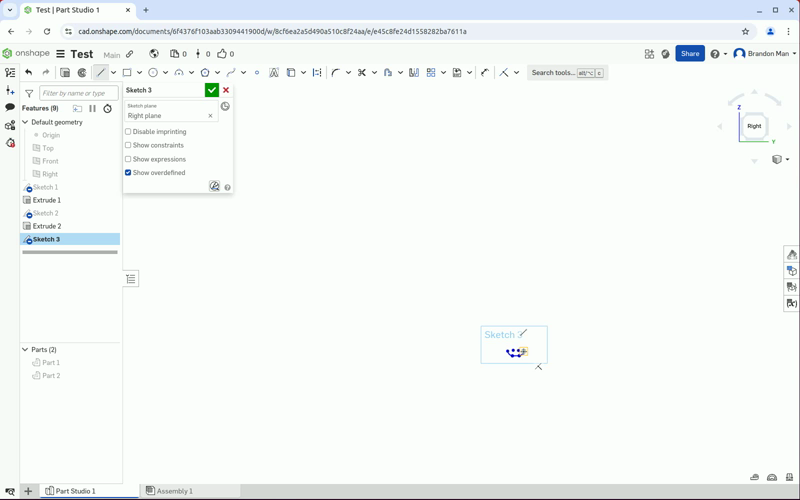
key_down(shift)
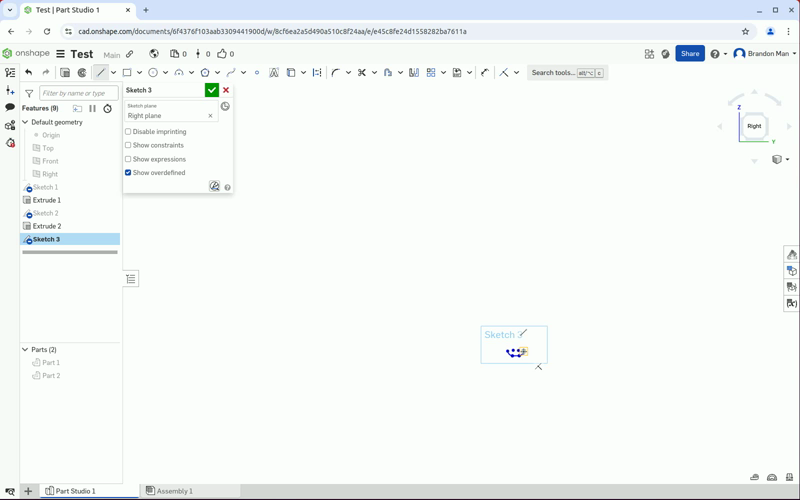
mouse_move(523, 201)
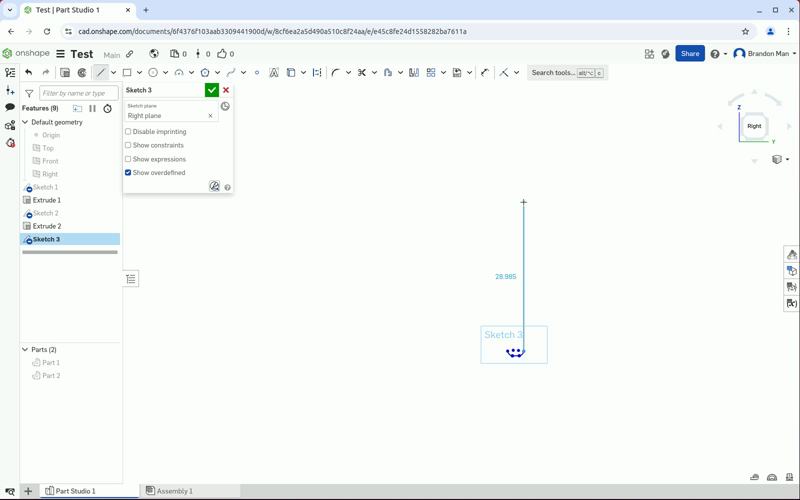
click(523, 201)
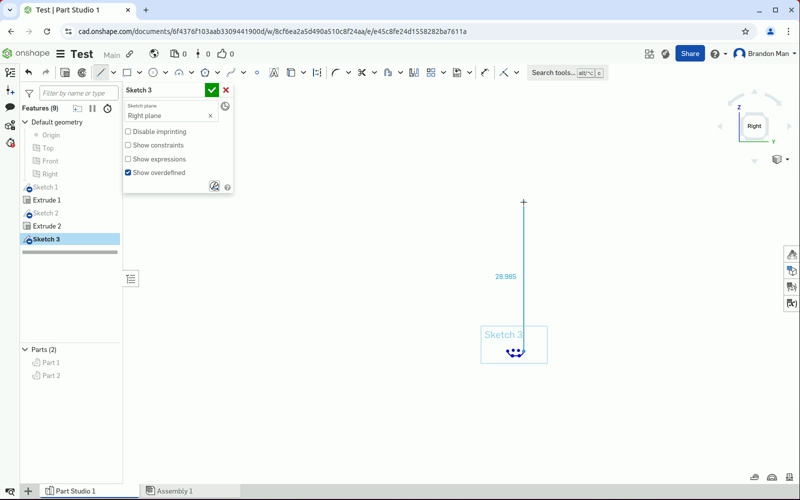
key_up(shift)
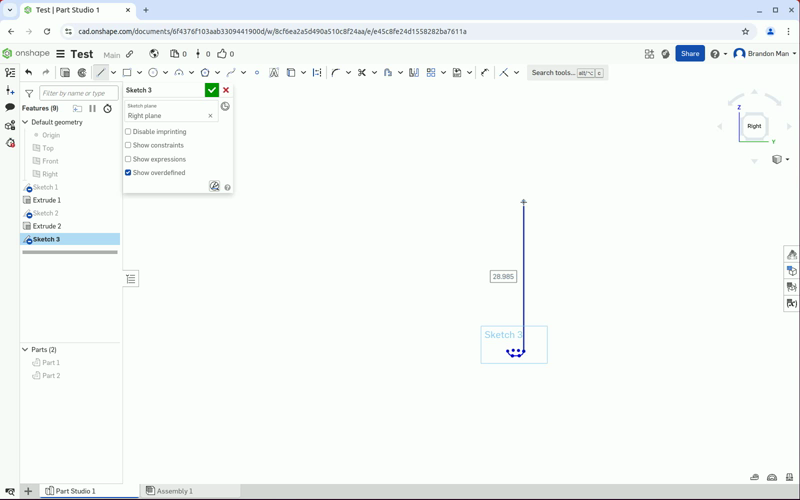
key(esc)
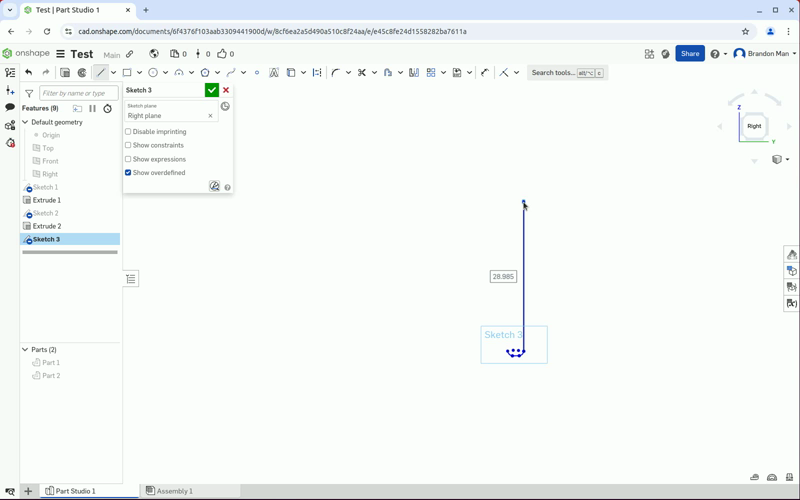
key(a)
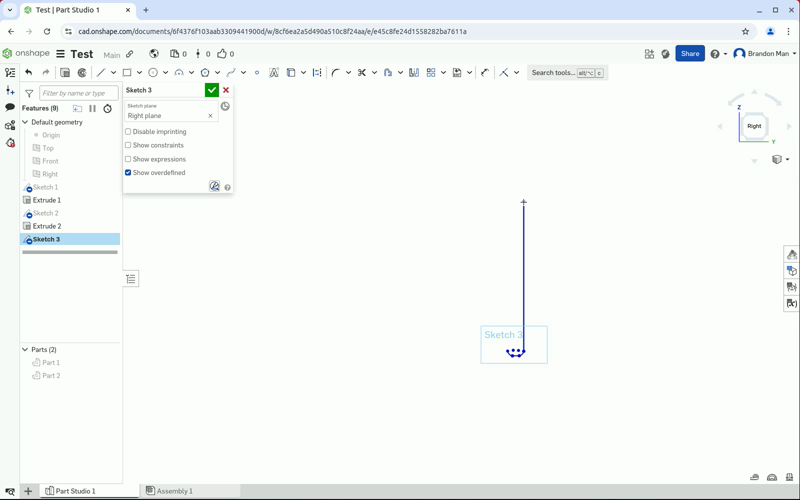
mouse_move(523, 201)
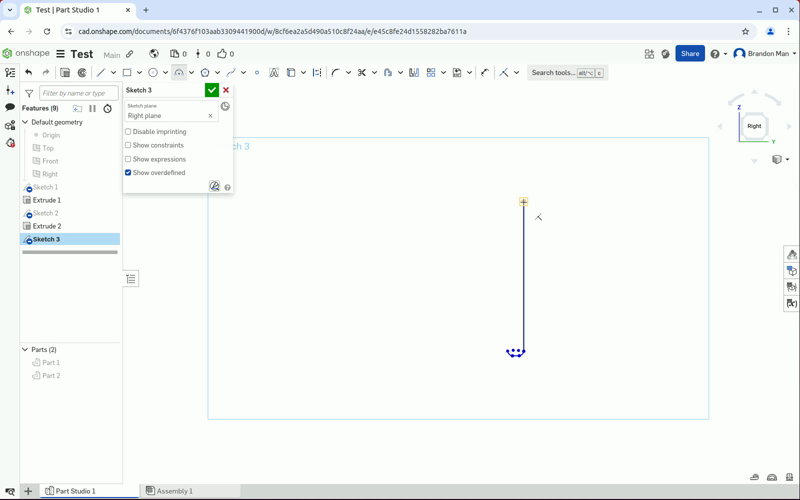
click(523, 201)
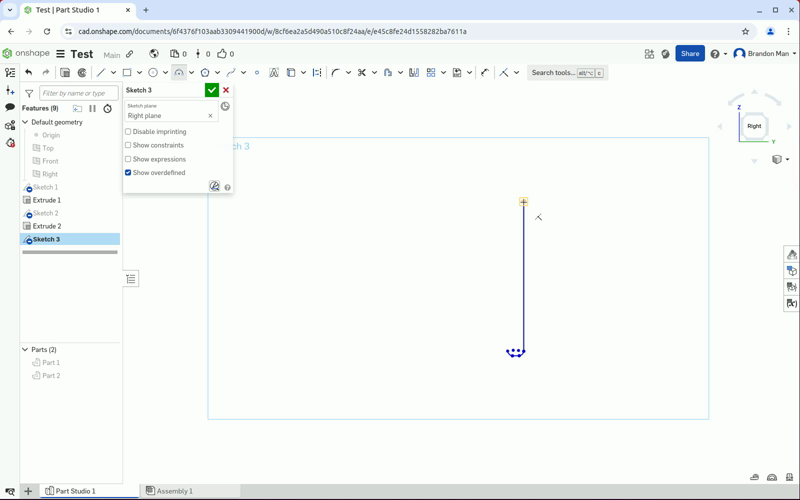
key_down(shift)
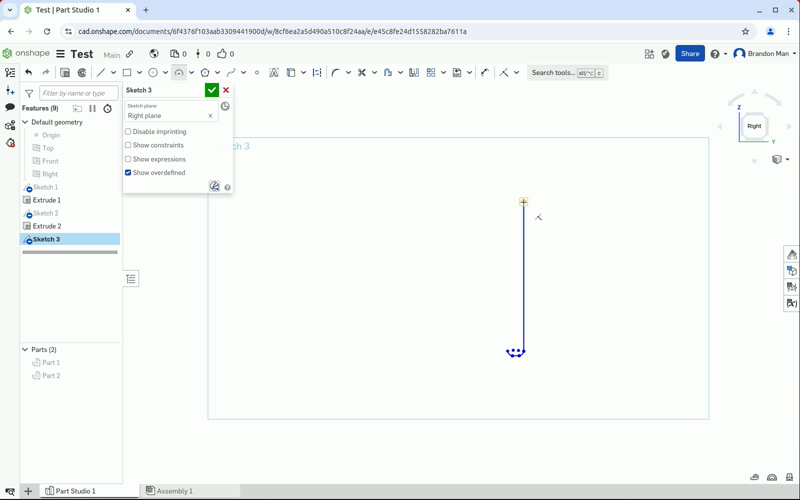
mouse_move(519, 196)
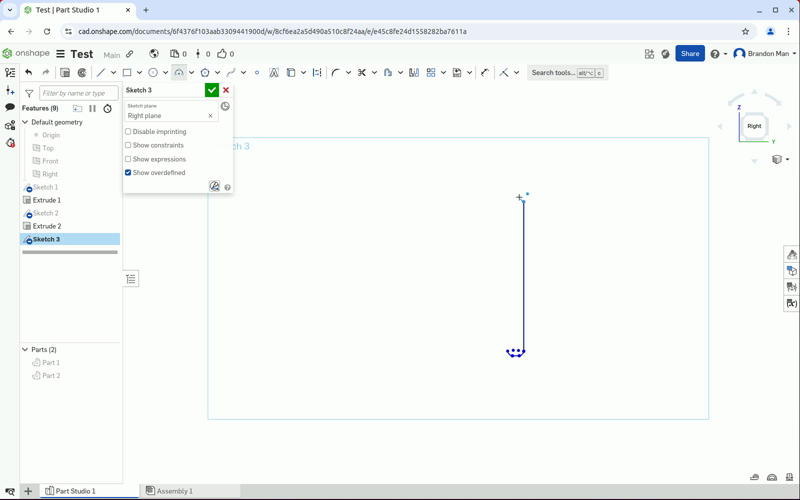
scroll(6)
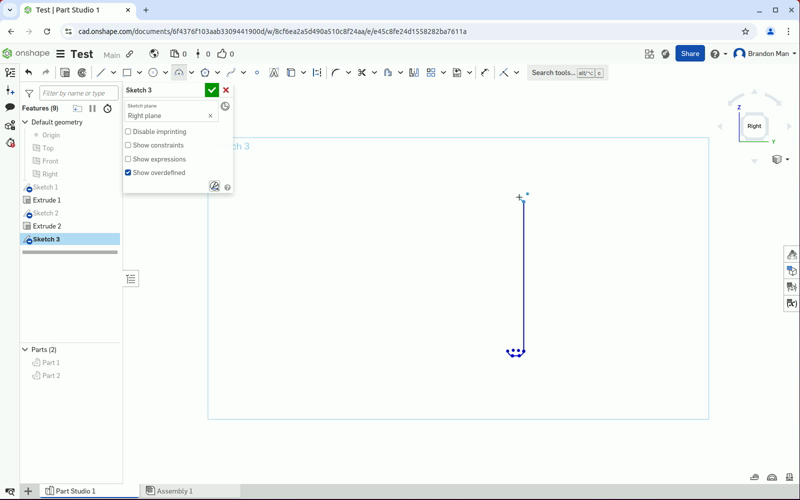
scroll(6)
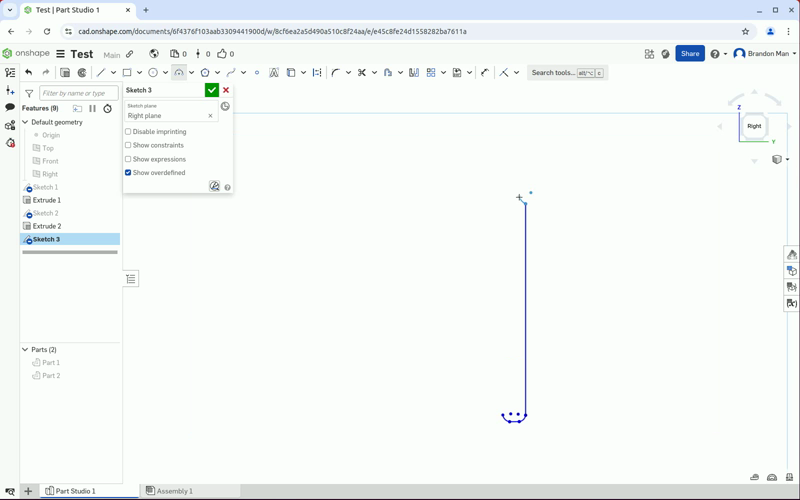
scroll(6)
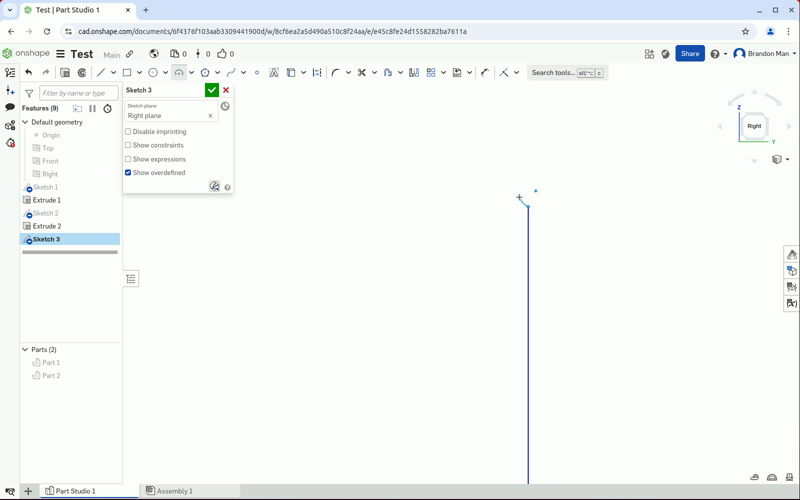
scroll(6)
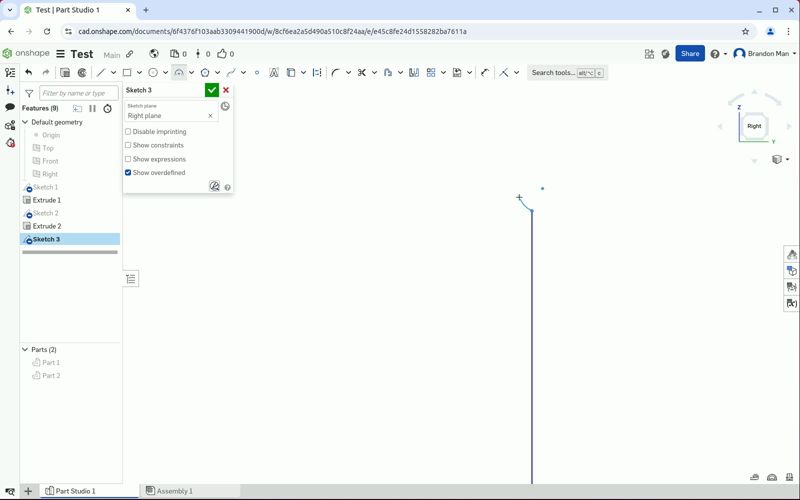
scroll(6)
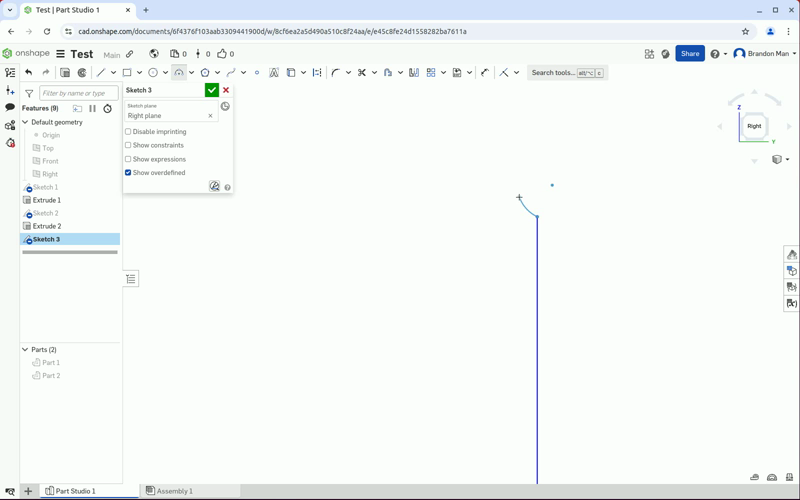
scroll(6)
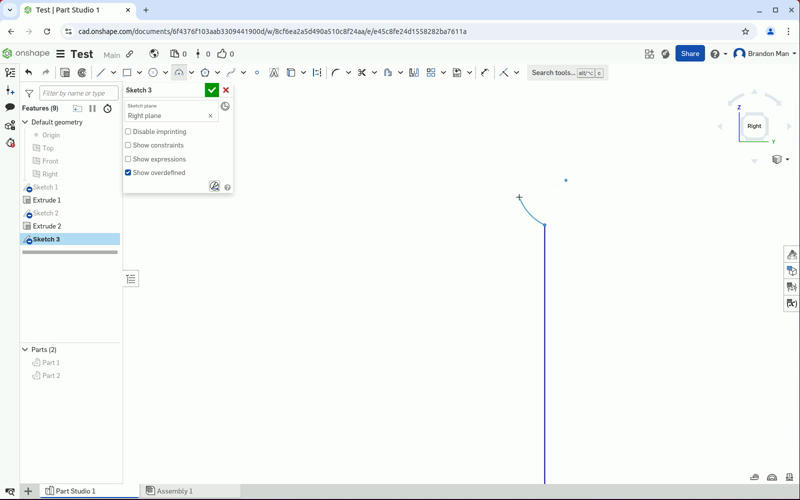
scroll(6)
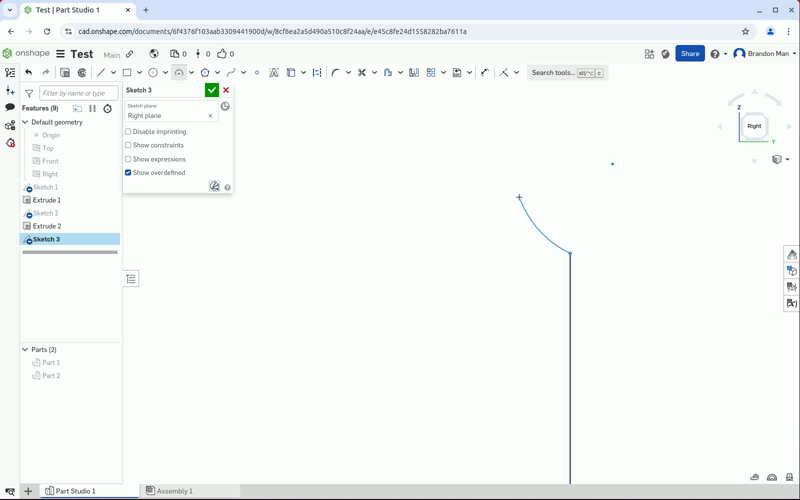
click(519, 196)
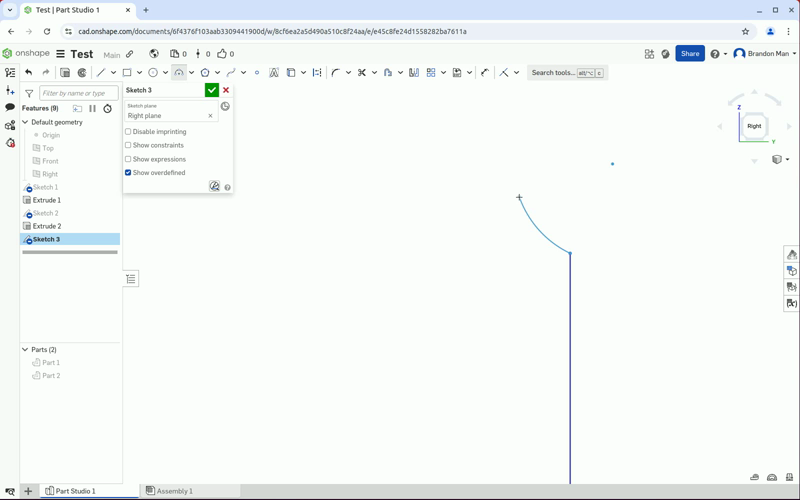
scroll(-6)
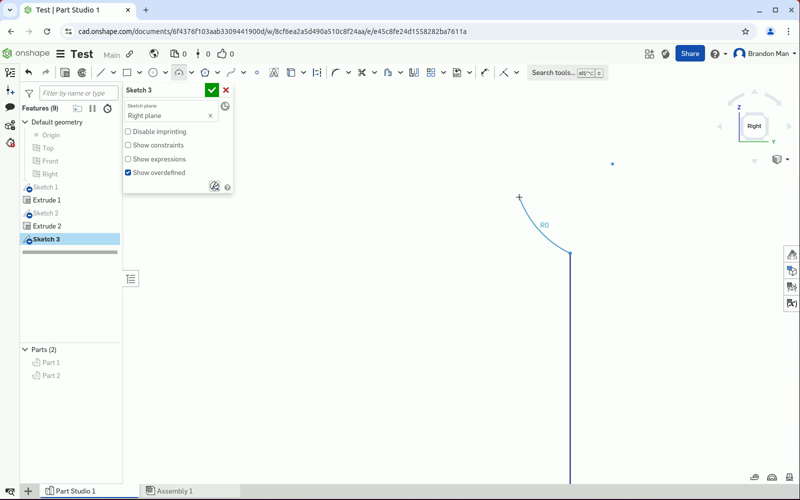
scroll(-6)
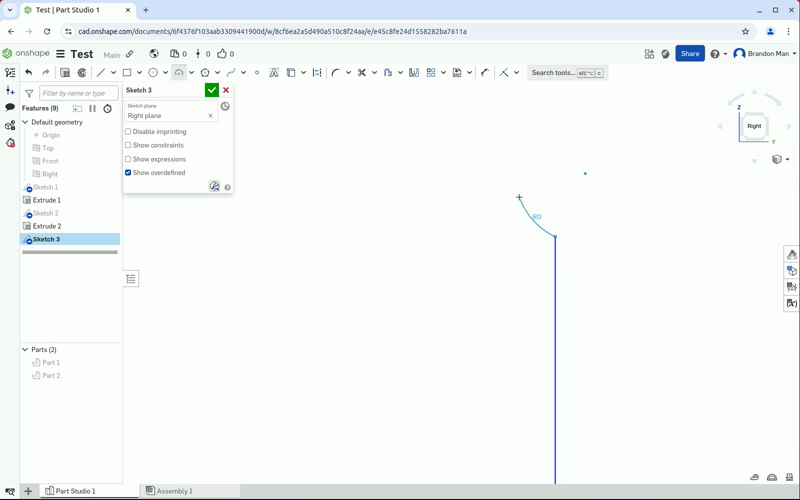
scroll(-6)
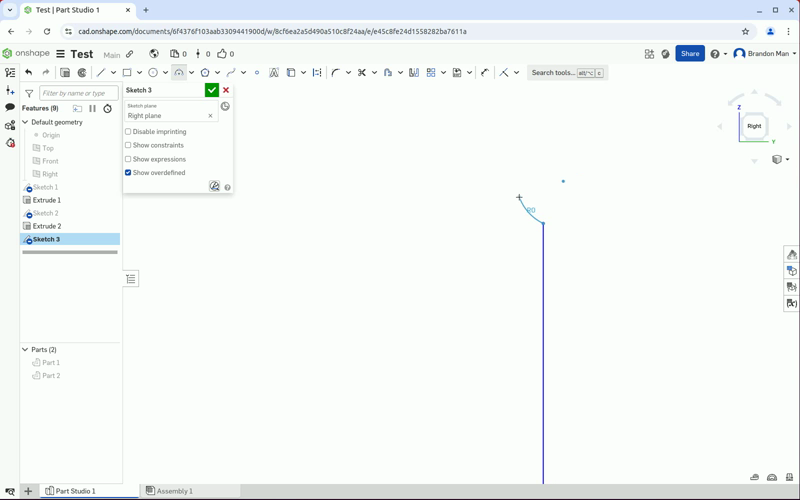
scroll(-6)
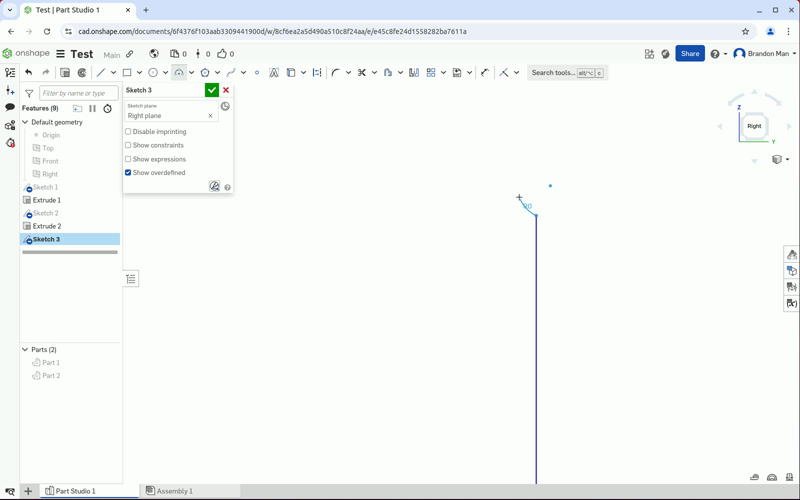
scroll(-6)
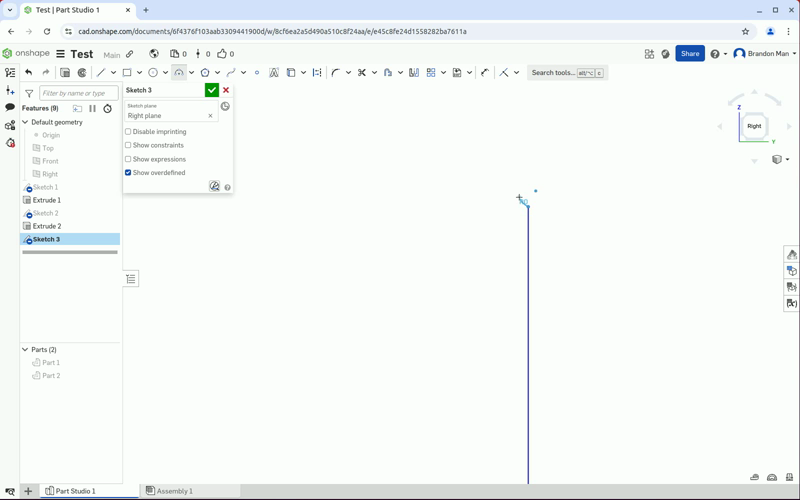
scroll(-6)
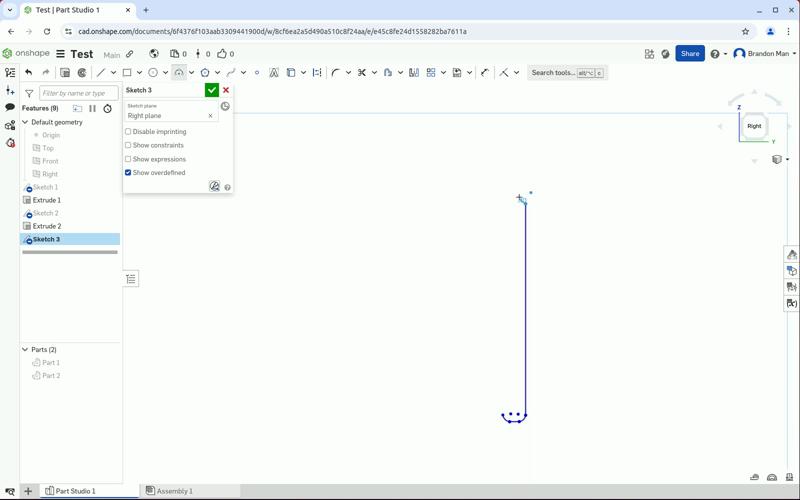
scroll(-6)
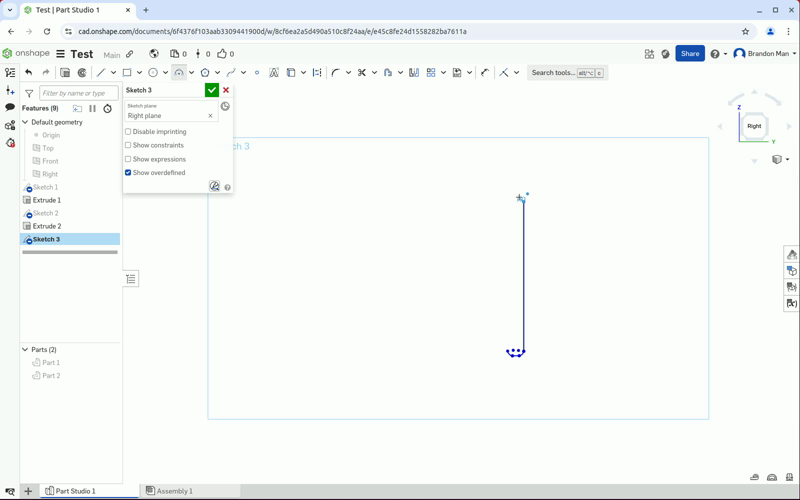
mouse_move(522, 198)
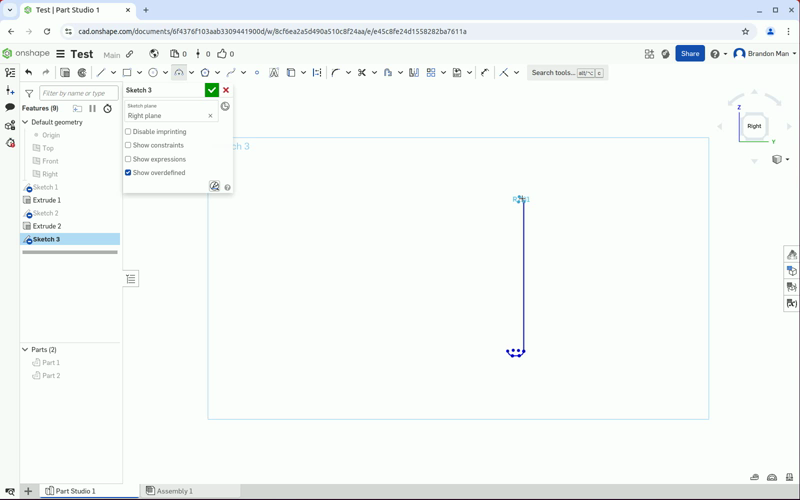
scroll(6)
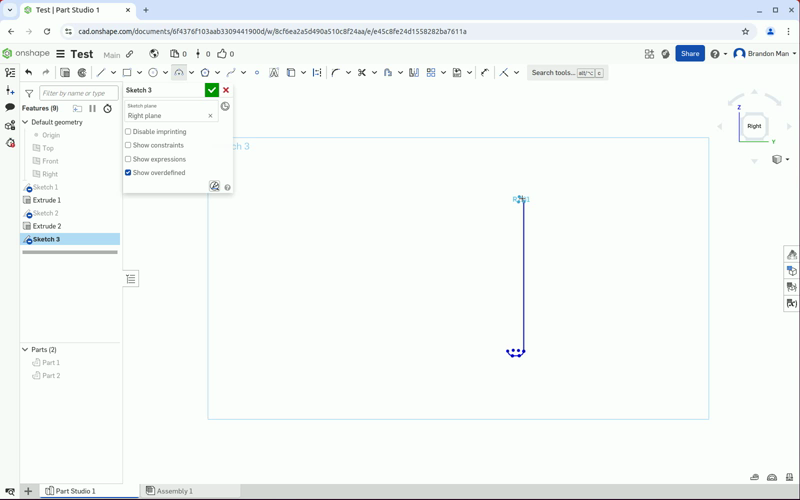
scroll(6)
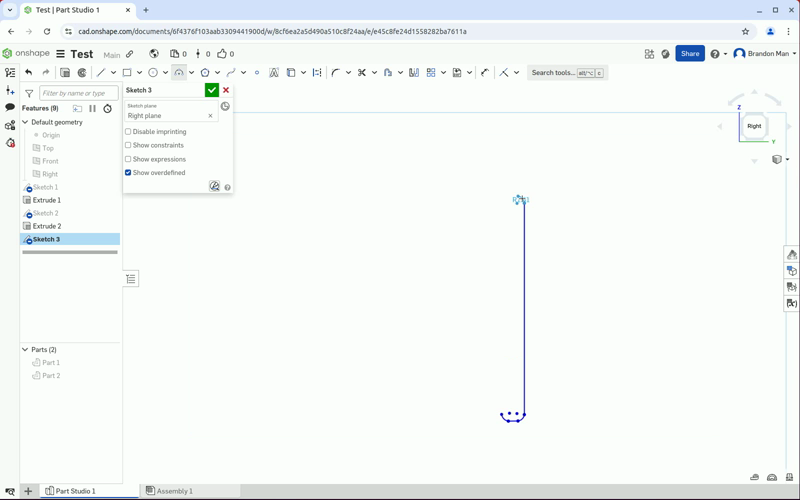
scroll(6)
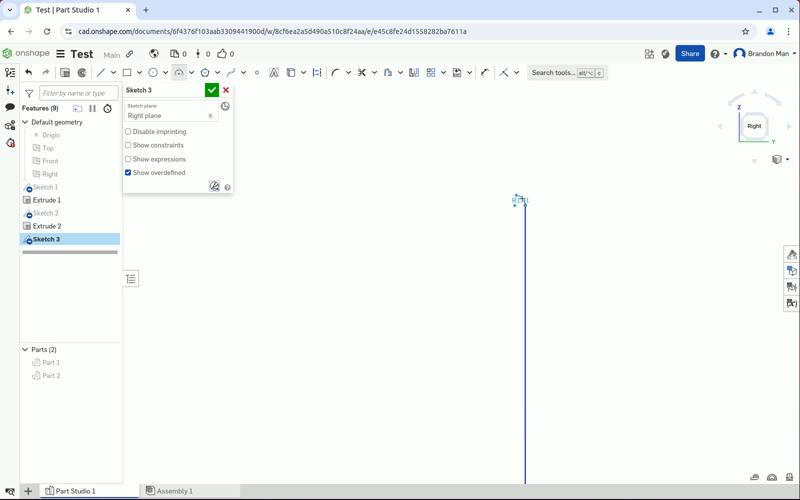
scroll(6)
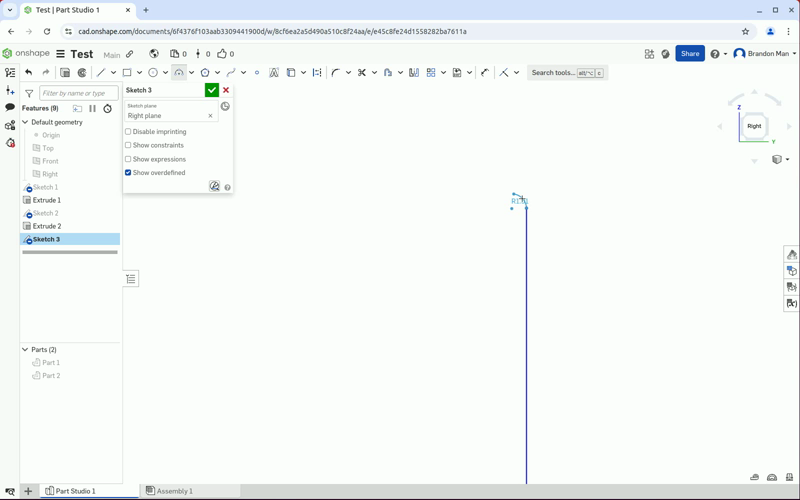
scroll(6)
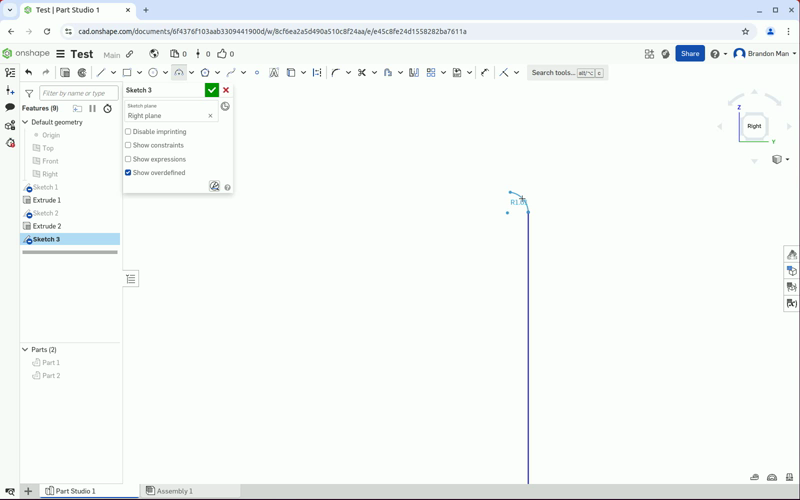
scroll(6)
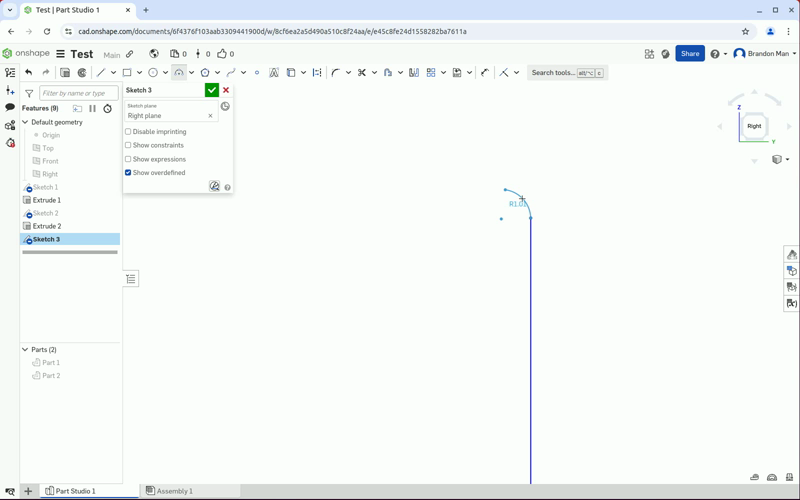
scroll(6)
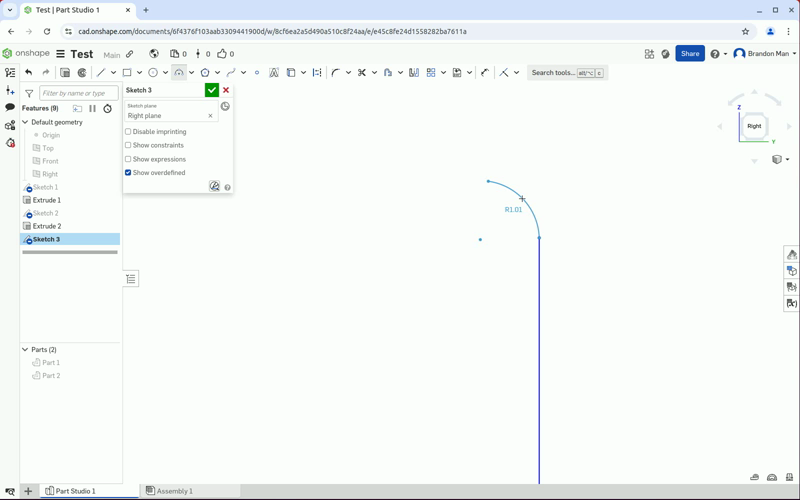
click(522, 198)
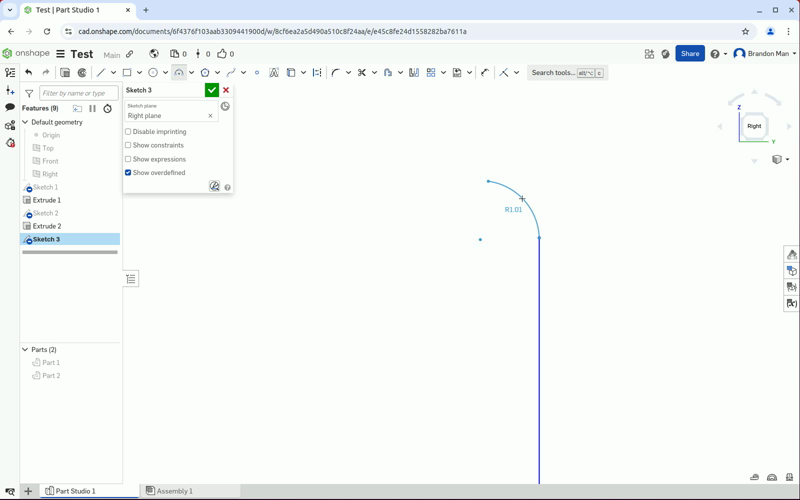
scroll(-6)
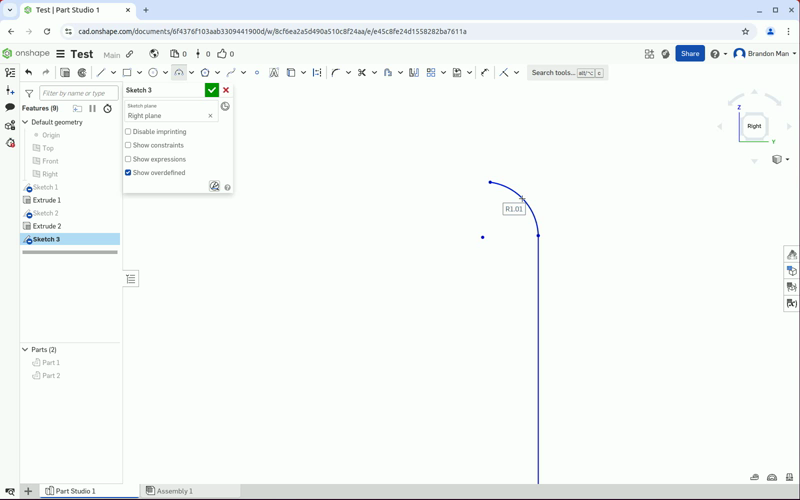
scroll(-6)
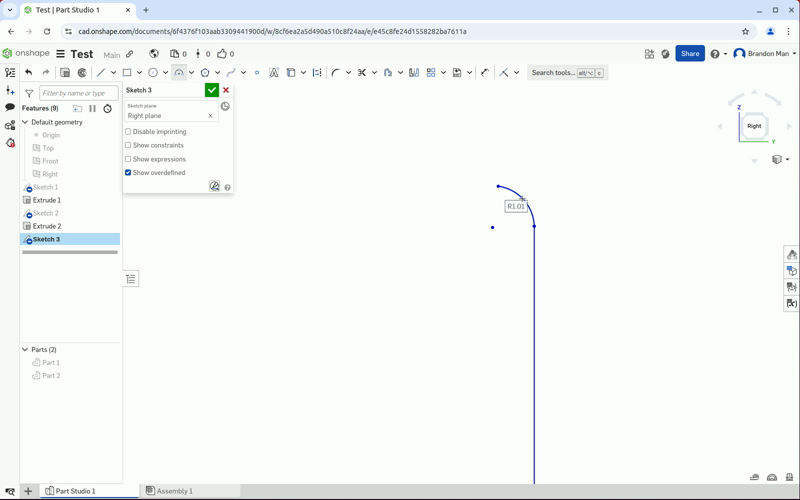
scroll(-6)
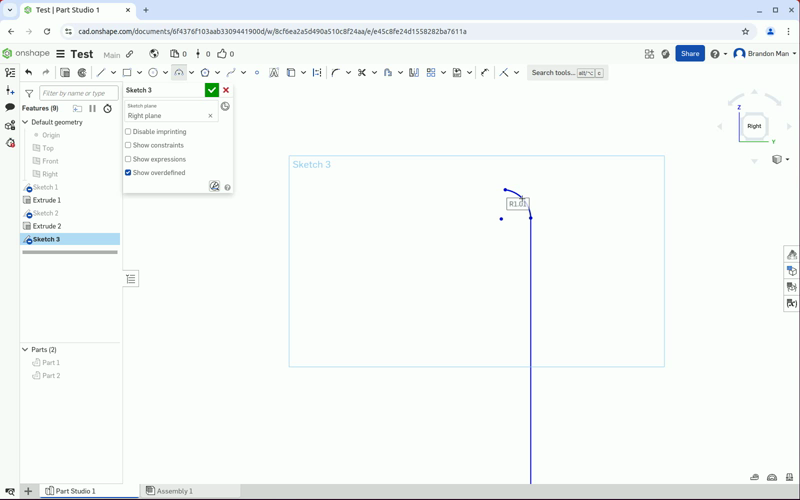
scroll(-6)
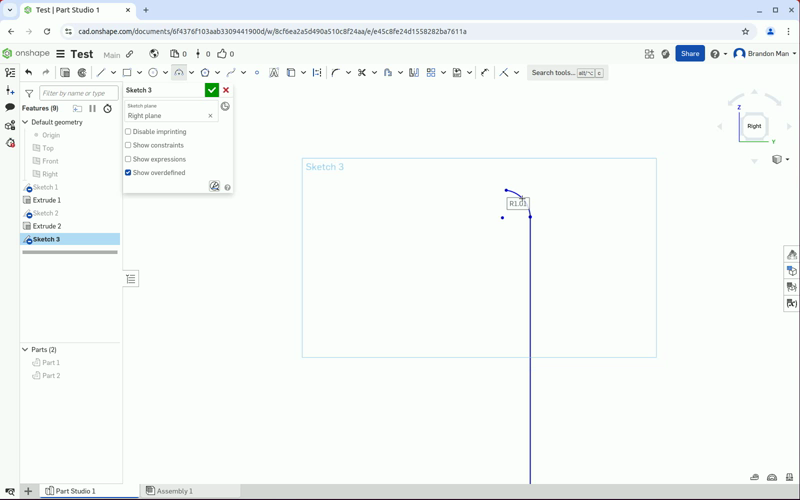
scroll(-6)
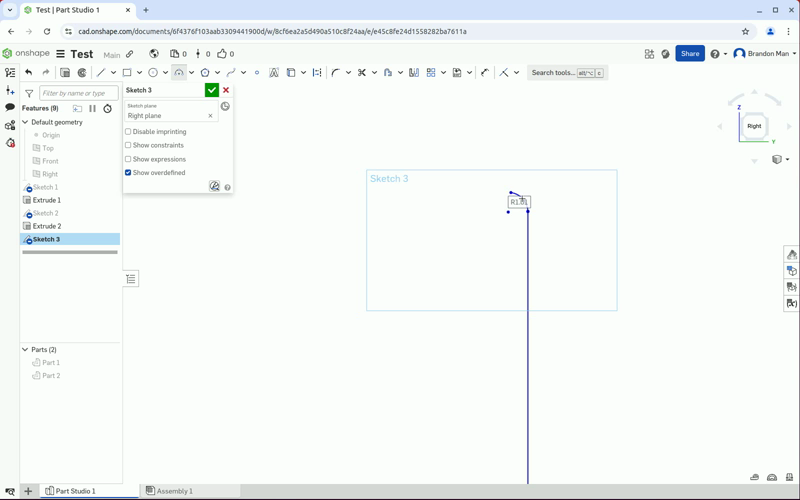
scroll(-6)
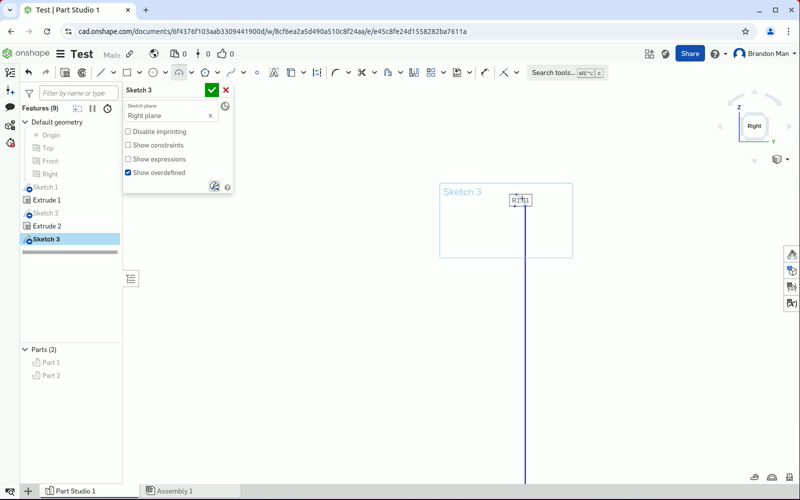
scroll(-6)
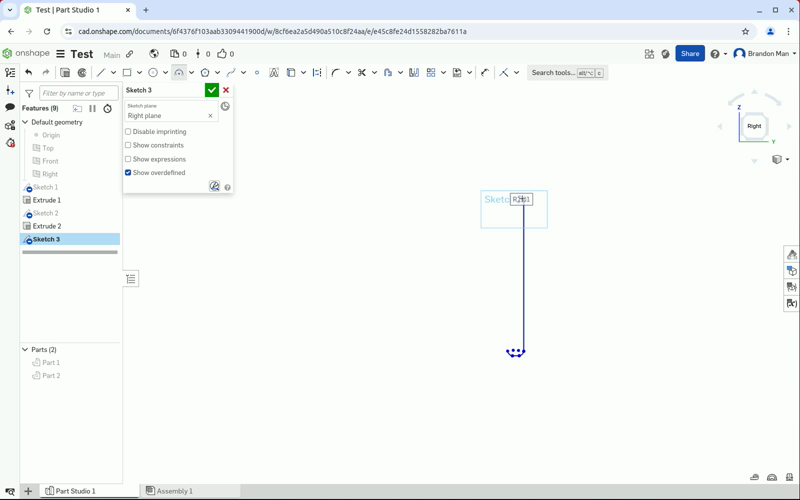
key_up(shift)
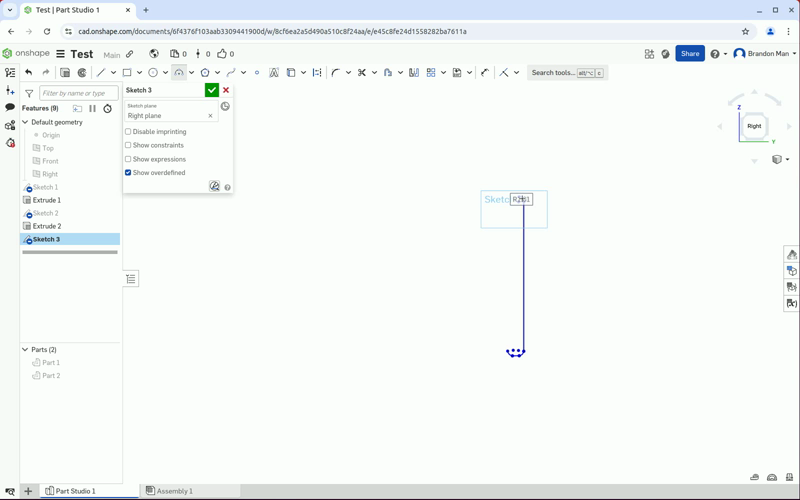
key(esc)
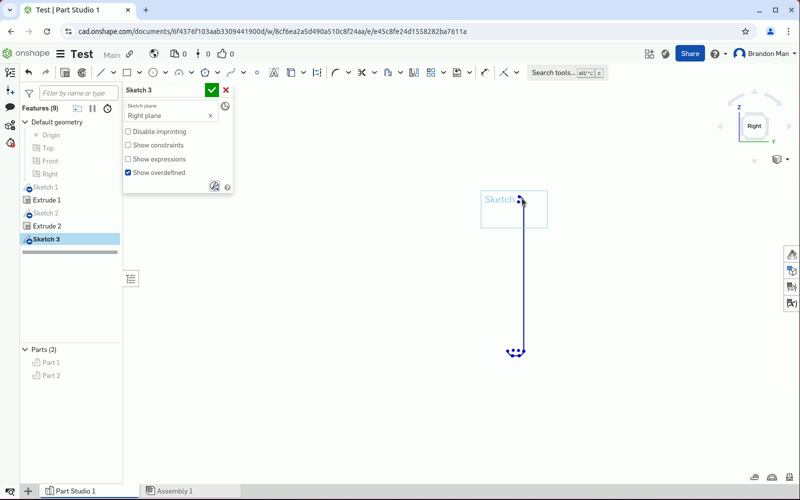
key(l)
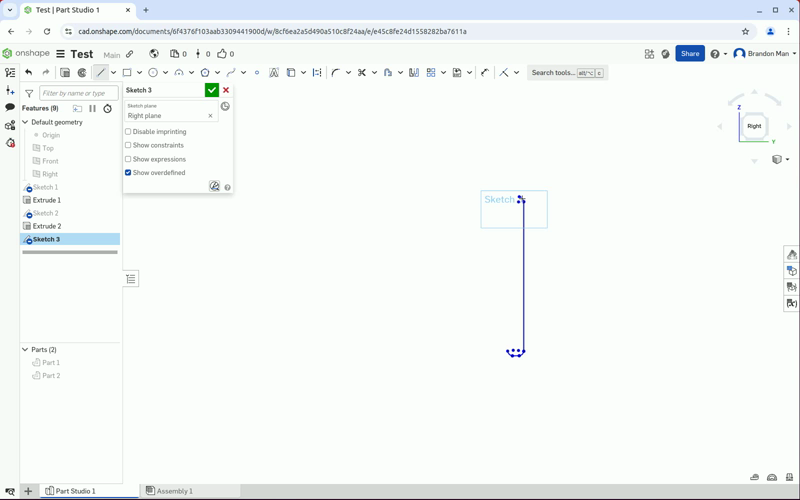
mouse_move(519, 196)
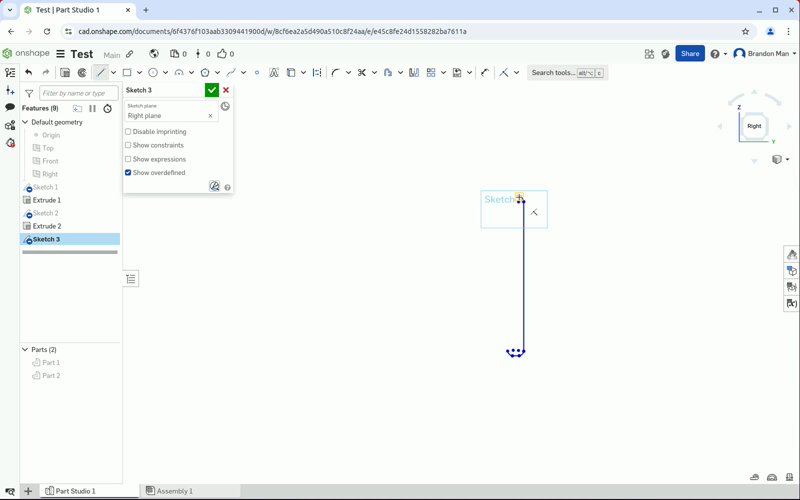
scroll(6)
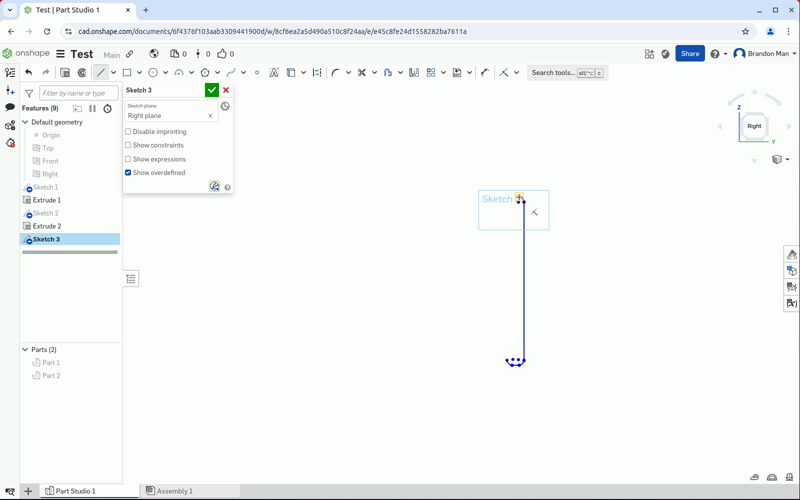
scroll(6)
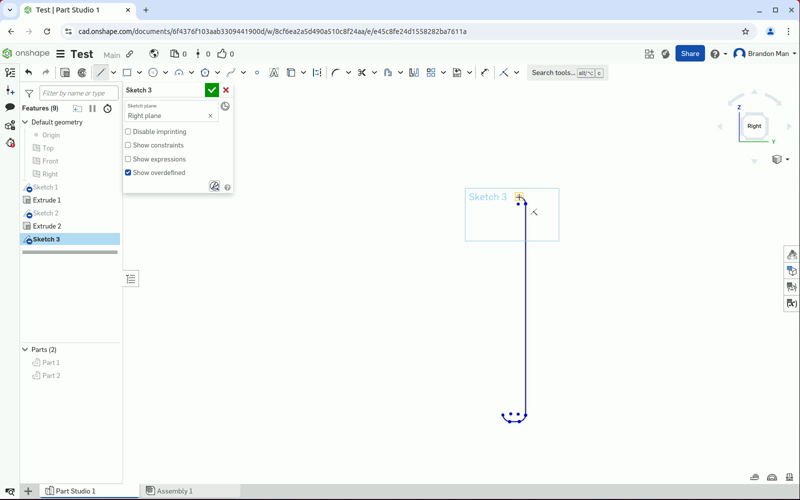
scroll(6)
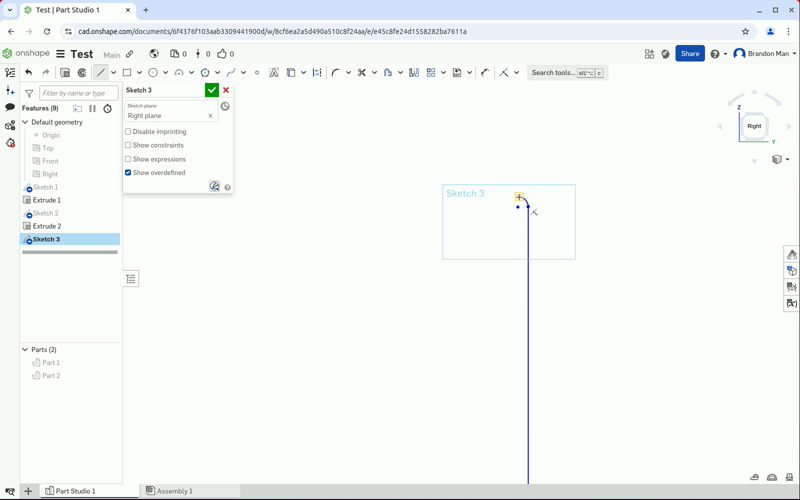
scroll(6)
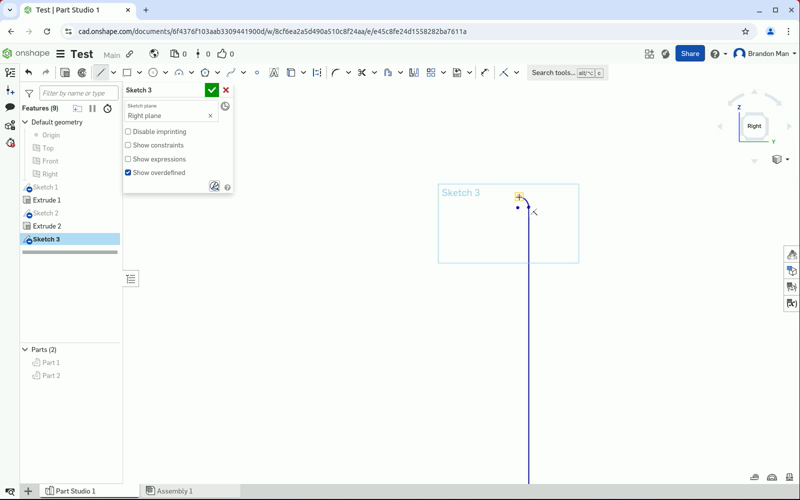
scroll(6)
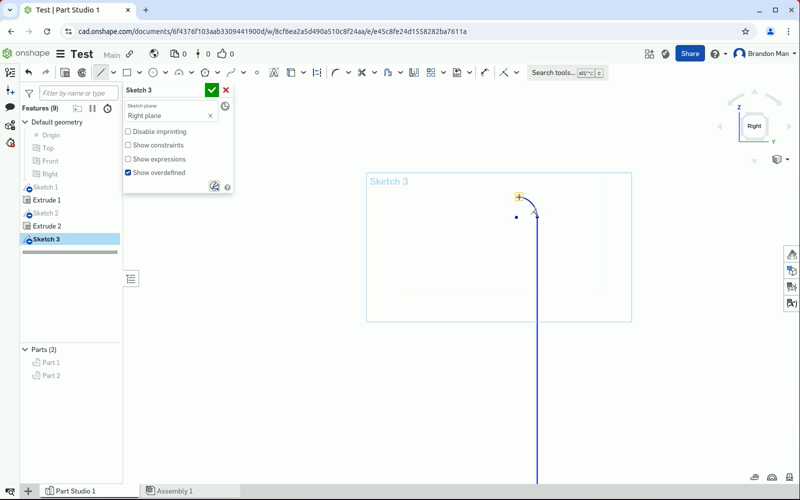
scroll(6)
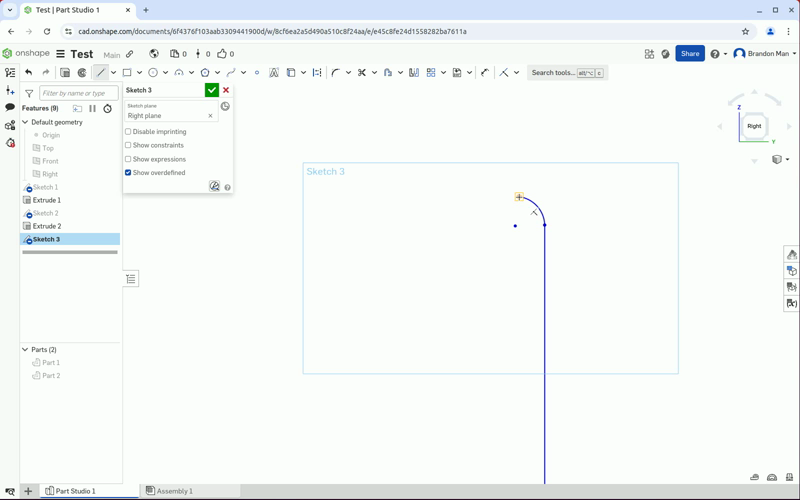
scroll(6)
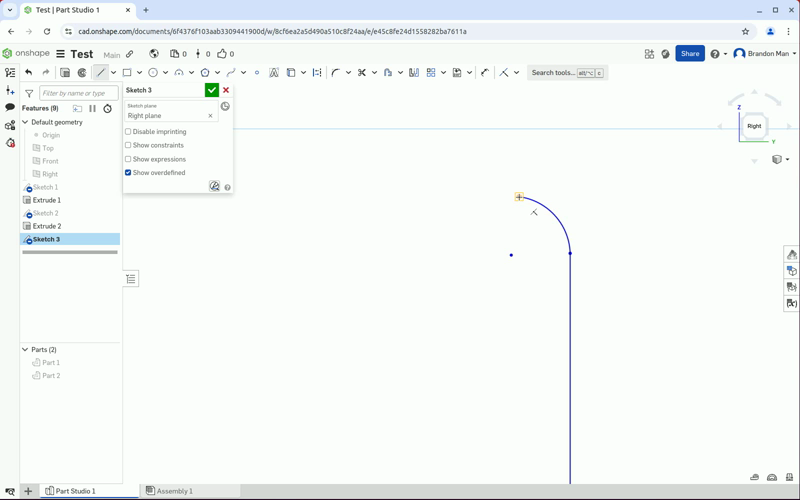
click(519, 196)
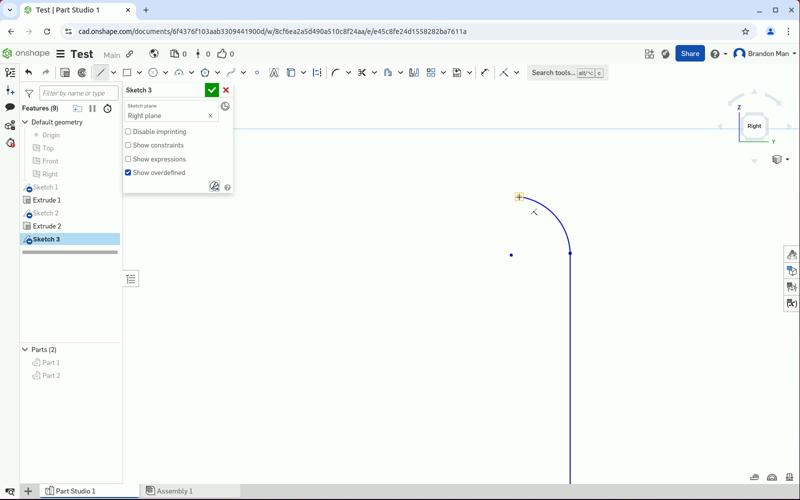
scroll(-6)
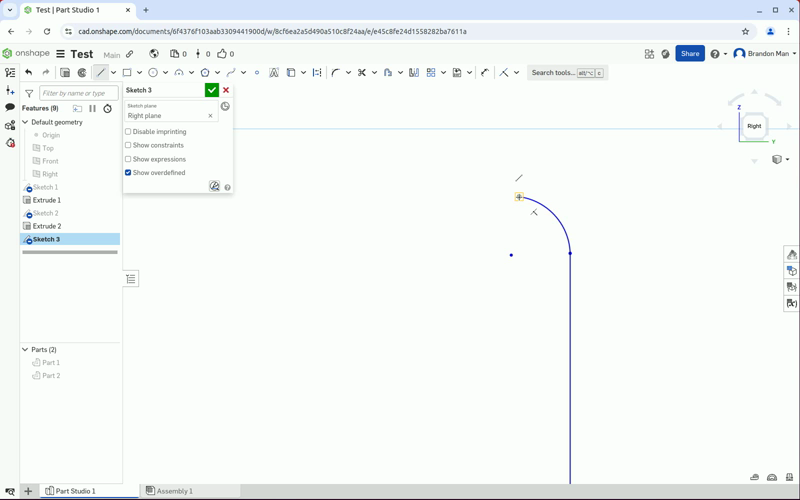
scroll(-6)
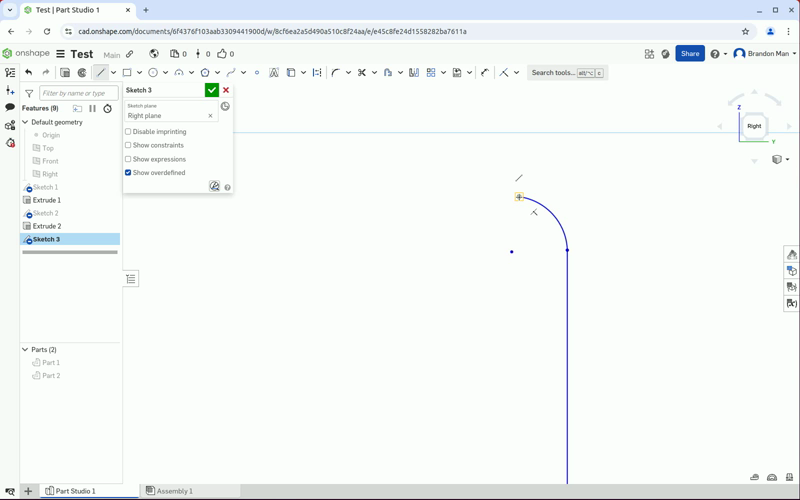
scroll(-6)
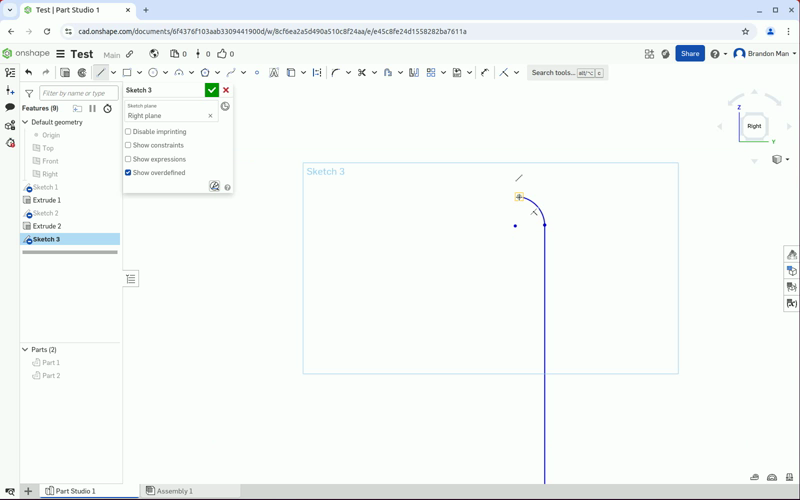
scroll(-6)
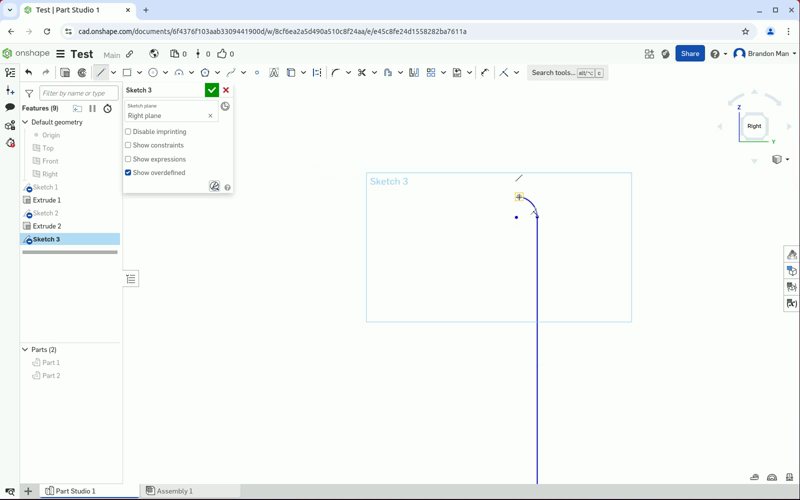
scroll(-6)
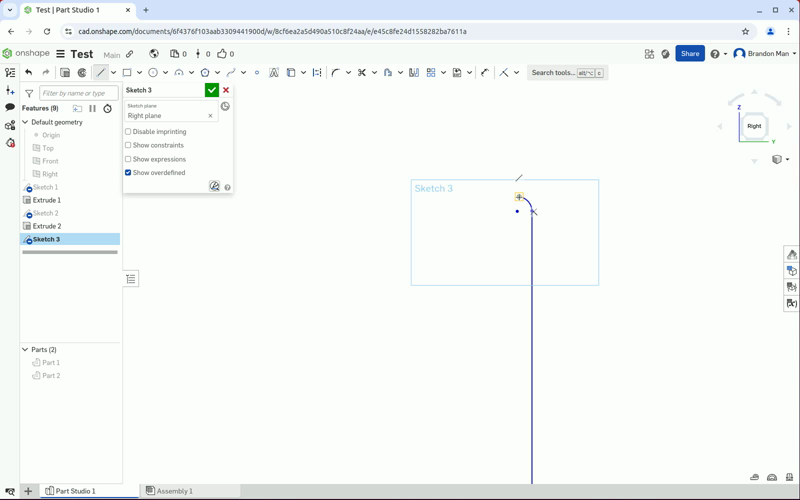
scroll(-6)
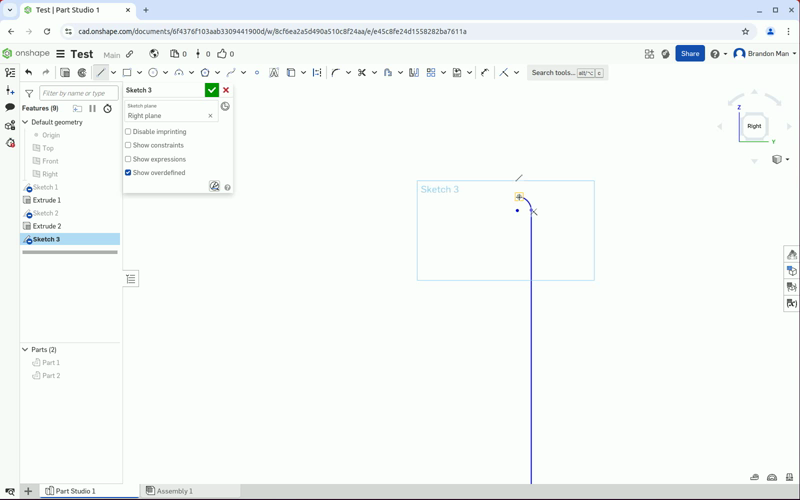
scroll(-6)
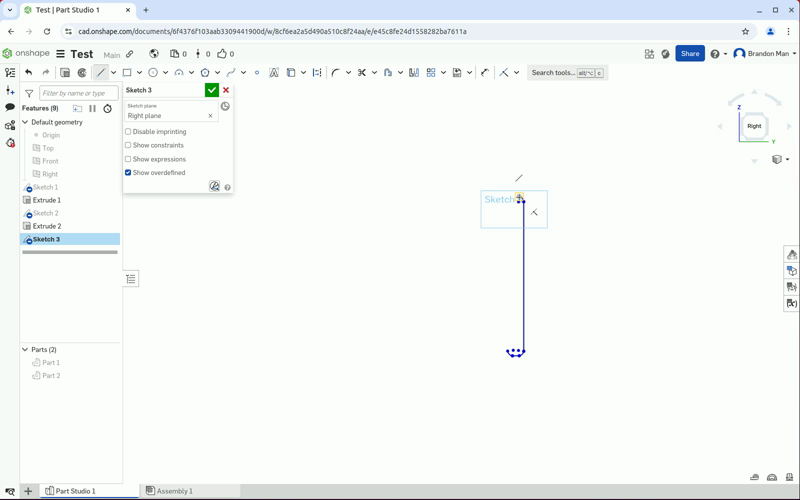
key_down(shift)
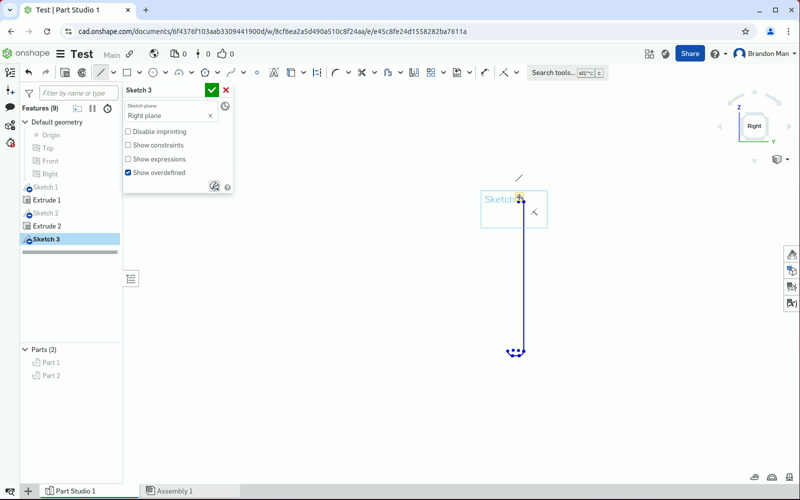
mouse_move(549, 196)
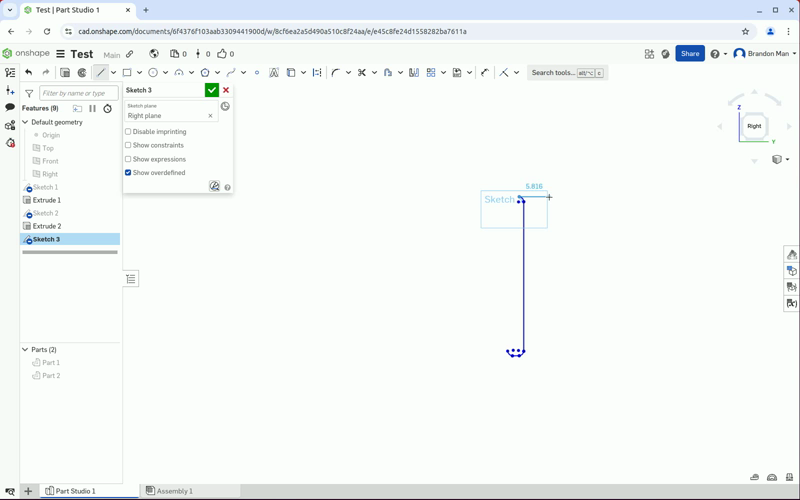
mouse_move(512, 196)
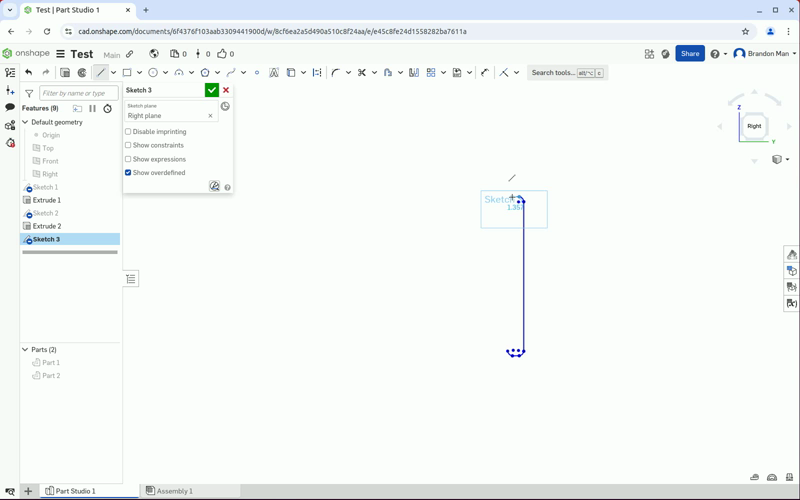
scroll(6)
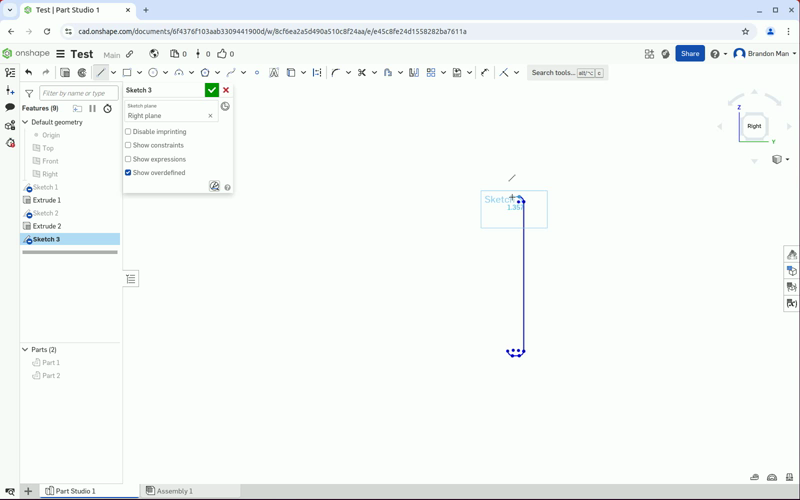
scroll(6)
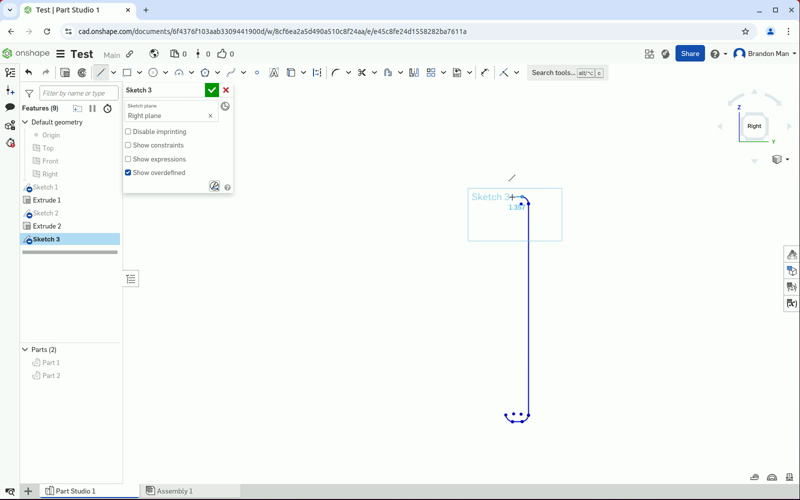
scroll(6)
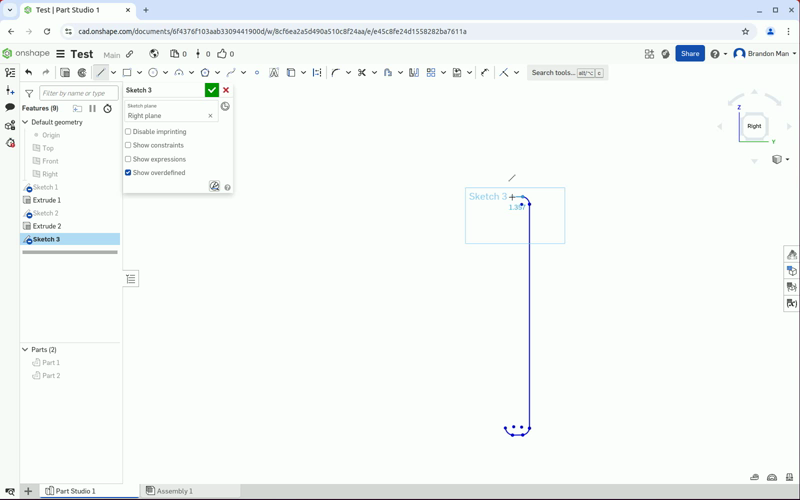
scroll(6)
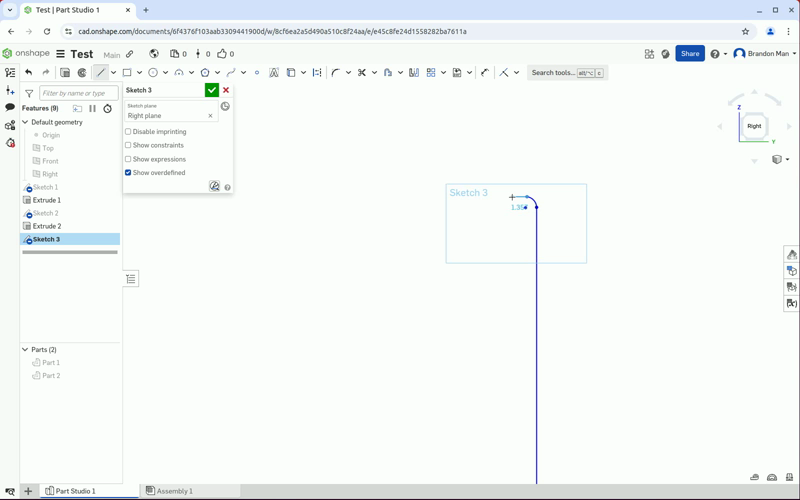
scroll(6)
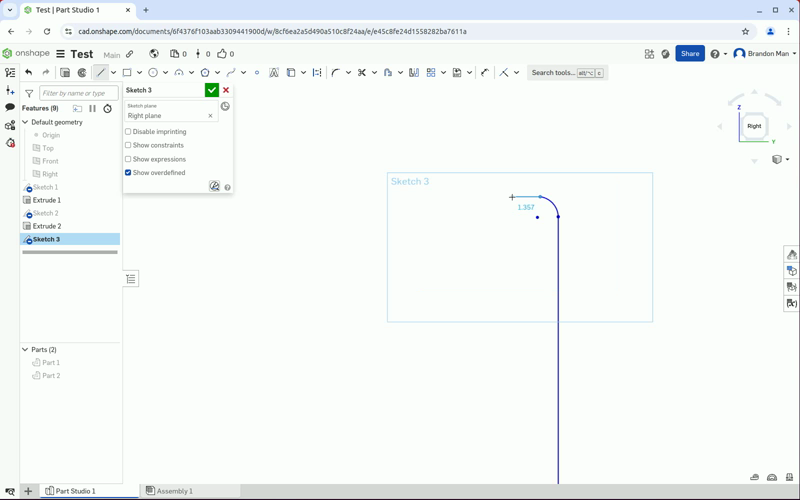
scroll(6)
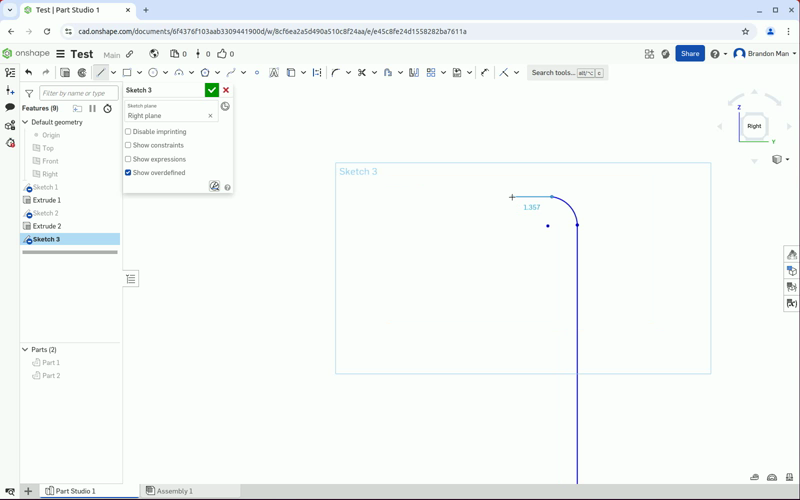
scroll(6)
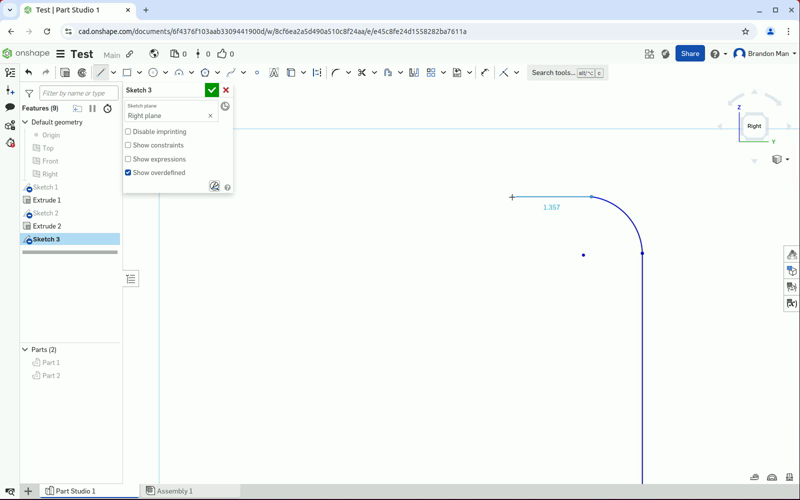
click(512, 196)
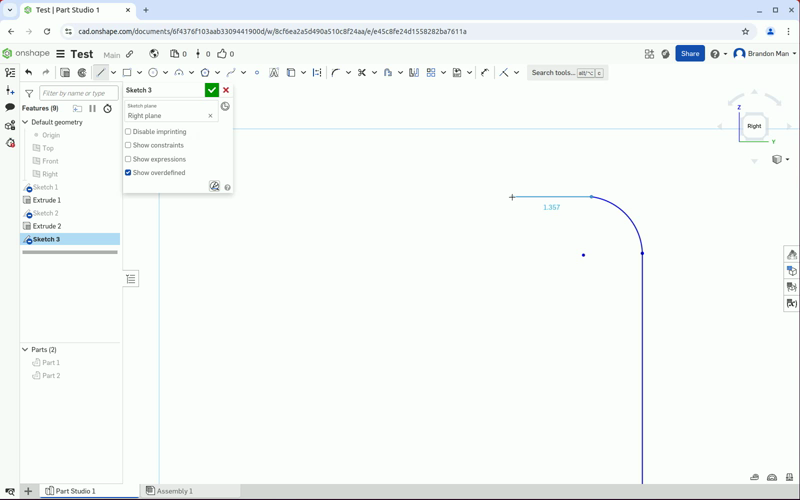
scroll(-6)
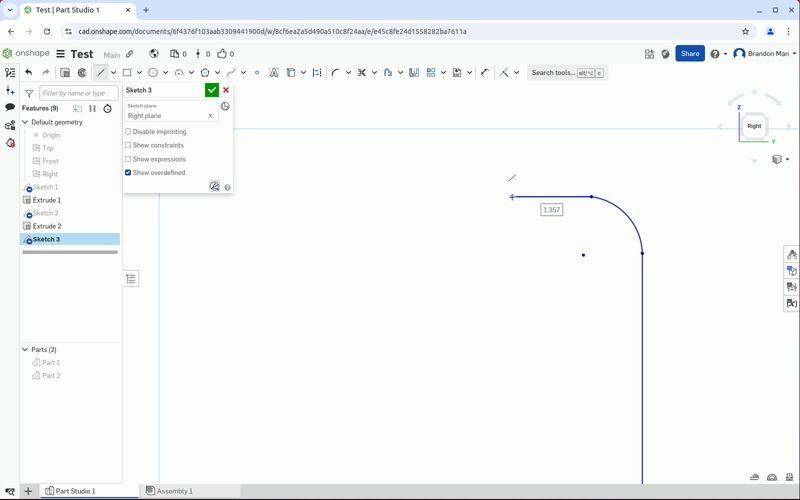
scroll(-6)
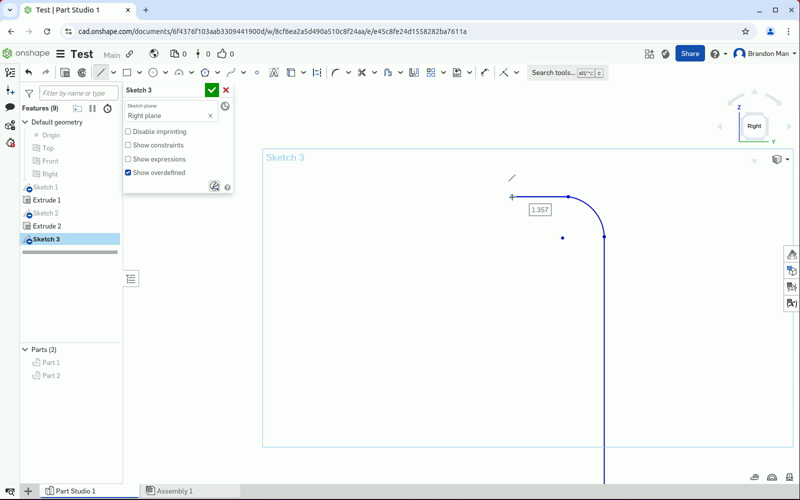
scroll(-6)
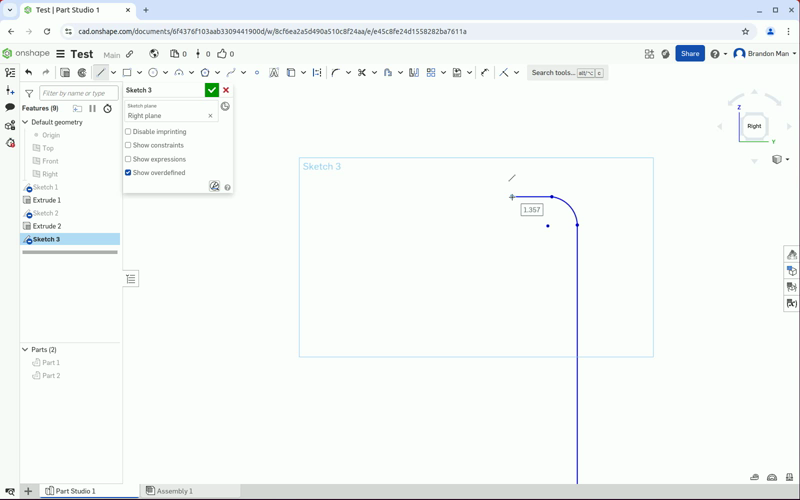
scroll(-6)
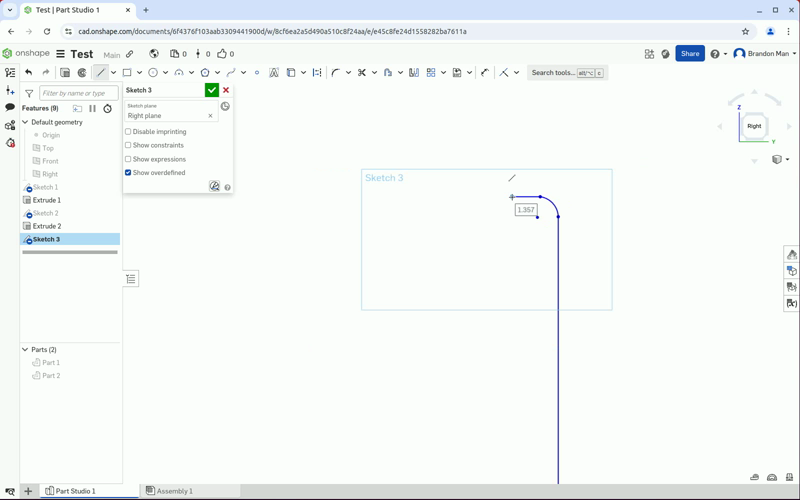
scroll(-6)
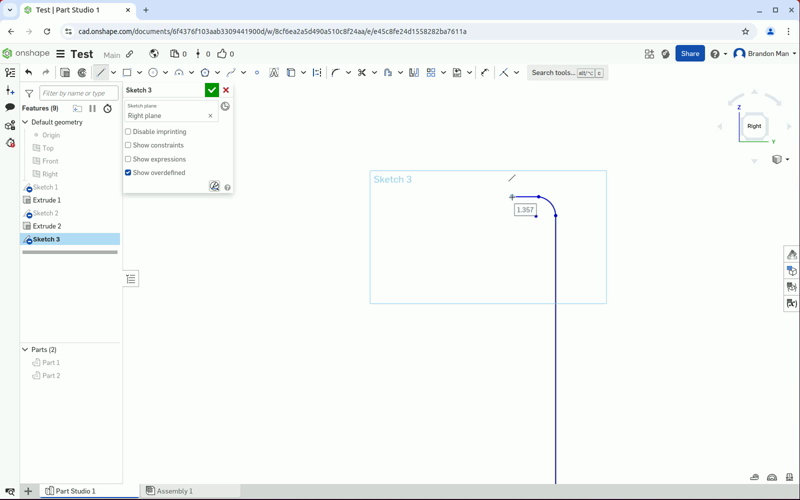
scroll(-6)
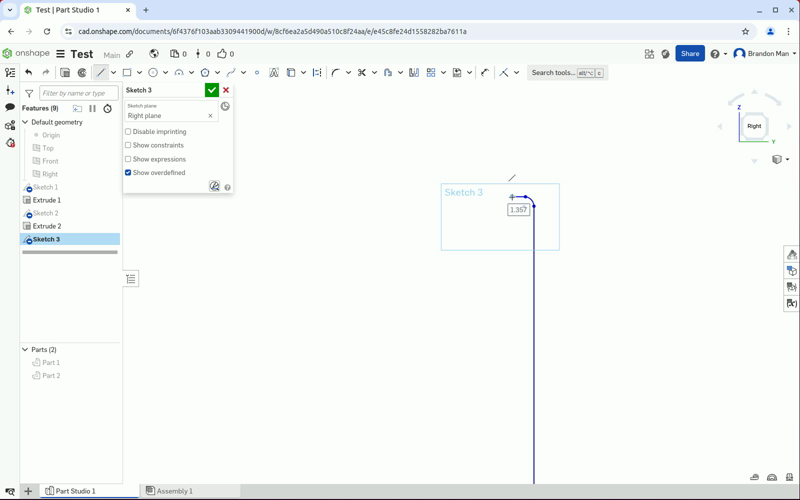
scroll(-6)
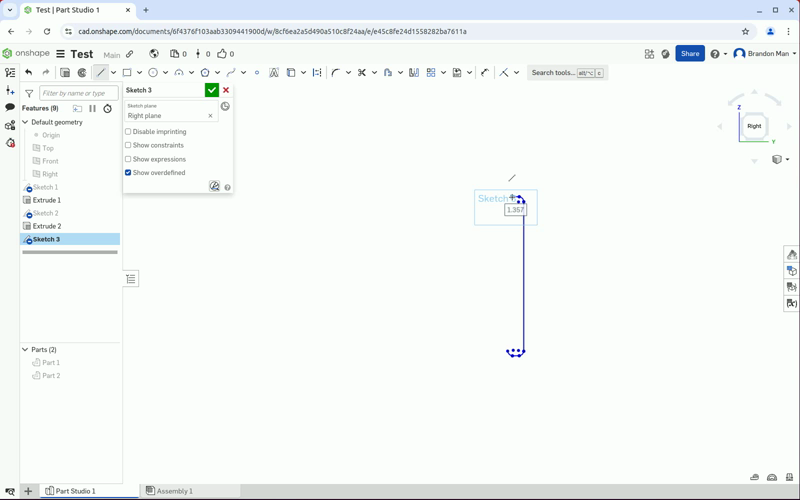
key_up(shift)
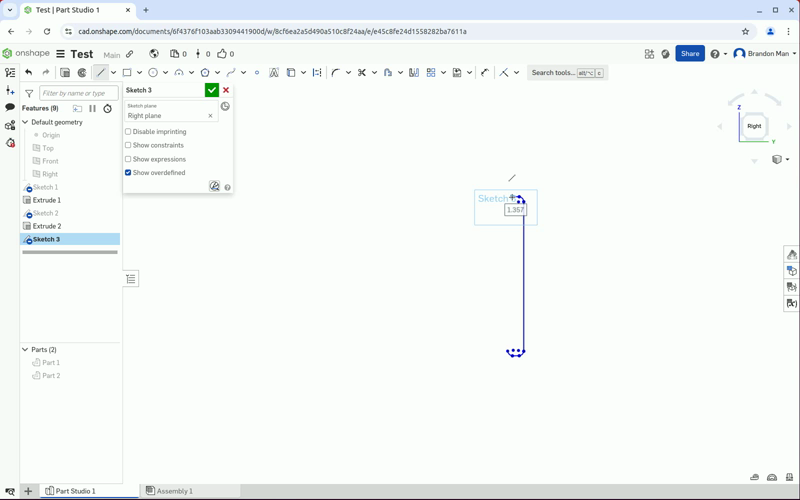
key(esc)
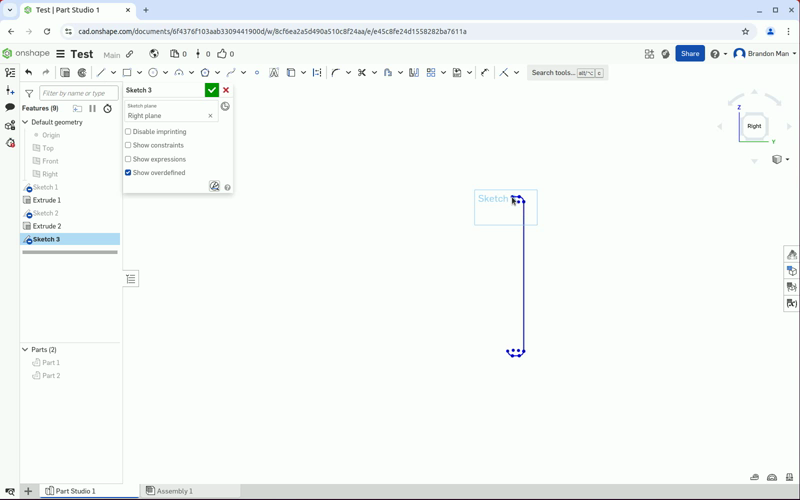
key(a)
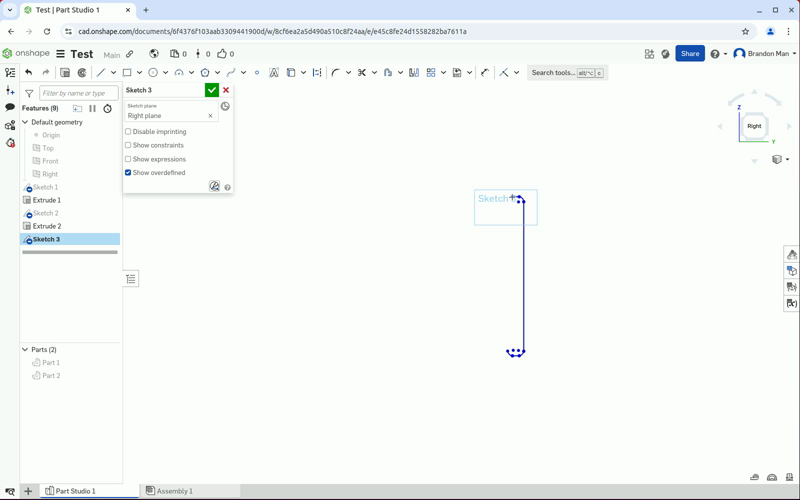
mouse_move(512, 196)
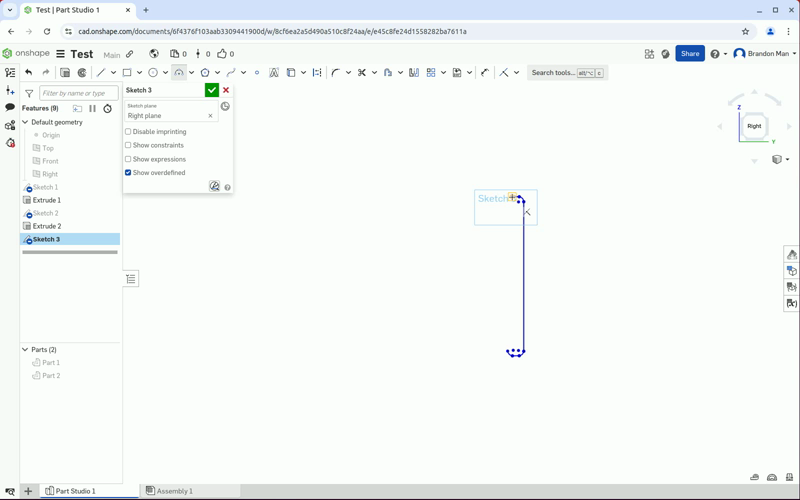
click(512, 196)
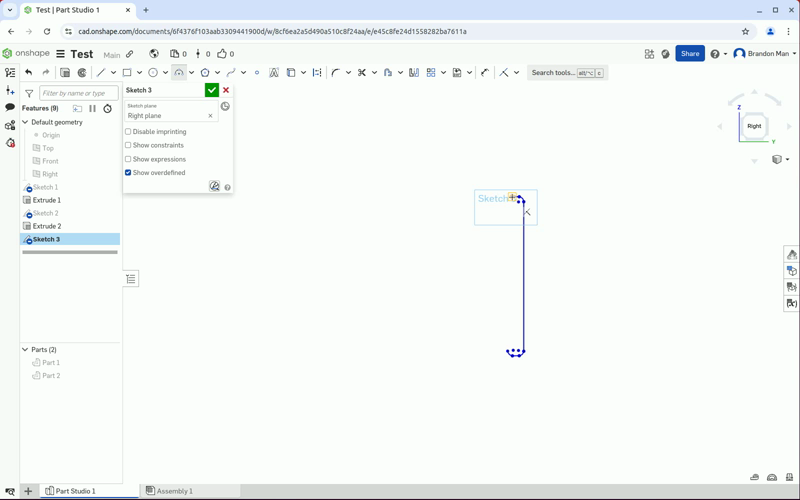
key_down(shift)
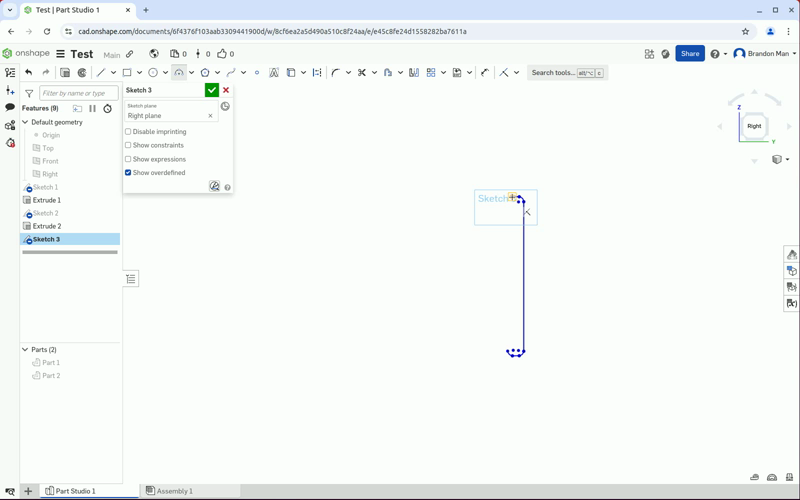
mouse_move(507, 201)
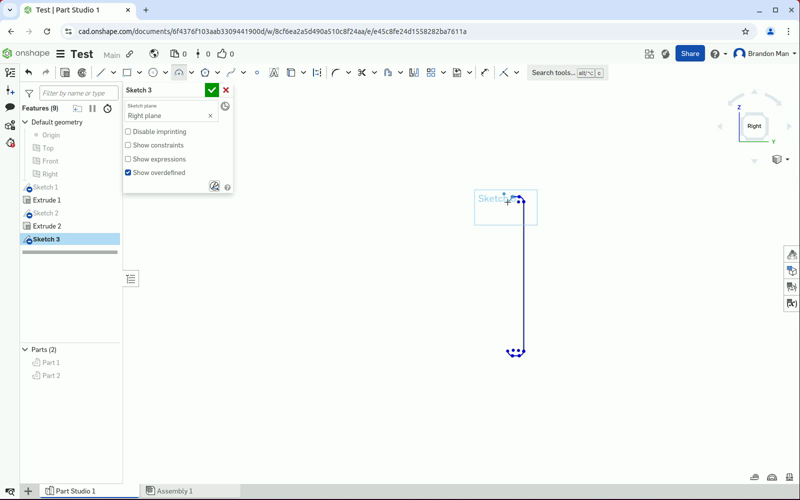
scroll(6)
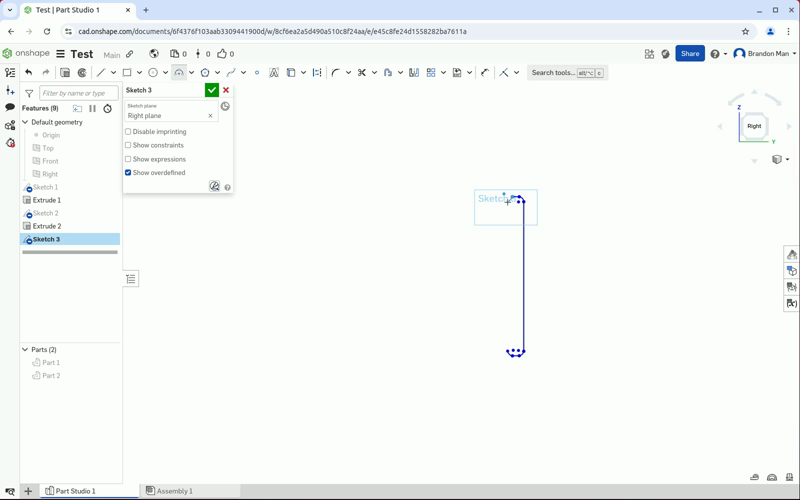
scroll(6)
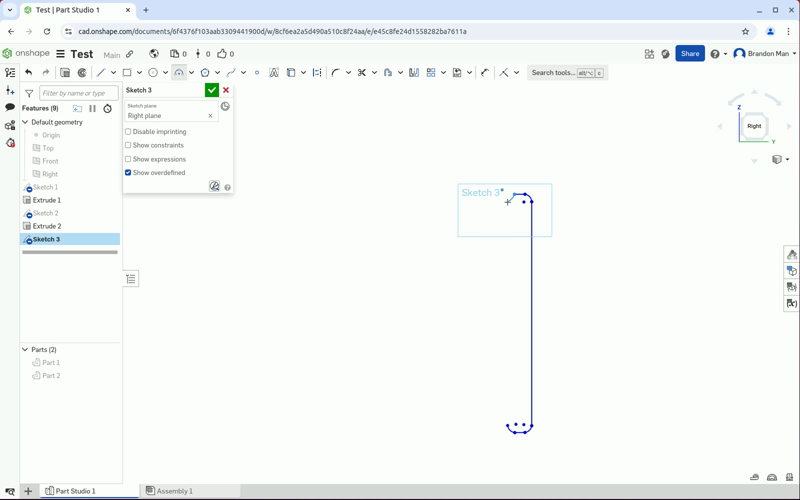
scroll(6)
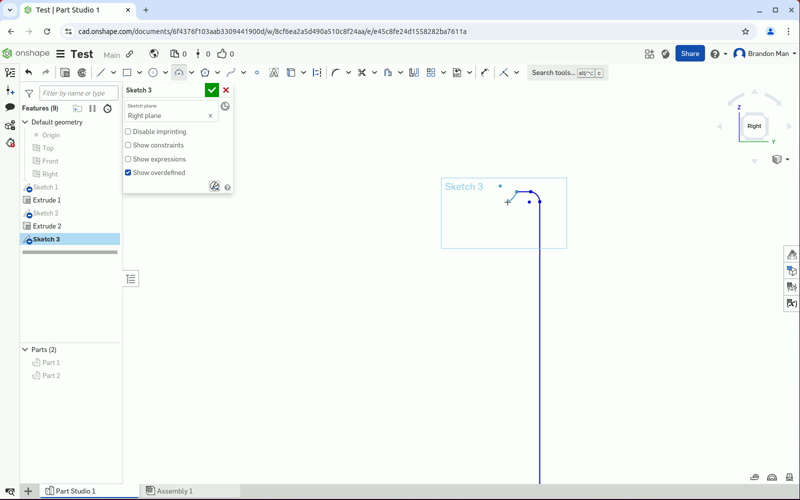
scroll(6)
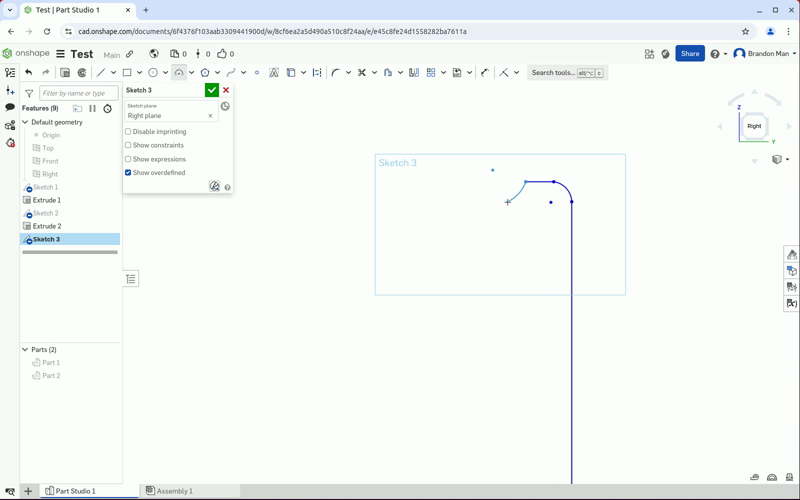
scroll(6)
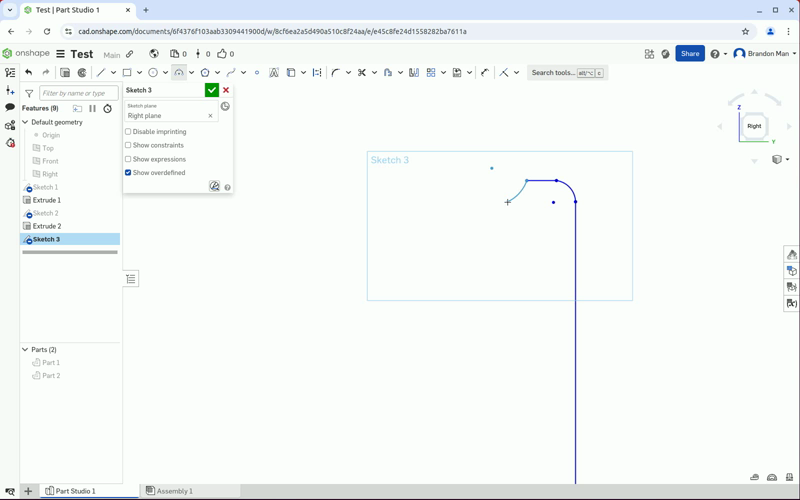
scroll(6)
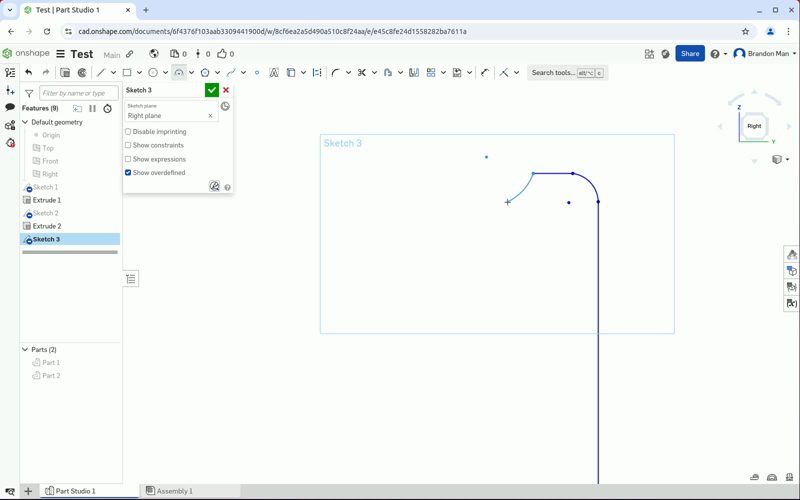
scroll(6)
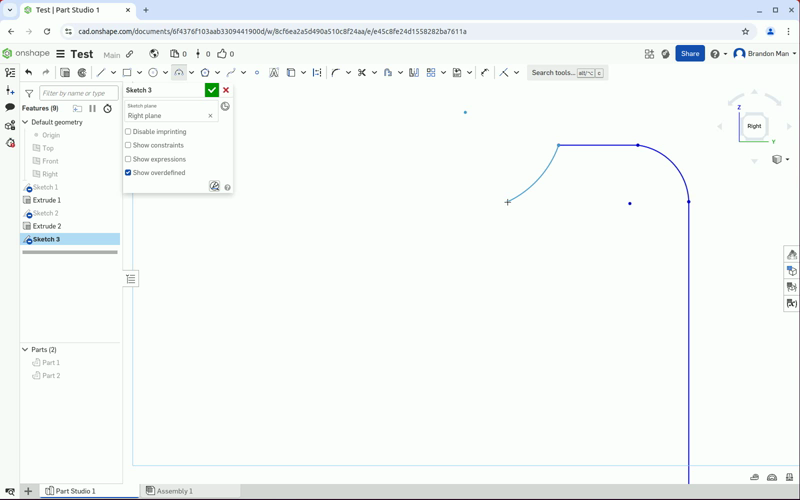
click(507, 201)
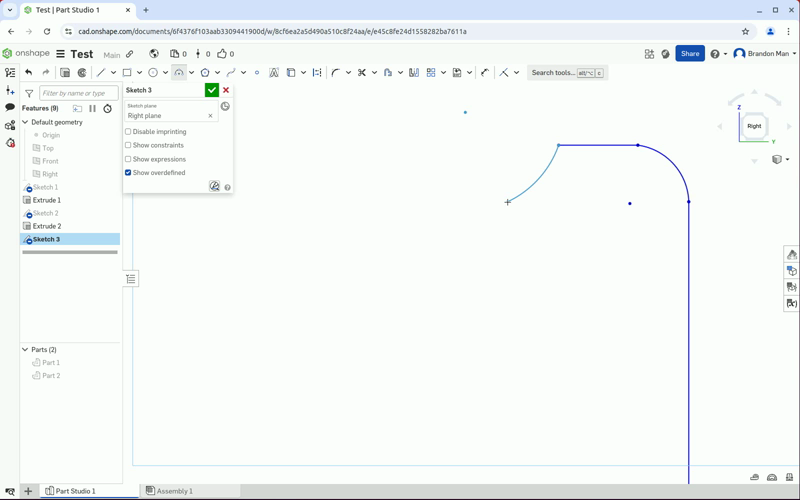
scroll(-6)
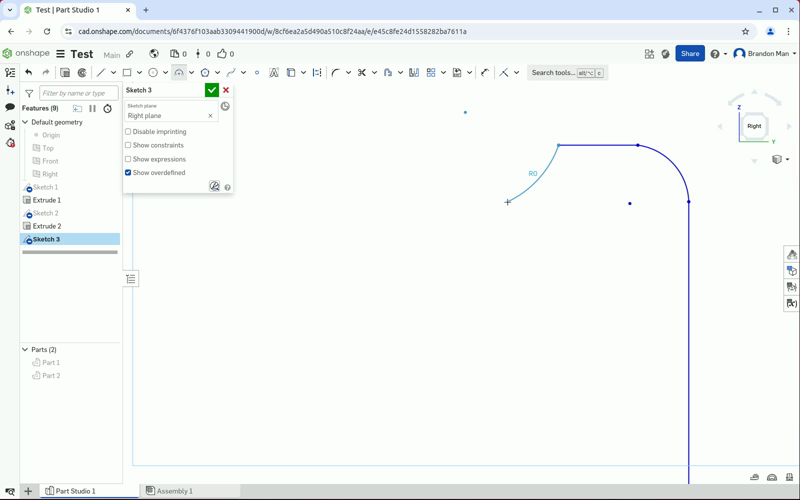
scroll(-6)
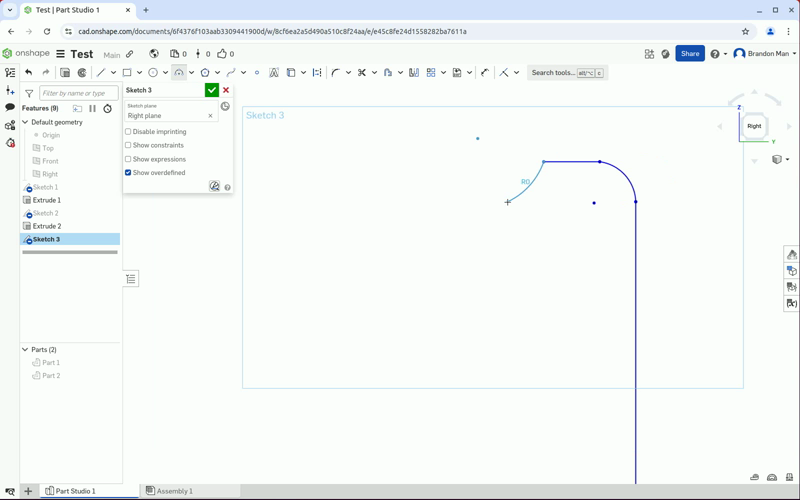
scroll(-6)
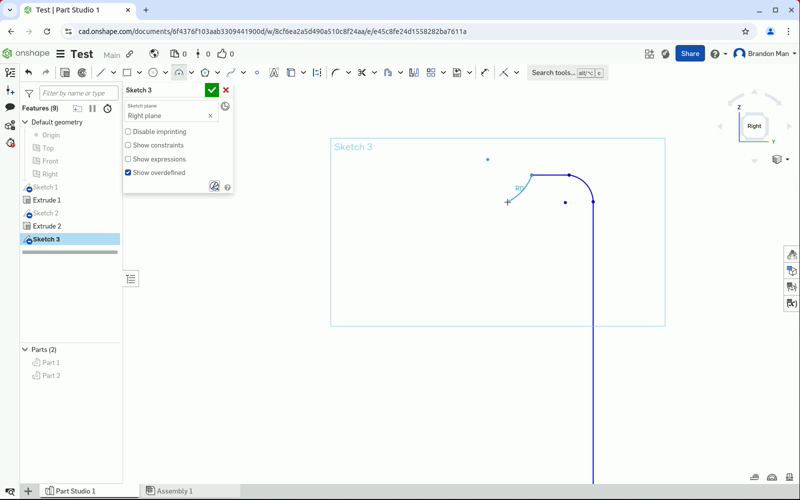
scroll(-6)
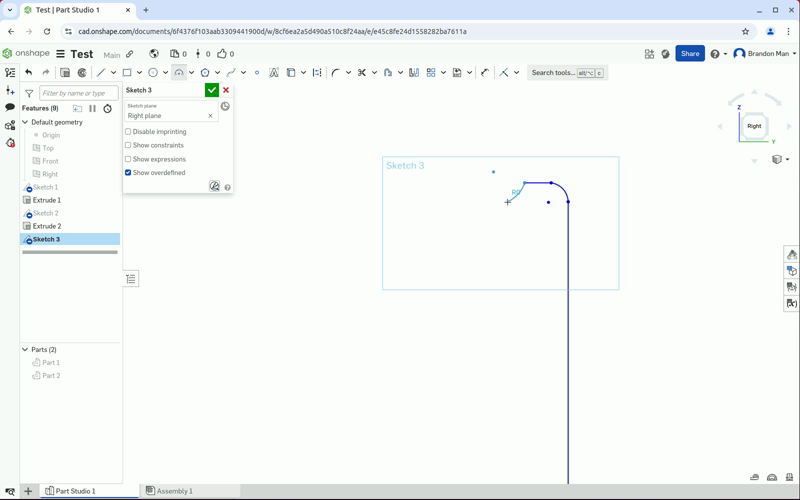
scroll(-6)
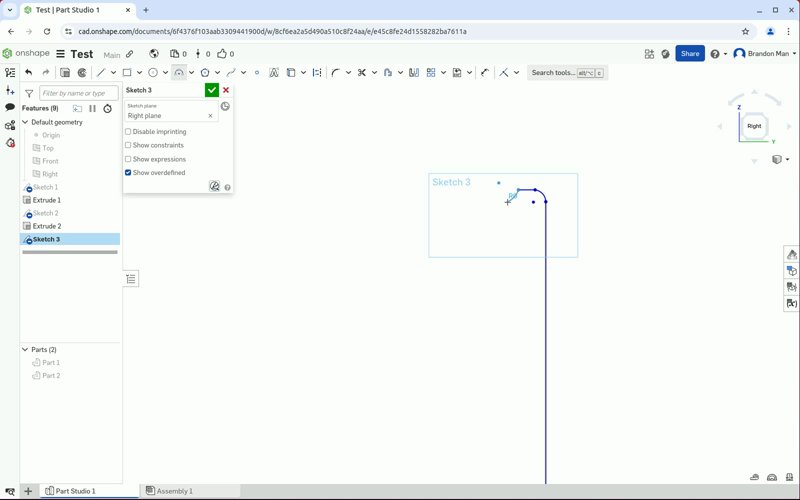
scroll(-6)
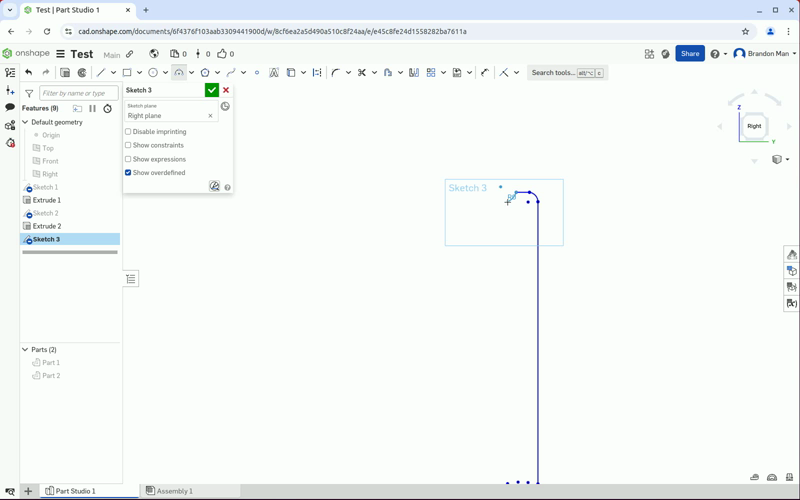
scroll(-6)
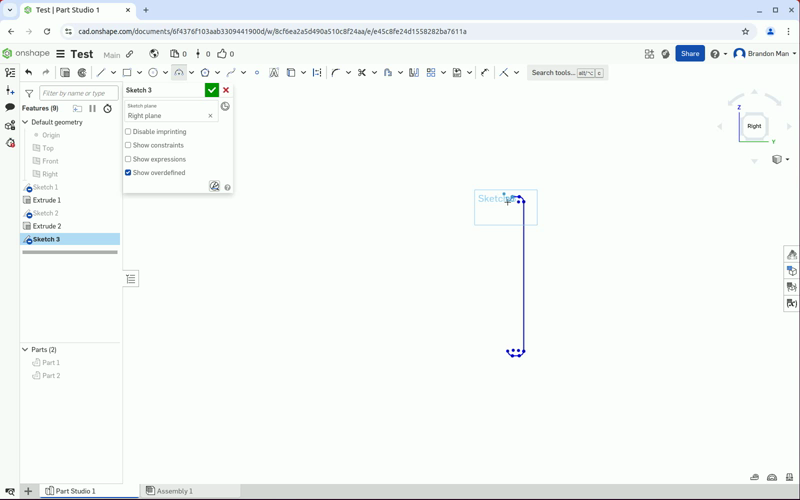
mouse_move(509, 198)
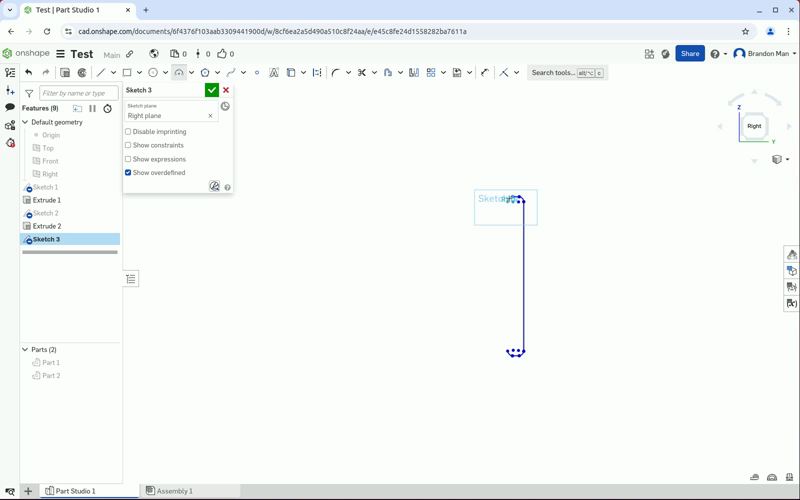
scroll(6)
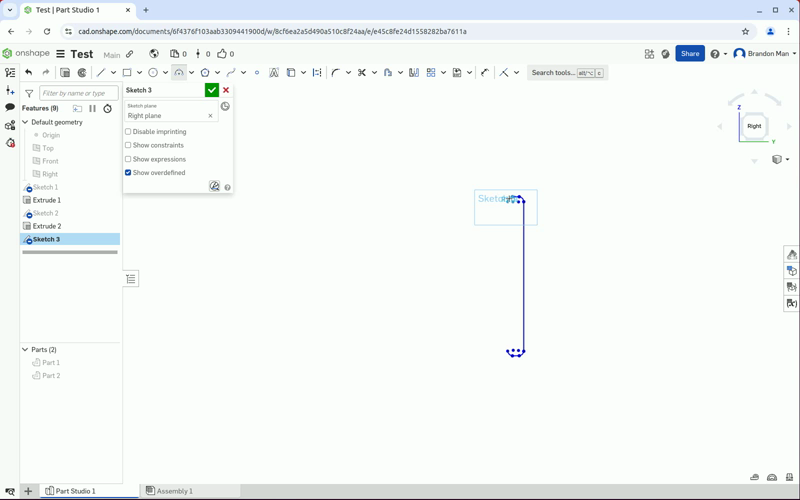
scroll(6)
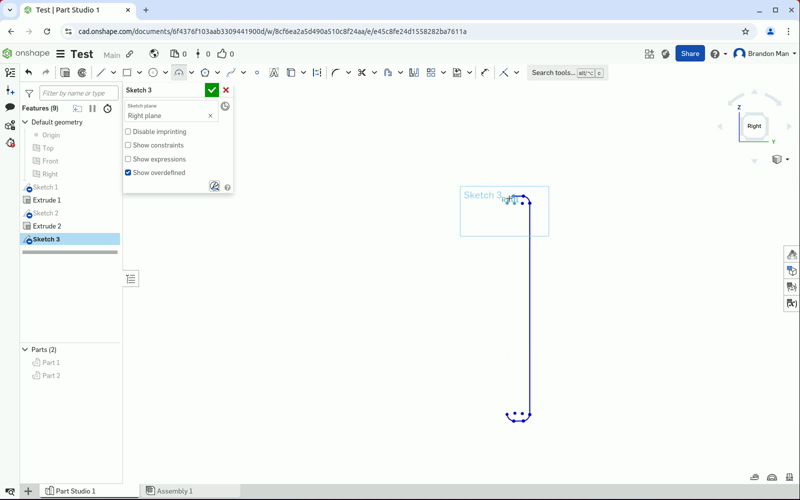
scroll(6)
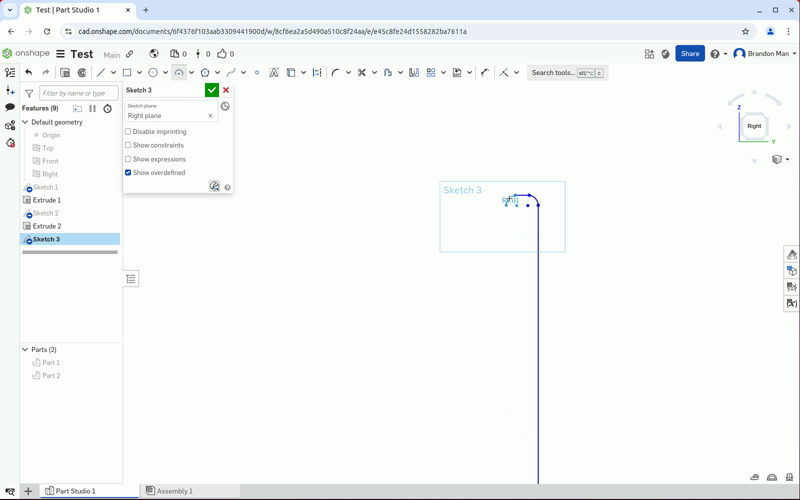
scroll(6)
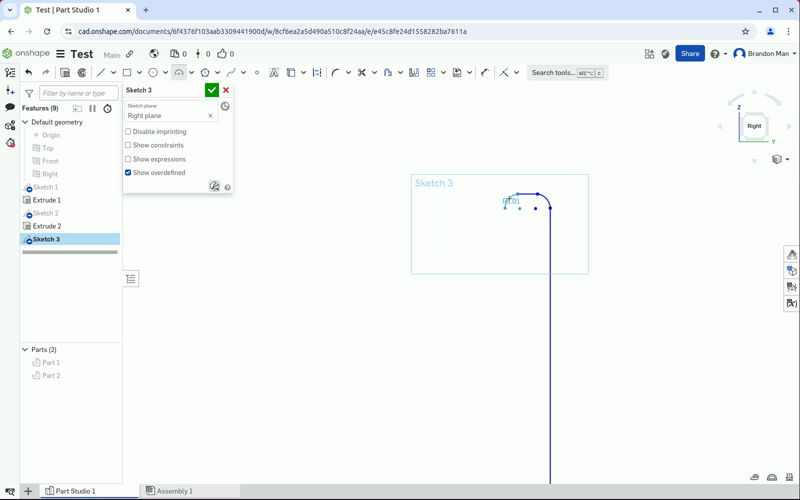
scroll(6)
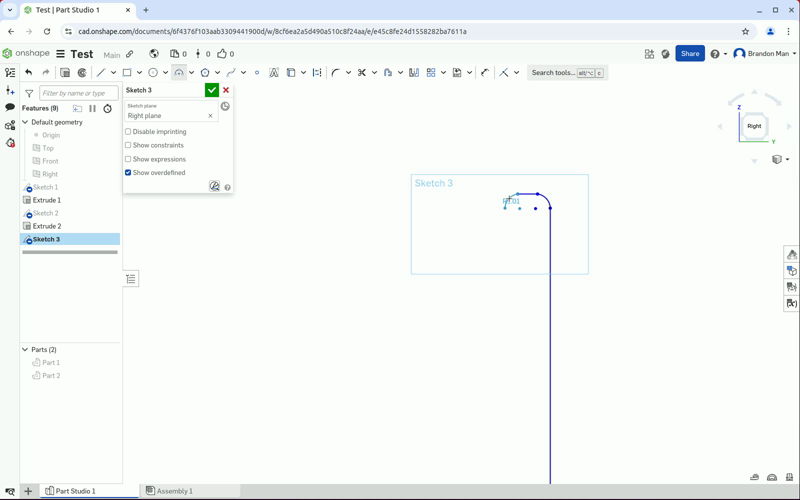
scroll(6)
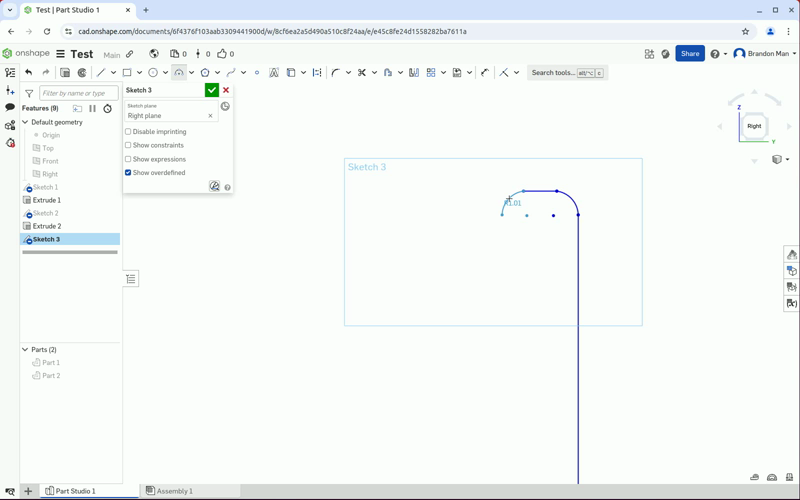
scroll(6)
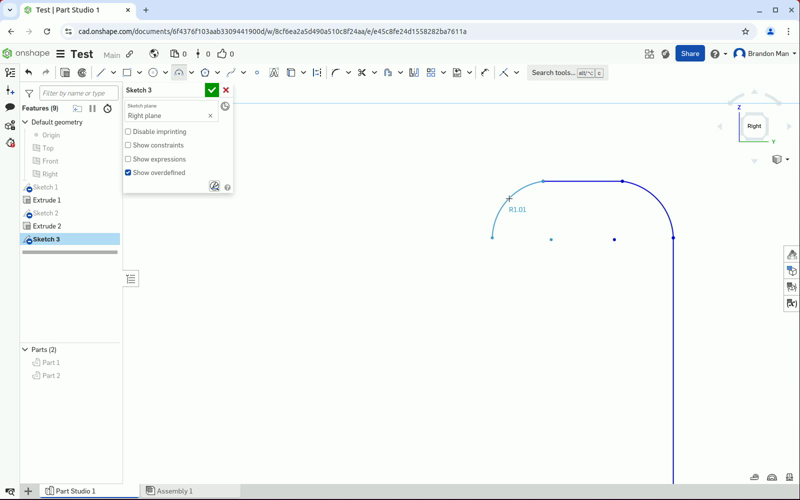
click(509, 198)
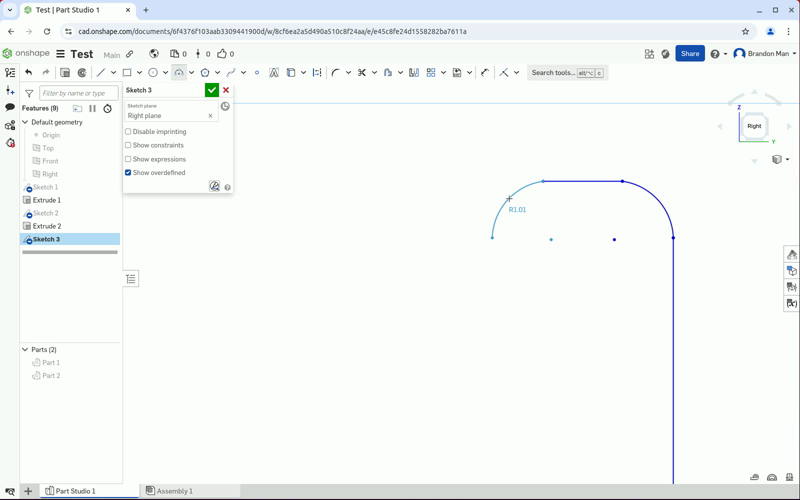
scroll(-6)
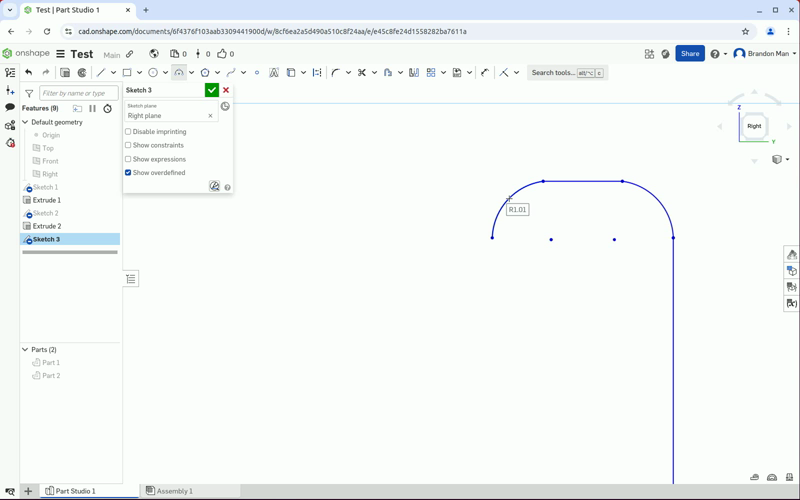
scroll(-6)
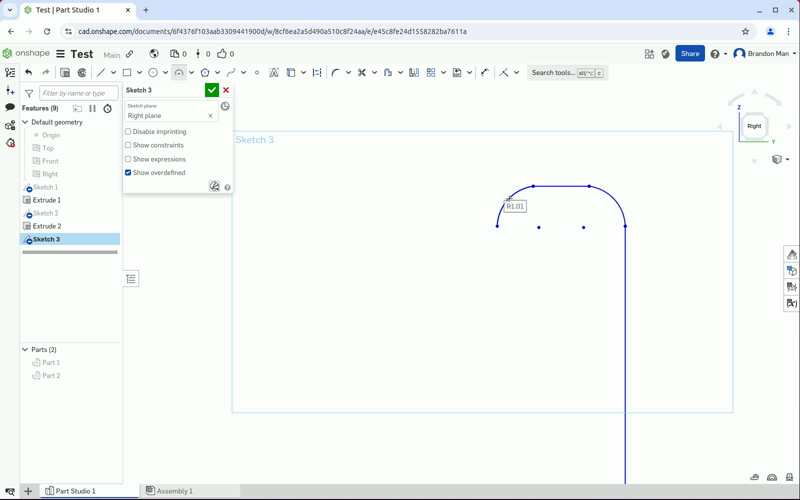
scroll(-6)
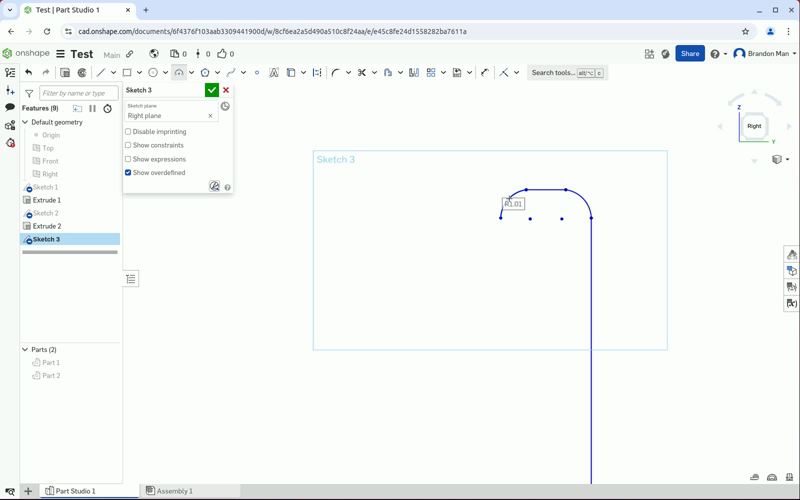
scroll(-6)
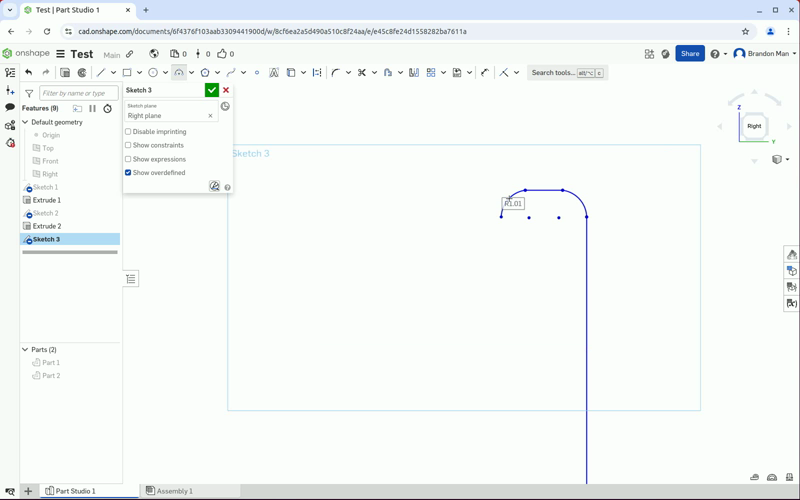
scroll(-6)
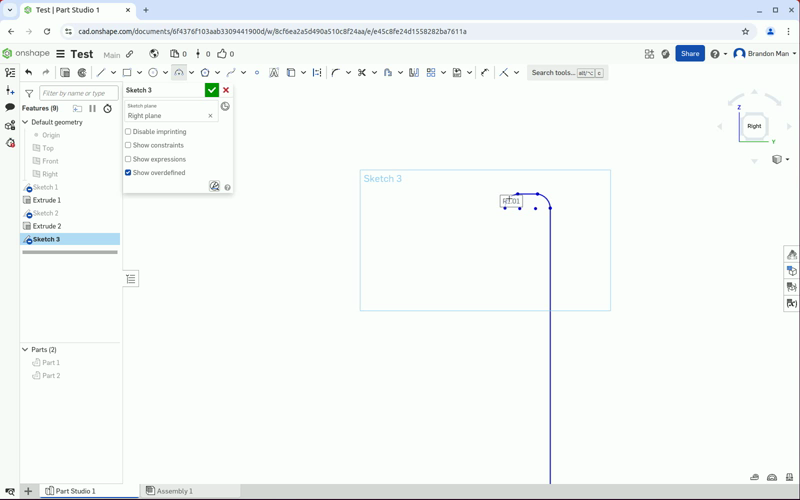
scroll(-6)
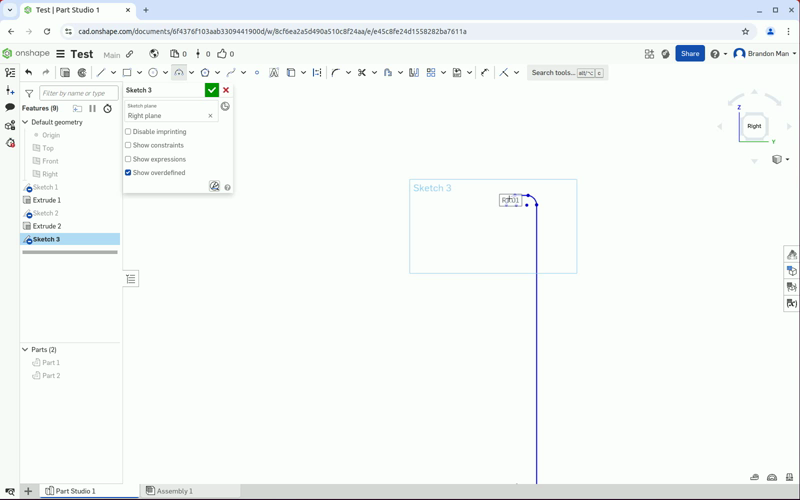
scroll(-6)
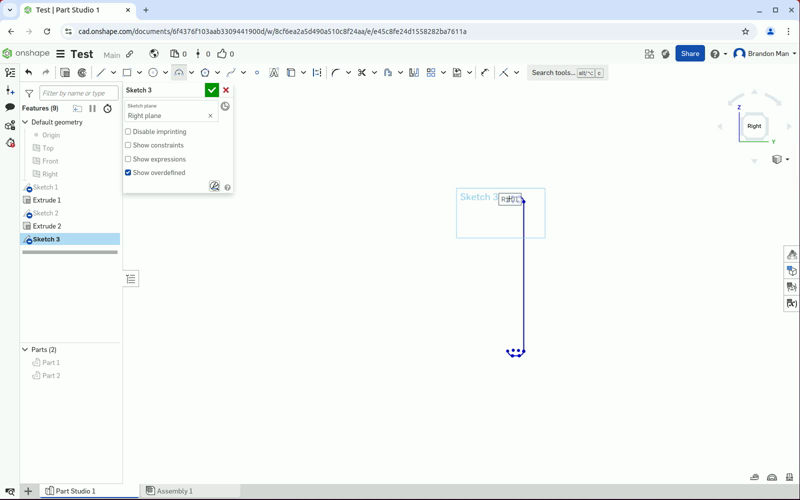
key_up(shift)
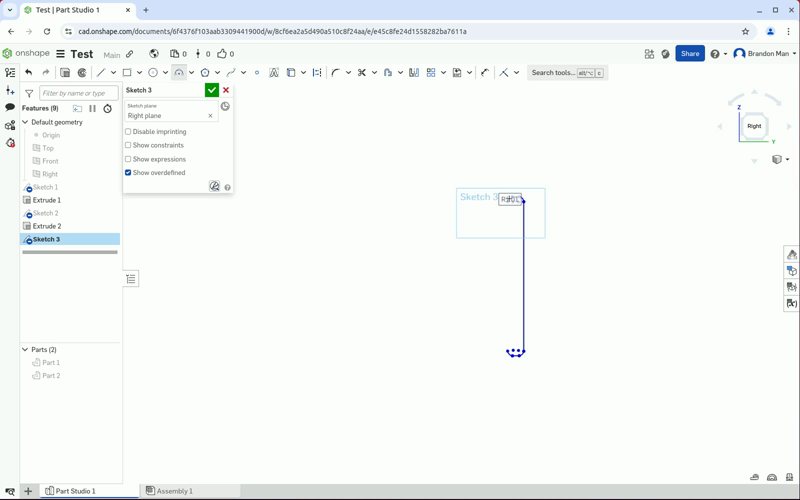
key(esc)
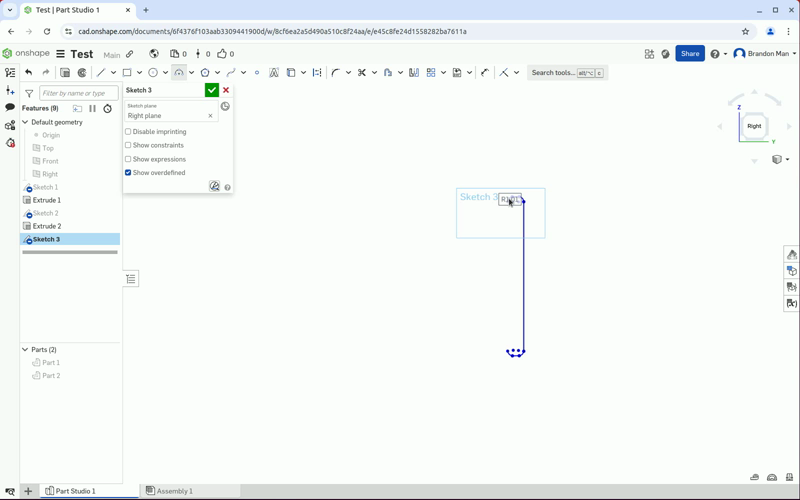
key(l)
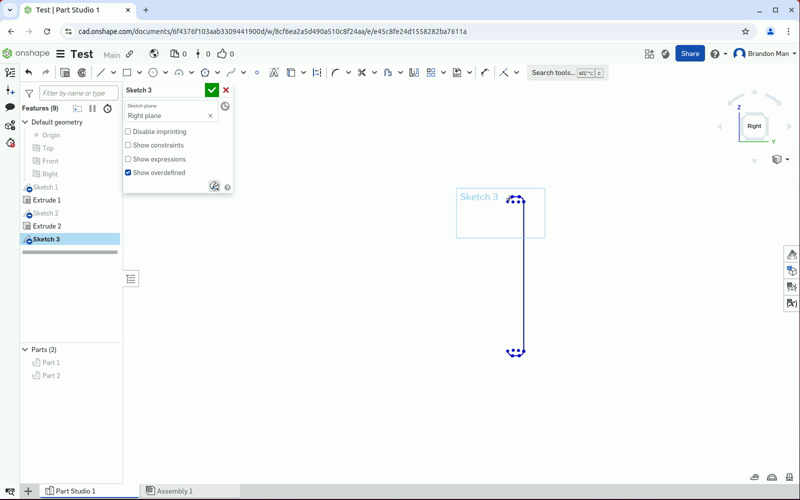
mouse_move(507, 201)
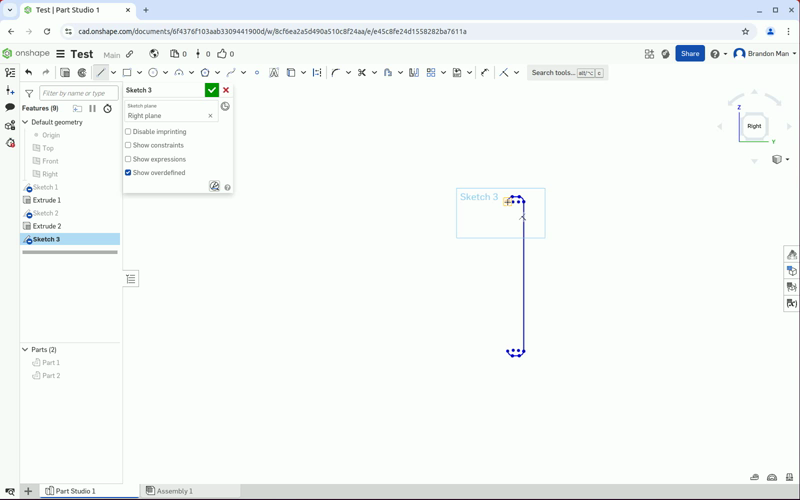
scroll(6)
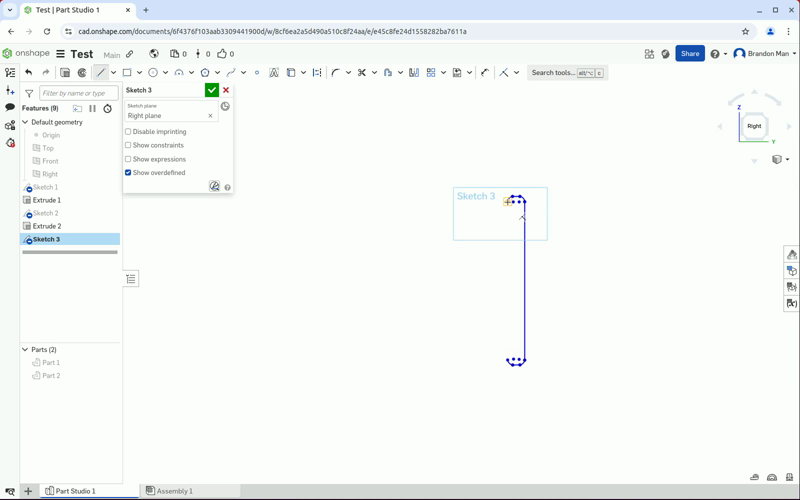
scroll(6)
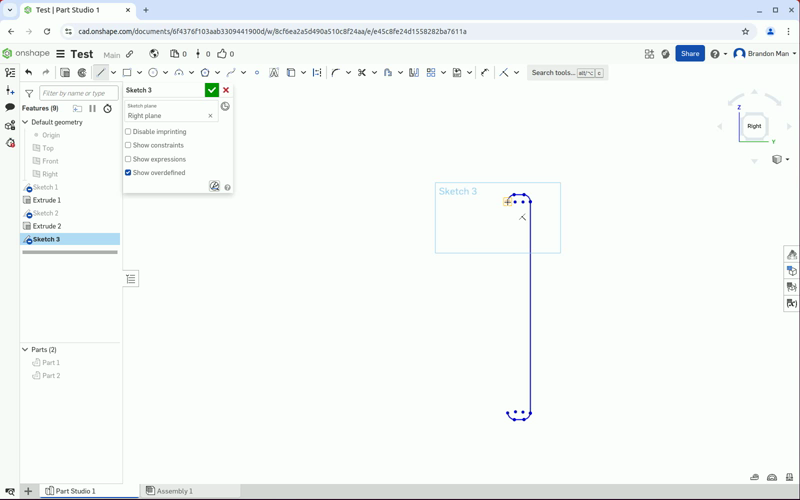
scroll(6)
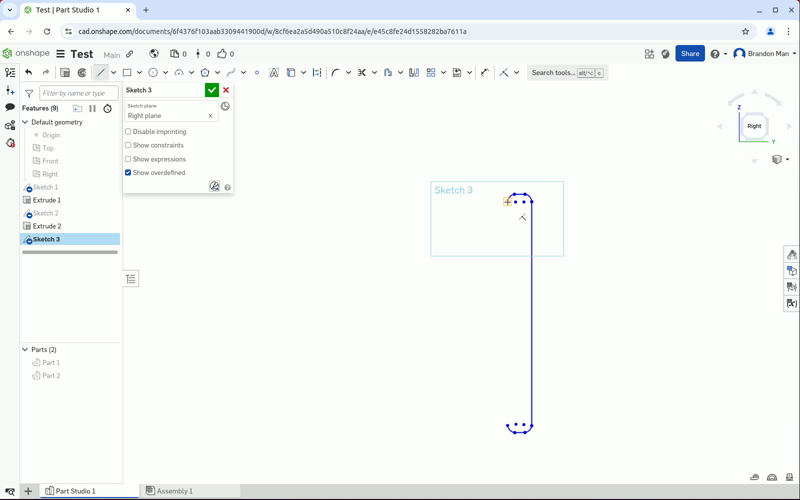
scroll(6)
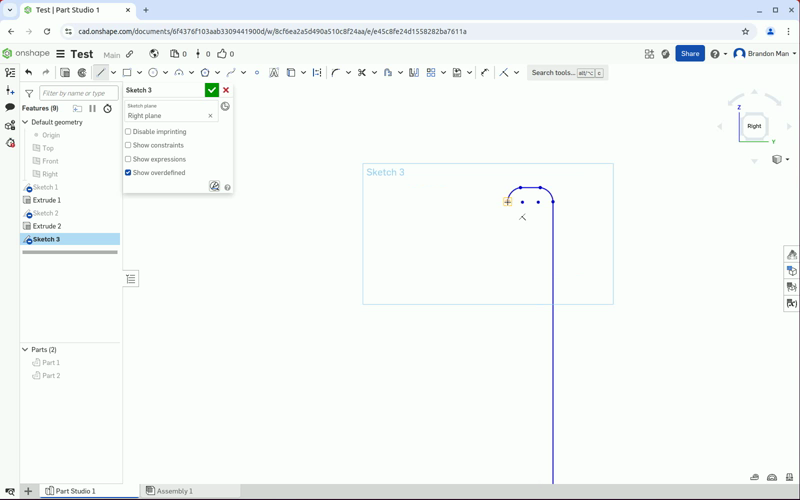
scroll(6)
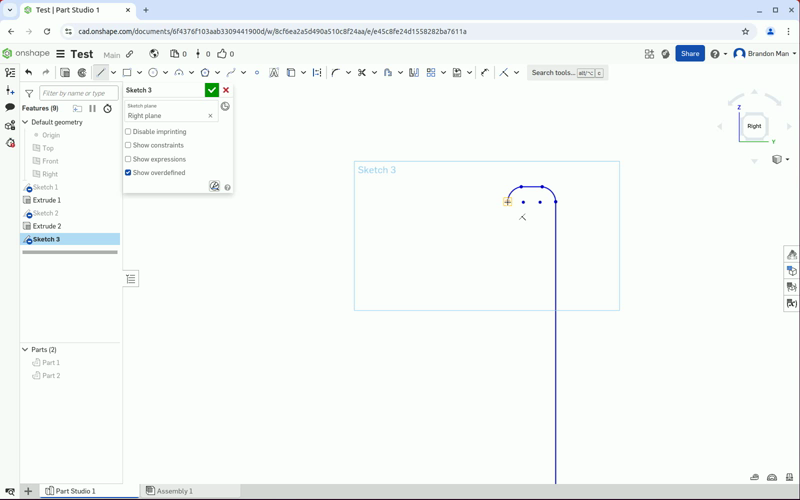
scroll(6)
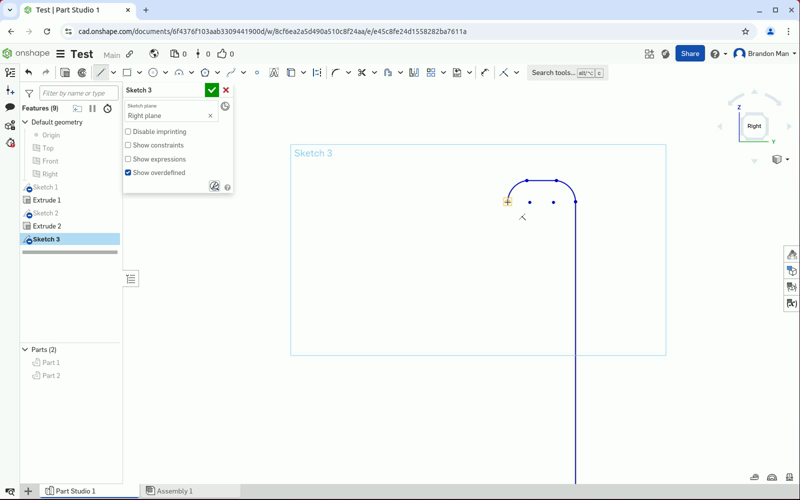
scroll(6)
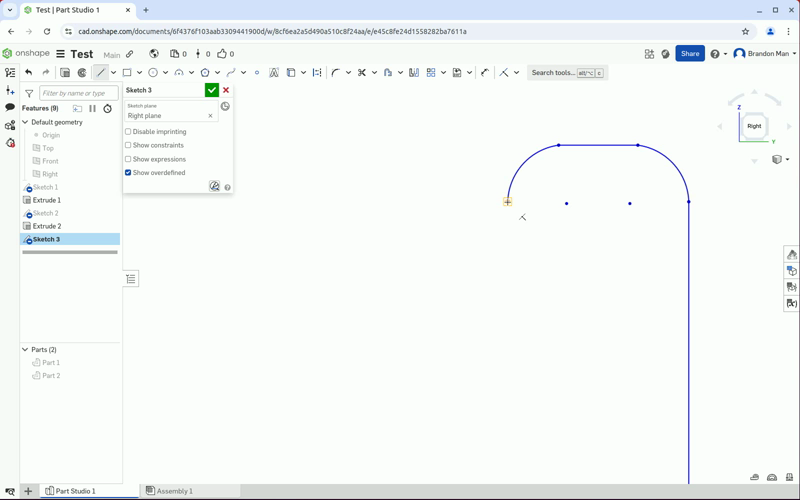
click(507, 201)
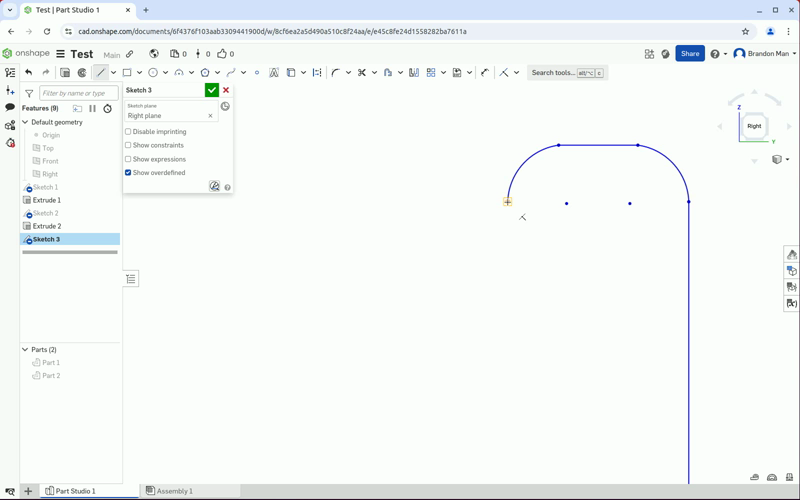
scroll(-6)
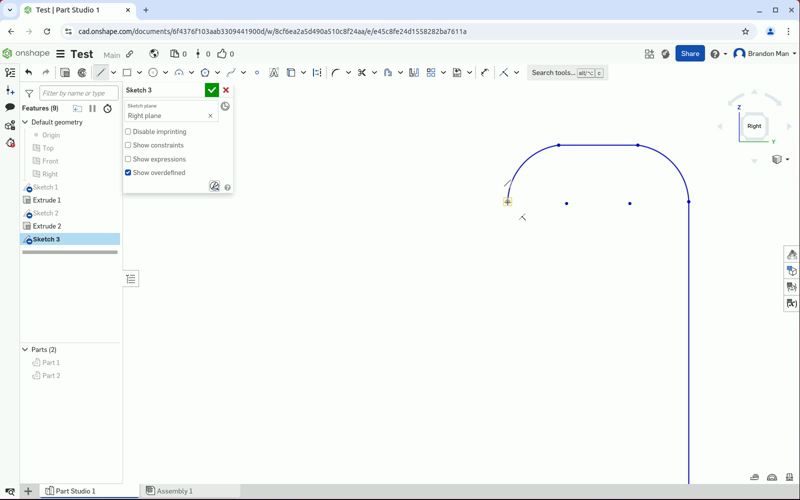
scroll(-6)
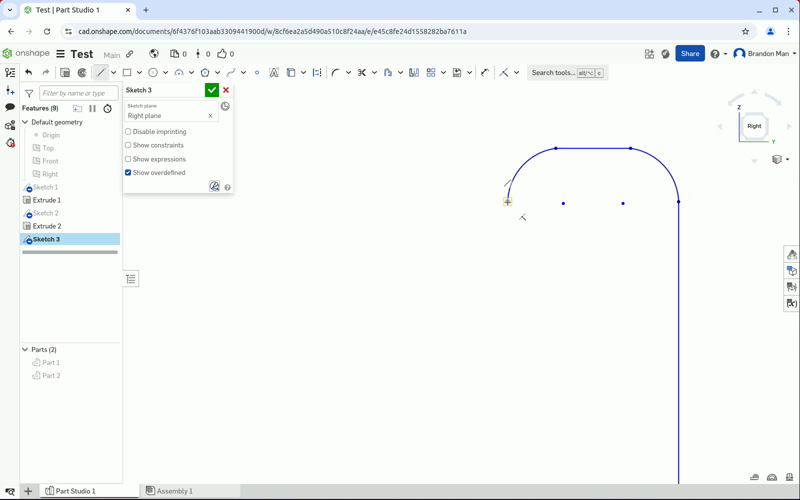
scroll(-6)
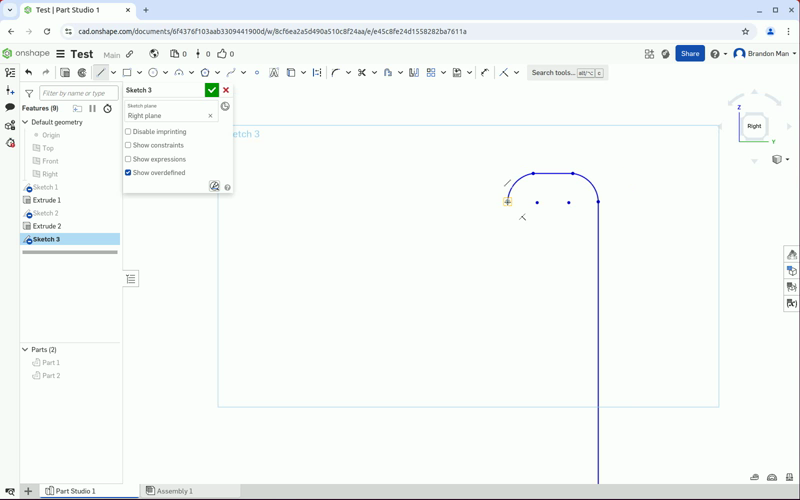
scroll(-6)
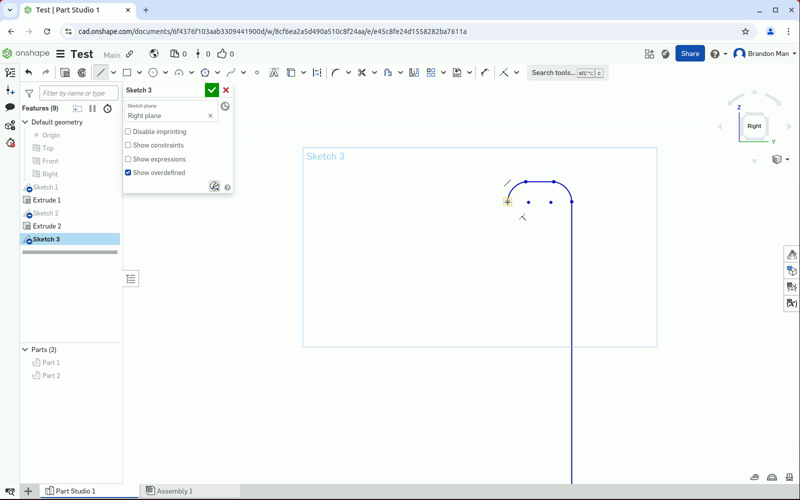
scroll(-6)
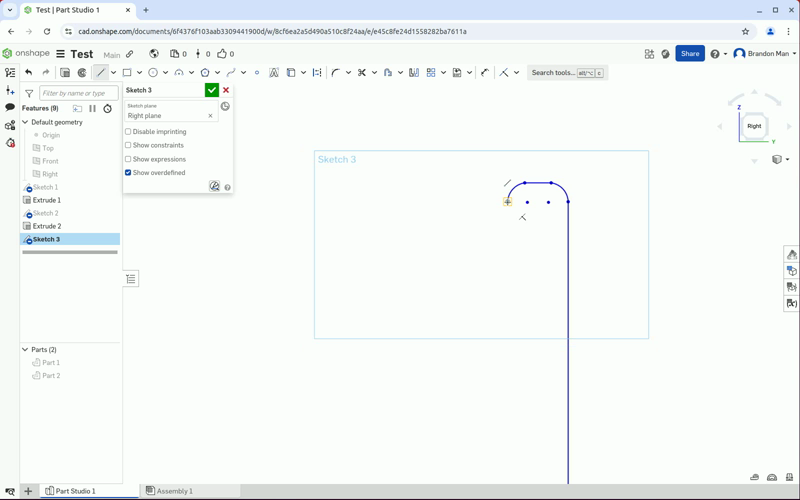
scroll(-6)
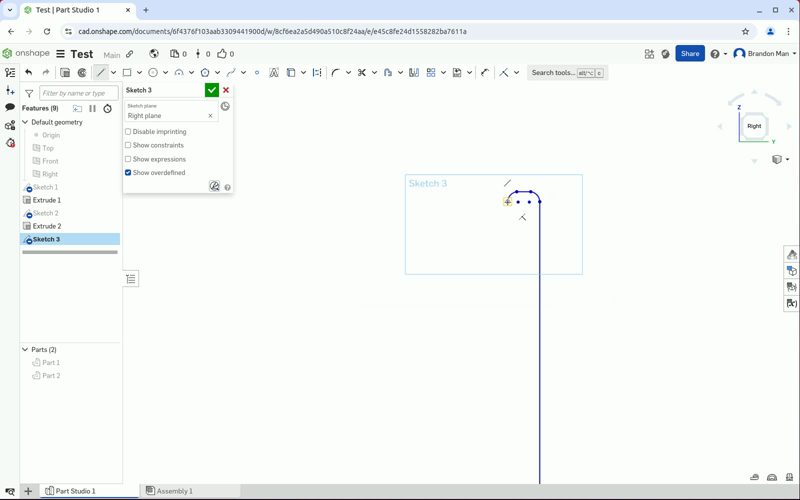
scroll(-6)
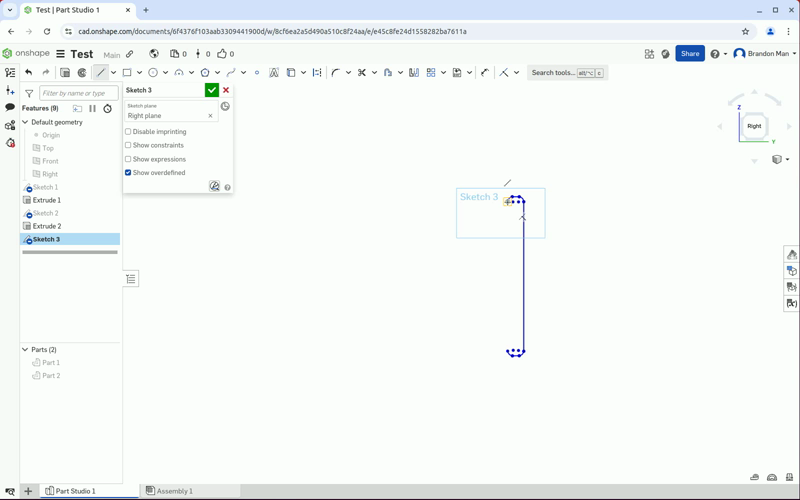
key_down(shift)
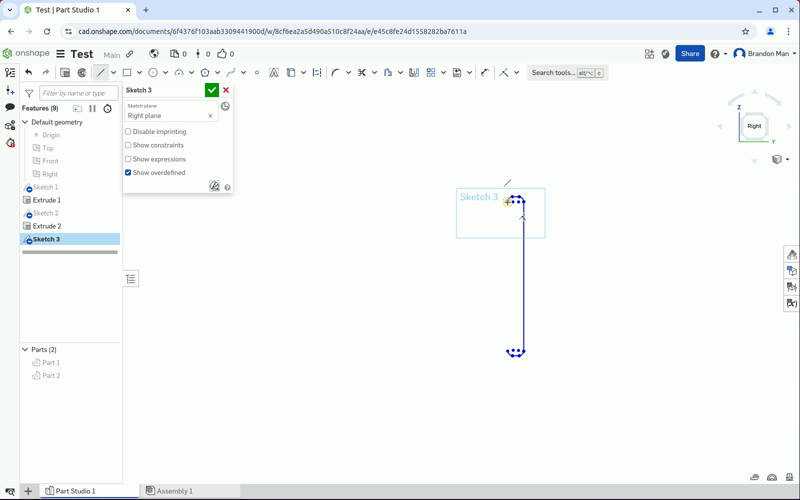
mouse_move(507, 351)
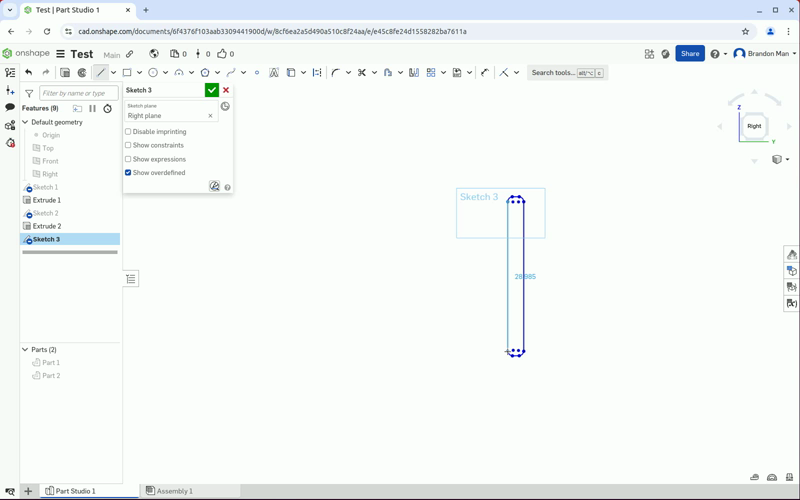
scroll(6)
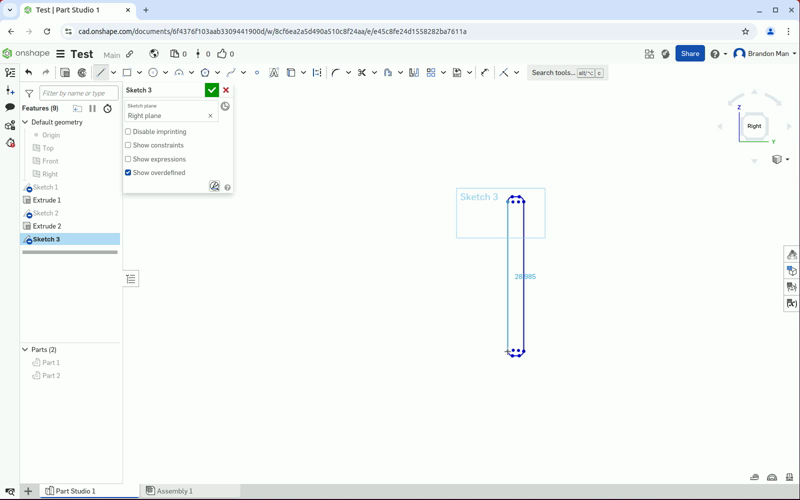
scroll(6)
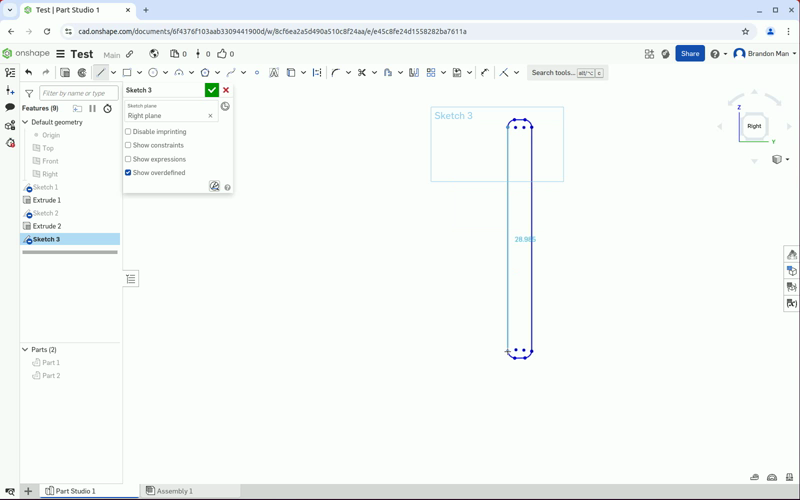
scroll(6)
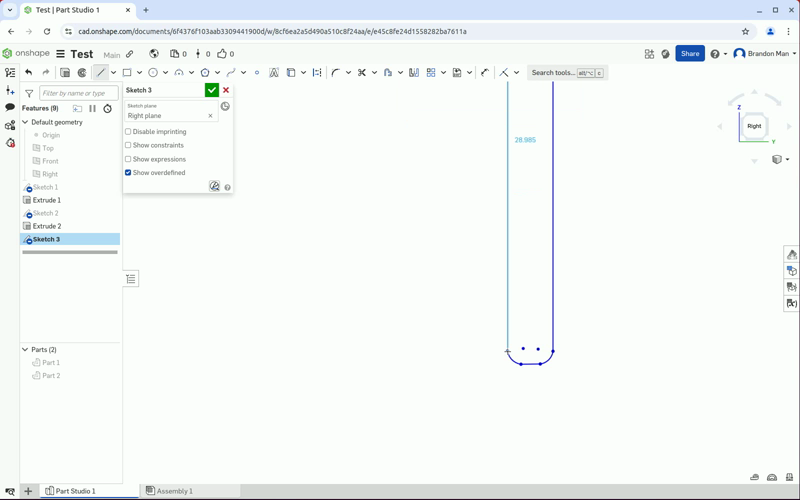
scroll(6)
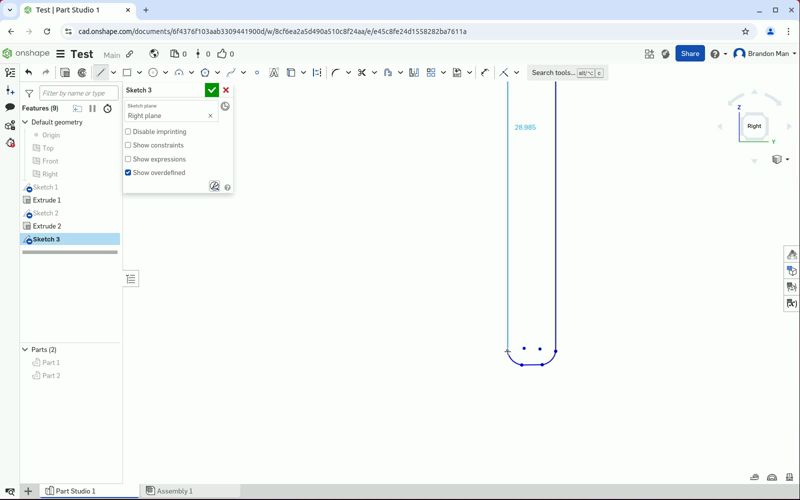
scroll(6)
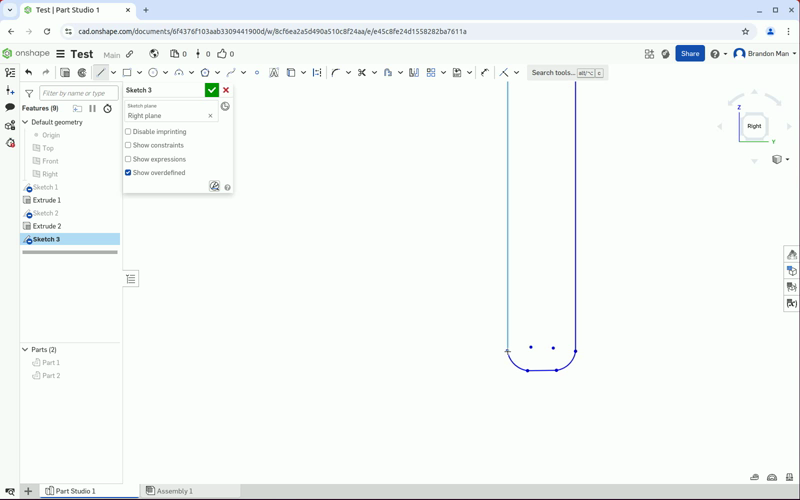
scroll(6)
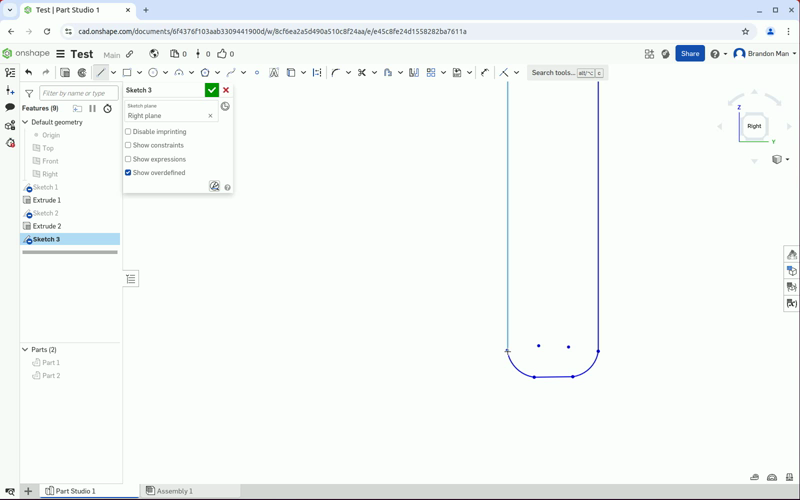
scroll(6)
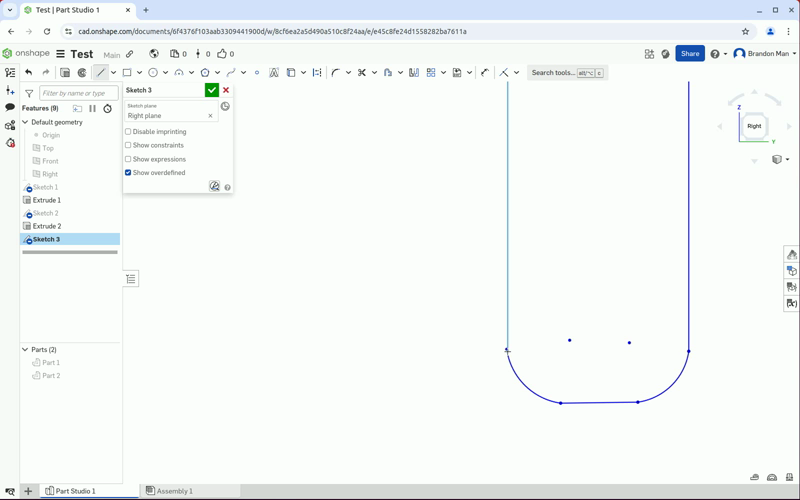
key_up(shift)
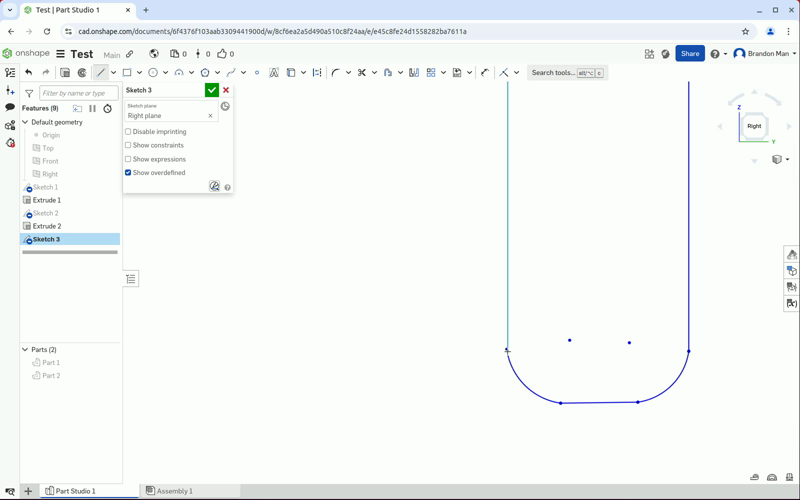
click(507, 351)
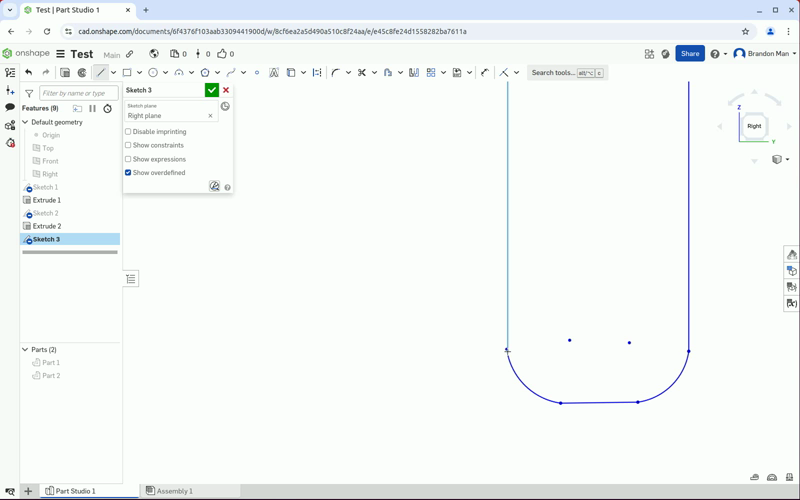
scroll(-6)
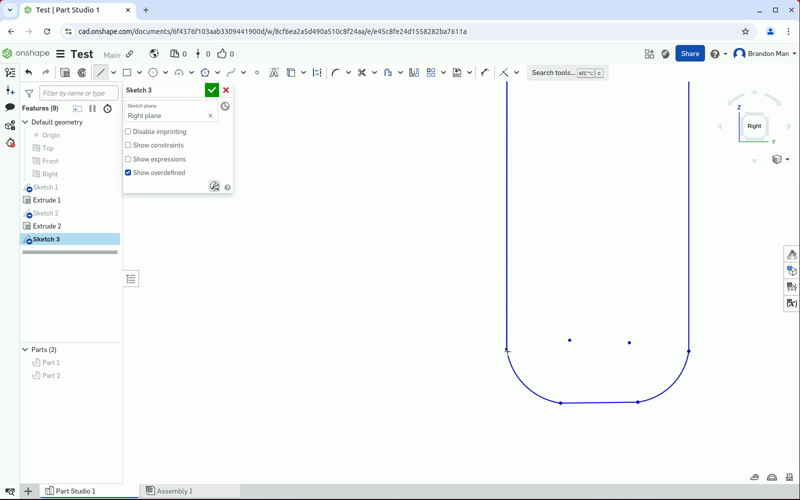
scroll(-6)
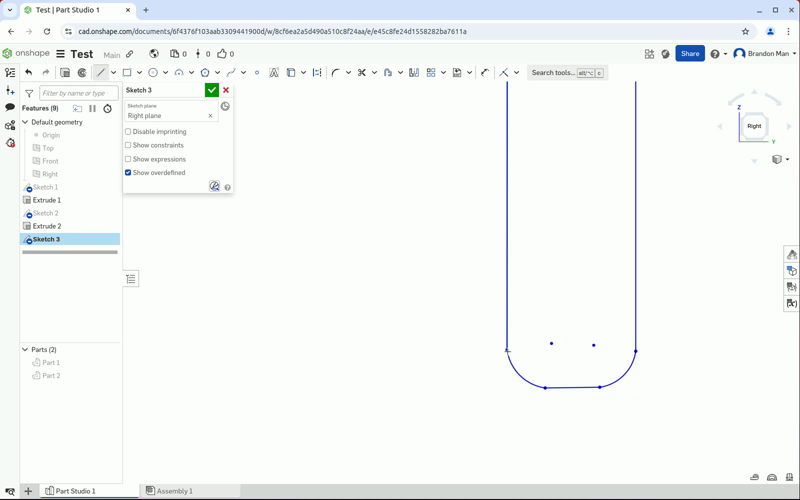
scroll(-6)
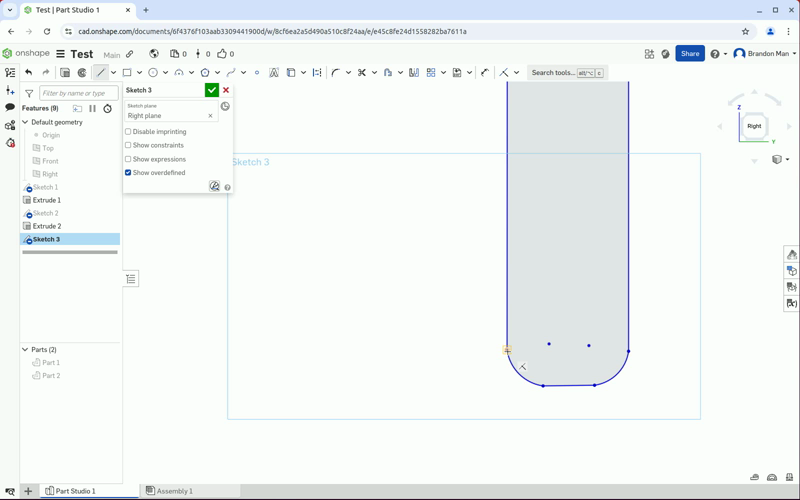
scroll(-6)
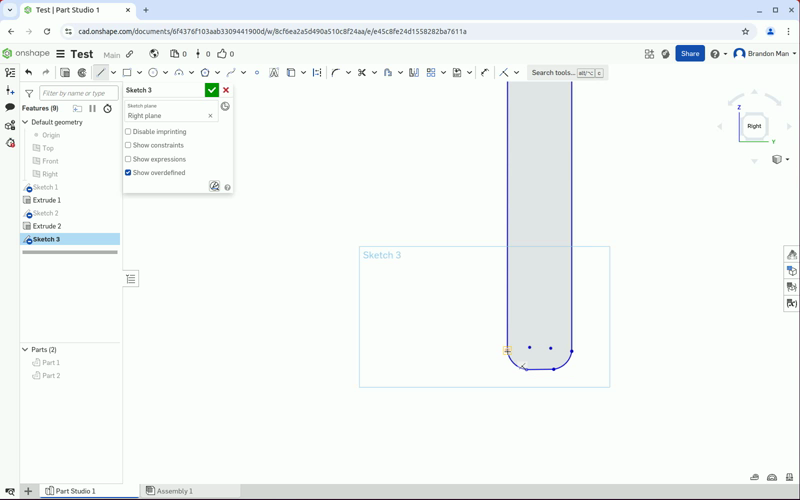
scroll(-6)
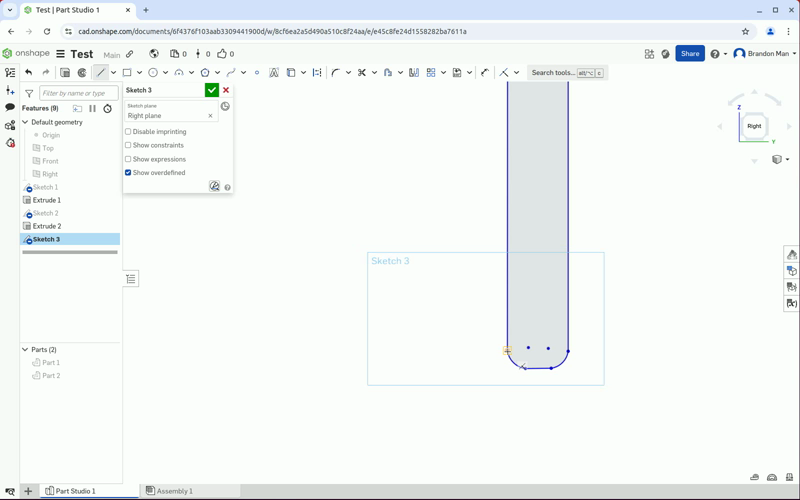
scroll(-6)
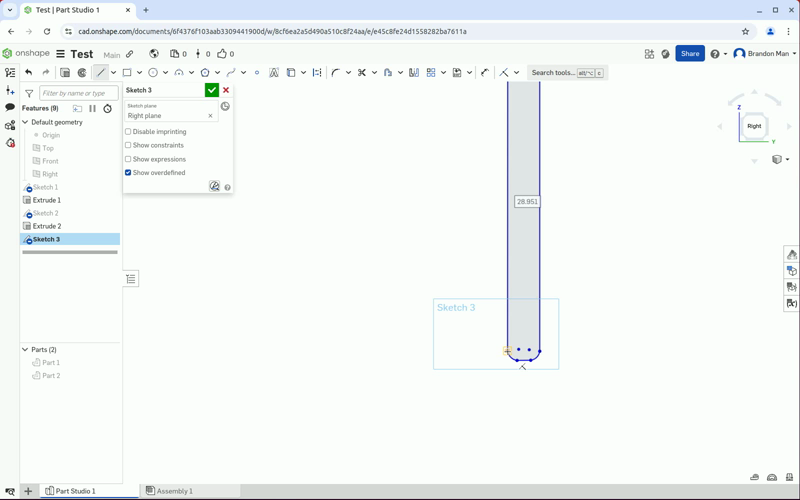
scroll(-6)
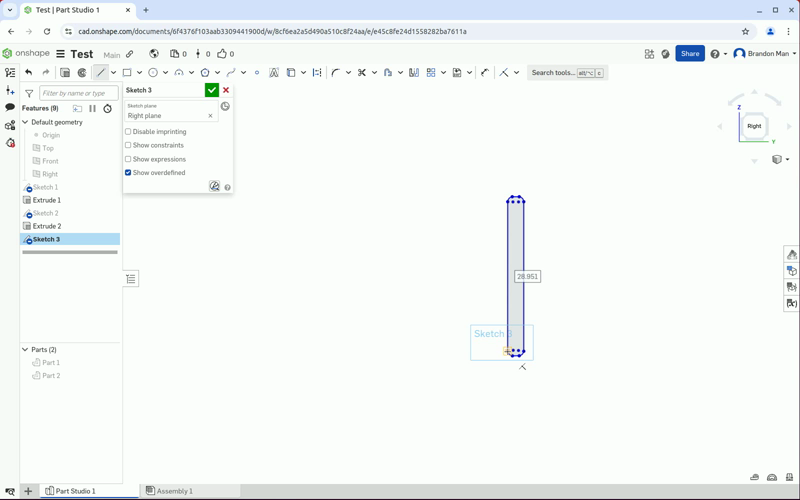
key(esc)
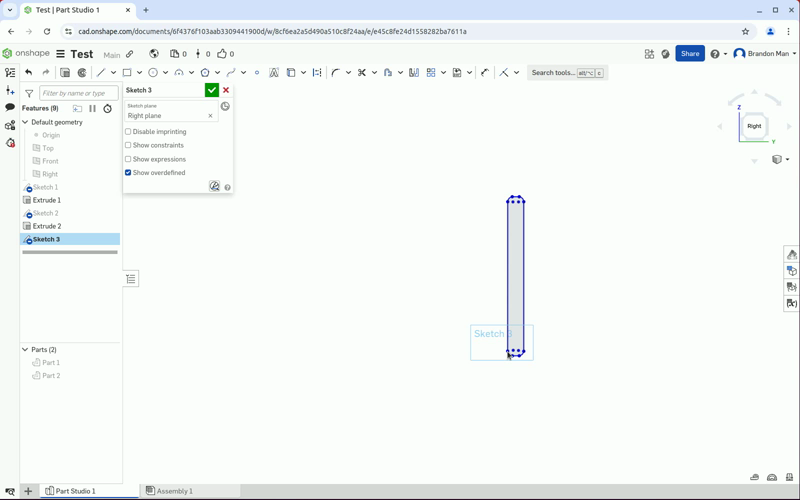
mouse_move(513, 351)
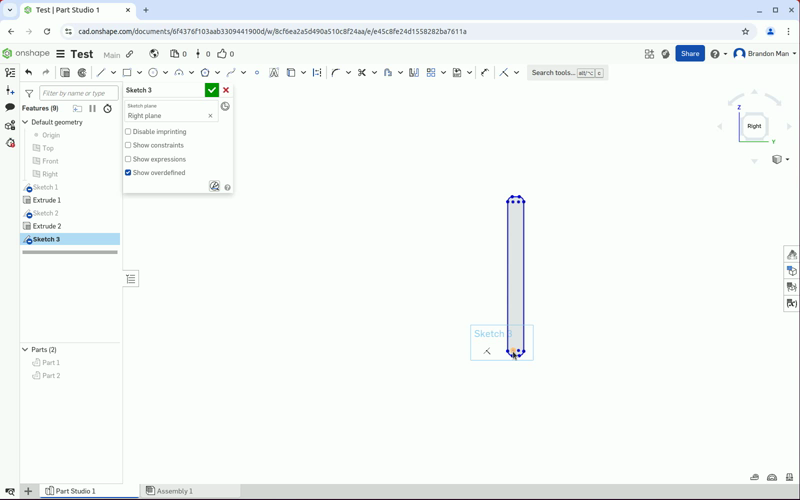
click(513, 351)
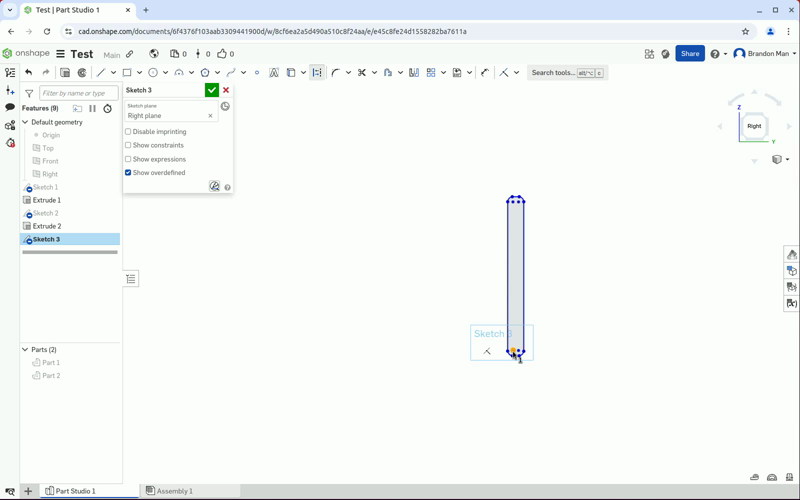
mouse_move(73, 352)
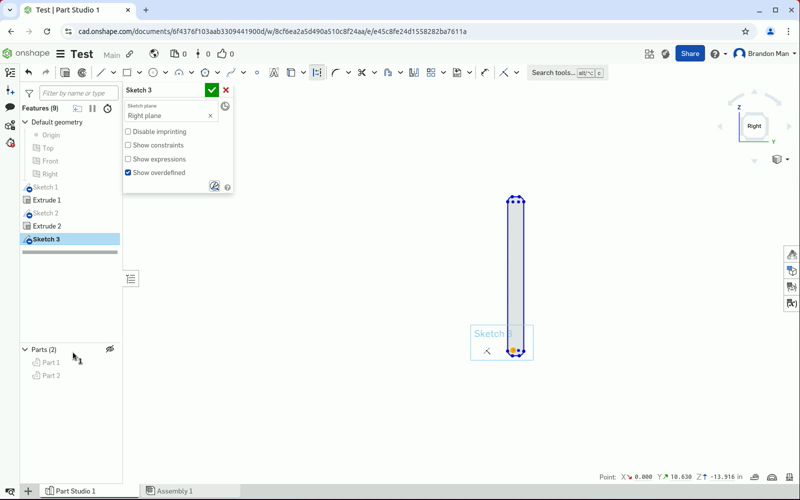
key(shift+y)
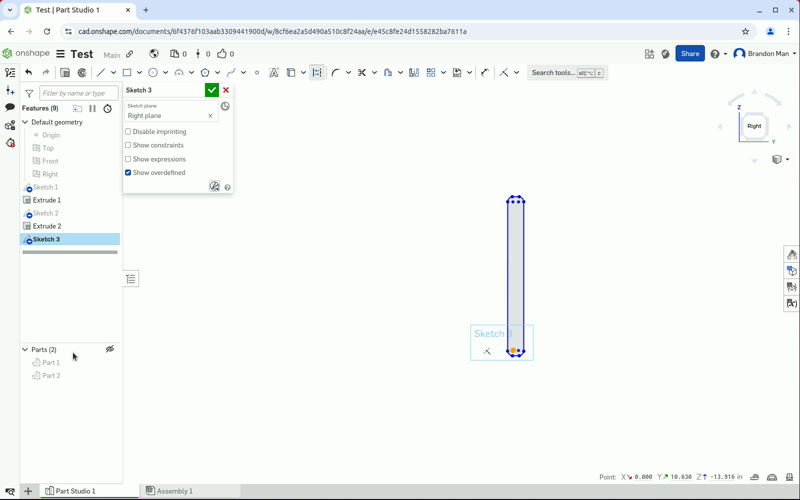
key(shift+e)
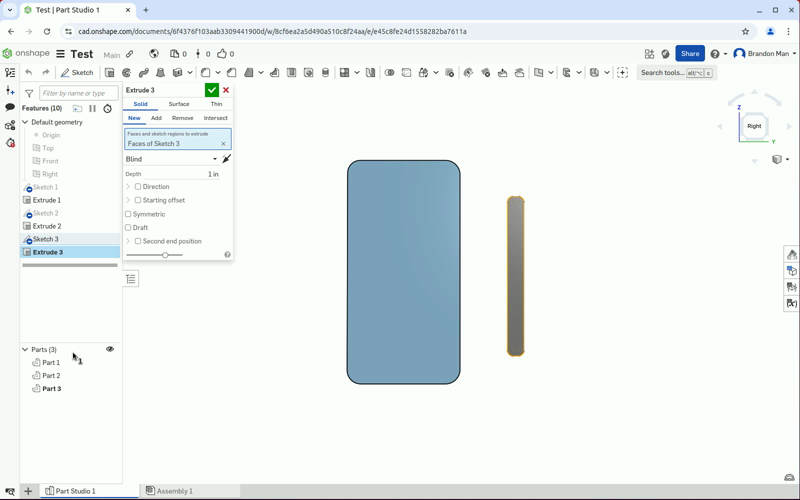
mouse_move(143, 106)
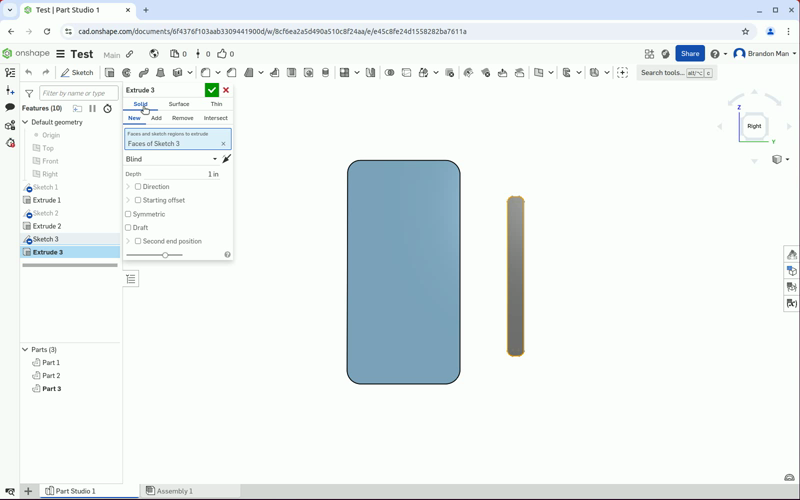
click(143, 106)
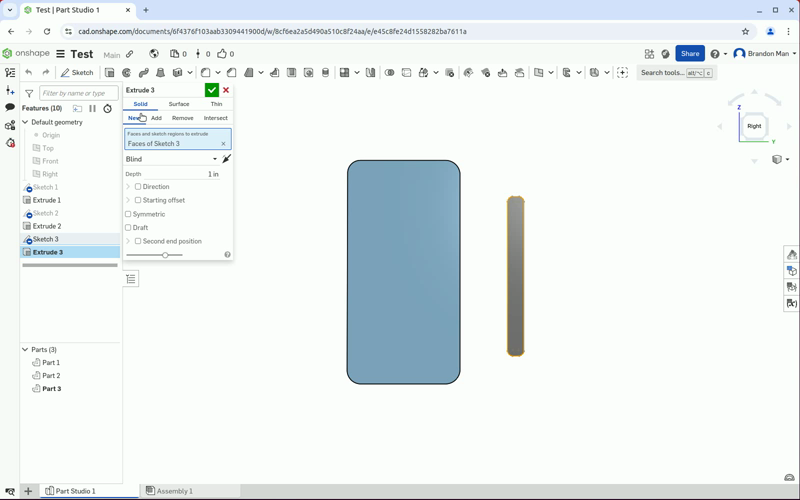
mouse_move(137, 120)
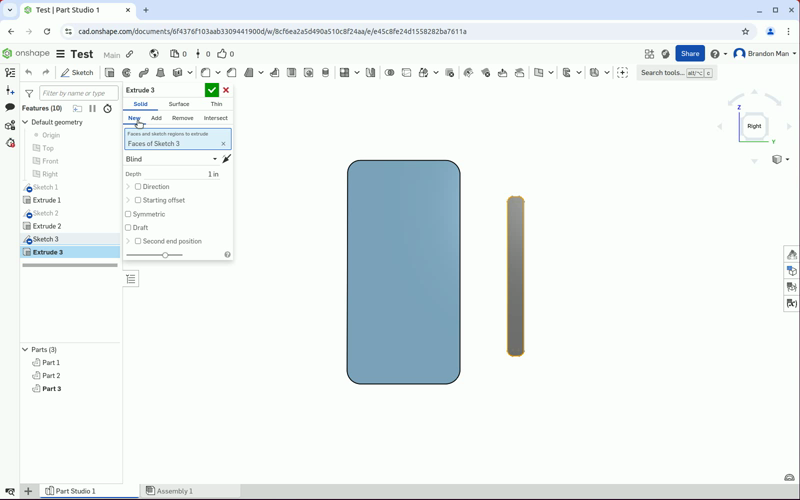
click(137, 120)
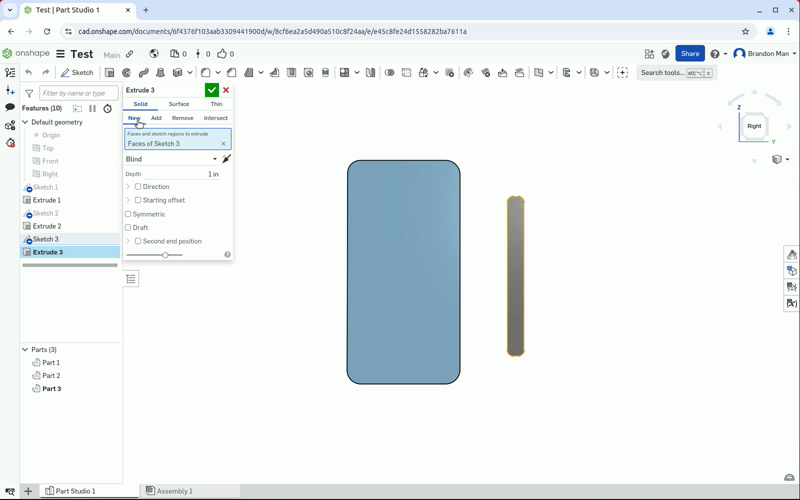
key(tab, 4)
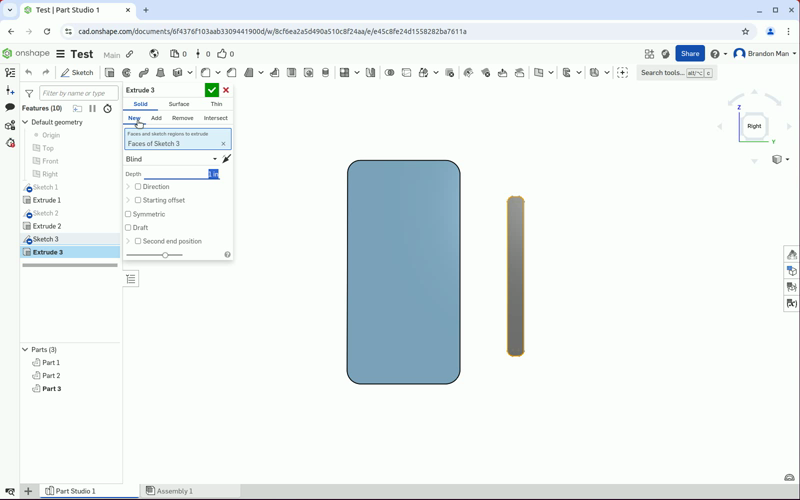
text(-3.37)
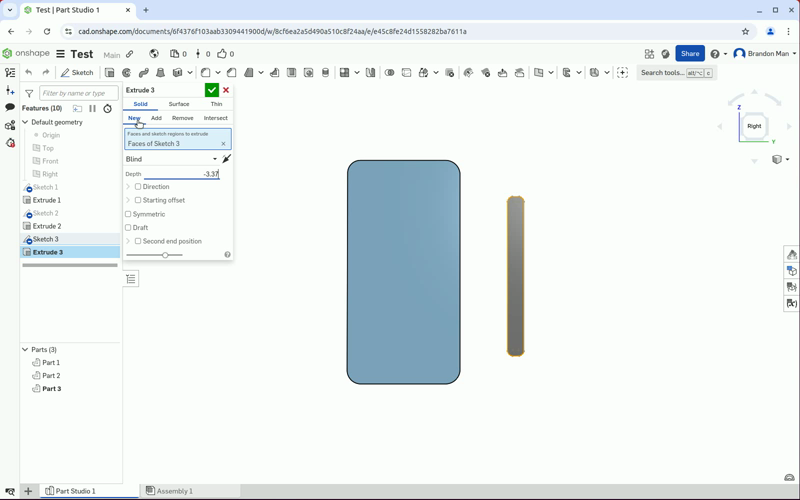
key(enter)
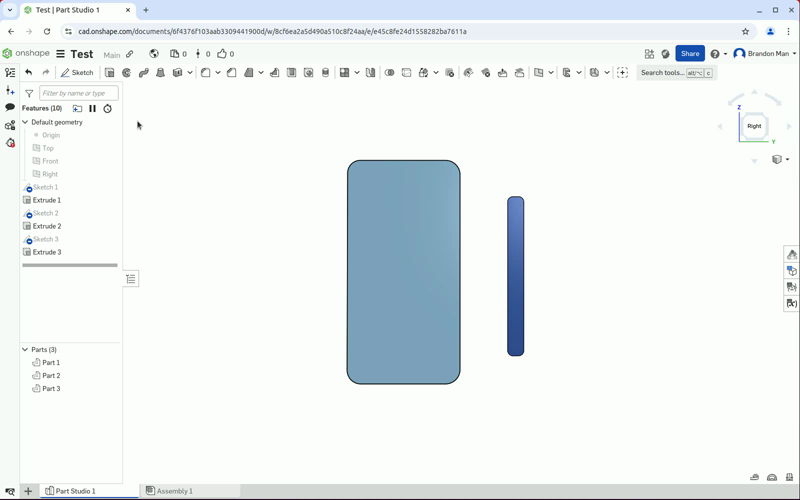
key(shift+h)
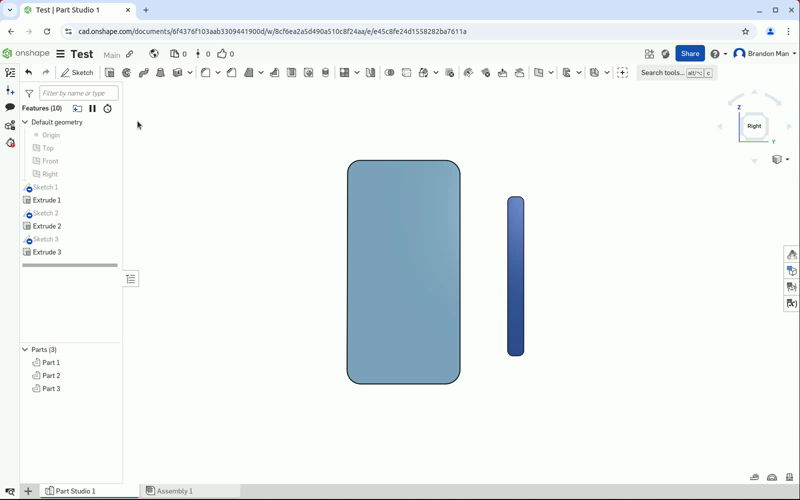
key(shift+h)
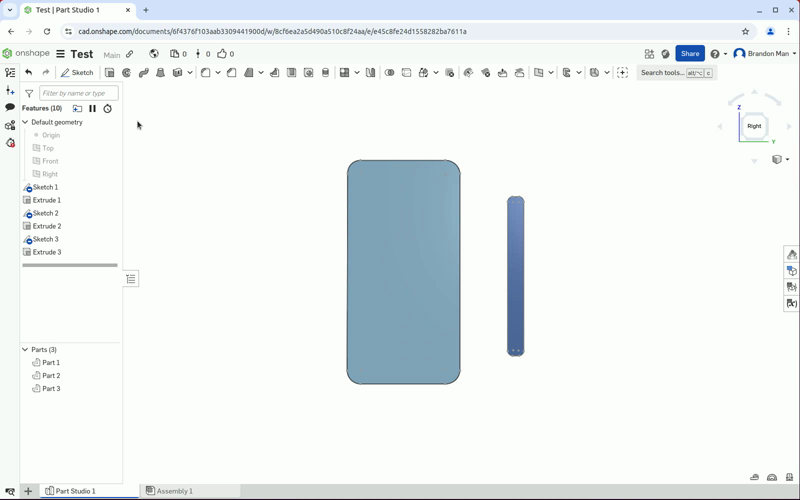
key(shift+7)
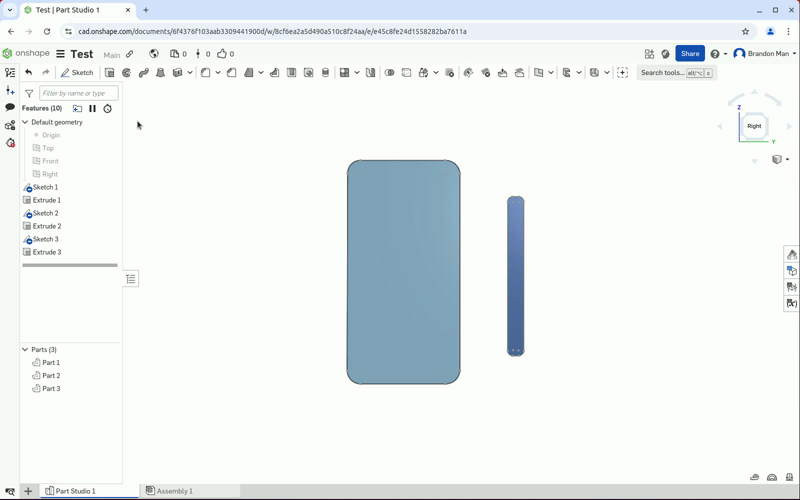
key(right, 2)
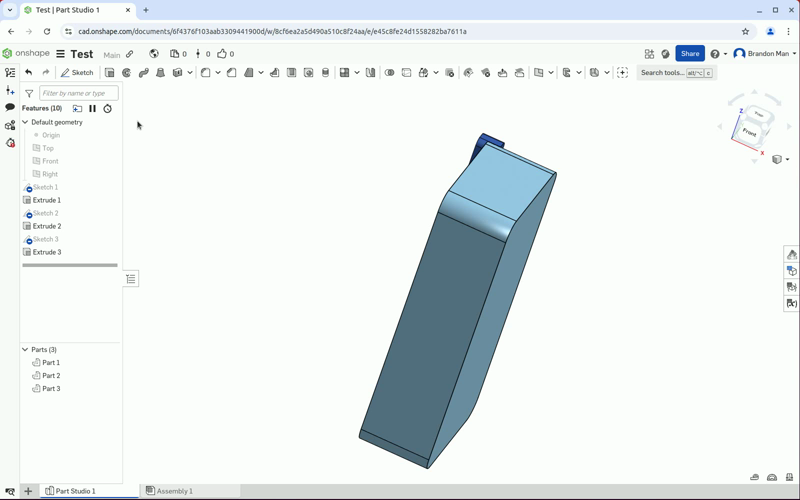
key(down, 2)
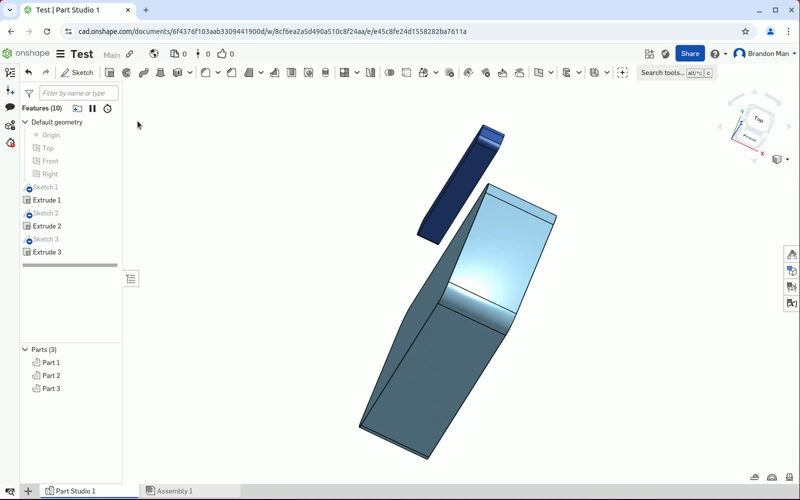
key(up, 2)
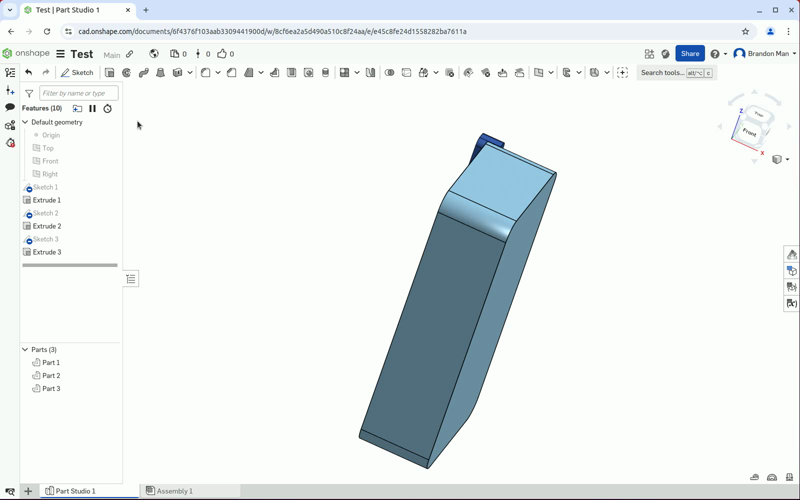
key(left, 2)
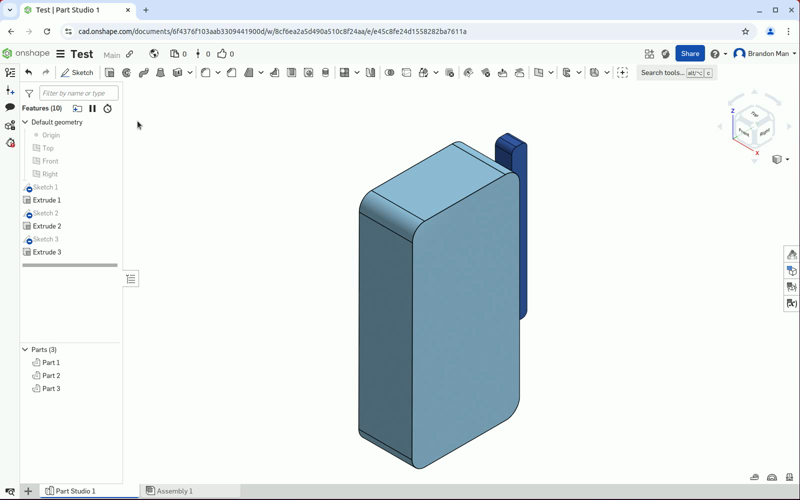
mouse_move(73, 189)
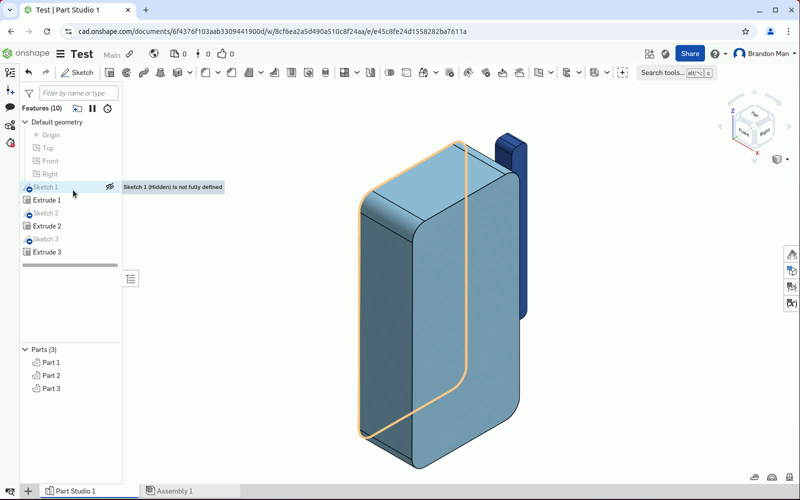
click(73, 189)